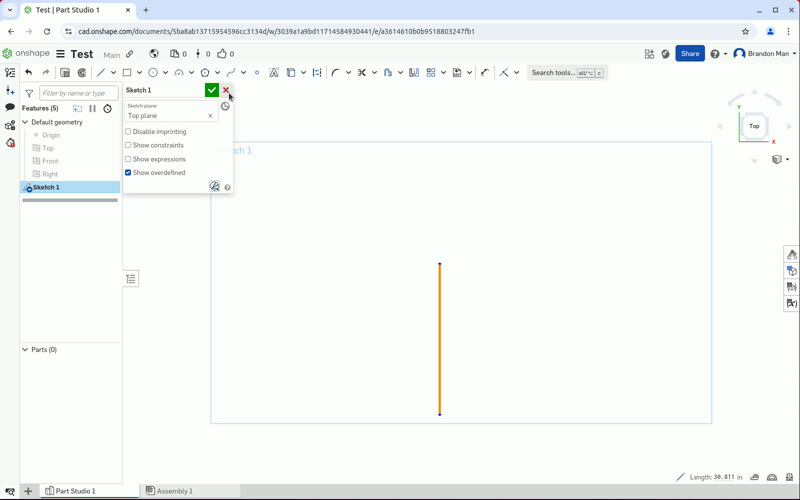
key(shift+h)
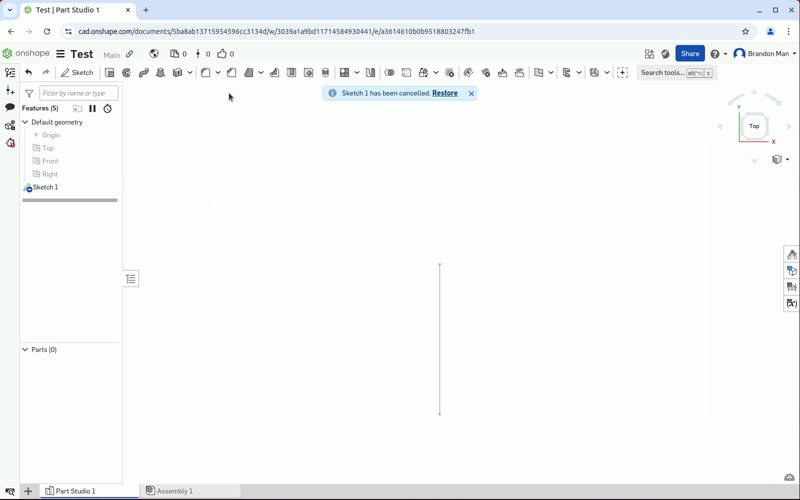
key(shift+s)
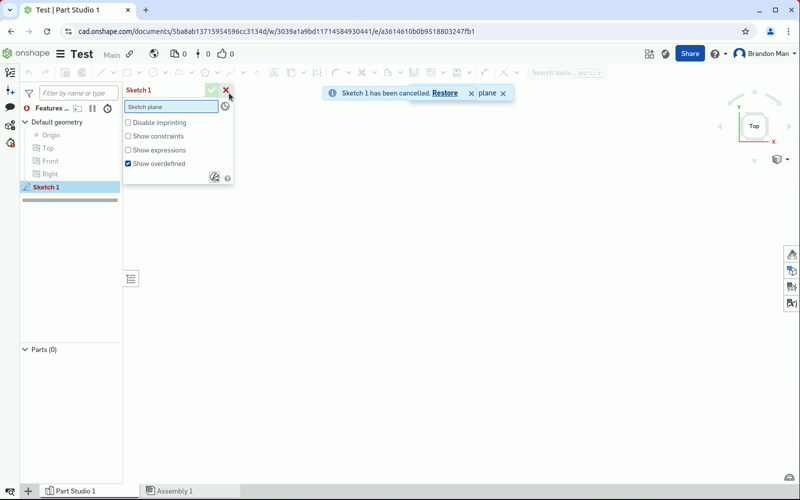
mouse_move(73, 150)
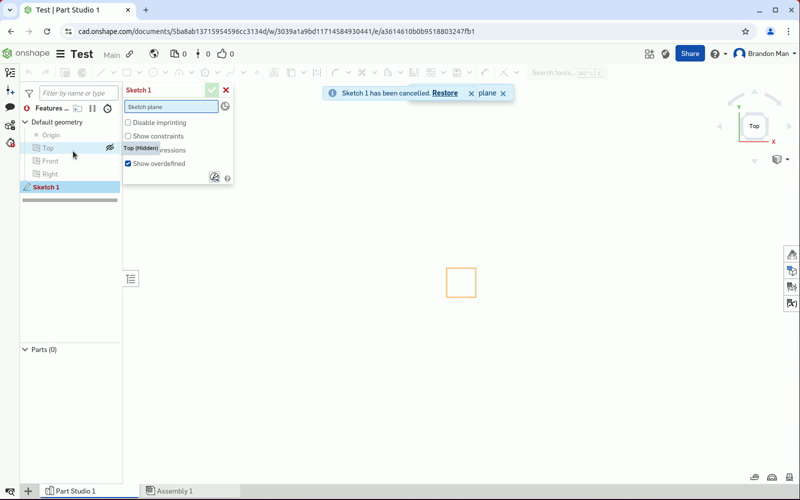
click(73, 150)
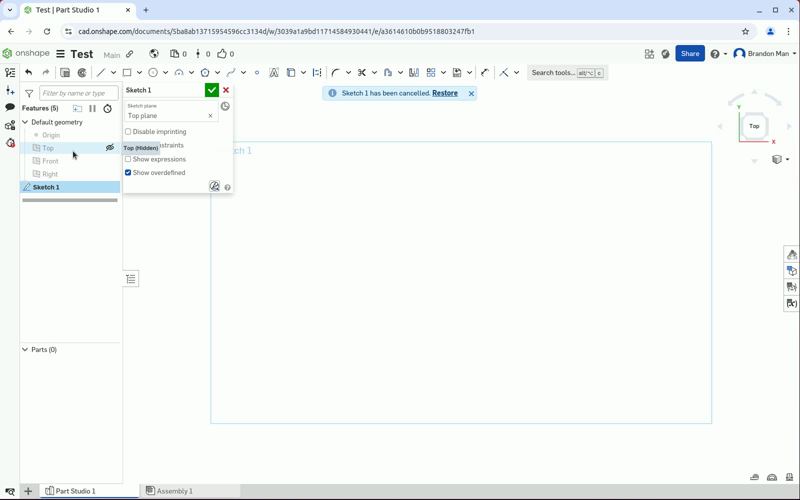
mouse_move(73, 352)
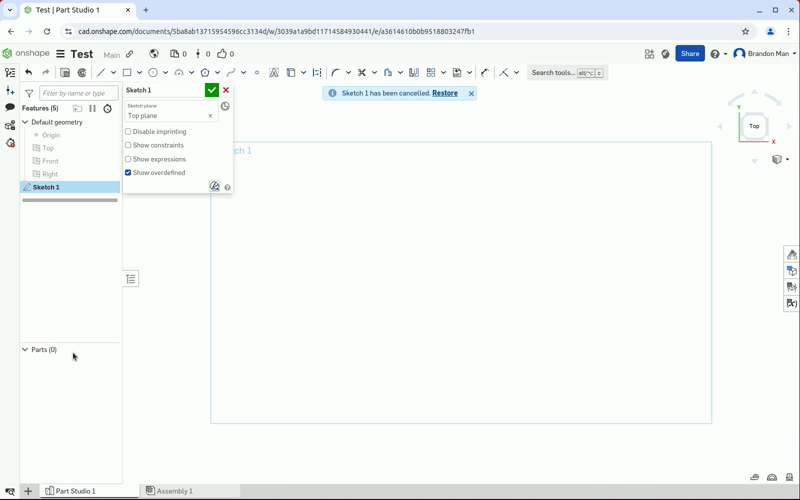
key(y)
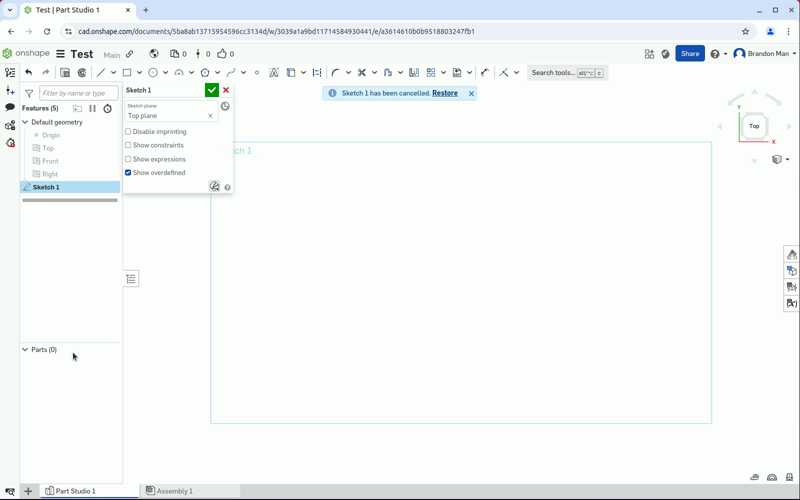
key(l)
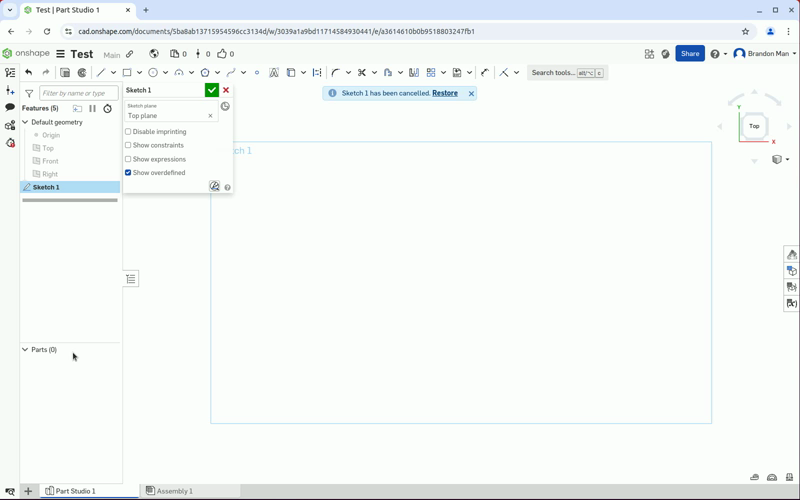
key_down(shift)
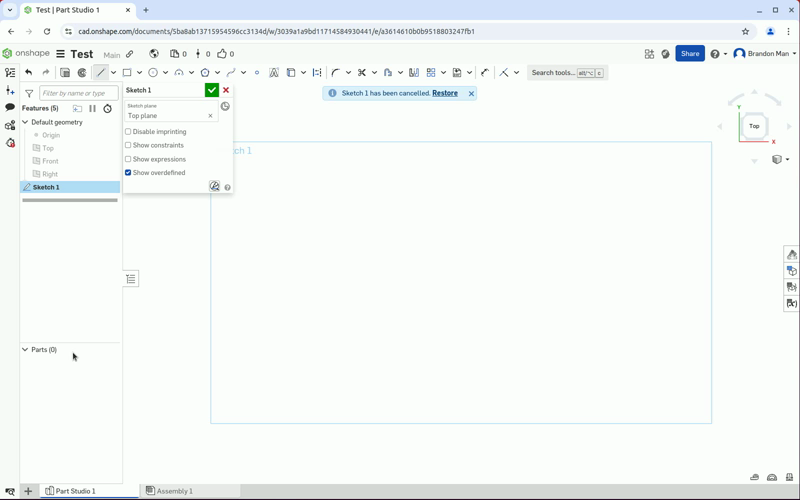
mouse_move(403, 316)
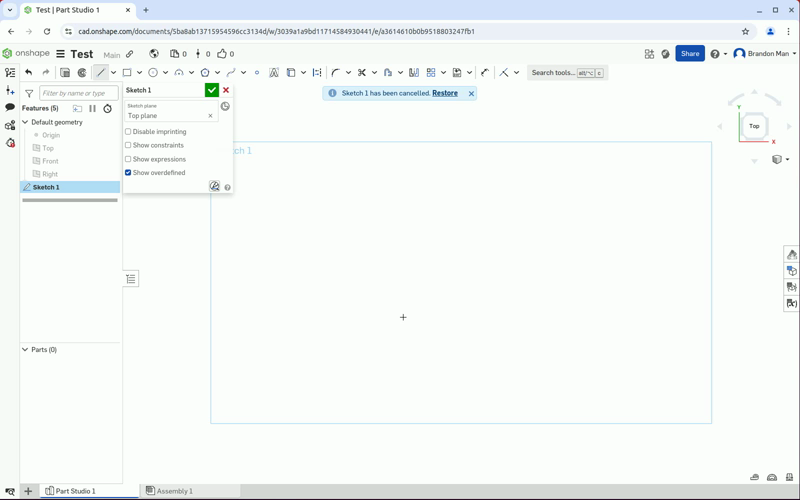
click(403, 316)
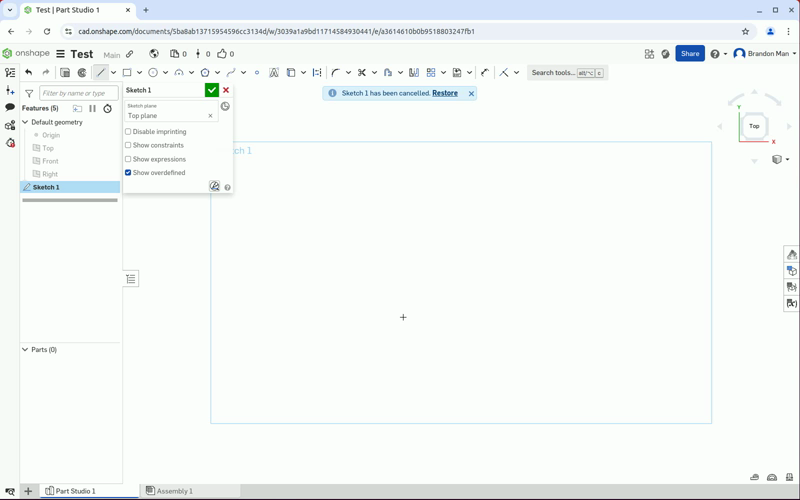
key_up(shift)
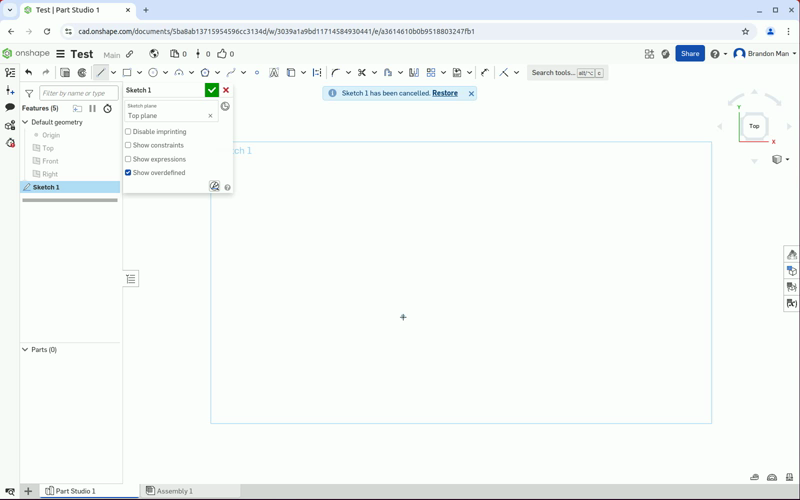
key_down(shift)
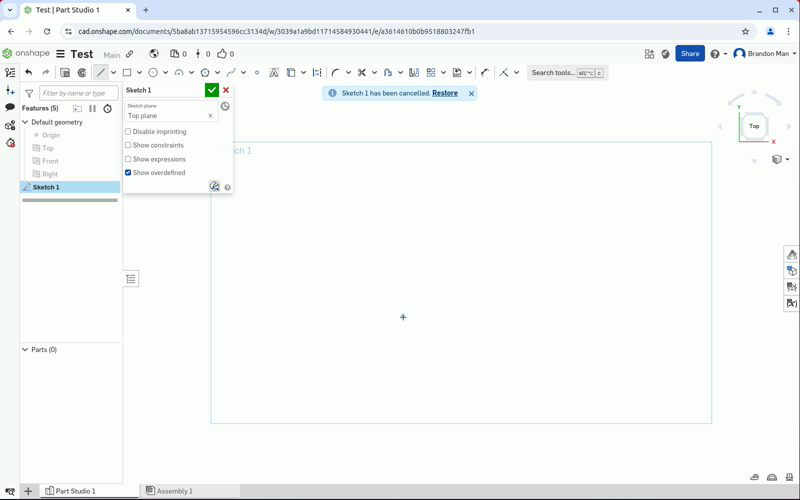
mouse_move(572, 316)
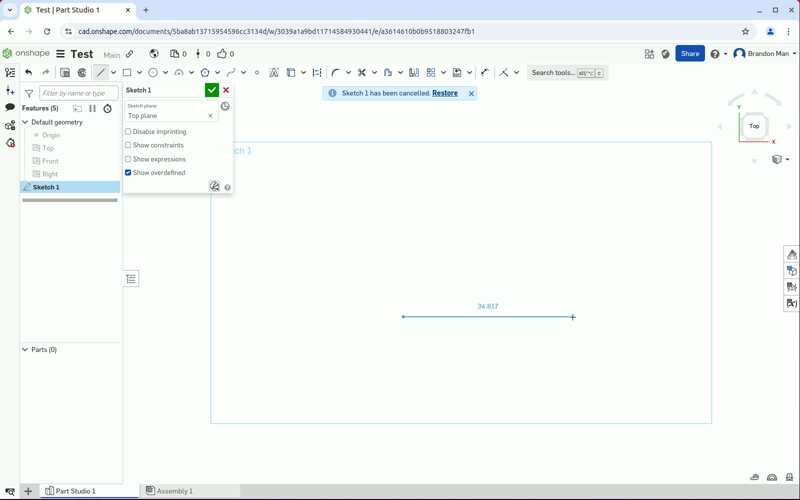
click(572, 316)
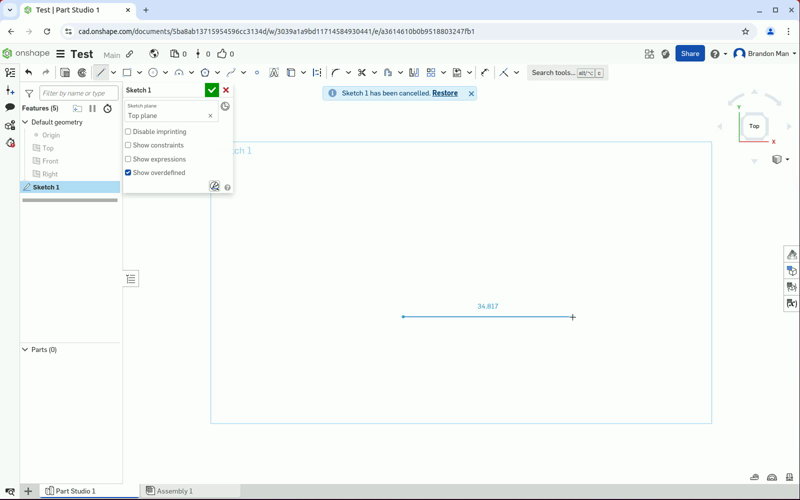
key_up(shift)
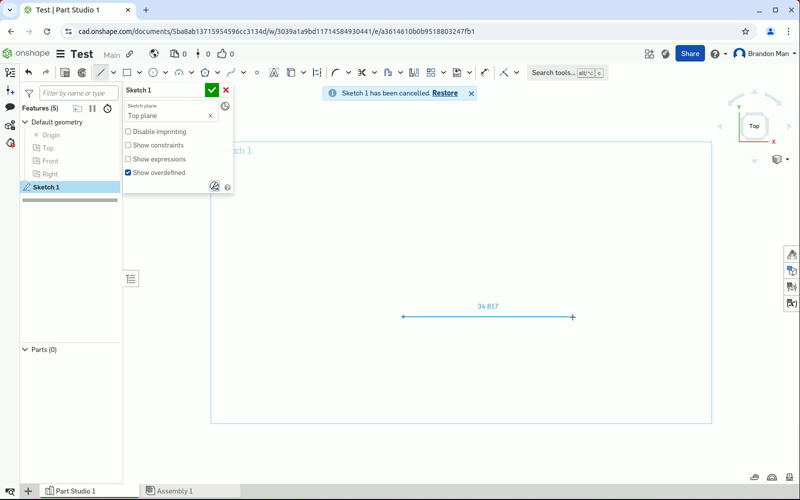
key_down(shift)
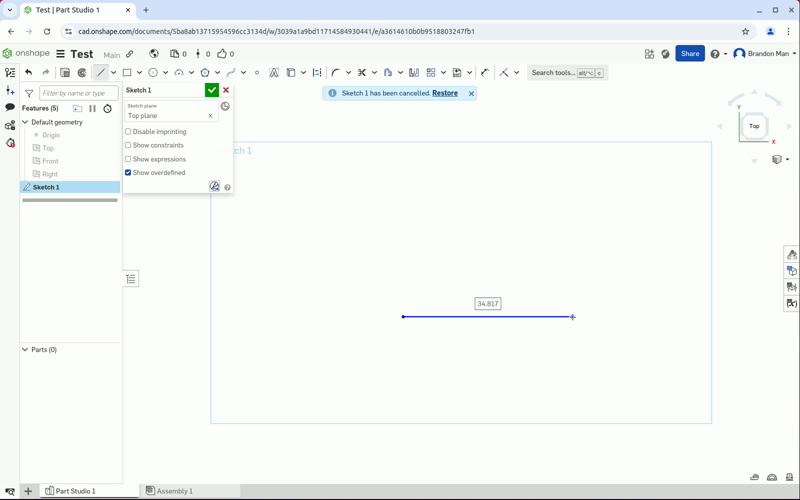
mouse_move(572, 240)
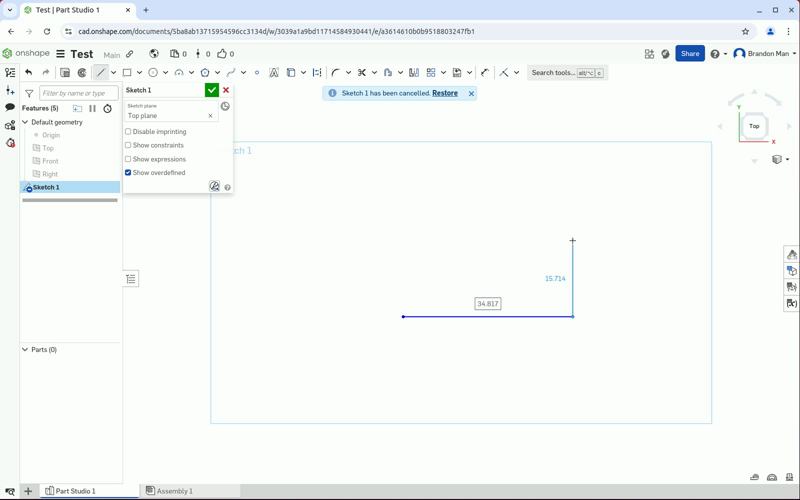
click(572, 240)
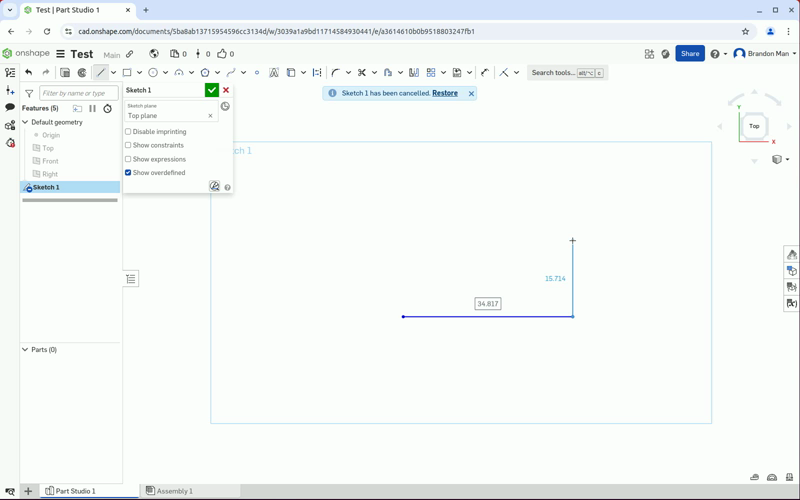
key_up(shift)
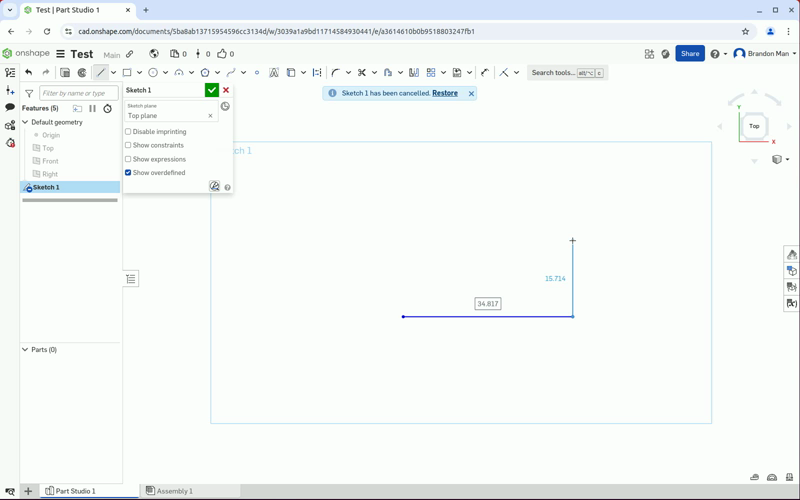
key_down(shift)
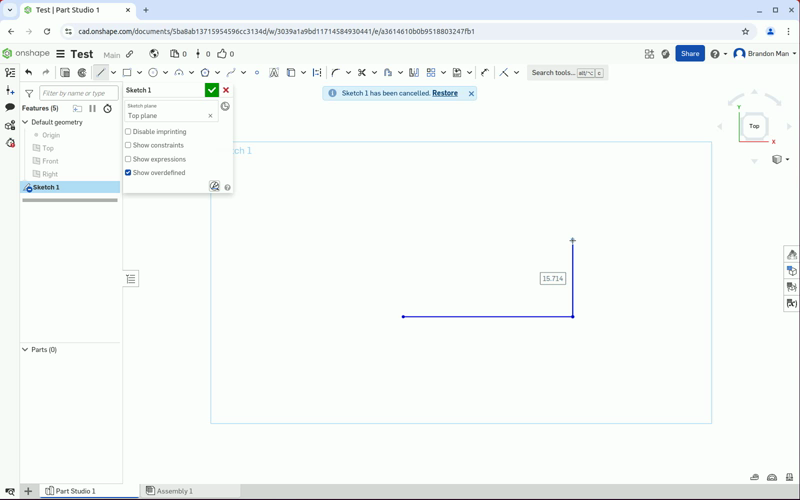
mouse_move(403, 240)
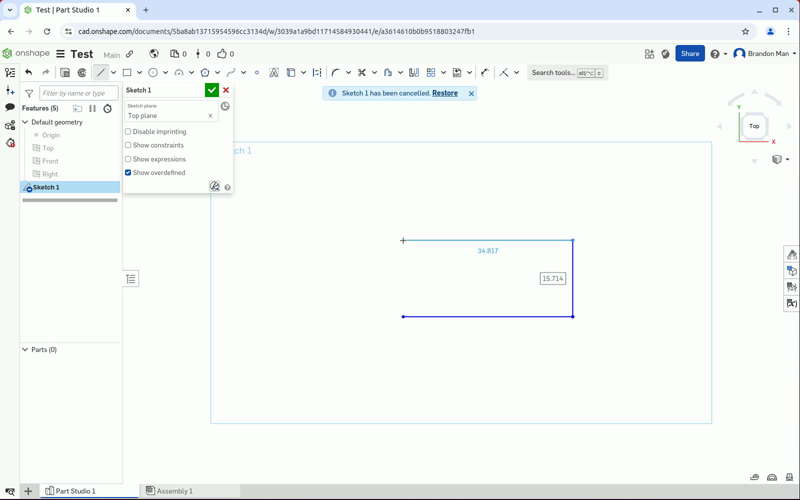
click(403, 240)
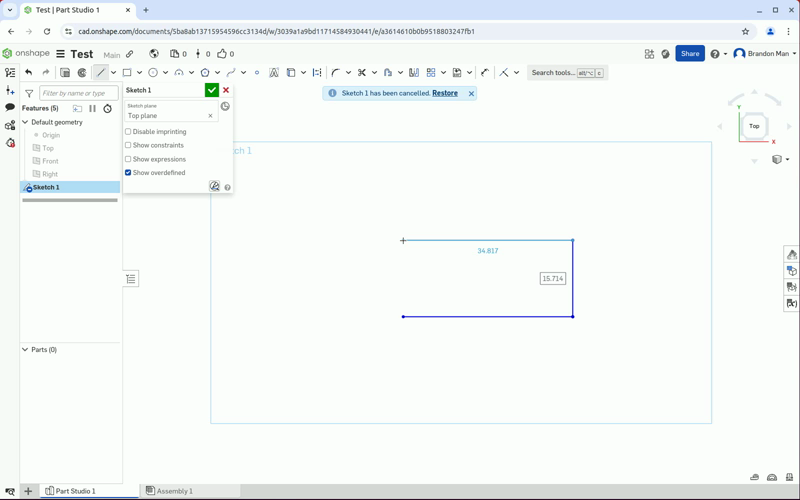
key_up(shift)
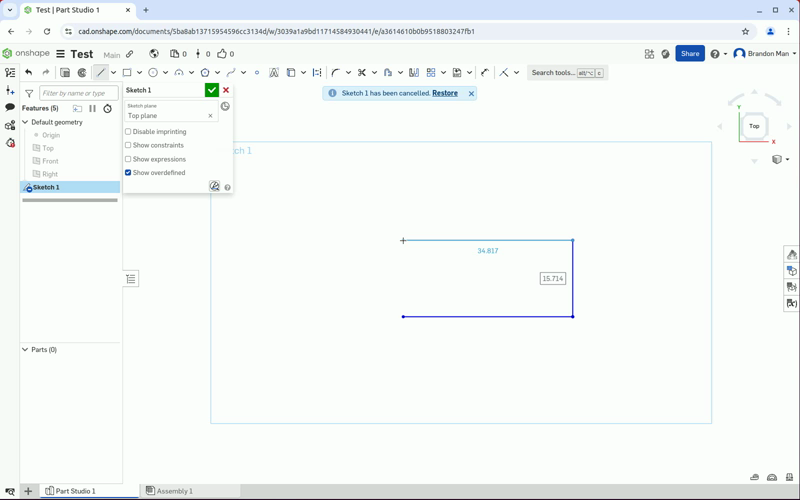
key_down(shift)
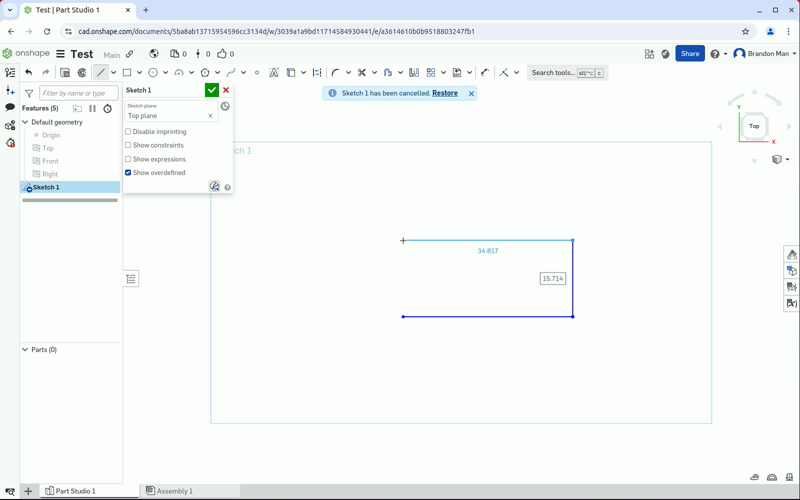
mouse_move(403, 316)
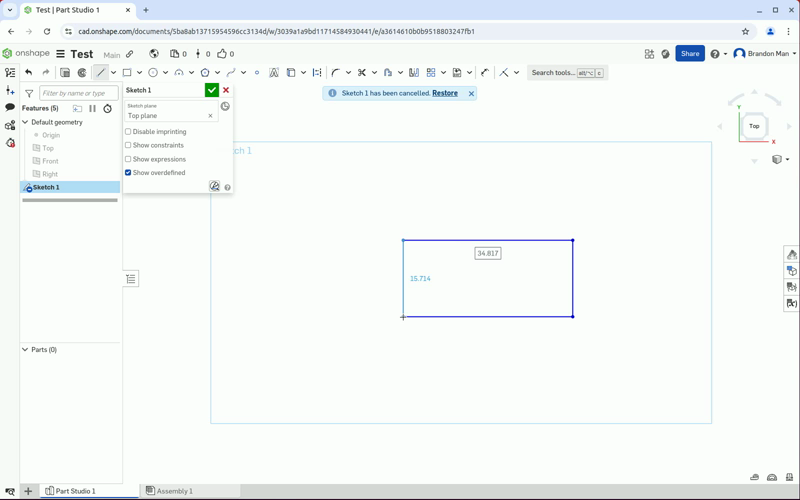
key_up(shift)
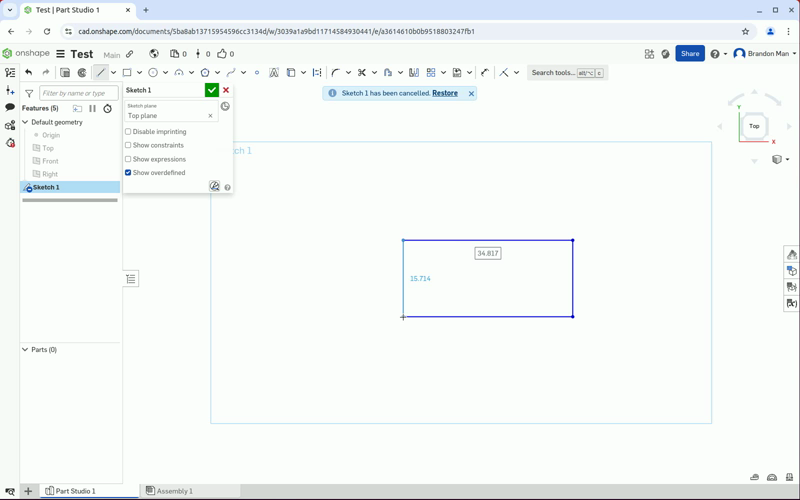
click(403, 316)
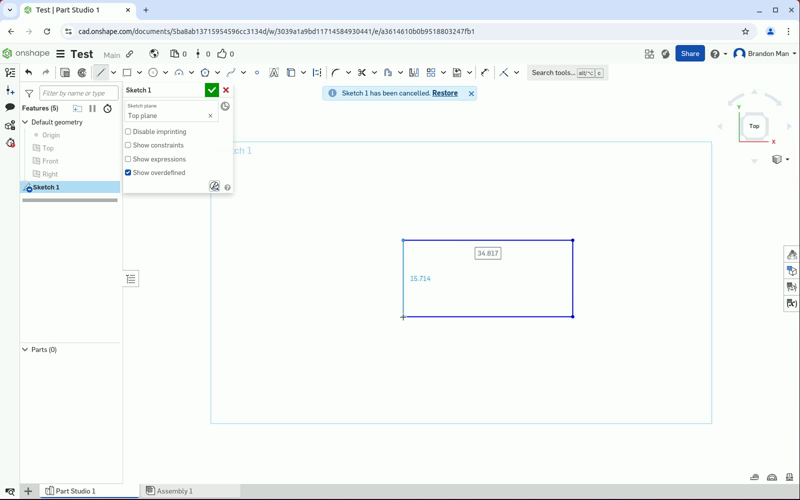
key(esc)
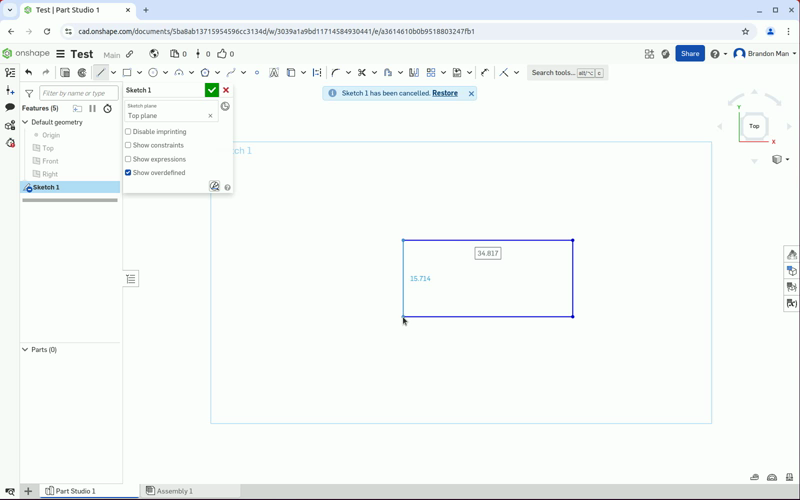
mouse_move(430, 285)
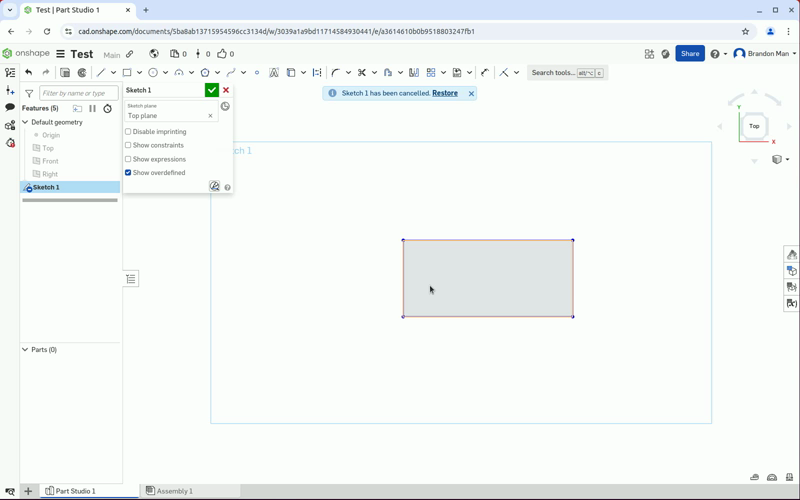
click(430, 285)
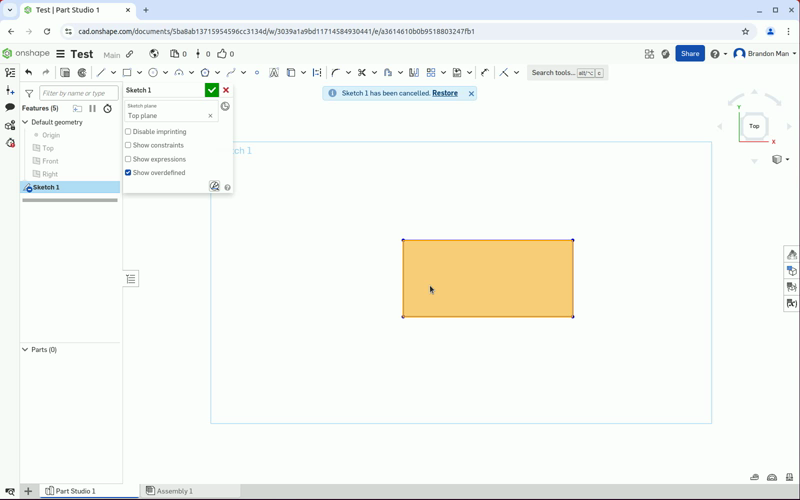
mouse_move(73, 352)
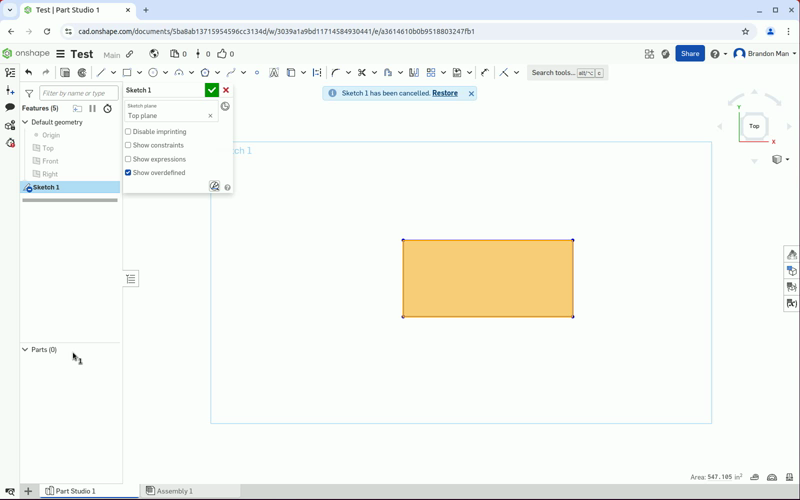
key(shift+y)
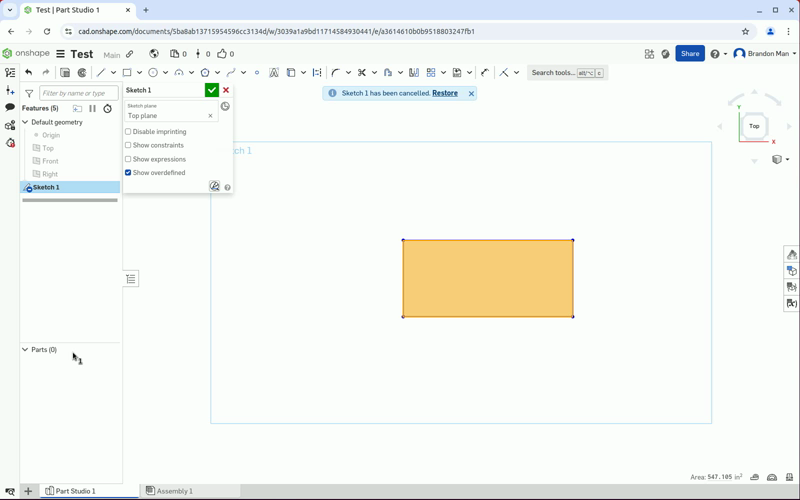
key(shift+e)
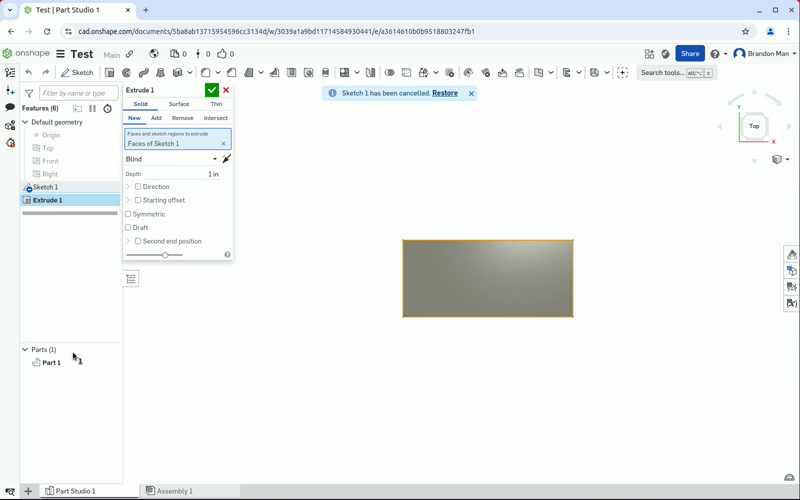
mouse_move(143, 106)
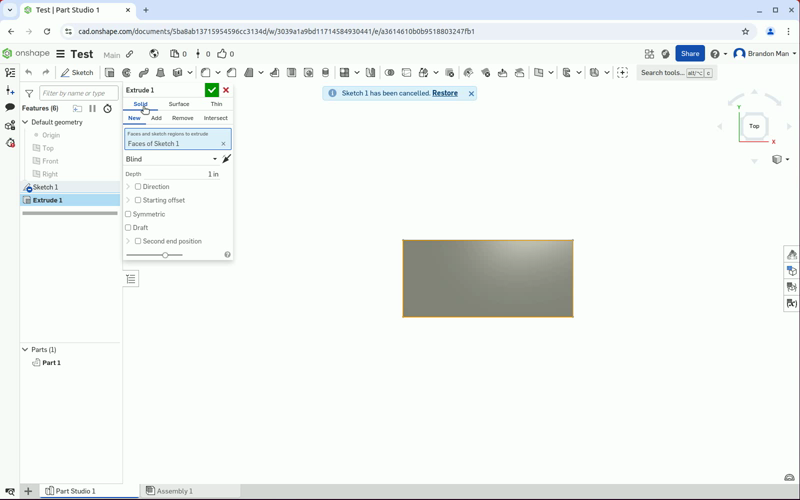
click(143, 106)
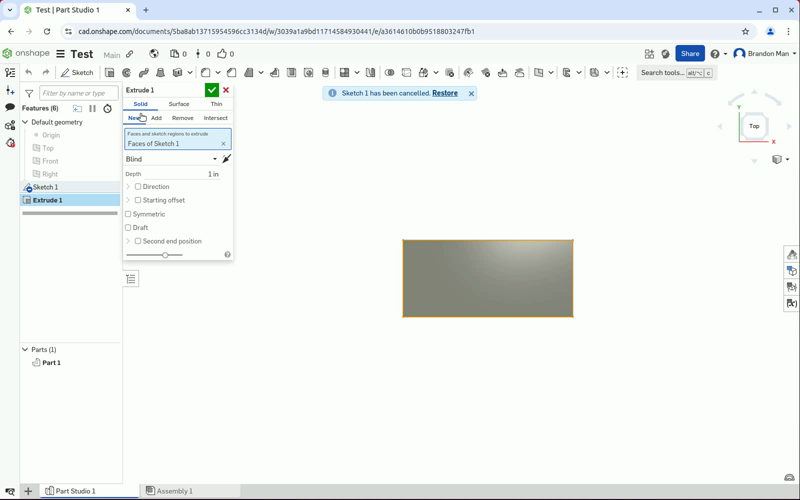
mouse_move(137, 120)
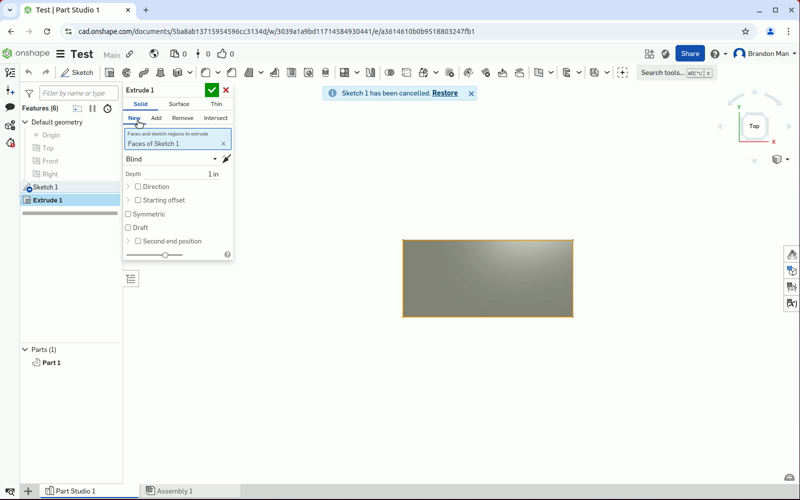
click(137, 120)
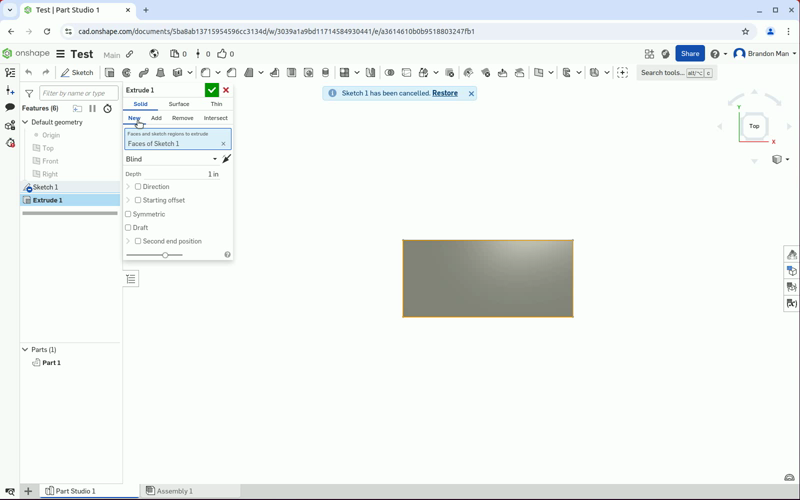
key(tab, 4)
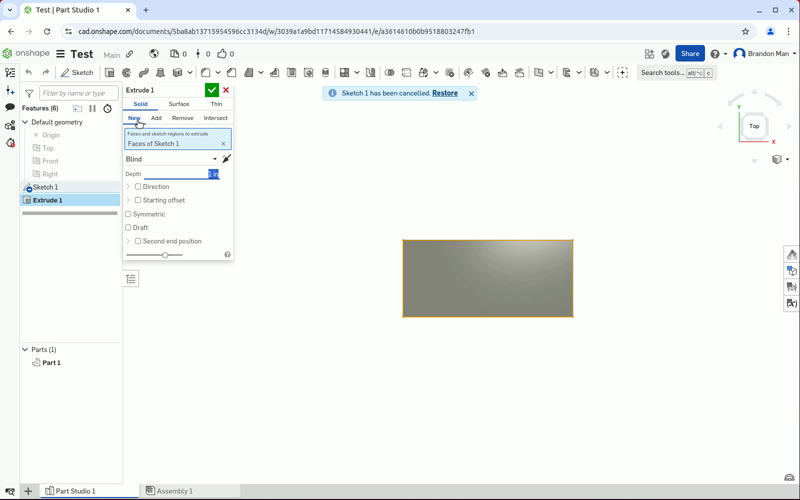
text(0.481)
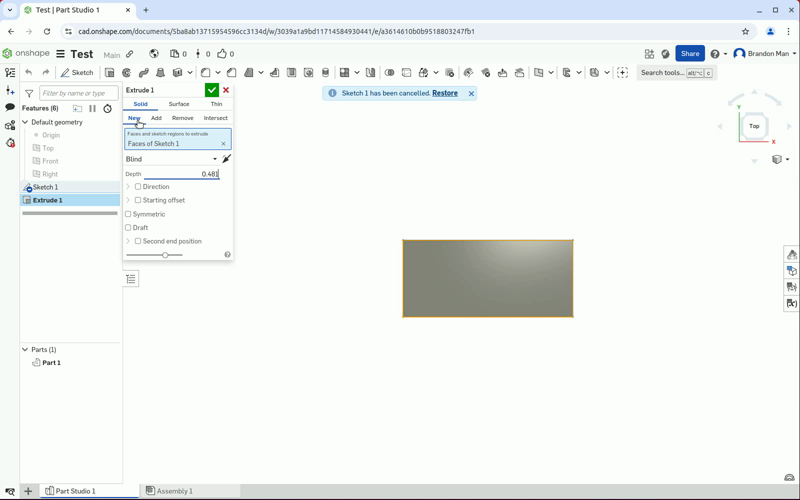
key(enter)
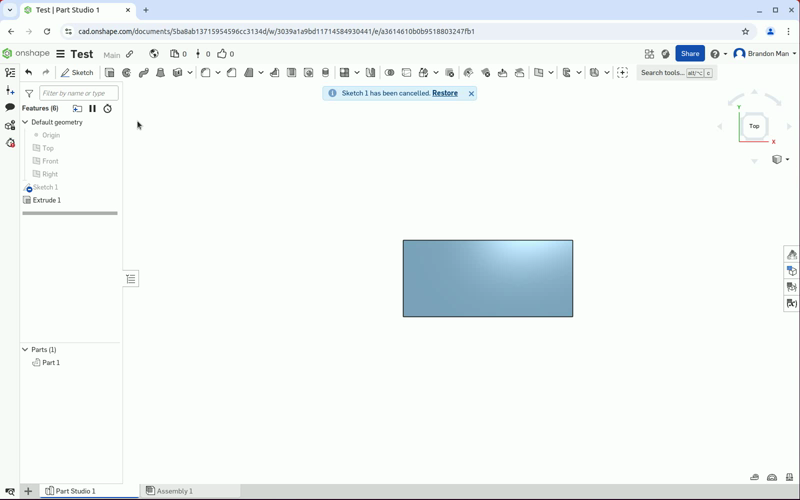
key(shift+h)
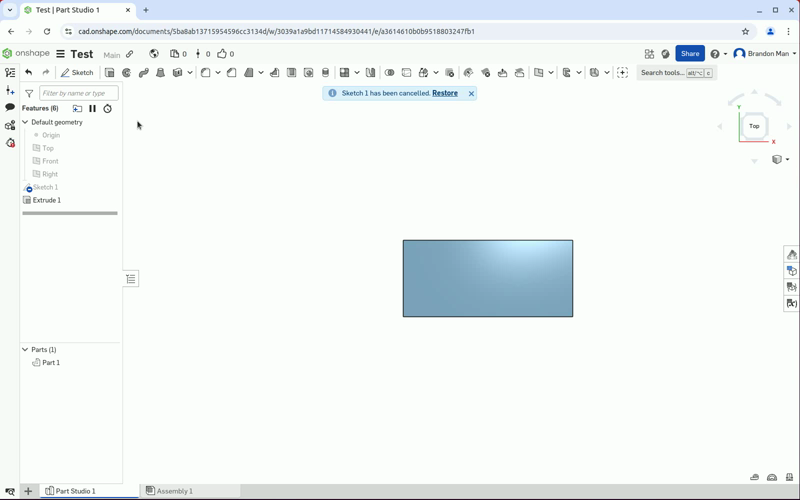
key(shift+h)
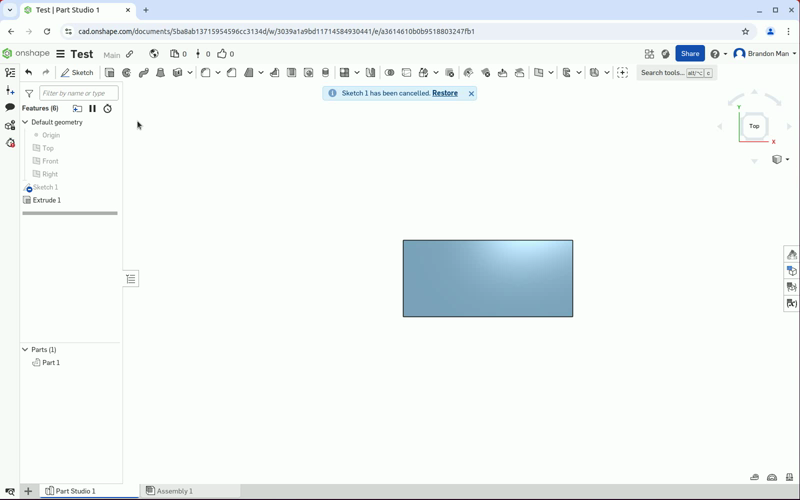
mouse_move(73, 189)
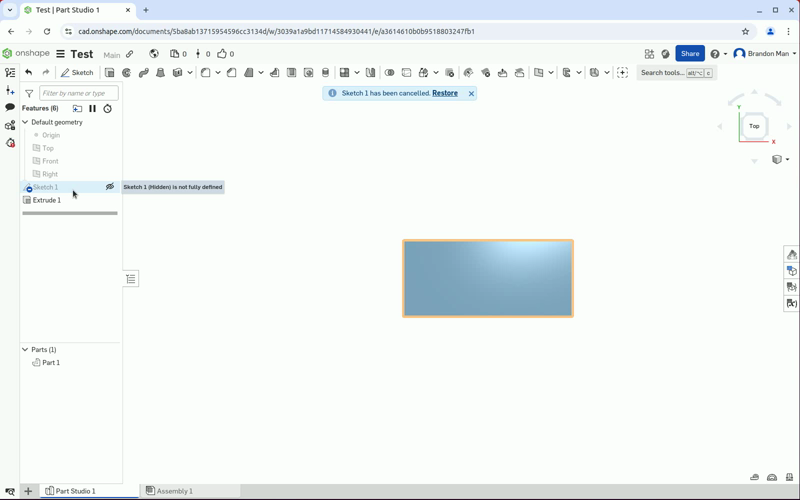
click(73, 189)
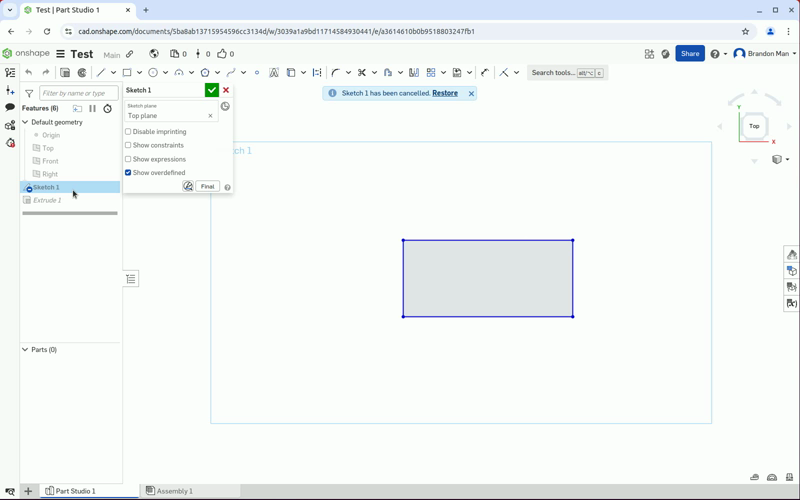
mouse_move(229, 92)
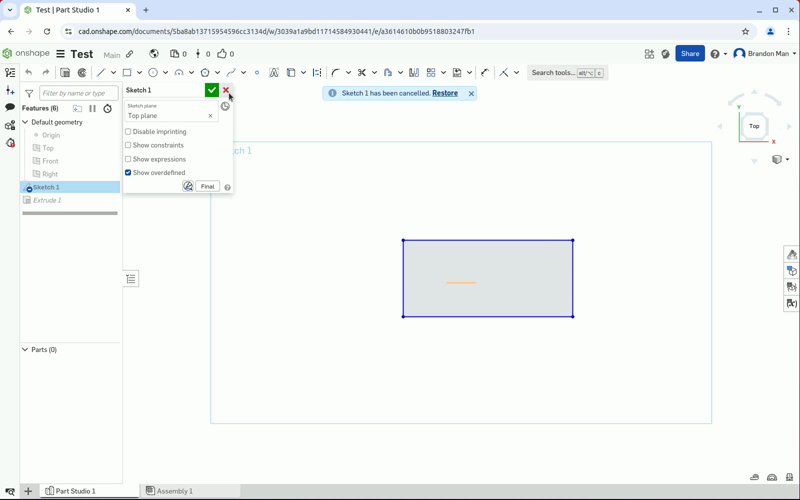
click(229, 92)
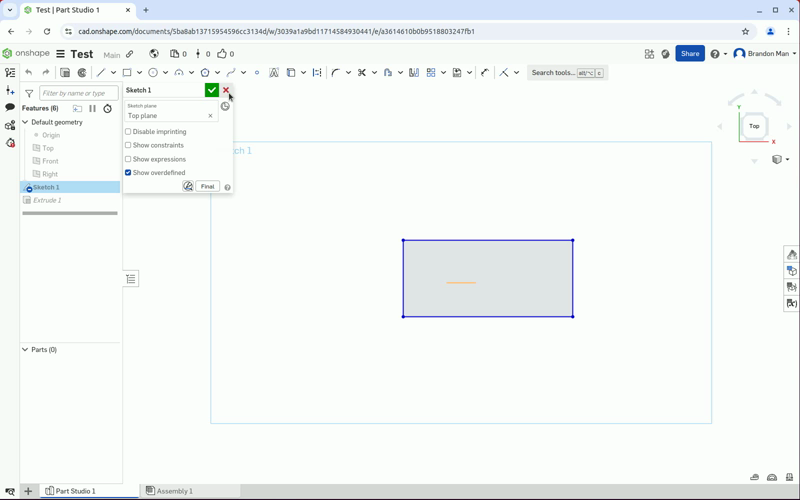
key(shift+s)
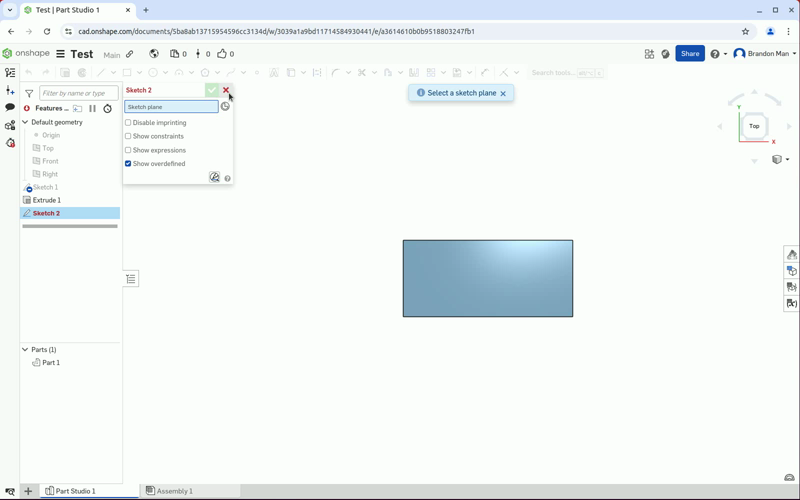
mouse_move(73, 150)
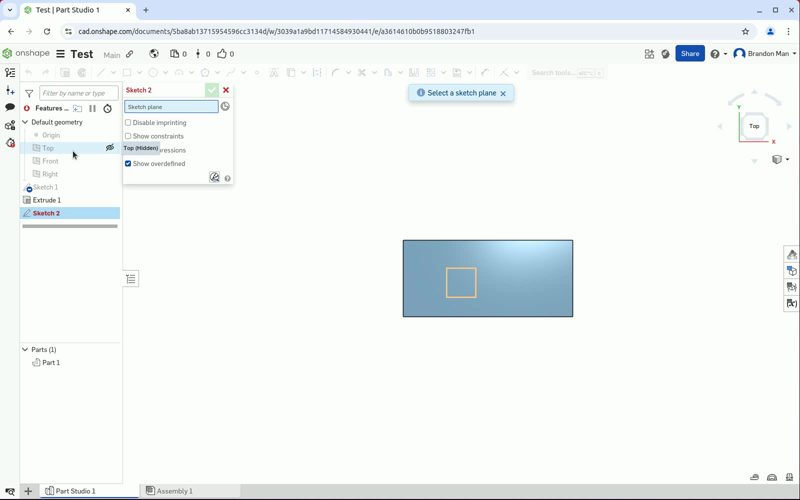
click(73, 150)
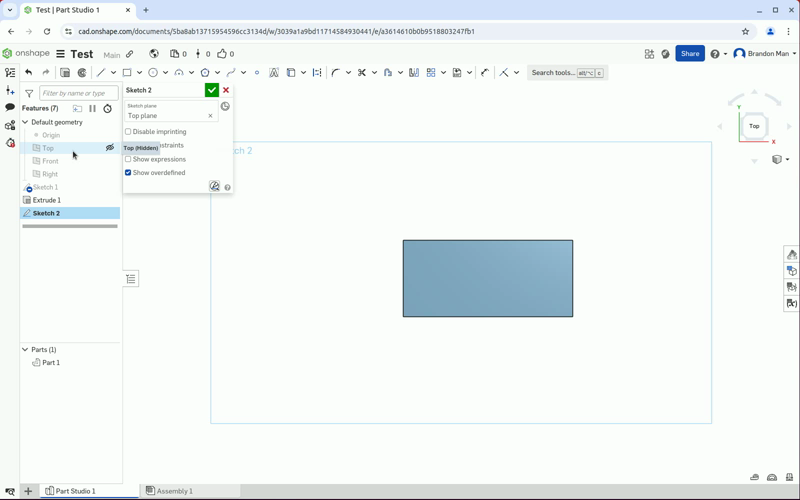
mouse_move(73, 352)
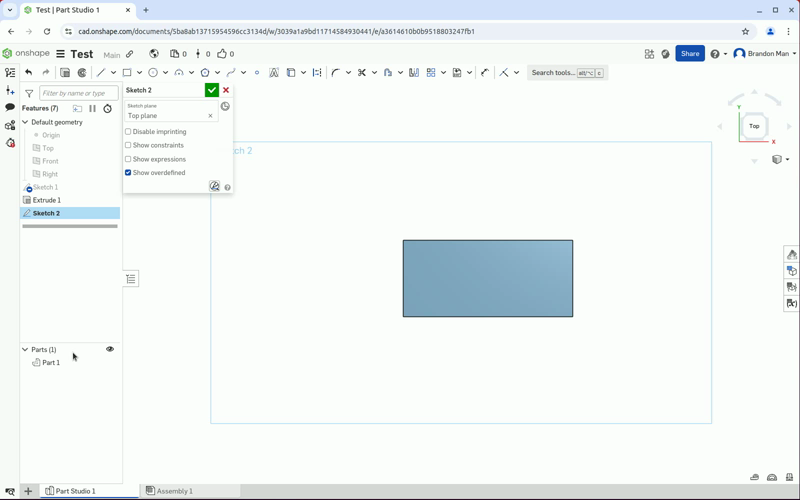
key(y)
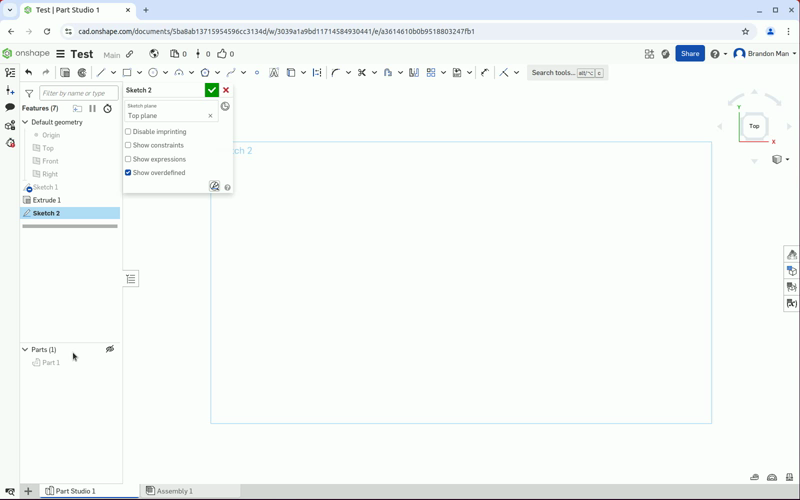
key(l)
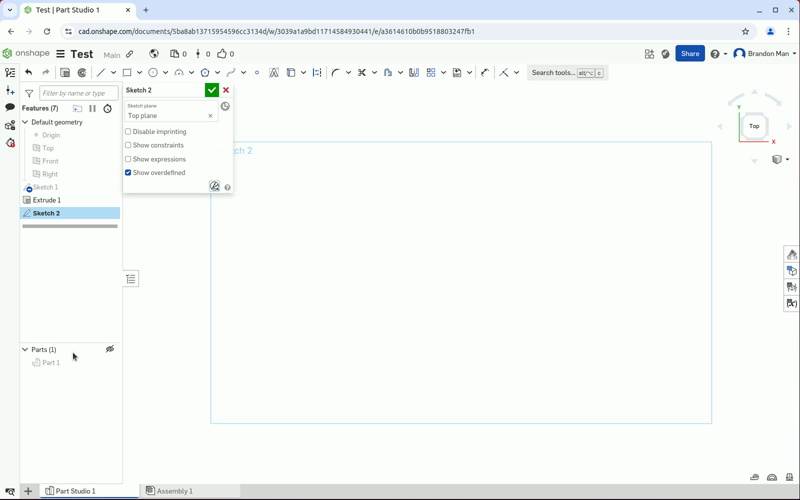
key_down(shift)
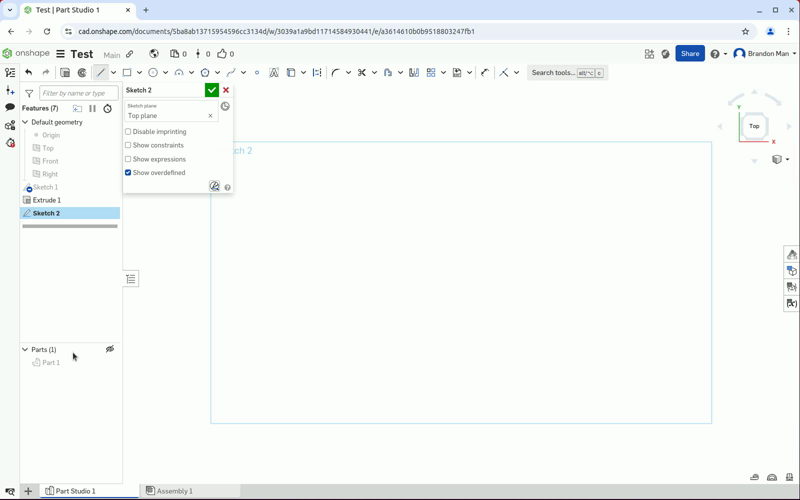
mouse_move(403, 316)
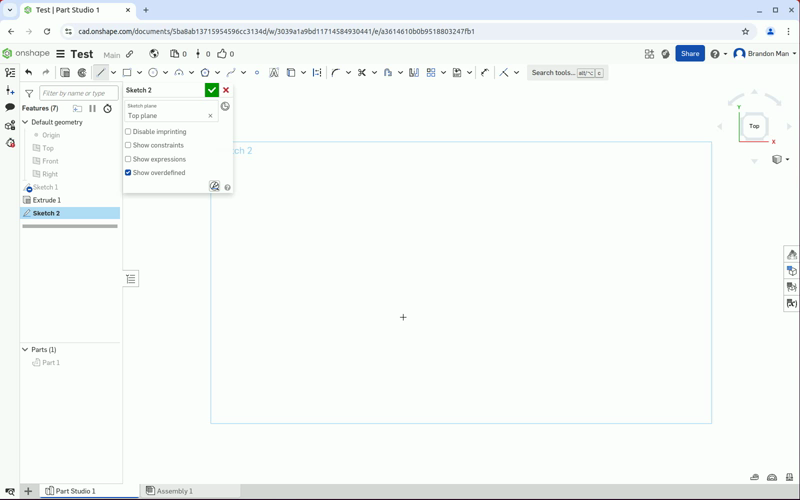
click(403, 316)
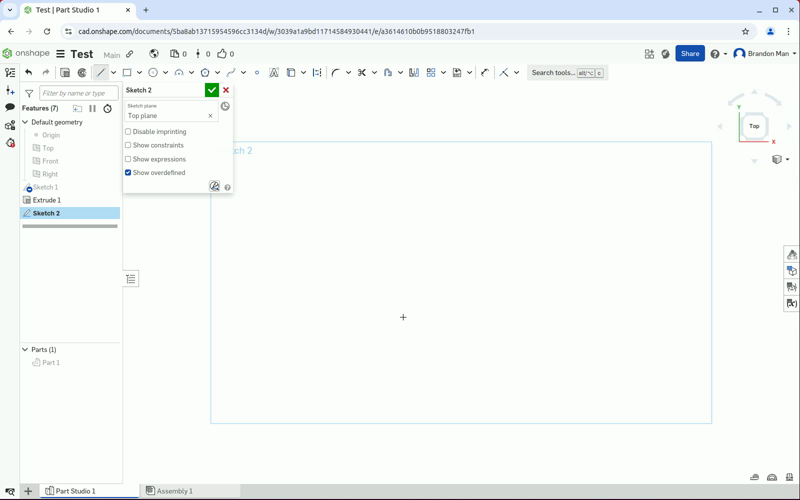
key_up(shift)
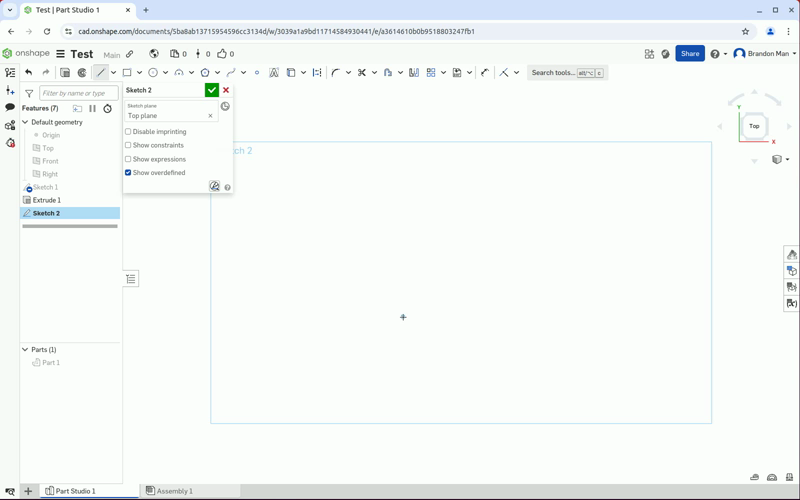
key_down(shift)
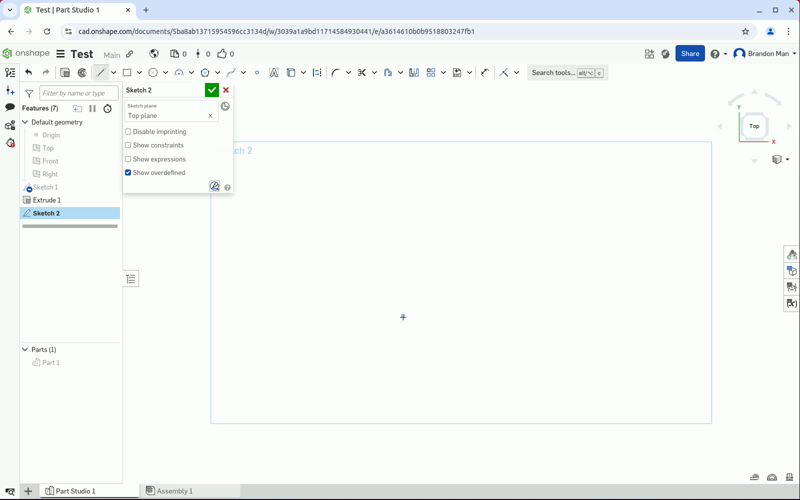
mouse_move(572, 316)
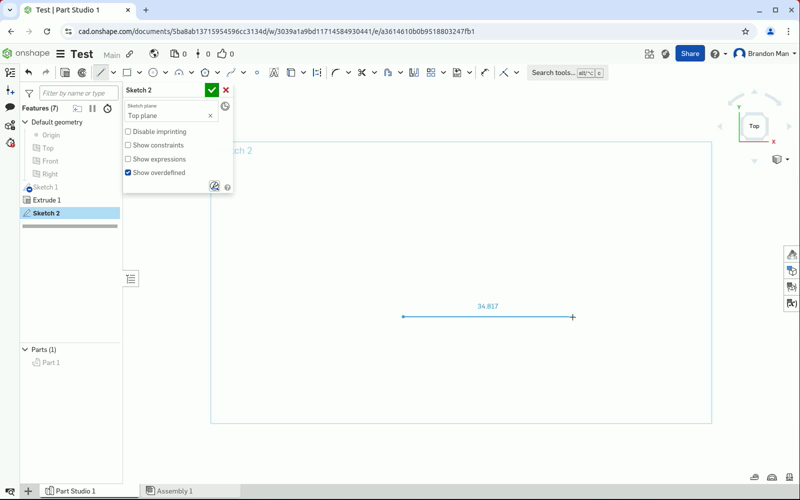
click(572, 316)
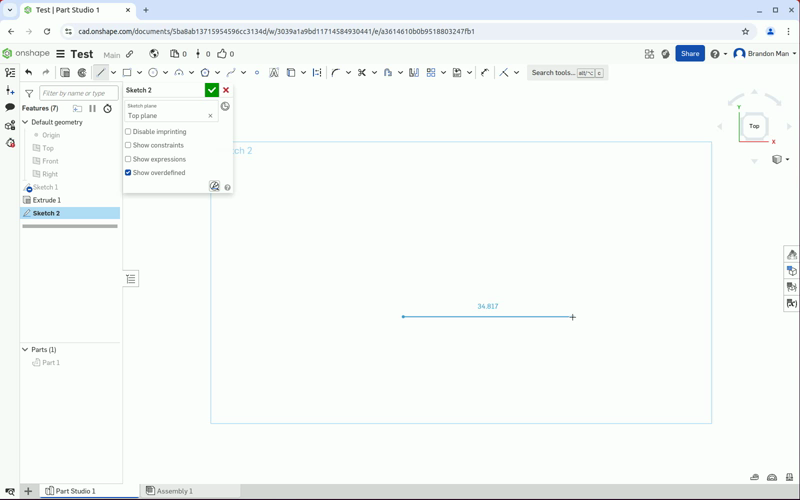
key_up(shift)
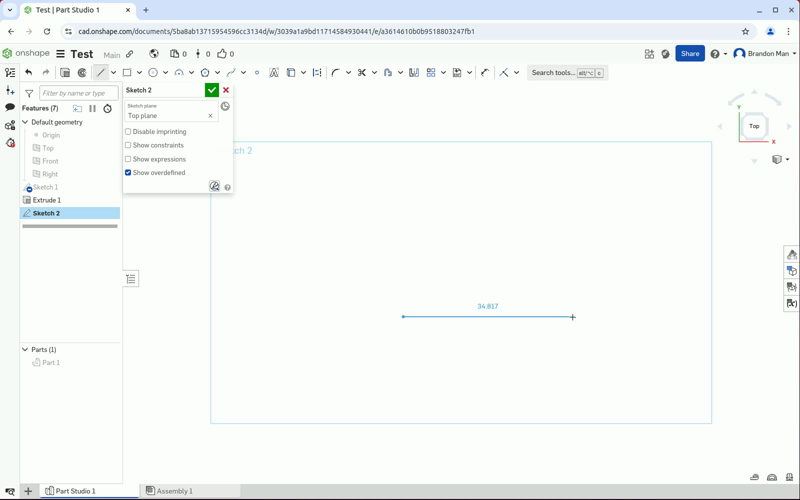
key_down(shift)
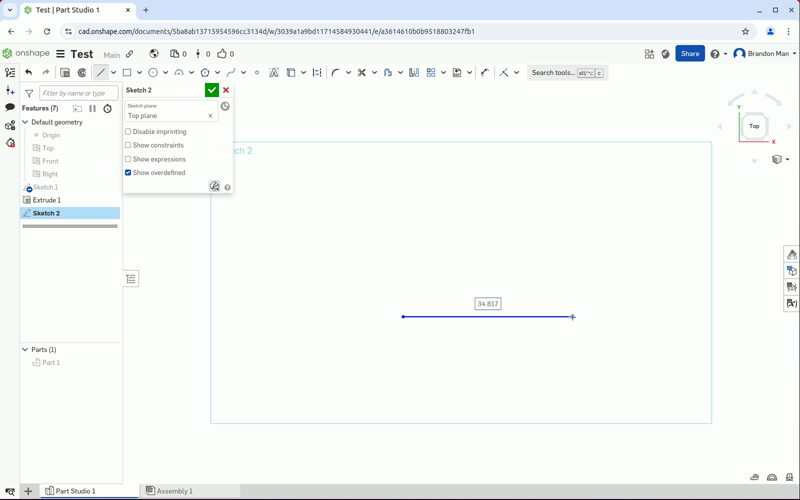
mouse_move(572, 240)
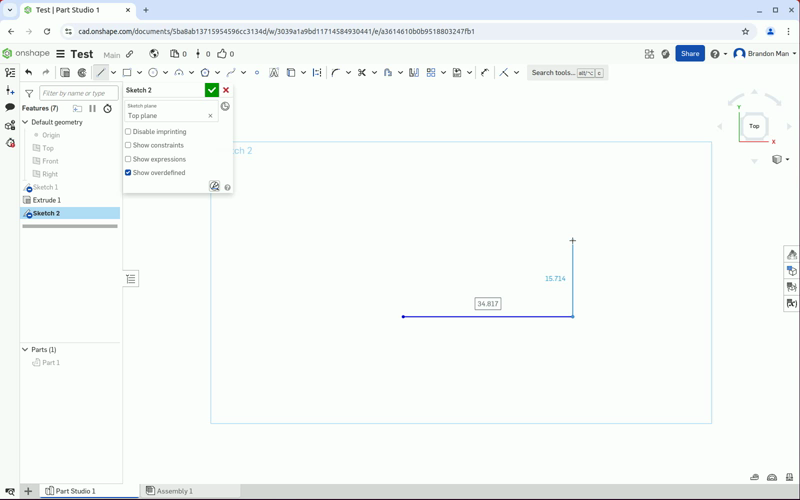
click(572, 240)
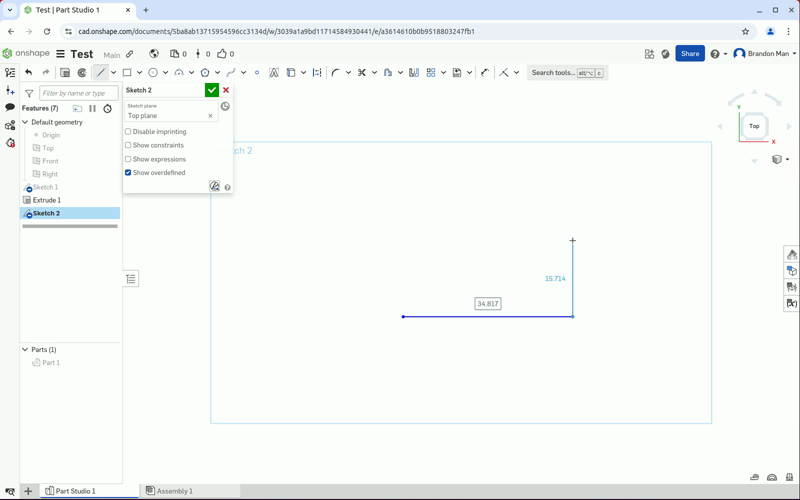
key_up(shift)
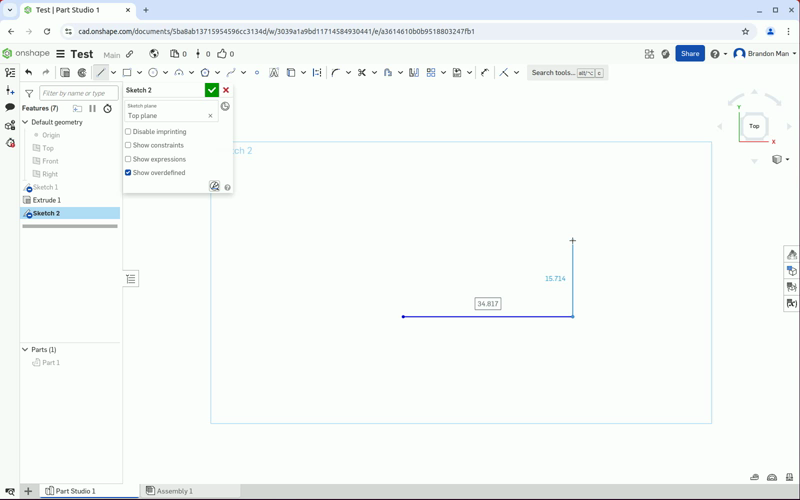
key_down(shift)
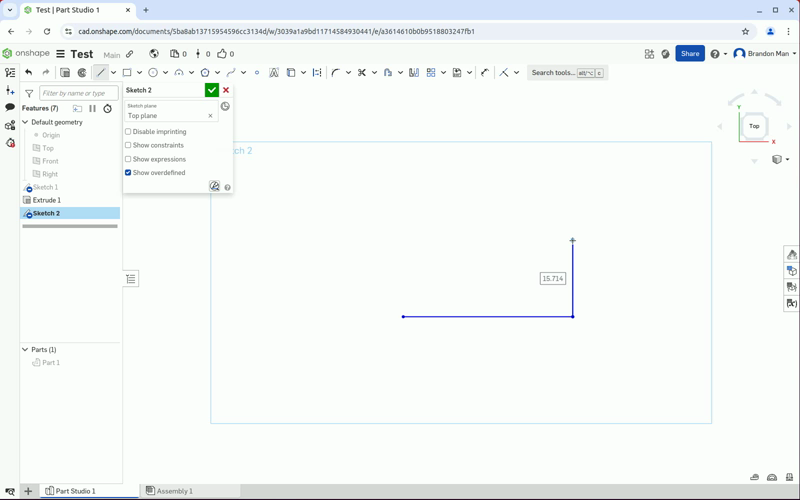
mouse_move(403, 240)
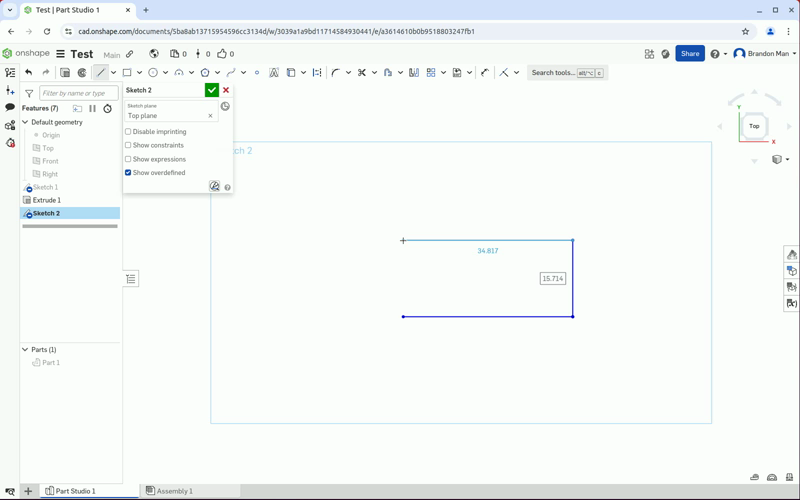
click(403, 240)
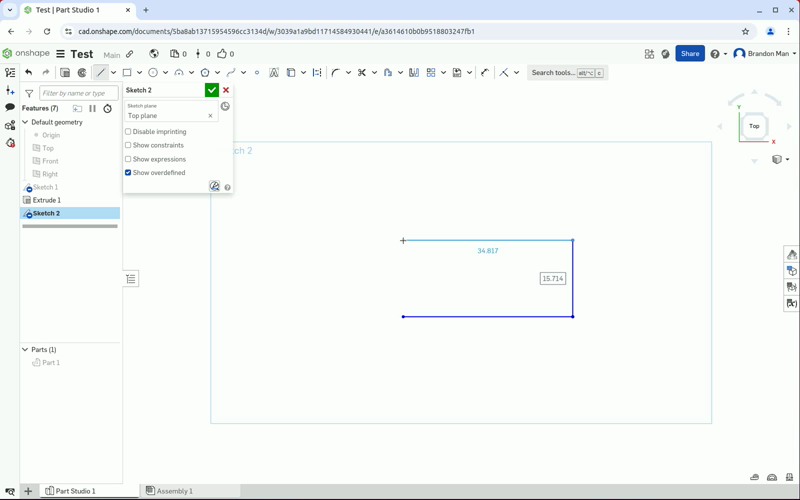
key_up(shift)
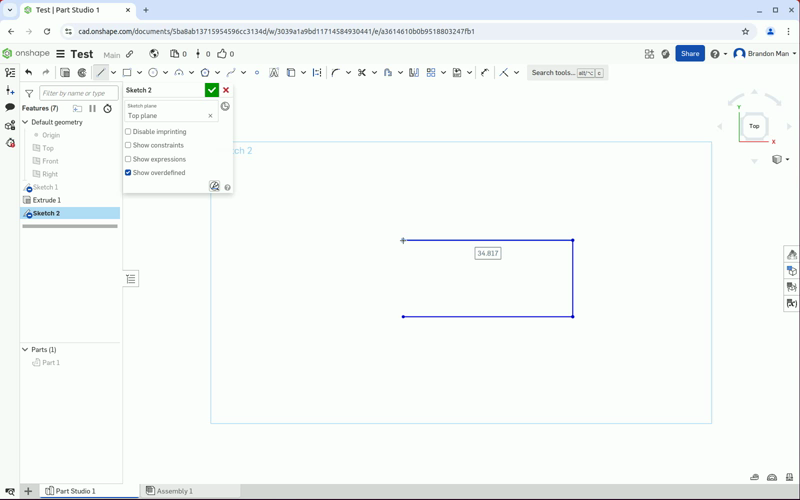
key_down(shift)
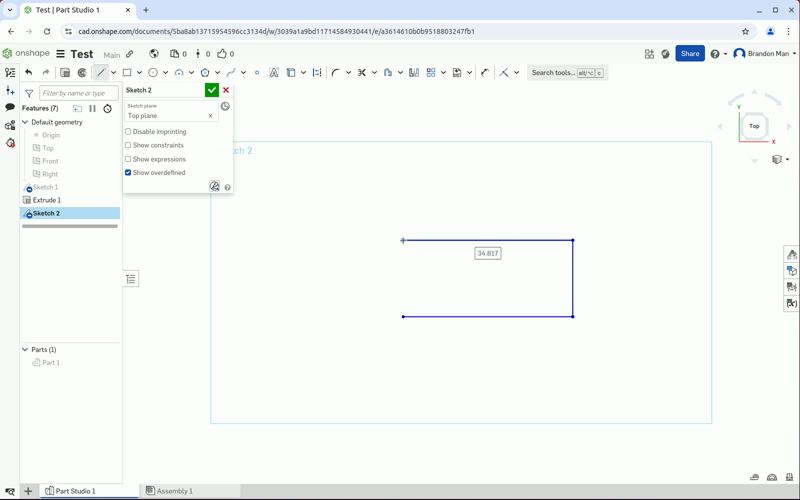
mouse_move(403, 316)
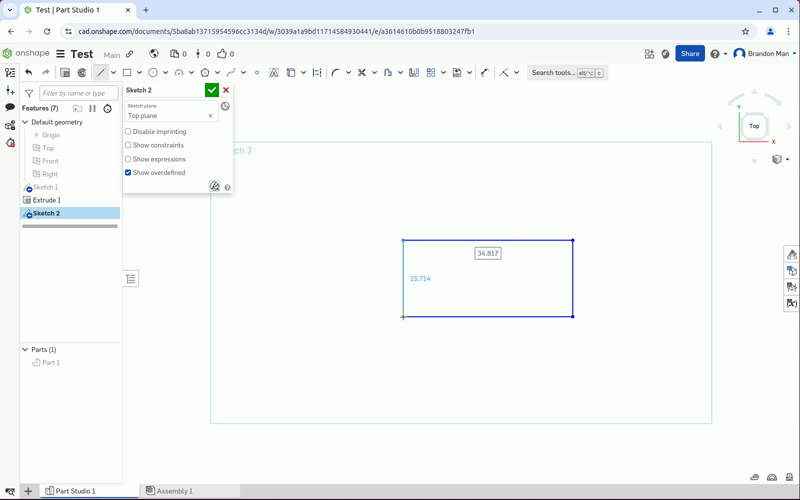
key_up(shift)
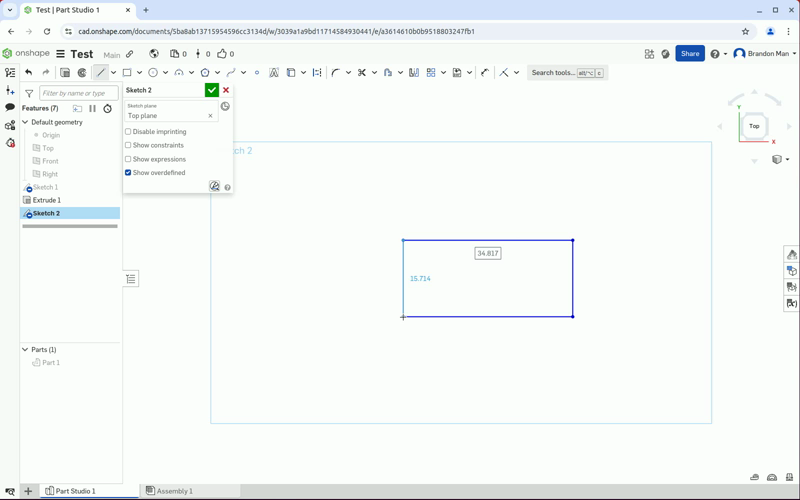
click(403, 316)
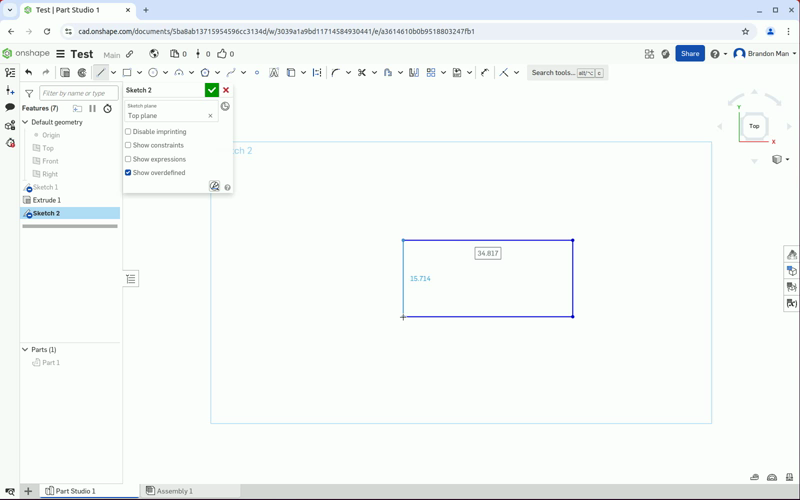
key(esc)
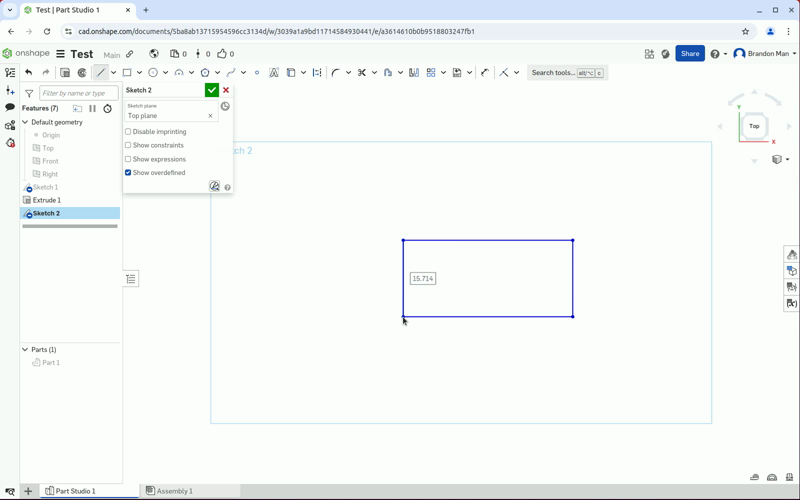
mouse_move(515, 284)
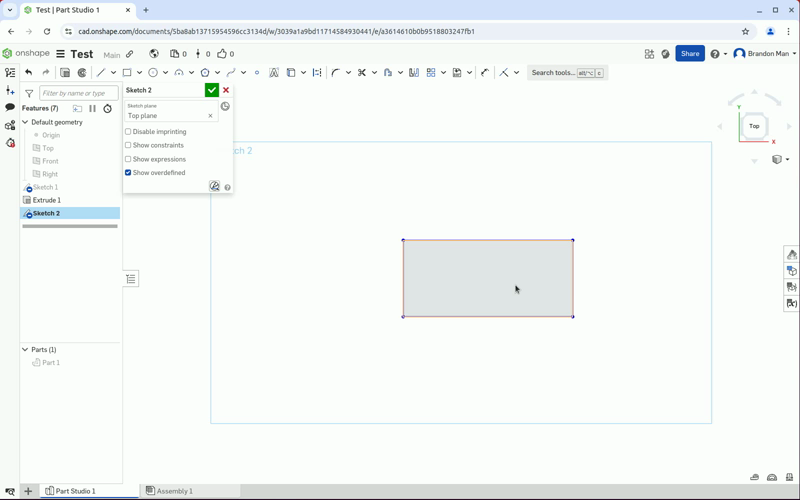
click(515, 284)
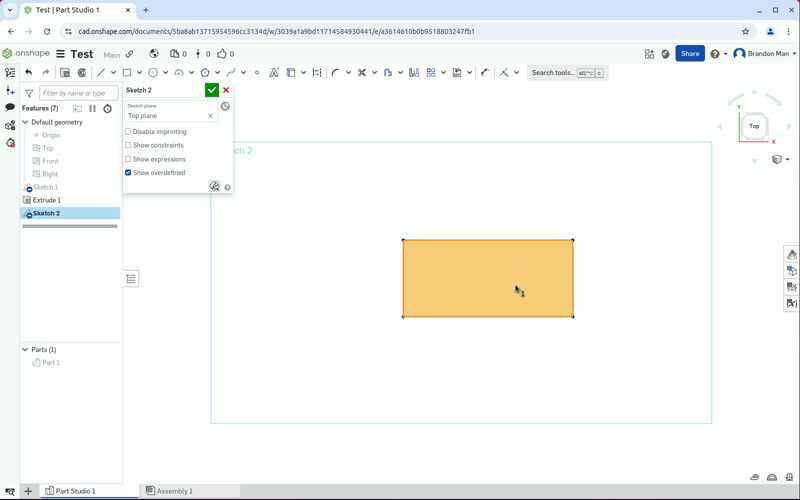
mouse_move(73, 352)
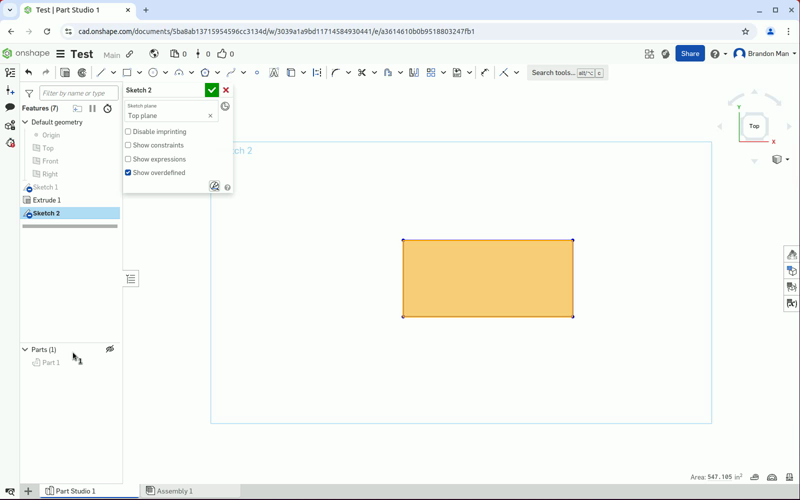
key(shift+y)
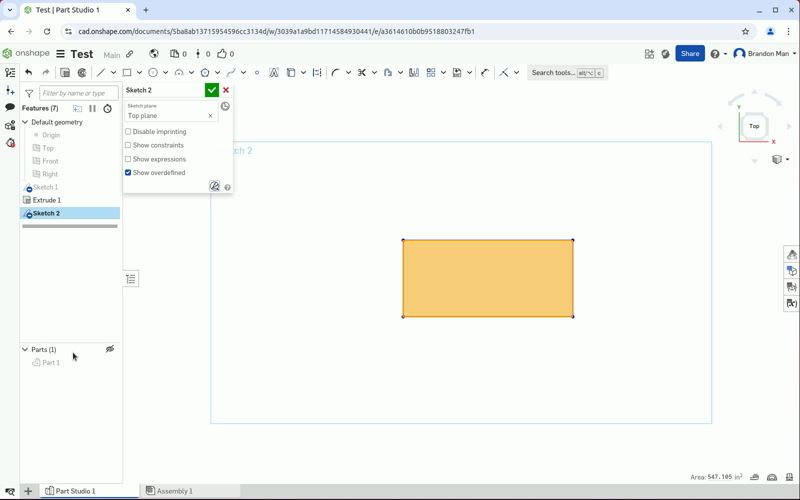
key(shift+e)
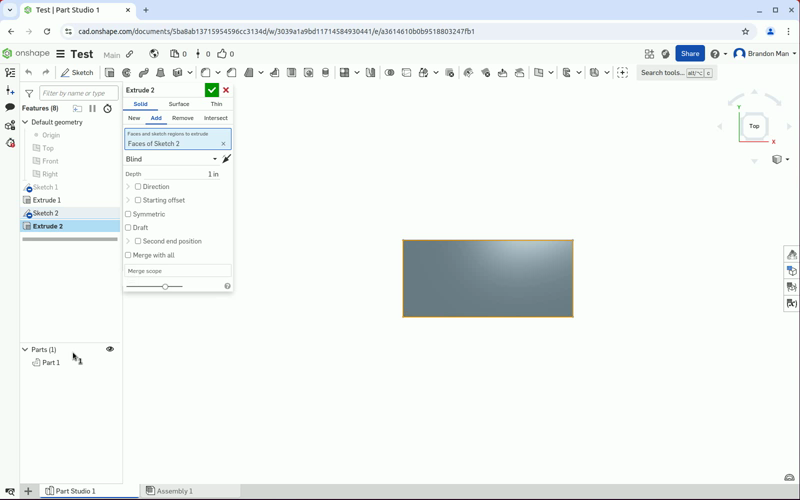
mouse_move(143, 106)
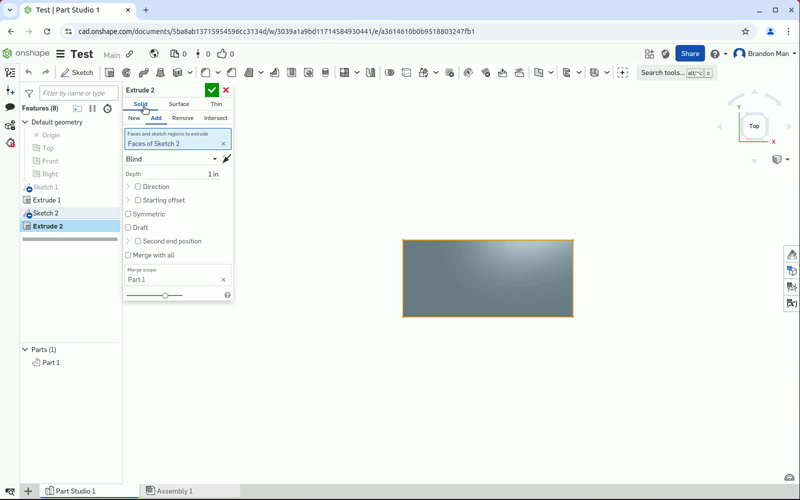
click(143, 106)
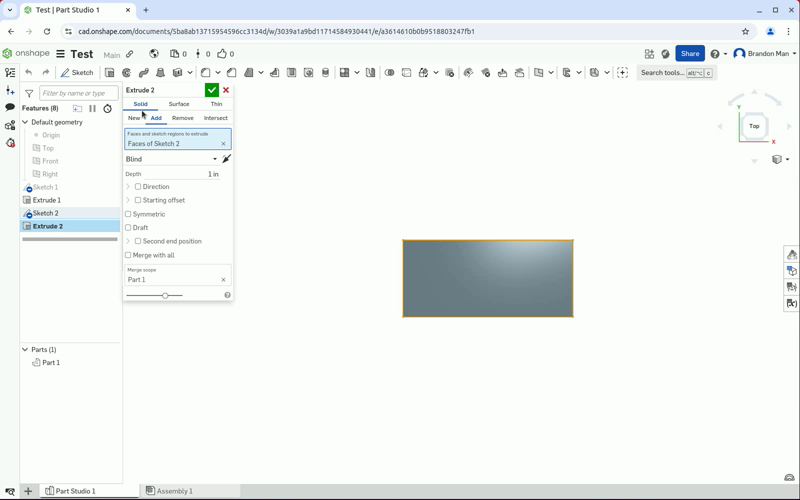
mouse_move(137, 120)
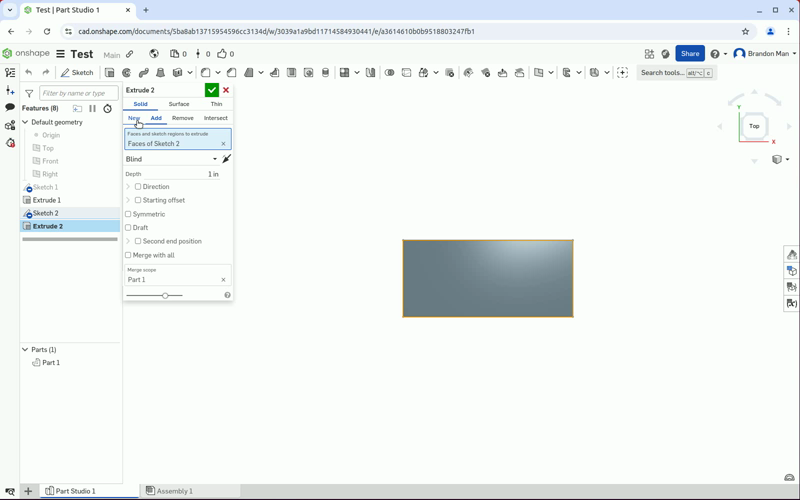
click(137, 120)
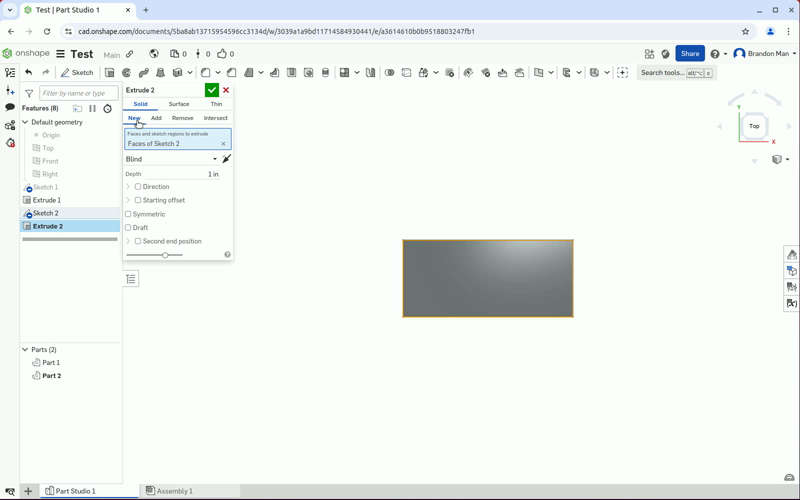
key(tab, 4)
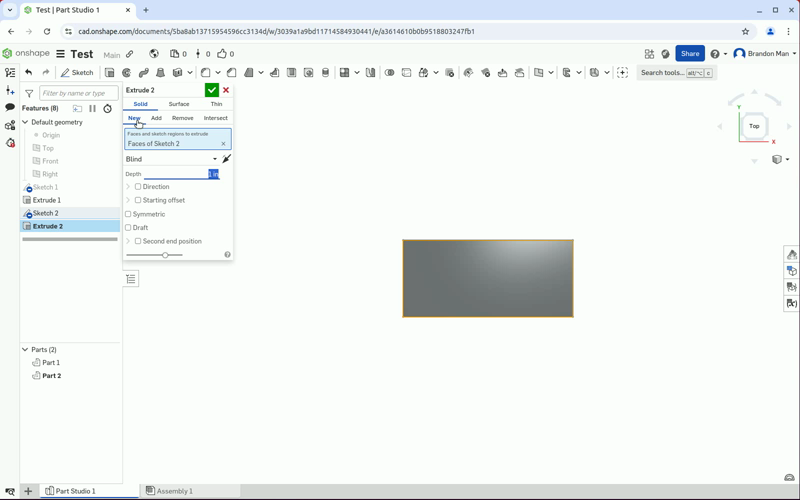
text(0.481)
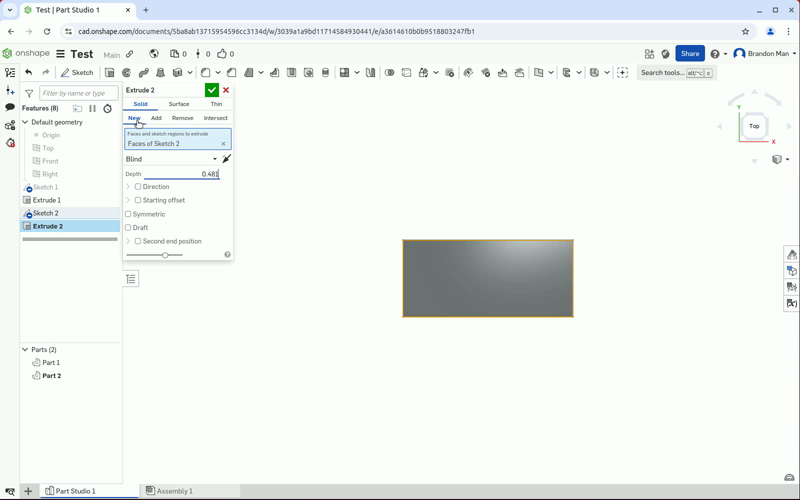
key(enter)
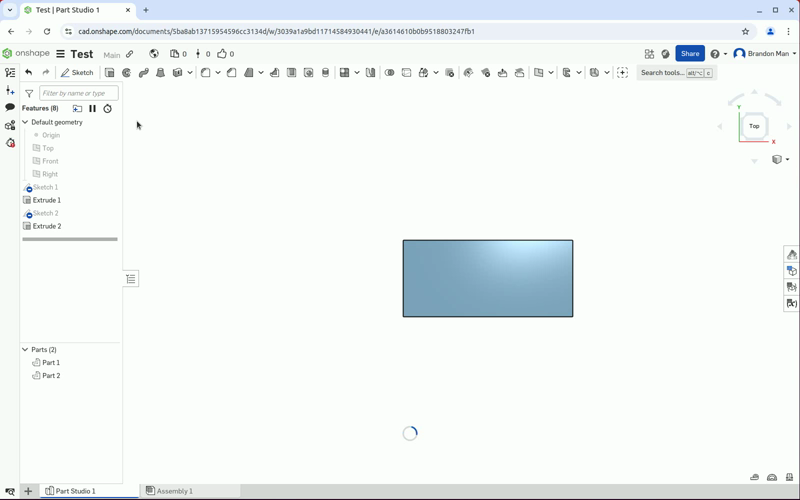
key(shift+h)
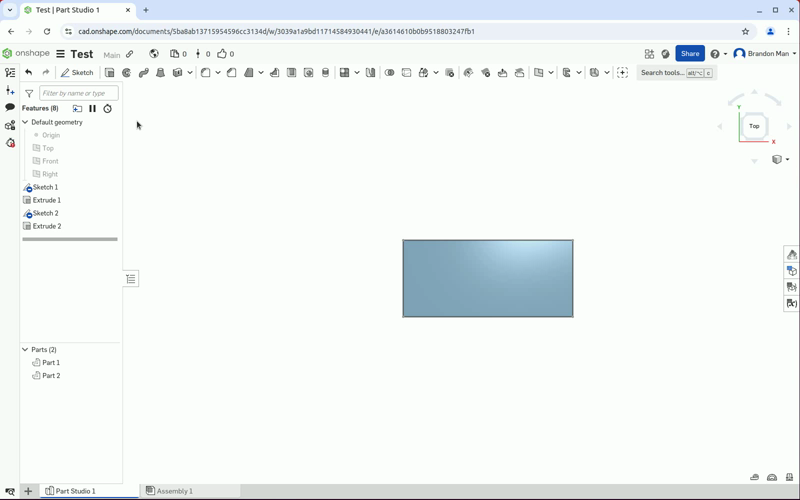
key(shift+h)
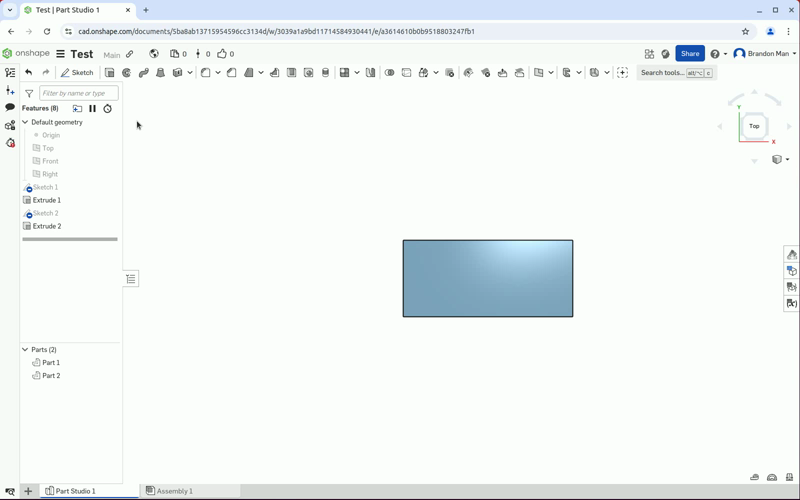
mouse_move(73, 189)
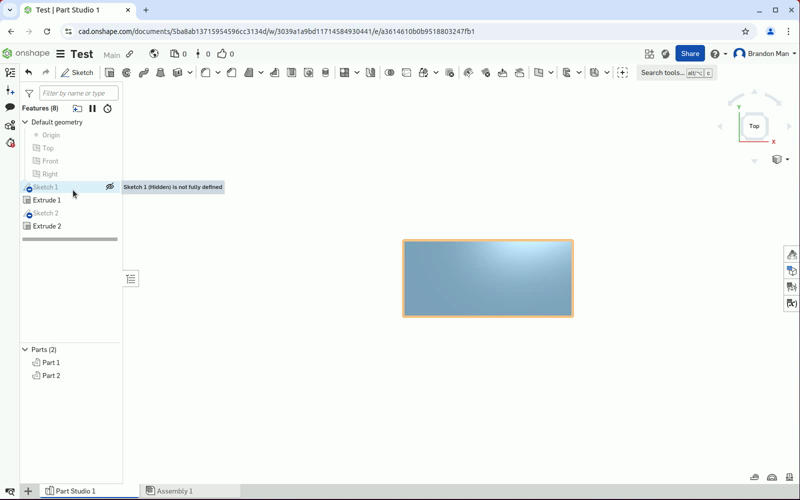
click(73, 189)
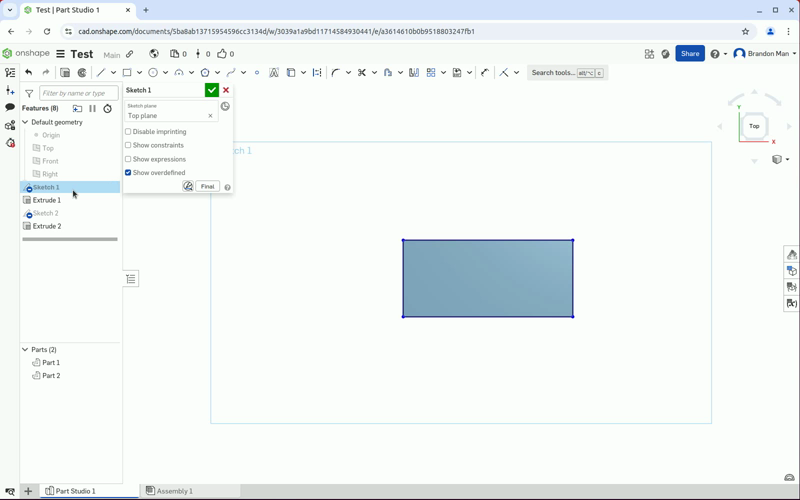
mouse_move(229, 92)
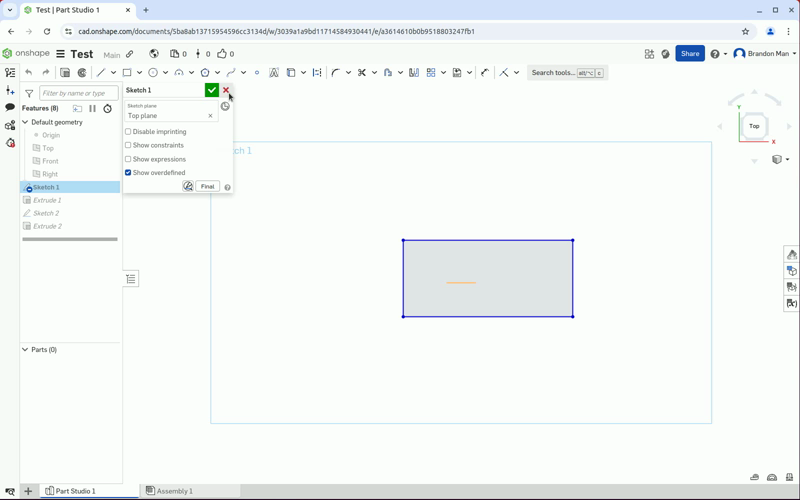
click(229, 92)
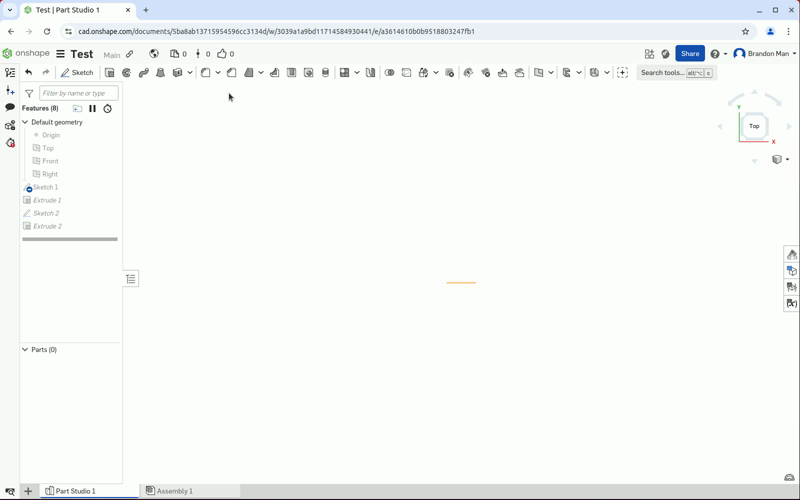
mouse_move(541, 75)
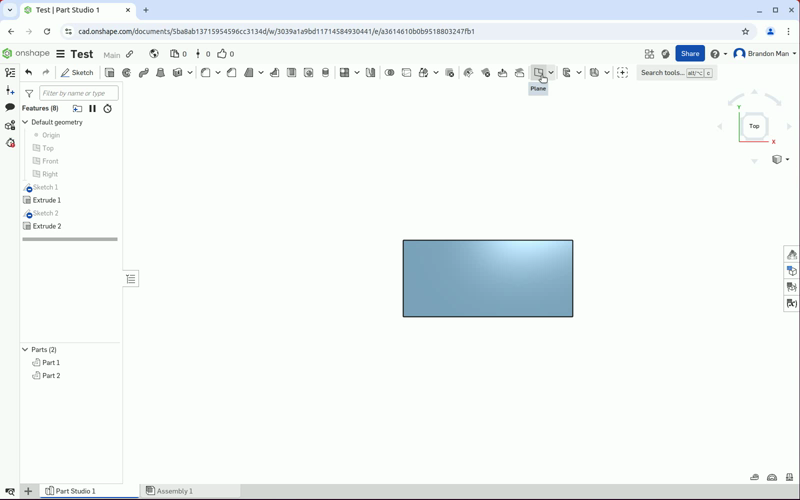
click(541, 75)
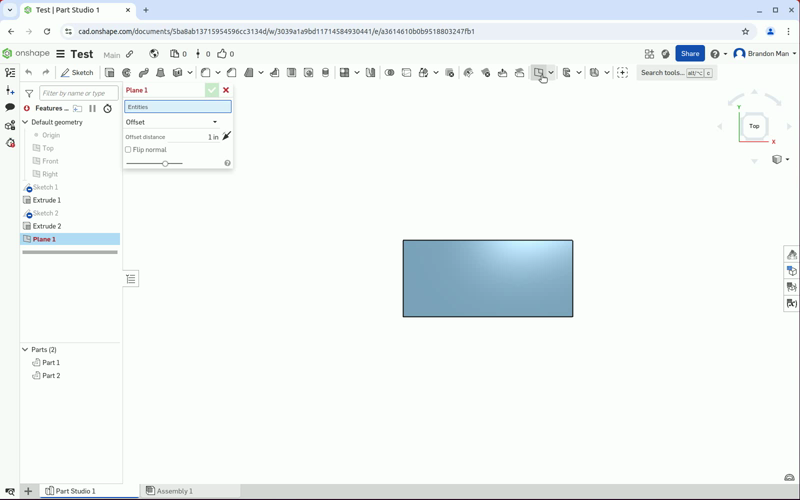
mouse_move(73, 150)
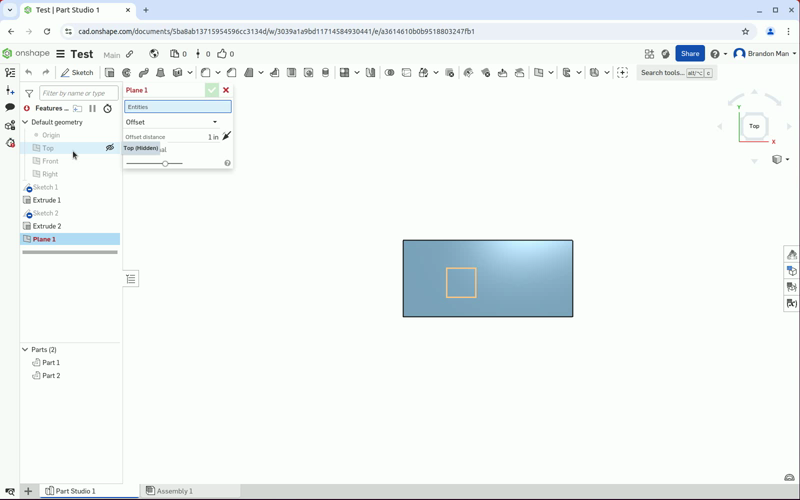
click(73, 150)
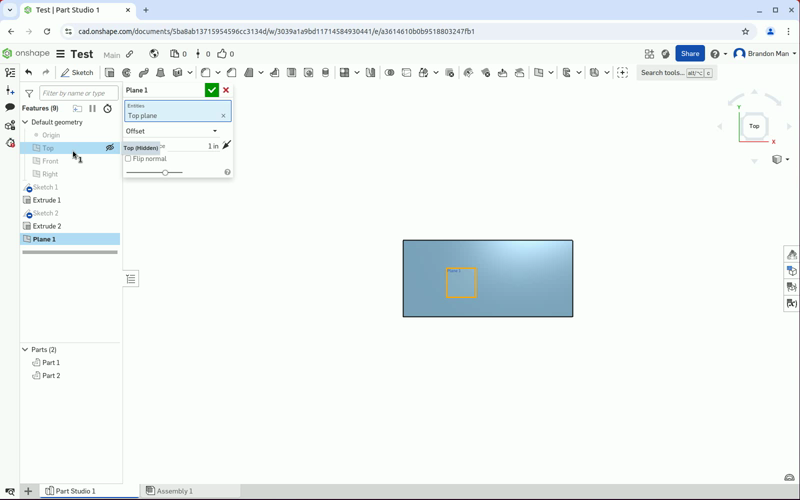
key(tab, 2)
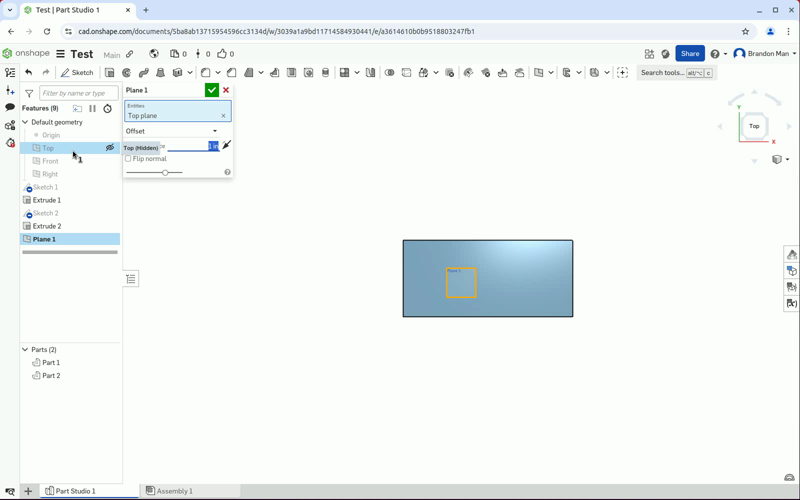
text(0.493)
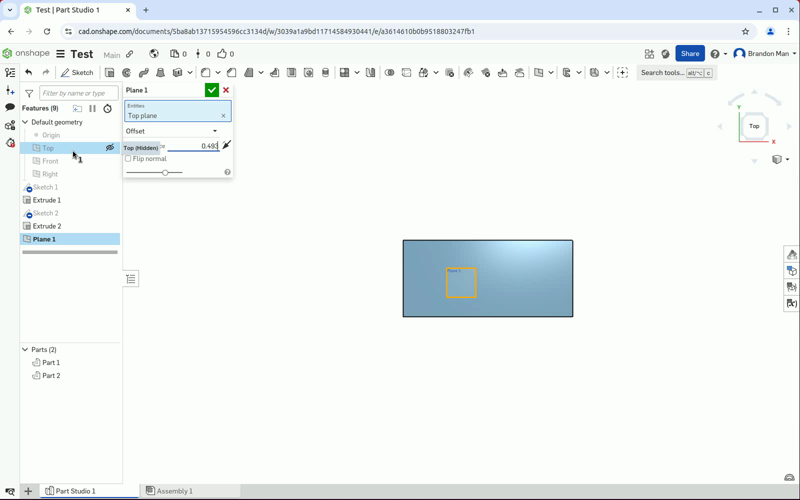
key(enter, 2)
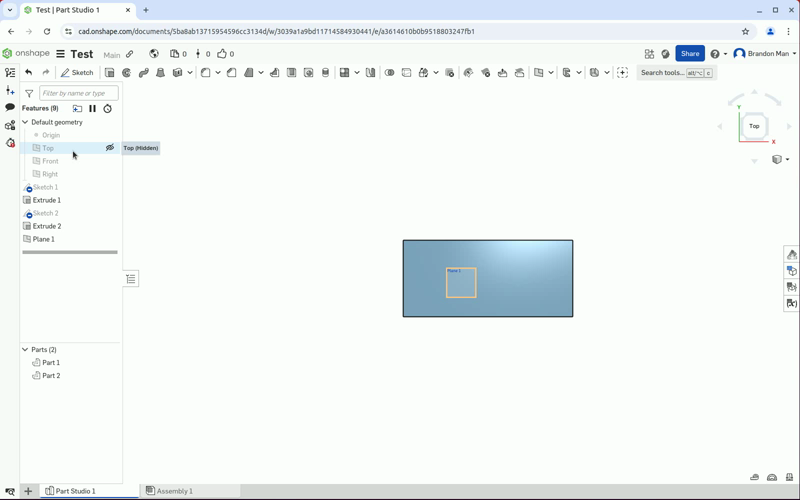
key(shift+s)
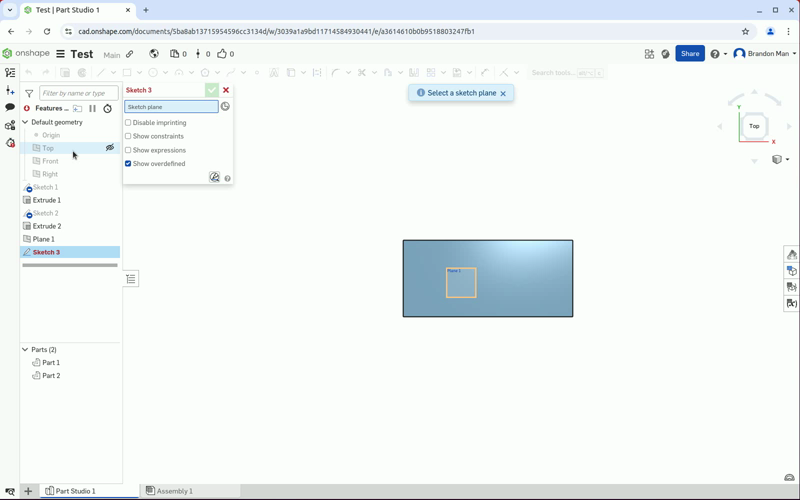
mouse_move(73, 241)
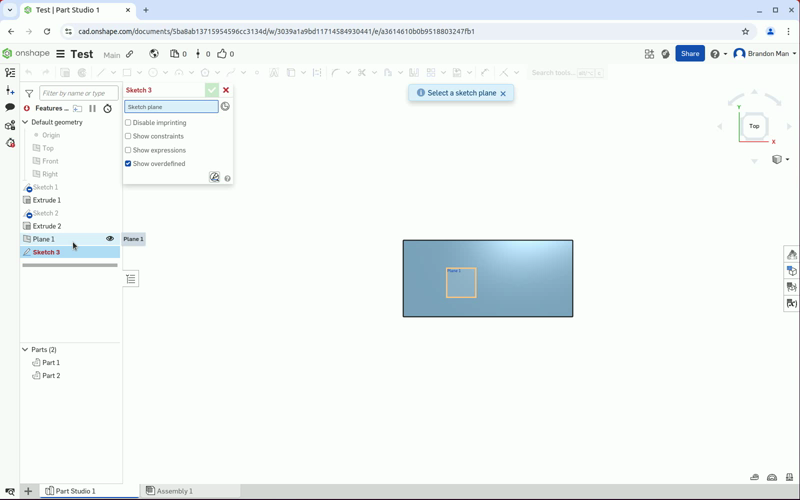
click(73, 241)
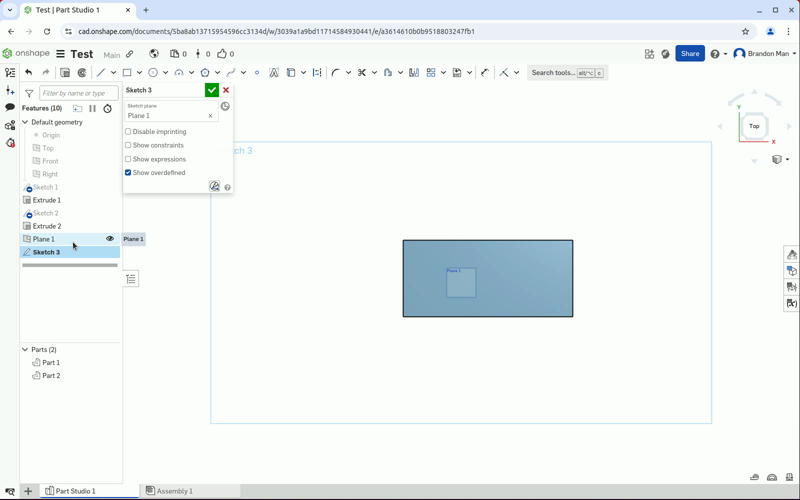
mouse_move(73, 352)
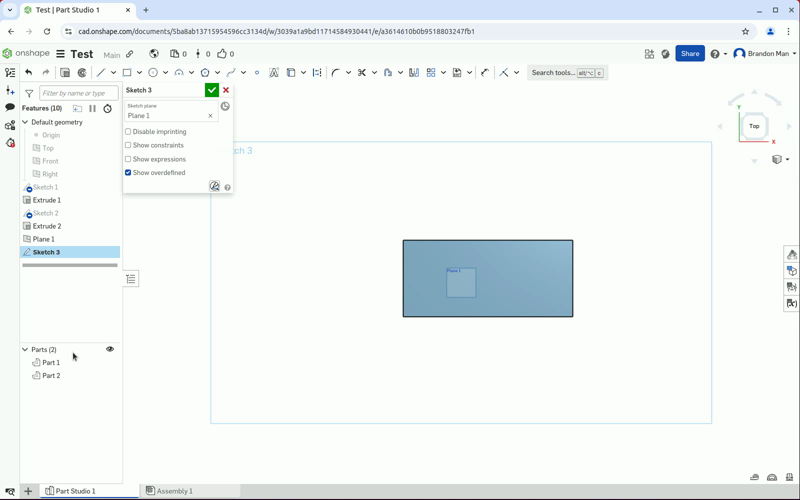
key(y)
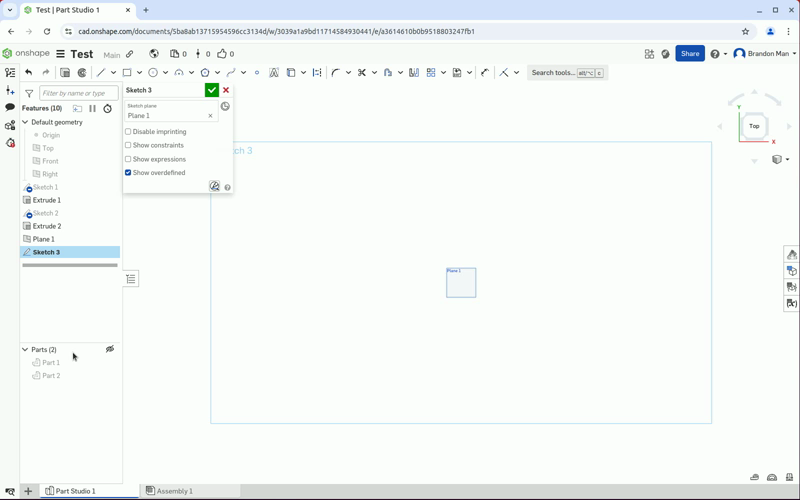
key(l)
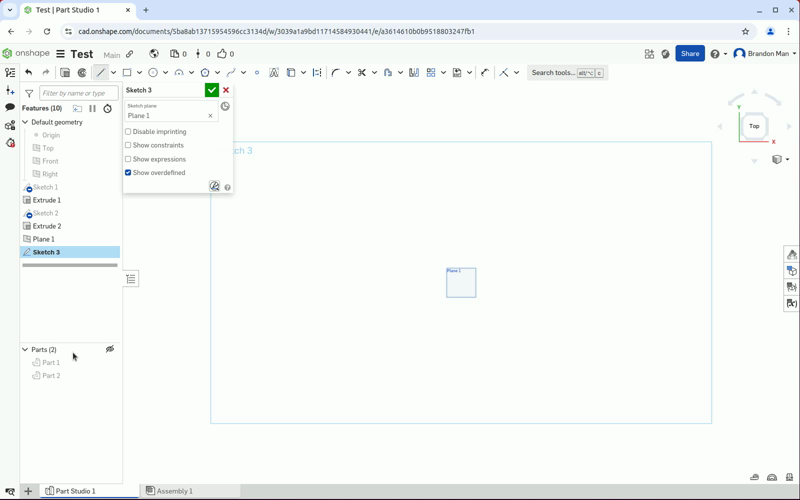
key_down(shift)
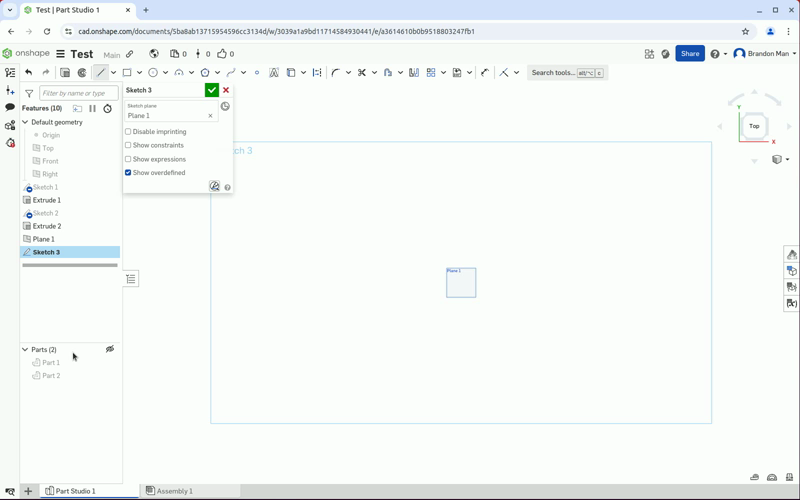
mouse_move(403, 241)
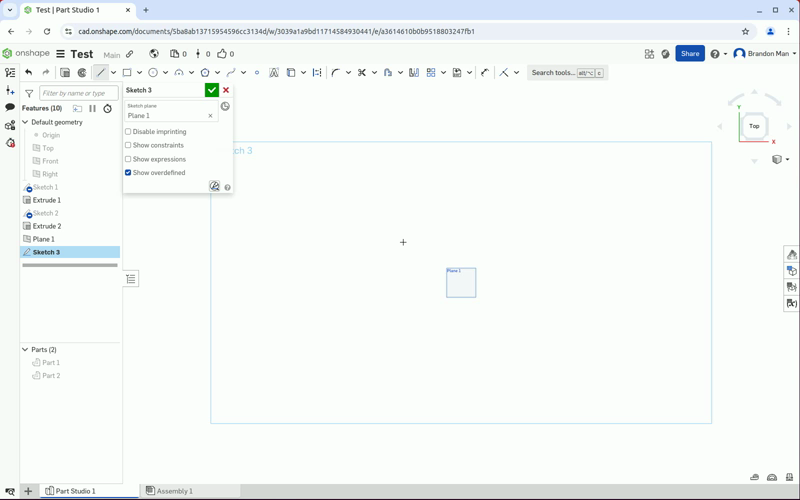
click(403, 241)
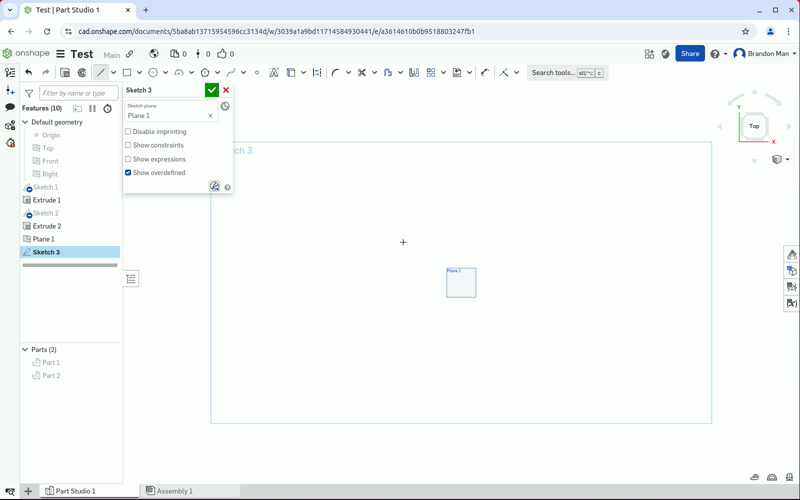
key_up(shift)
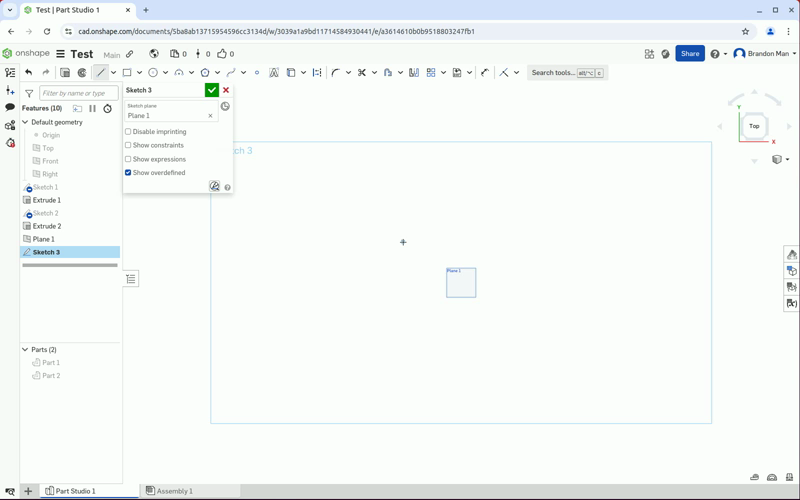
key_down(shift)
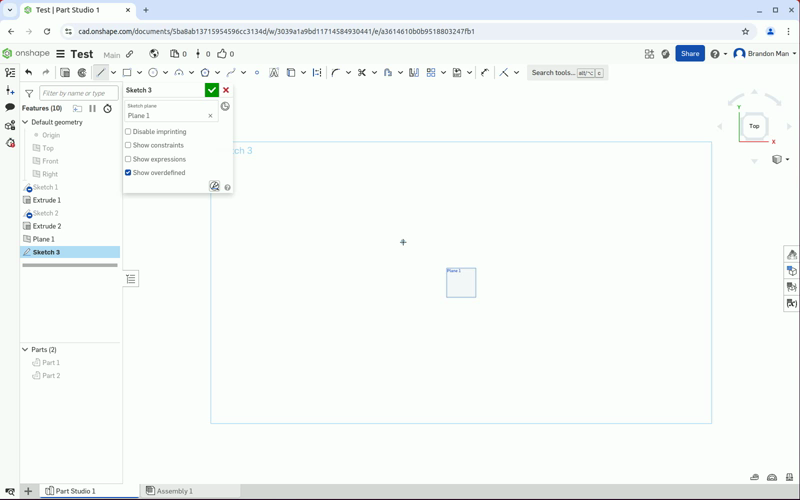
mouse_move(572, 241)
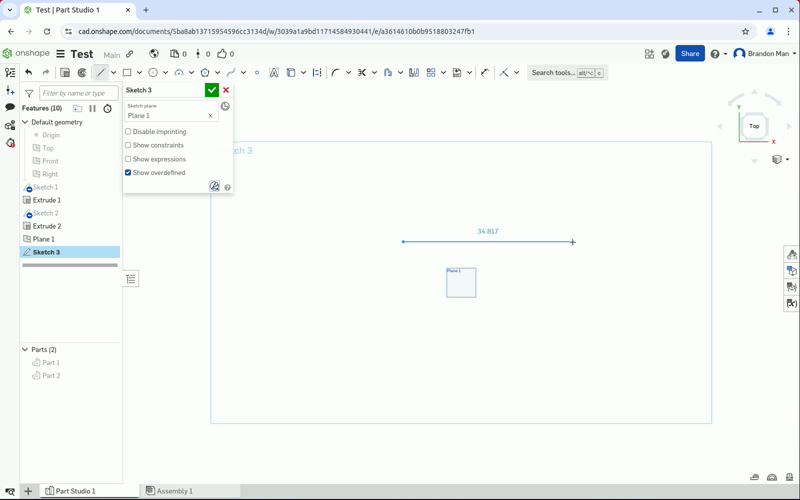
click(572, 241)
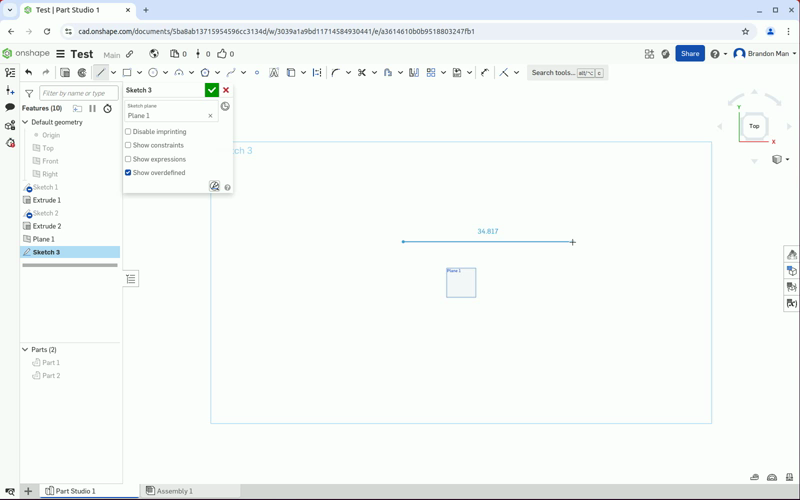
key_up(shift)
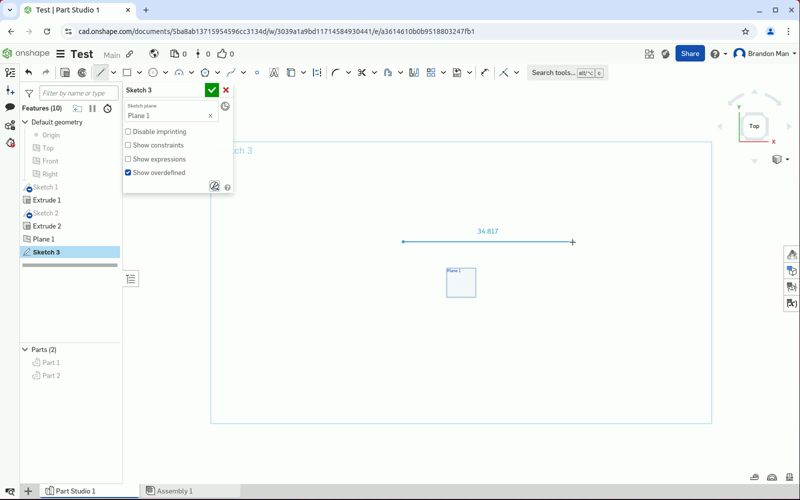
key_down(shift)
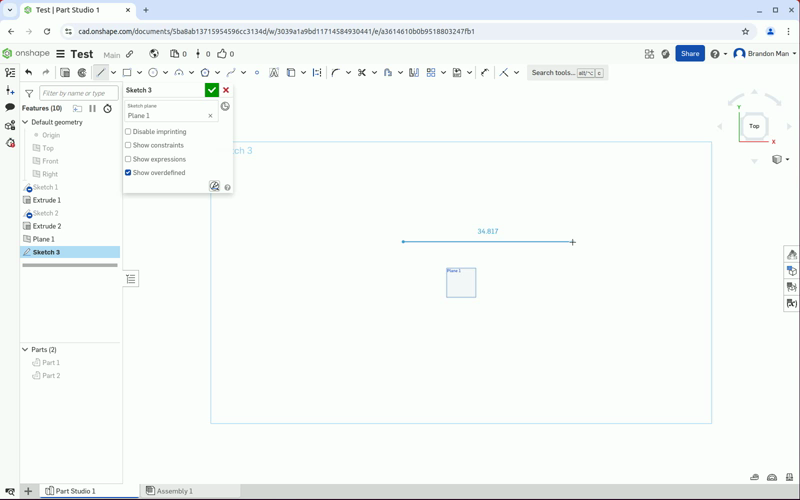
mouse_move(589, 241)
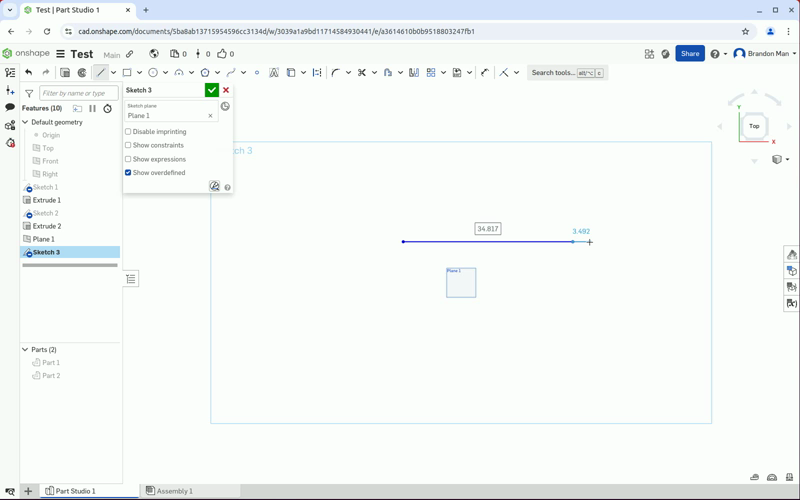
mouse_move(572, 240)
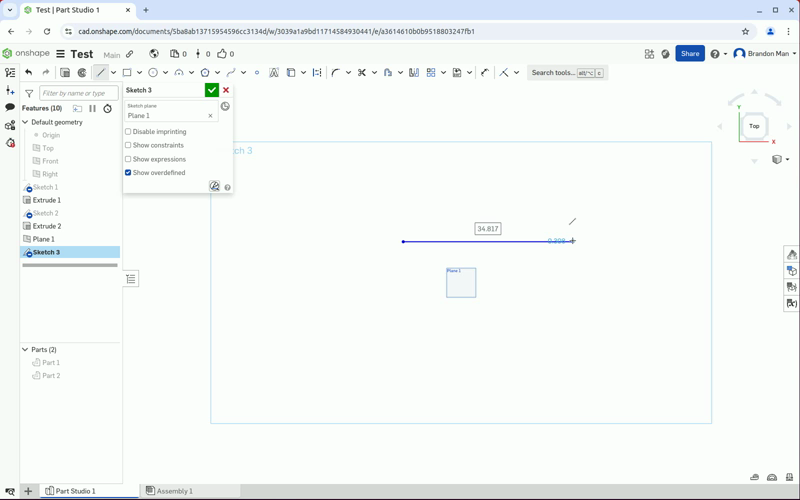
scroll(6)
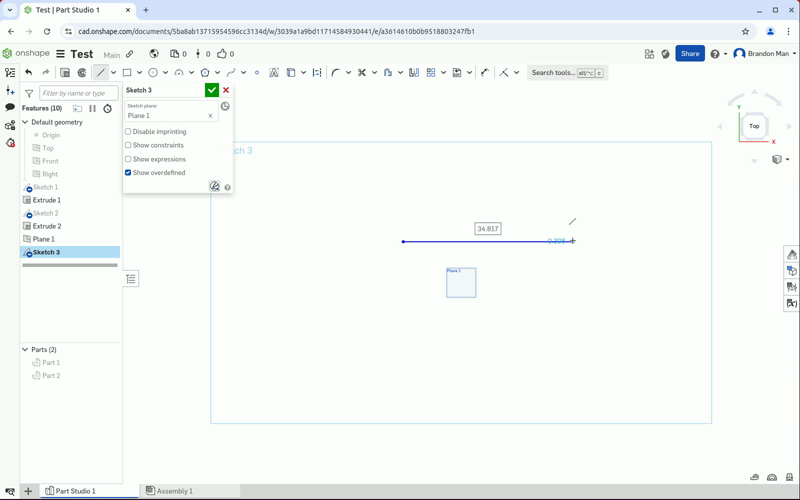
scroll(6)
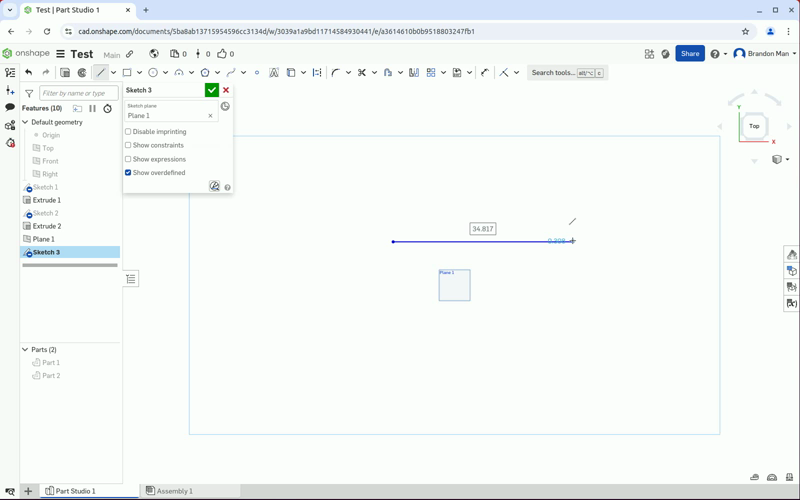
scroll(6)
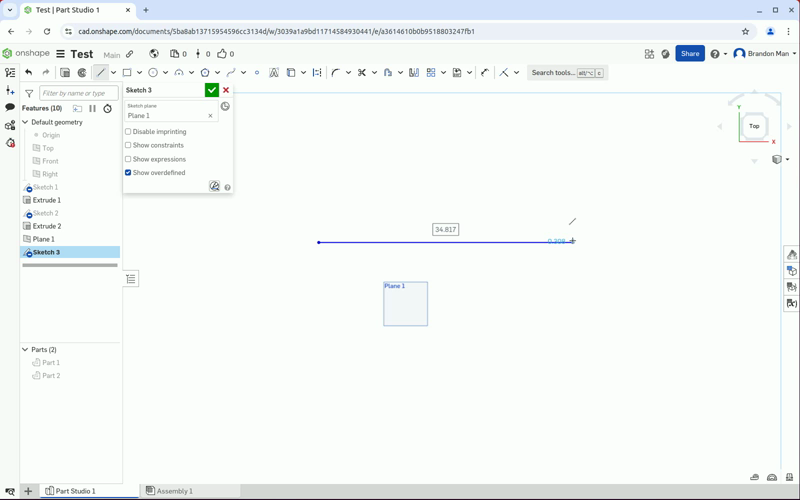
scroll(6)
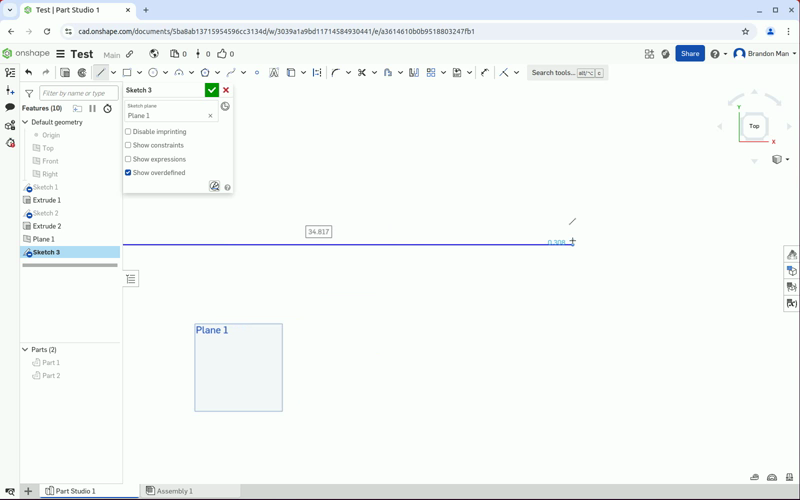
scroll(6)
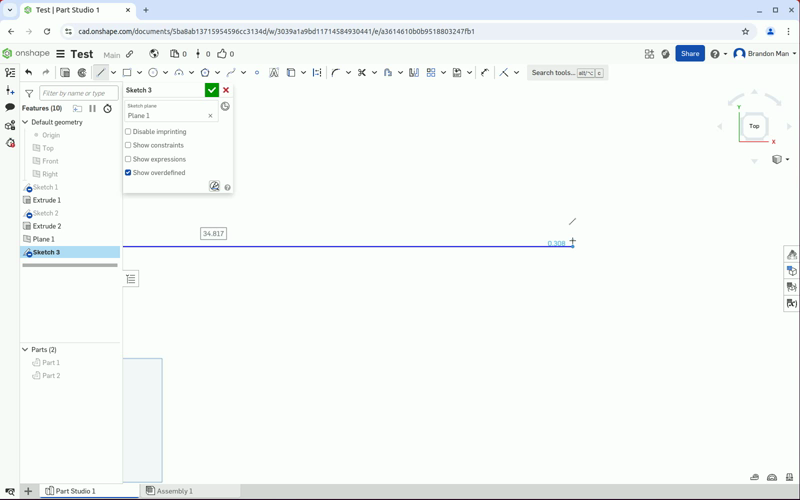
scroll(6)
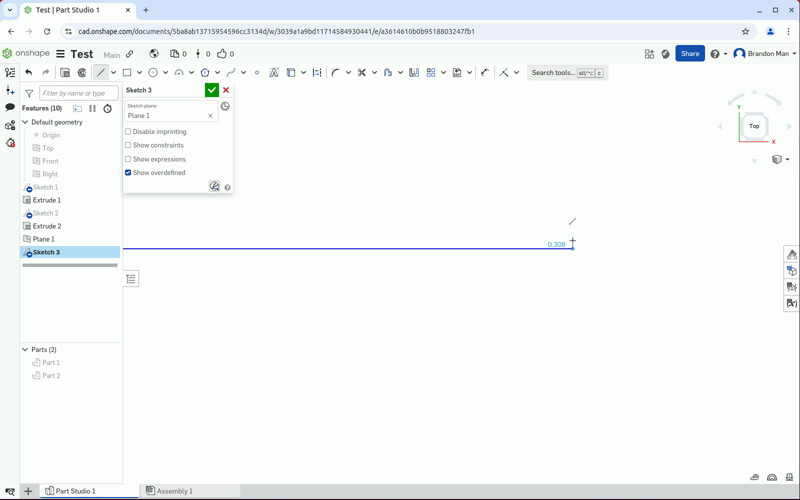
scroll(6)
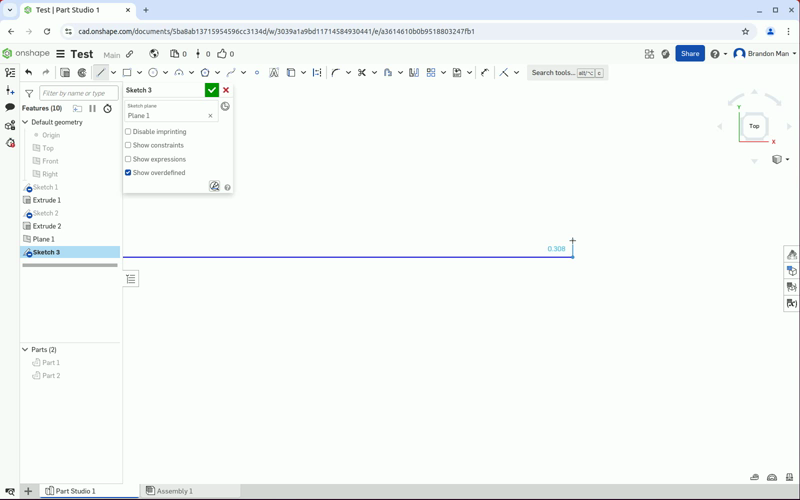
click(572, 240)
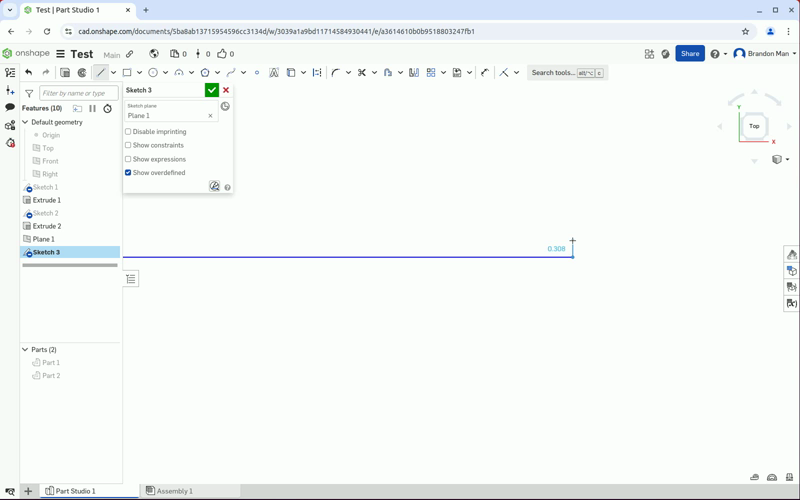
scroll(-6)
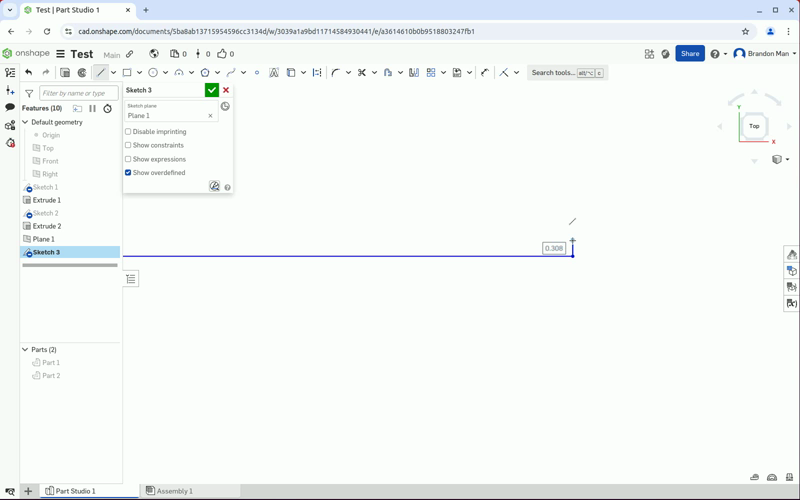
scroll(-6)
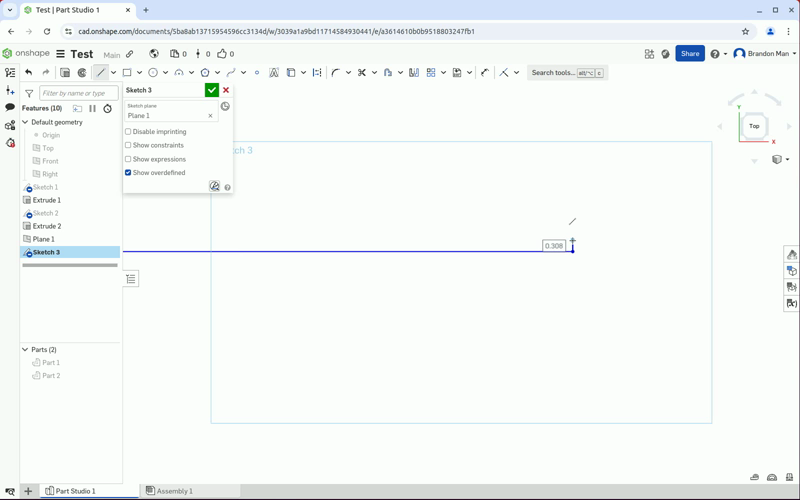
scroll(-6)
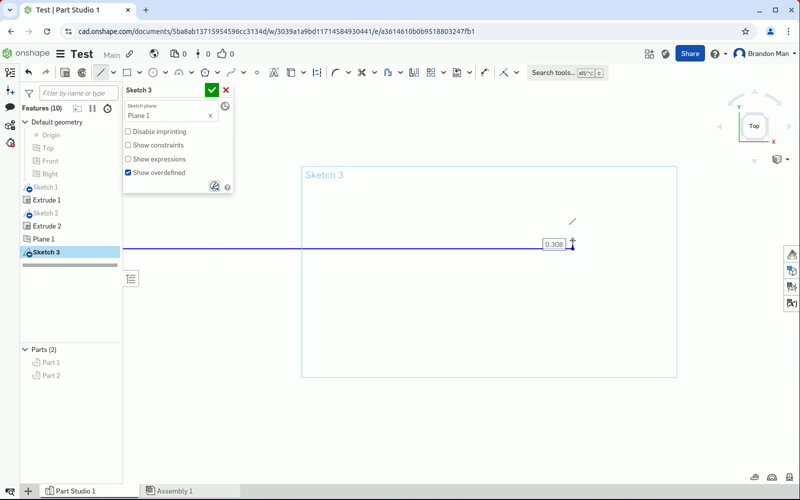
scroll(-6)
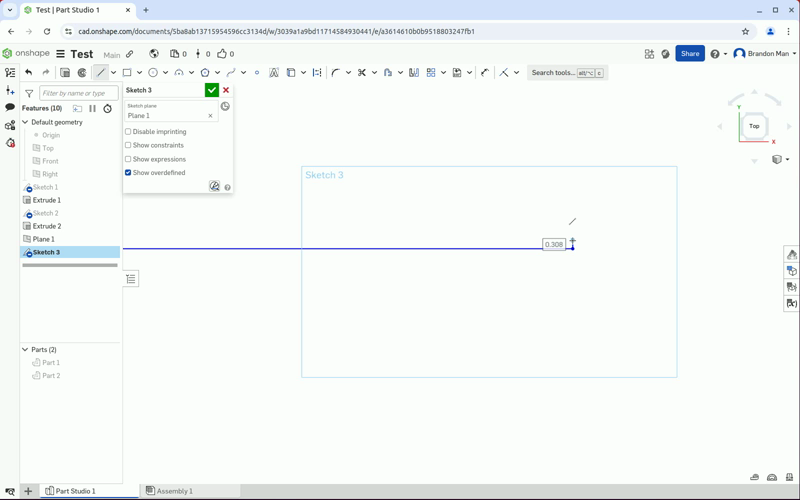
scroll(-6)
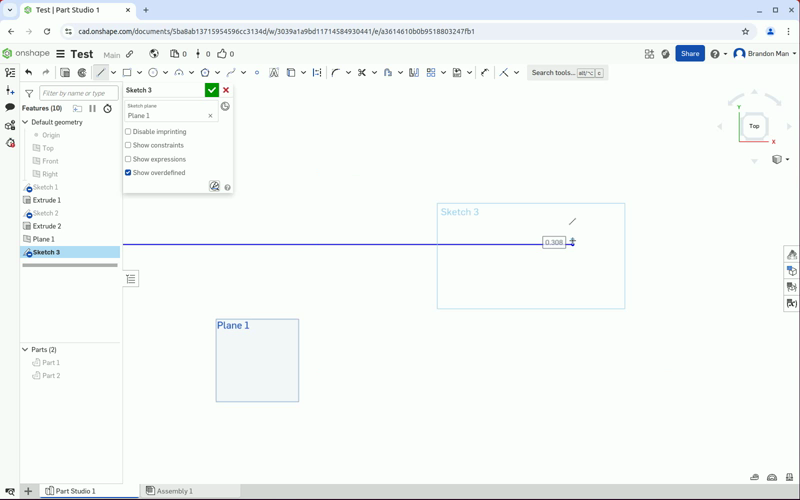
scroll(-6)
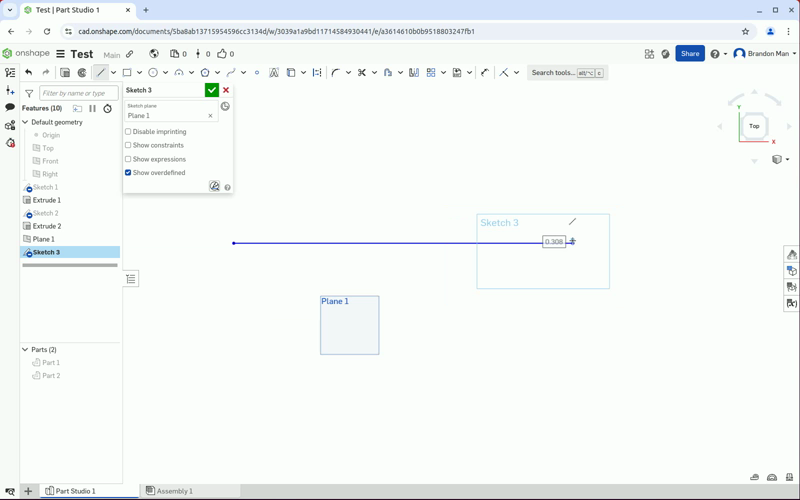
scroll(-6)
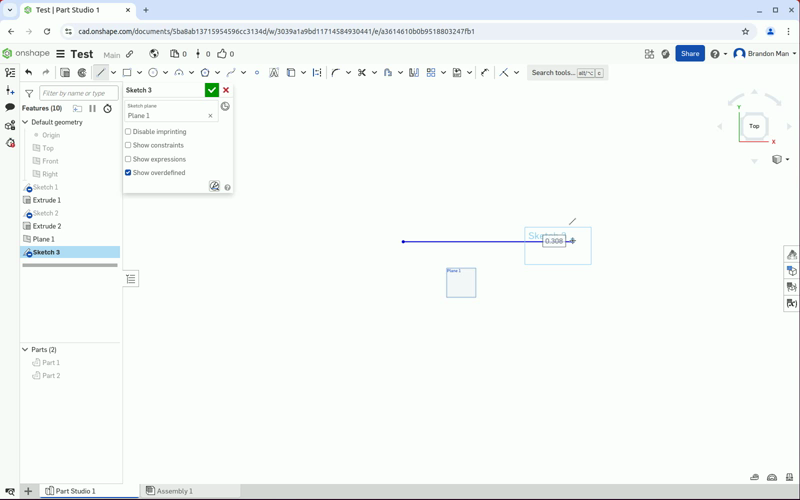
key_up(shift)
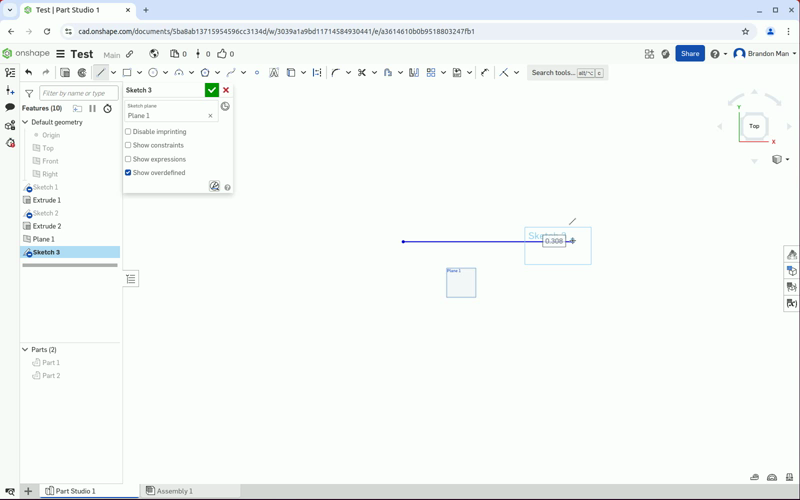
key_down(shift)
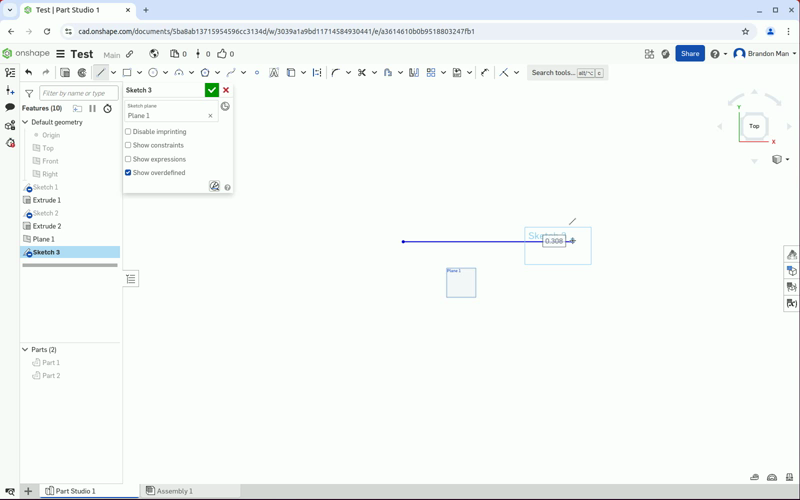
mouse_move(403, 240)
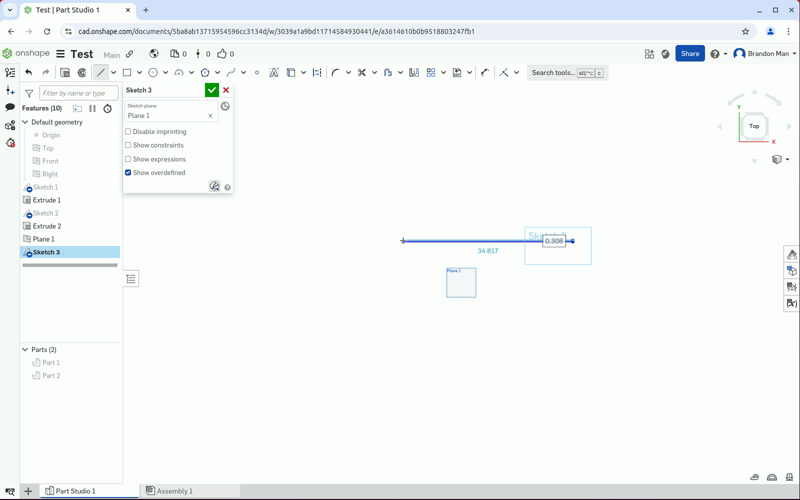
scroll(6)
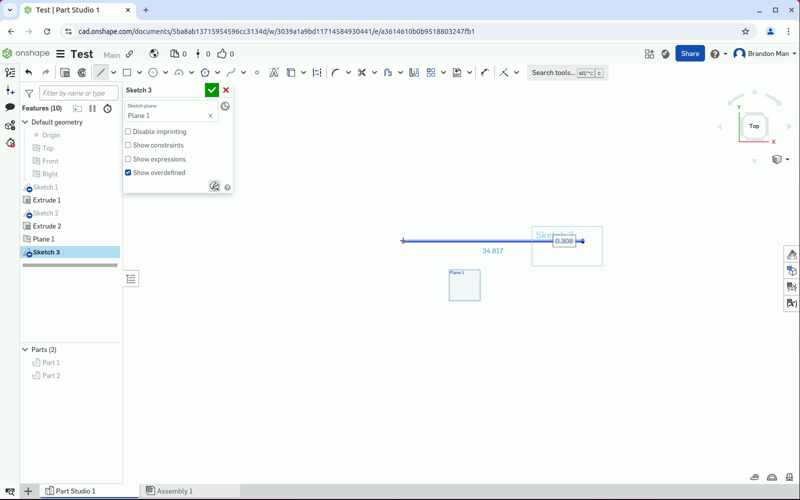
scroll(6)
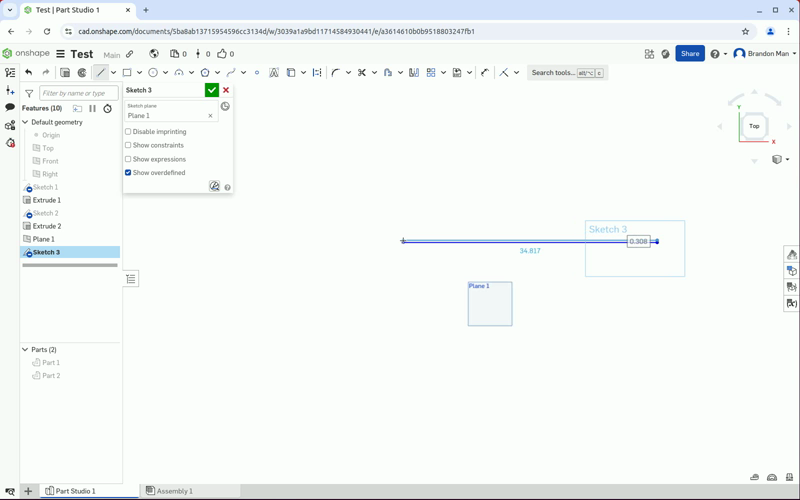
scroll(6)
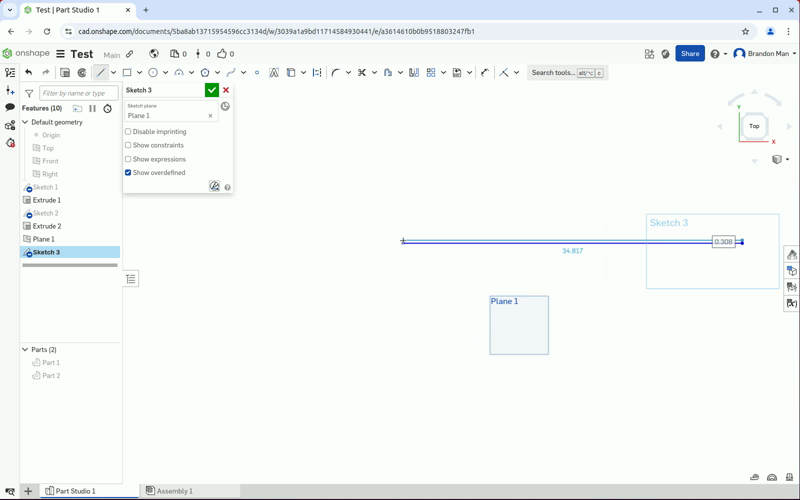
scroll(6)
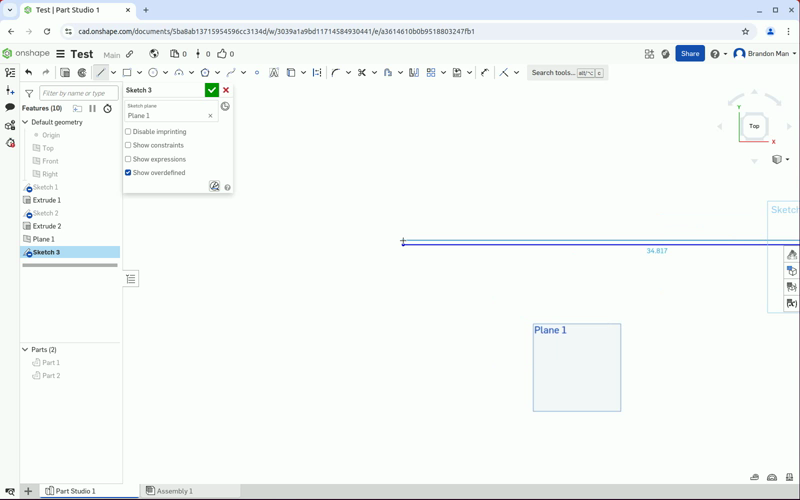
scroll(6)
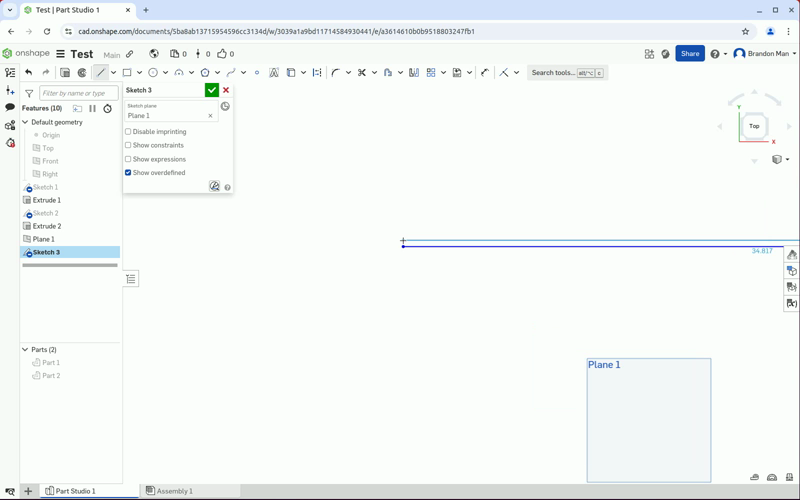
scroll(6)
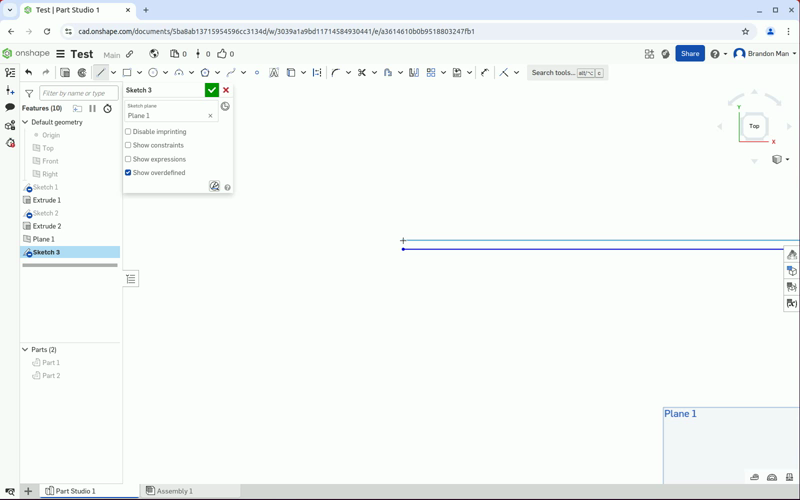
scroll(6)
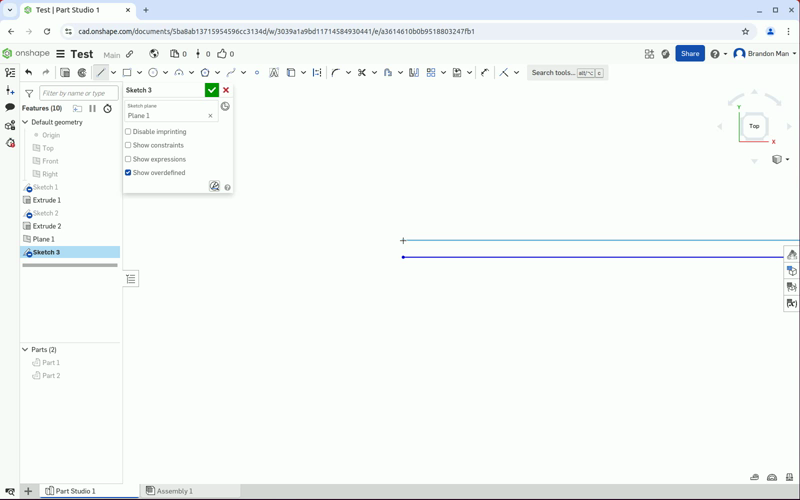
click(403, 240)
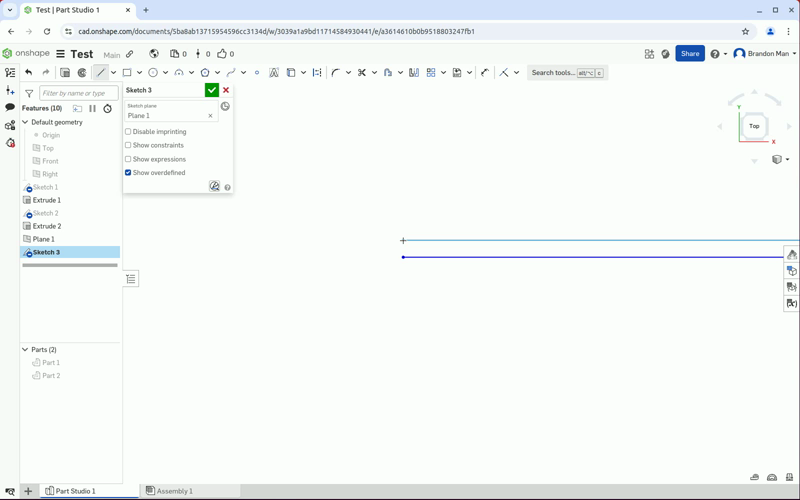
scroll(-6)
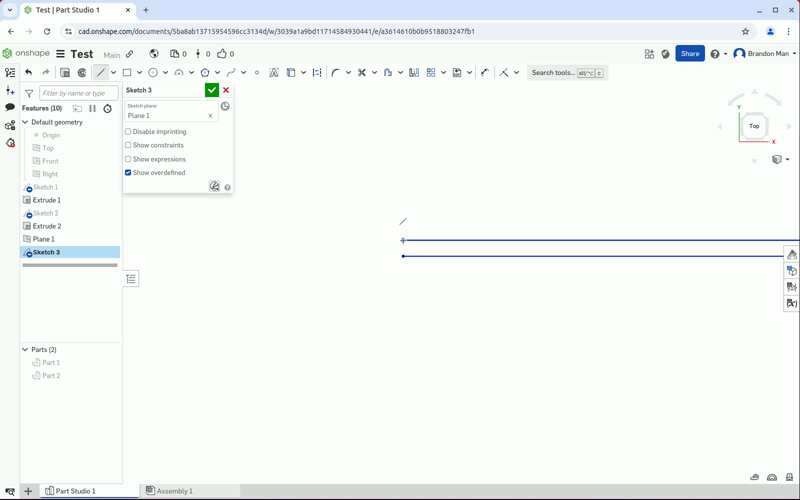
scroll(-6)
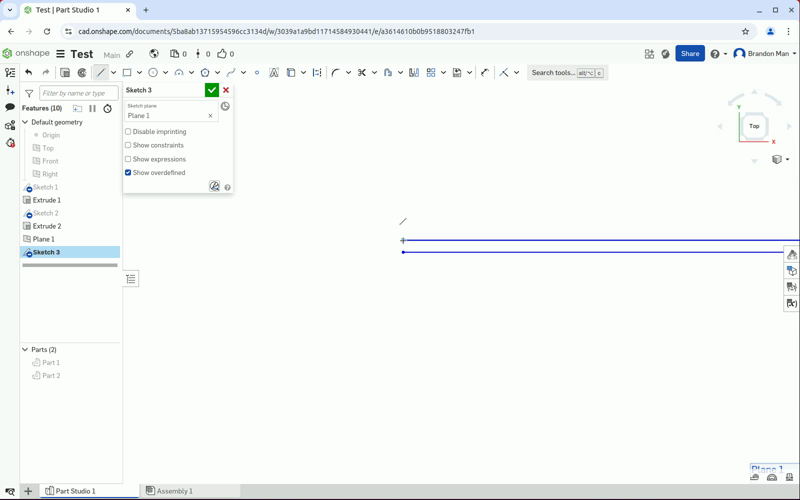
scroll(-6)
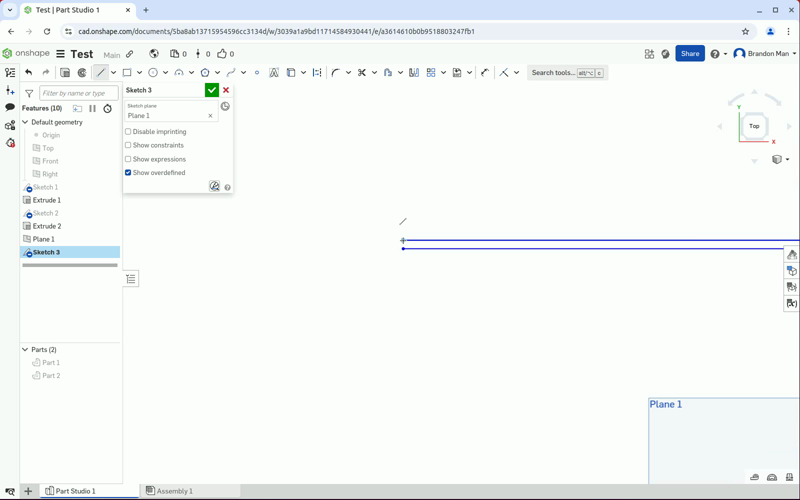
scroll(-6)
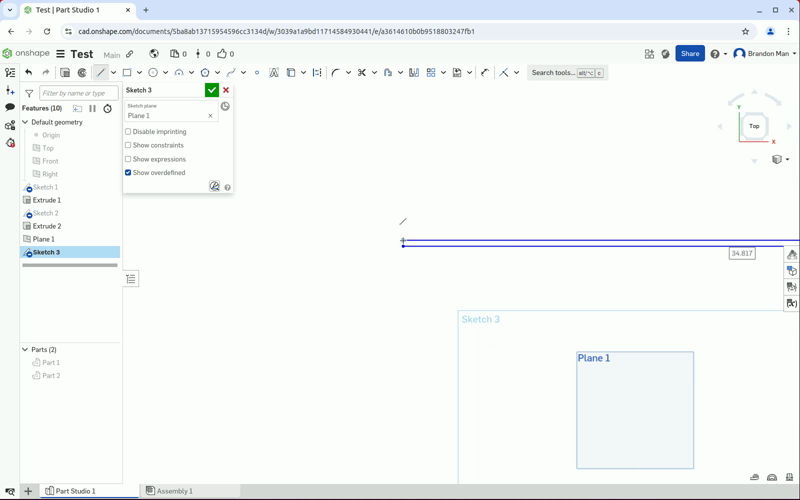
scroll(-6)
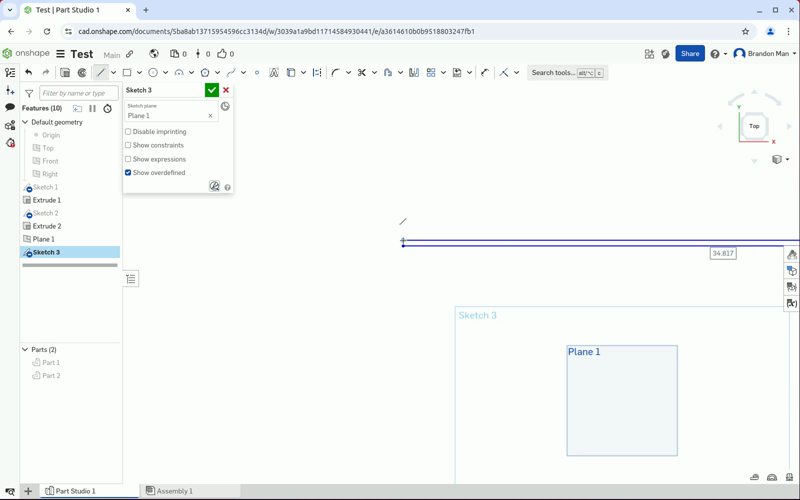
scroll(-6)
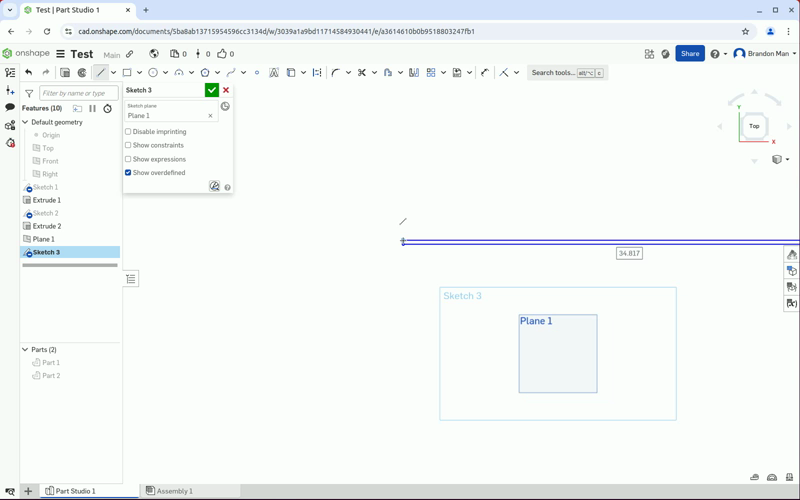
scroll(-6)
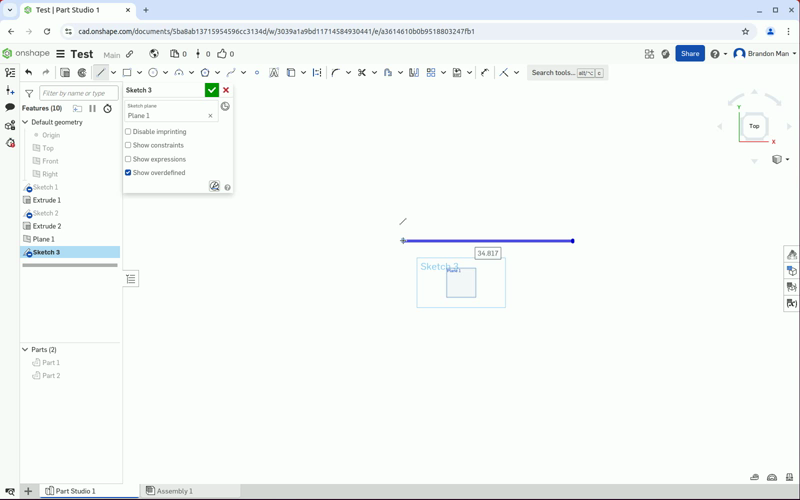
key_up(shift)
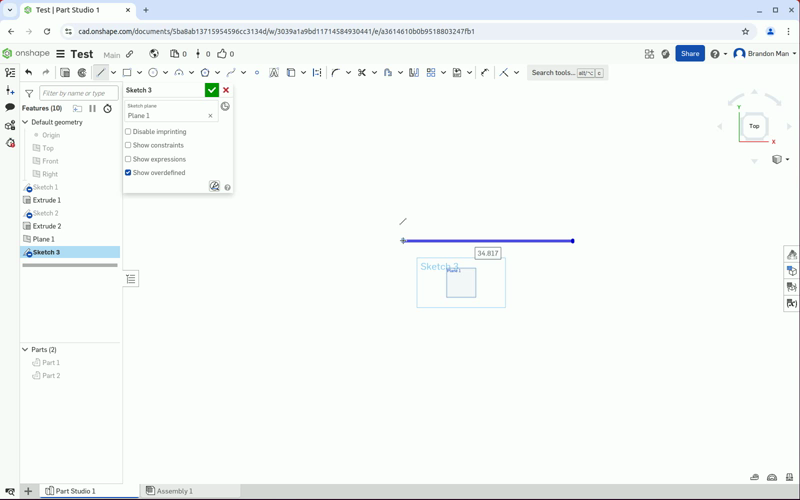
mouse_move(433, 240)
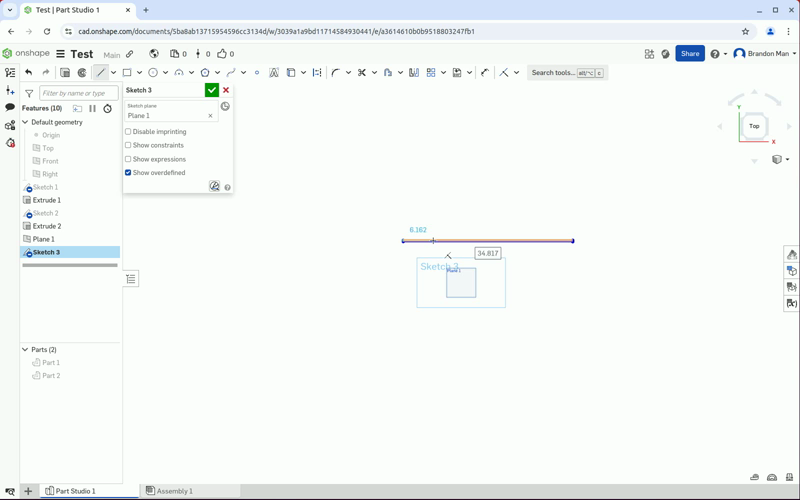
key_down(shift)
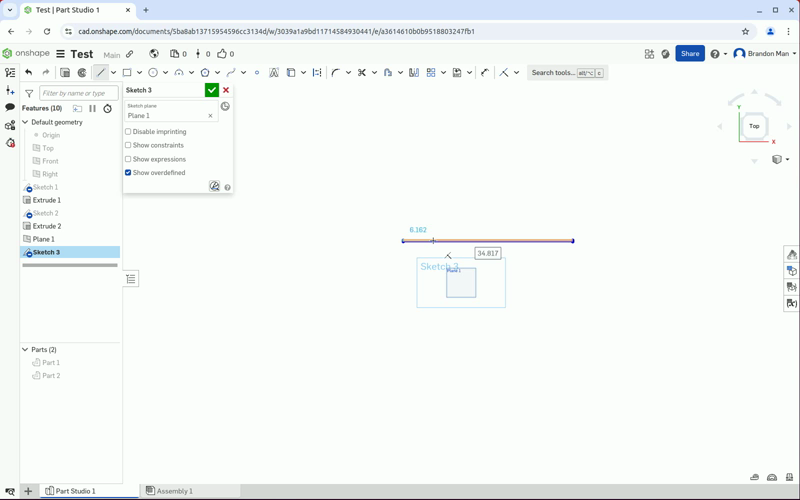
mouse_move(403, 241)
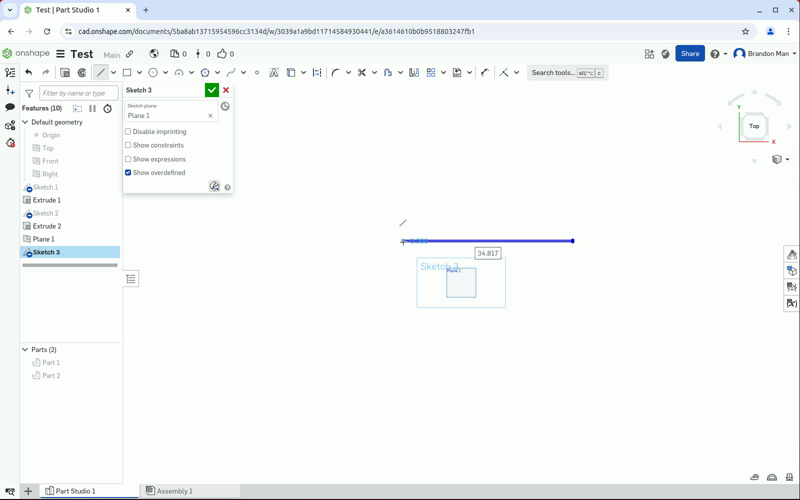
scroll(6)
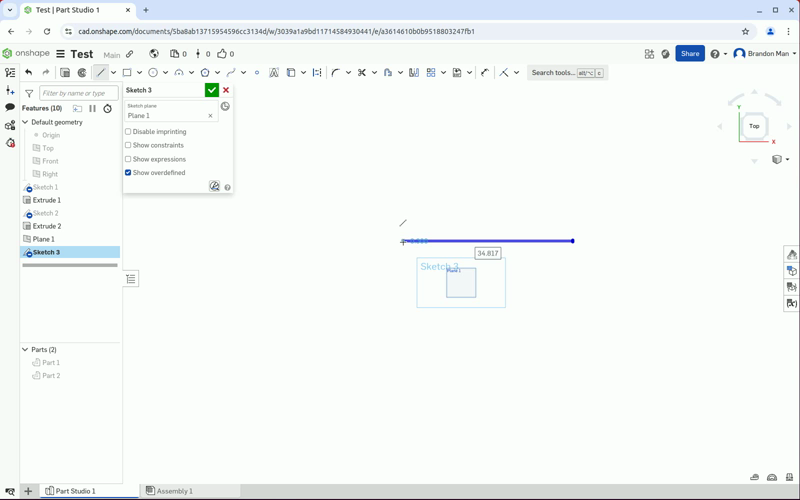
scroll(6)
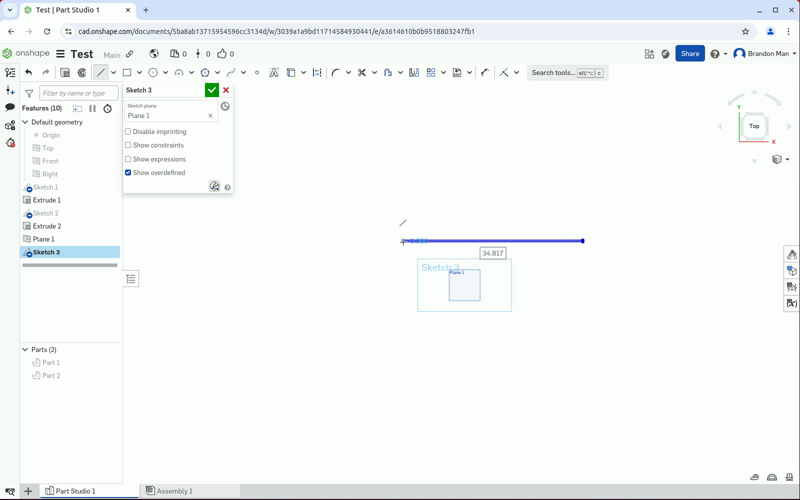
scroll(6)
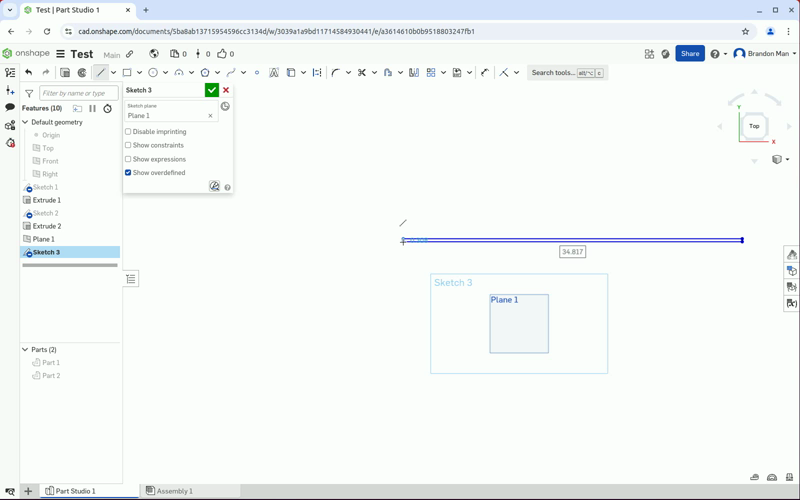
scroll(6)
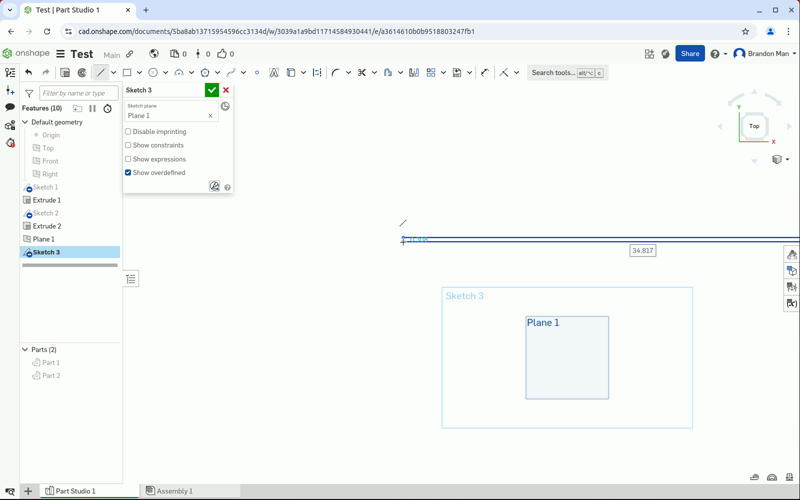
scroll(6)
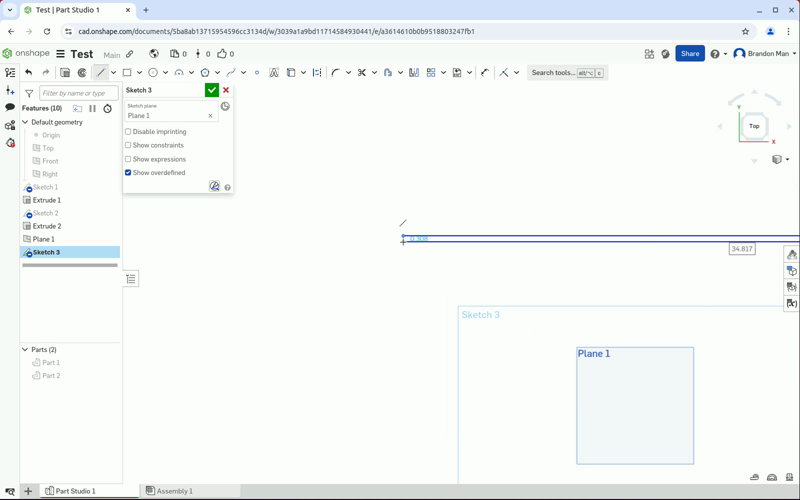
scroll(6)
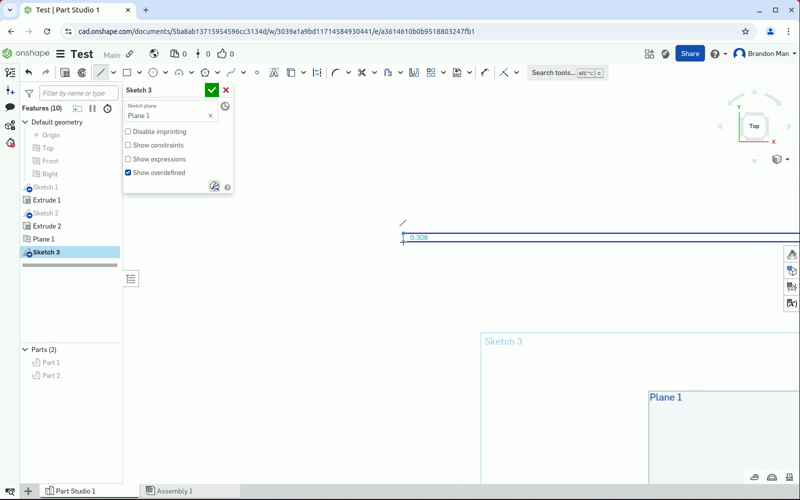
scroll(6)
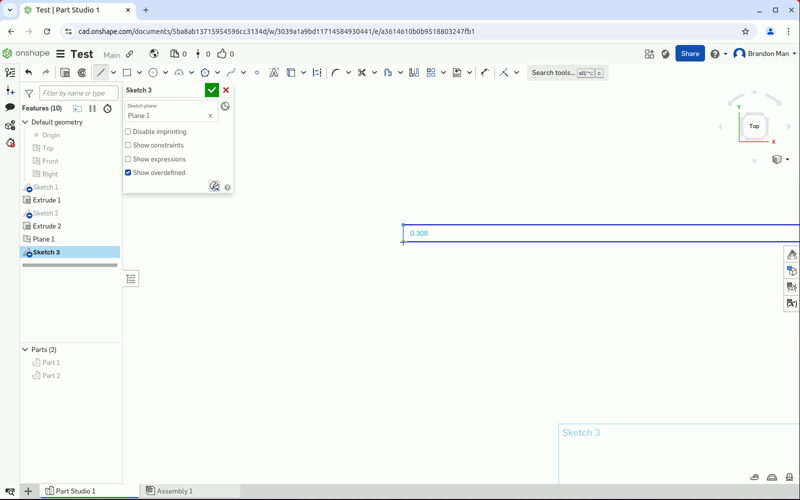
key_up(shift)
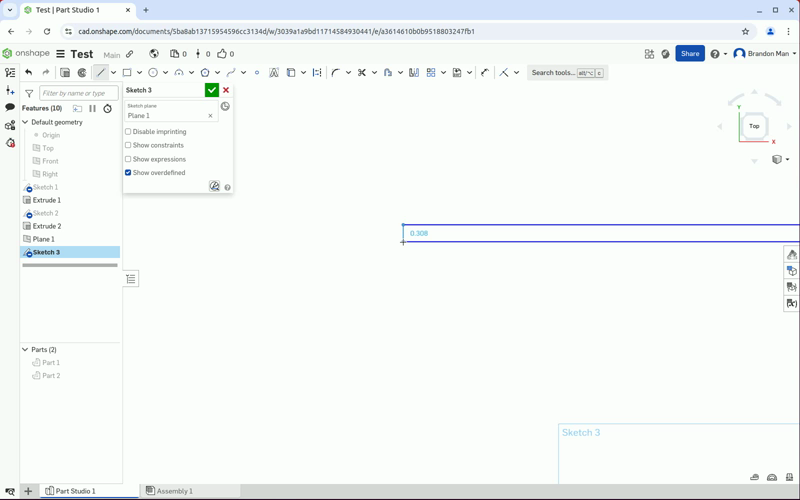
click(403, 241)
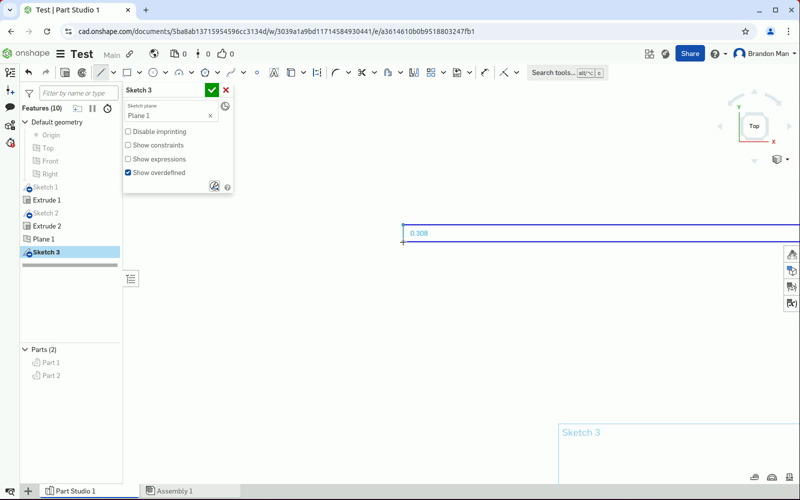
scroll(-6)
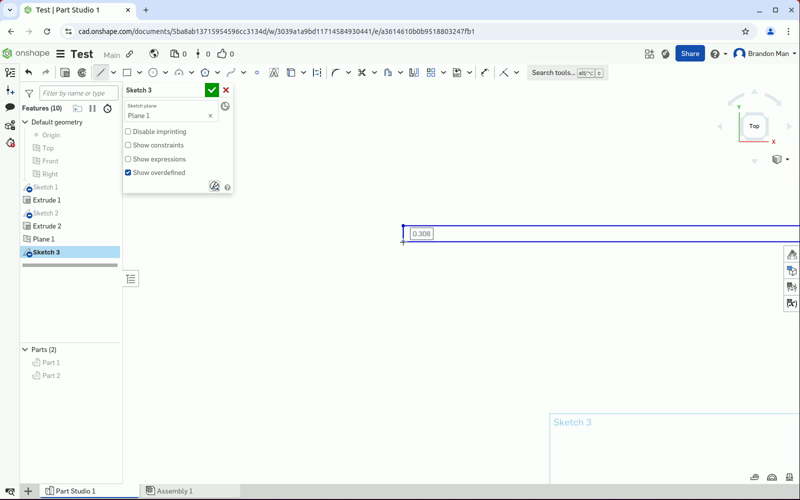
scroll(-6)
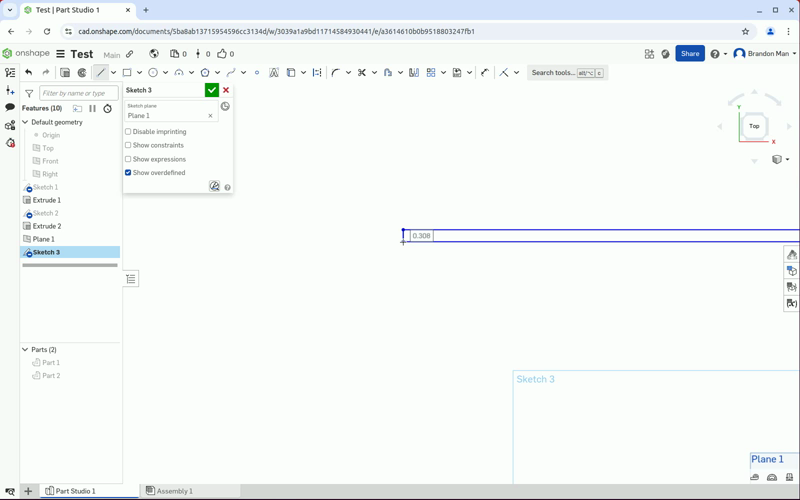
scroll(-6)
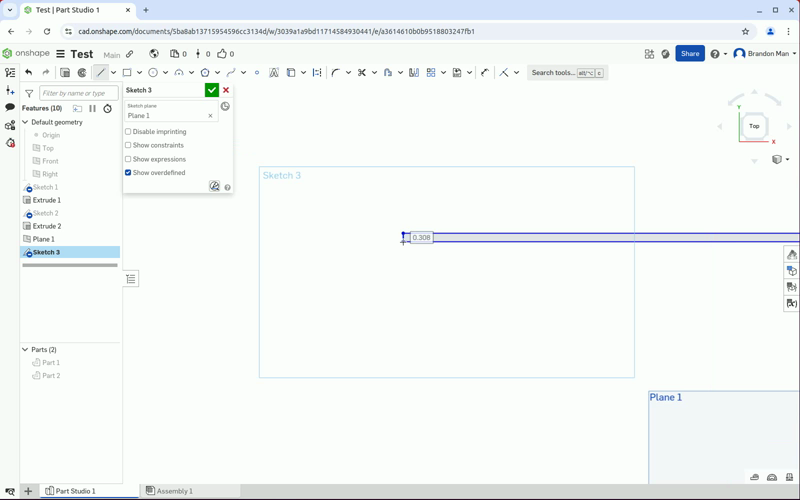
scroll(-6)
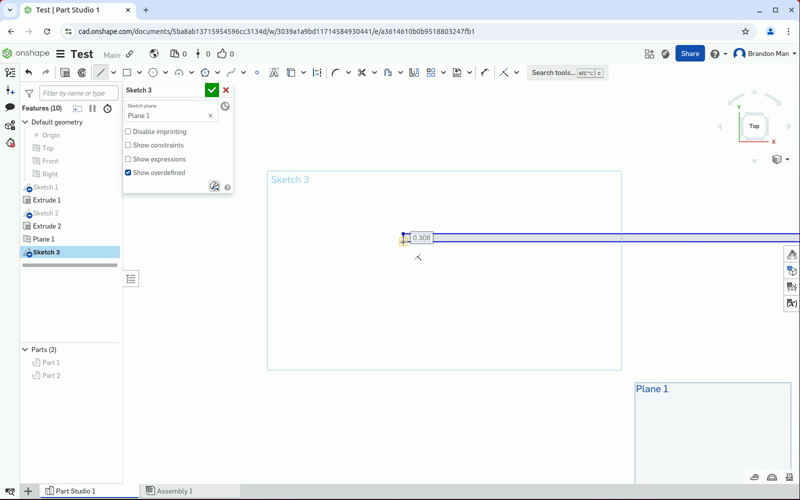
scroll(-6)
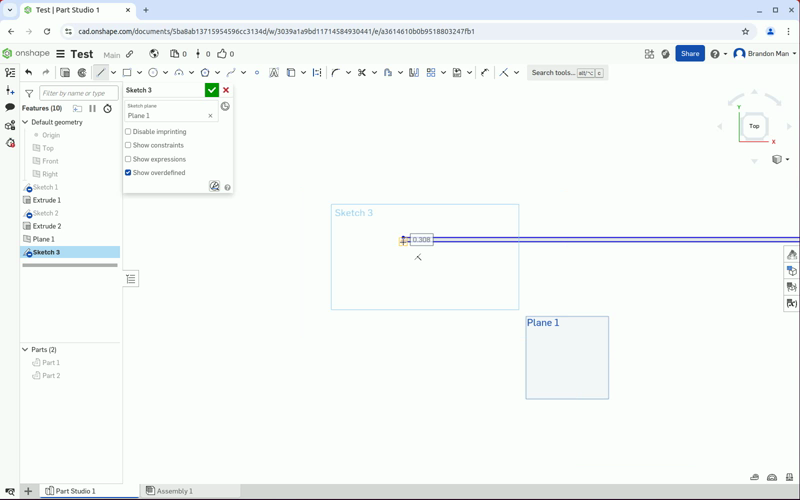
scroll(-6)
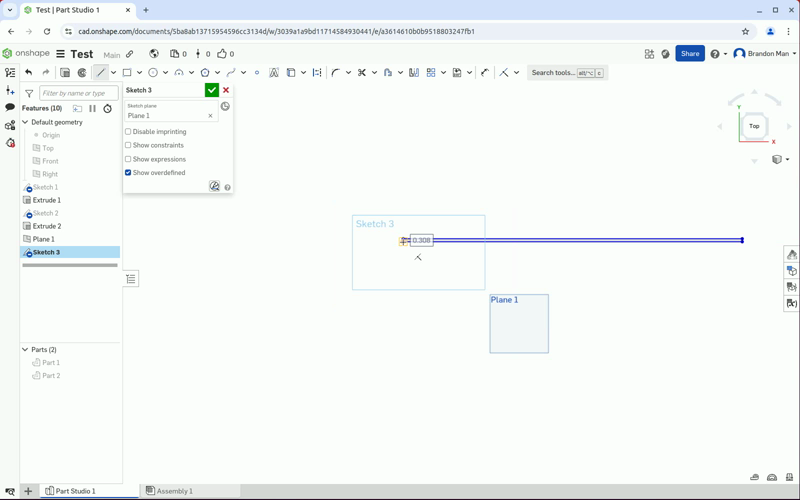
scroll(-6)
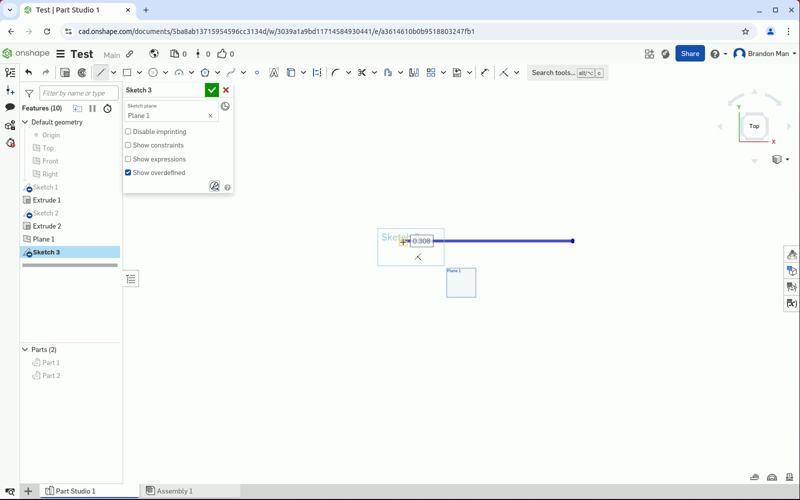
key(esc)
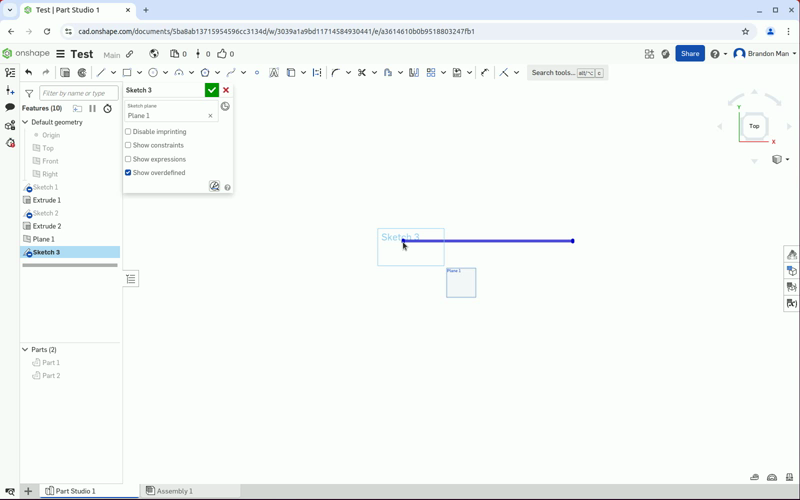
mouse_move(563, 241)
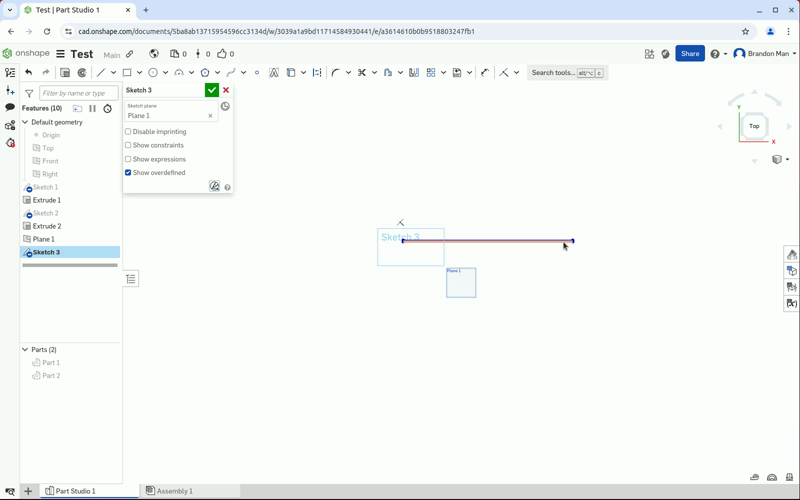
scroll(6)
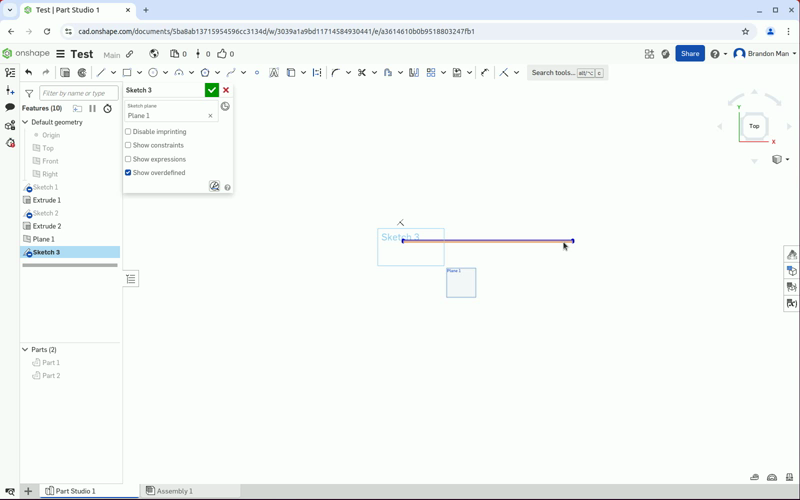
scroll(6)
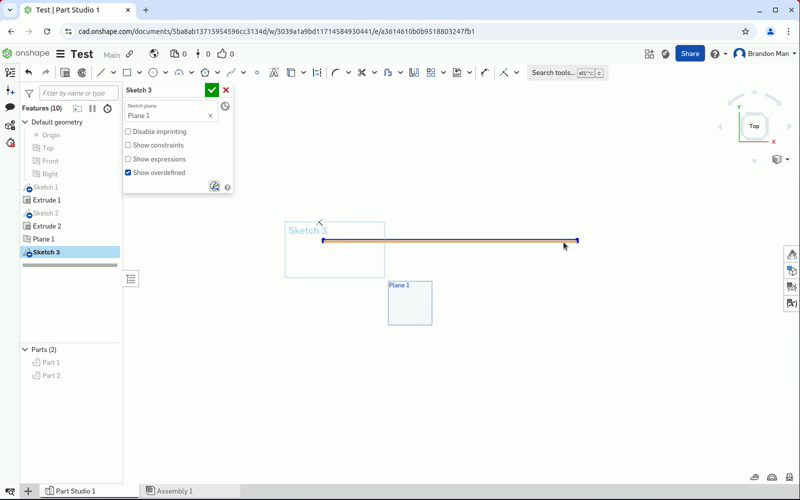
scroll(6)
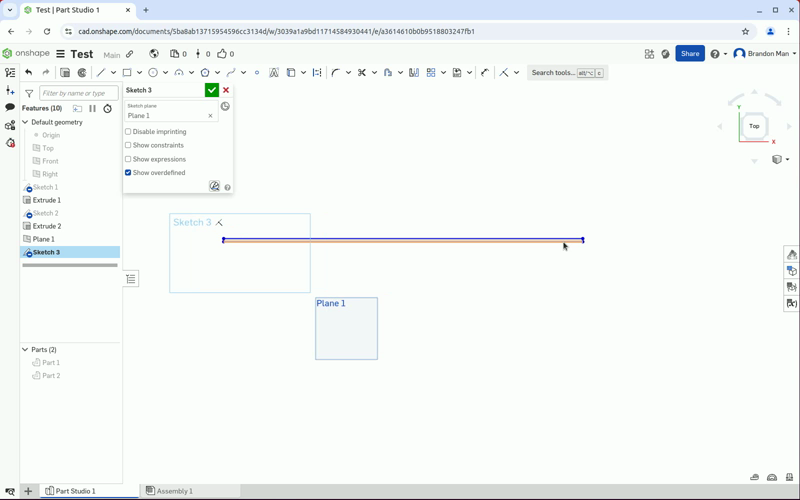
scroll(6)
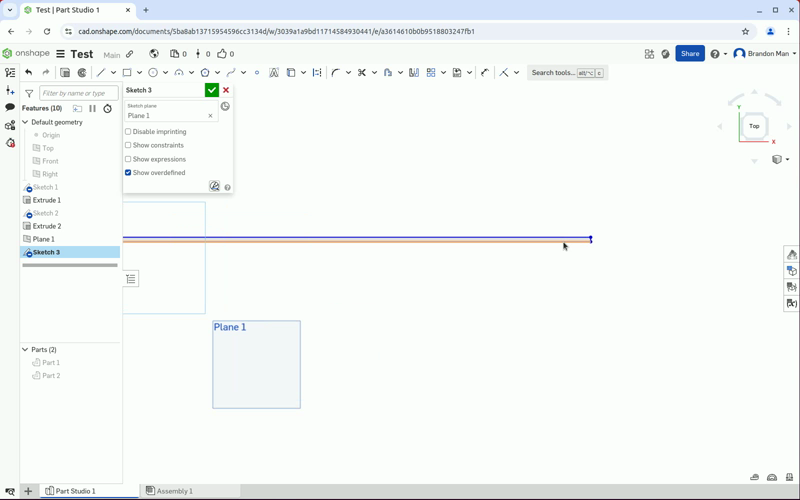
scroll(6)
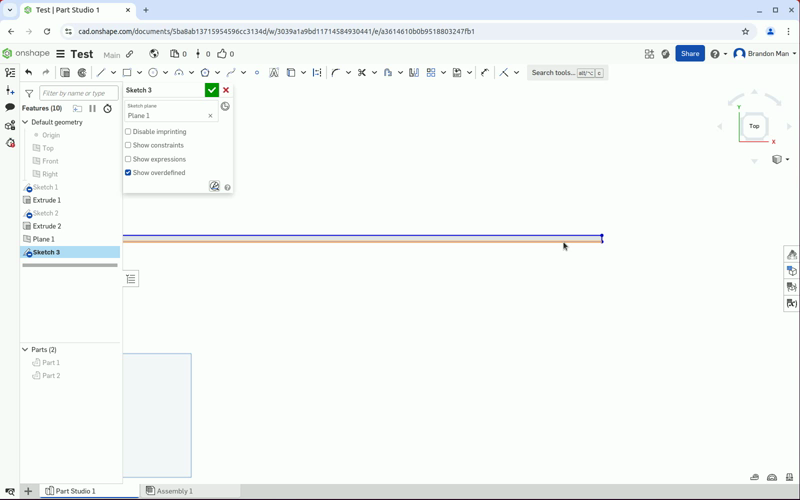
scroll(6)
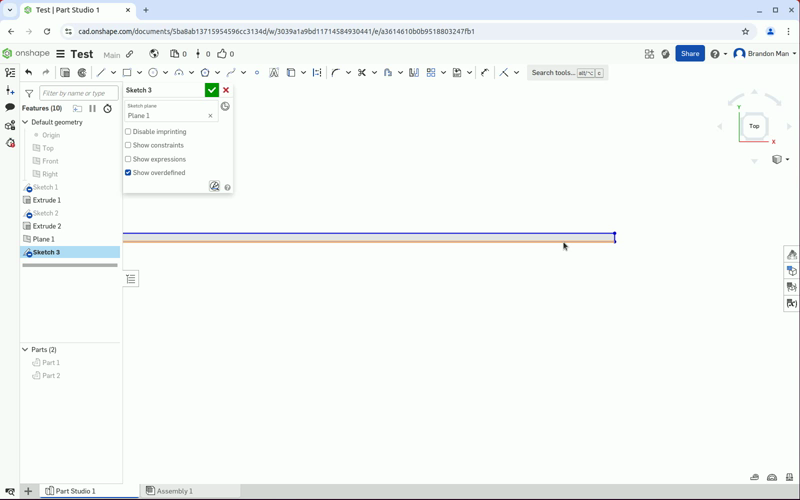
scroll(6)
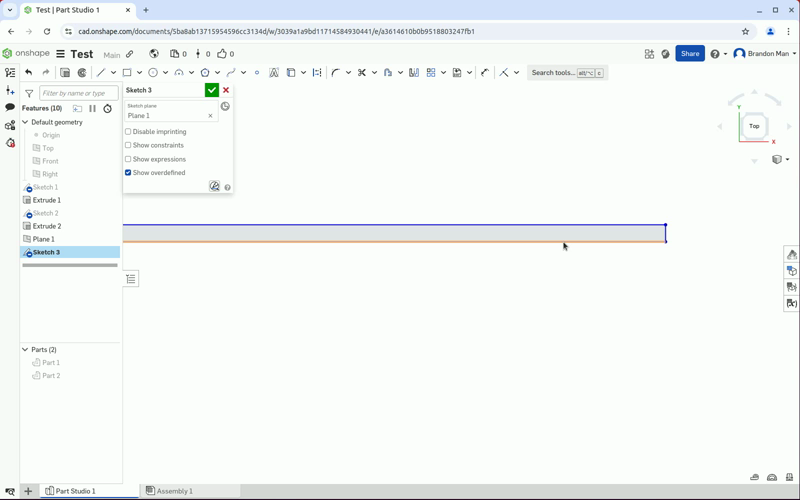
click(563, 241)
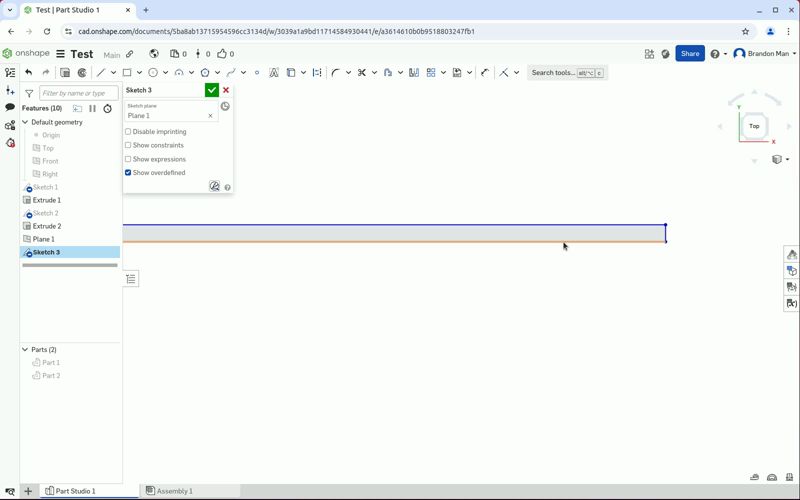
scroll(-6)
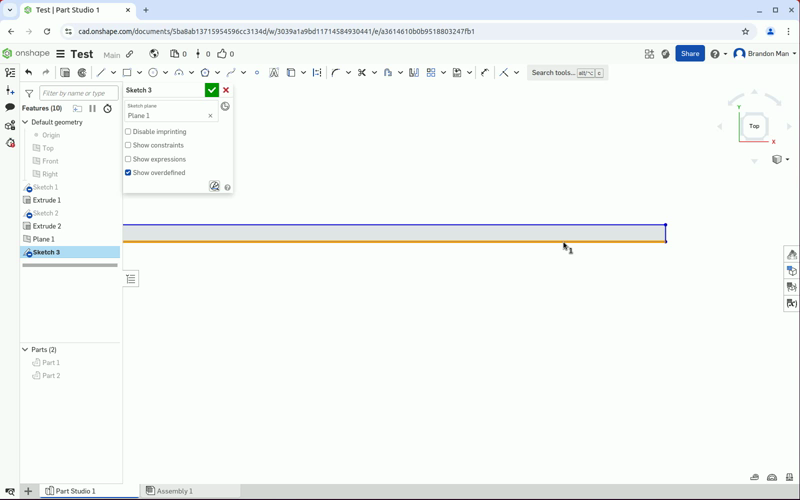
scroll(-6)
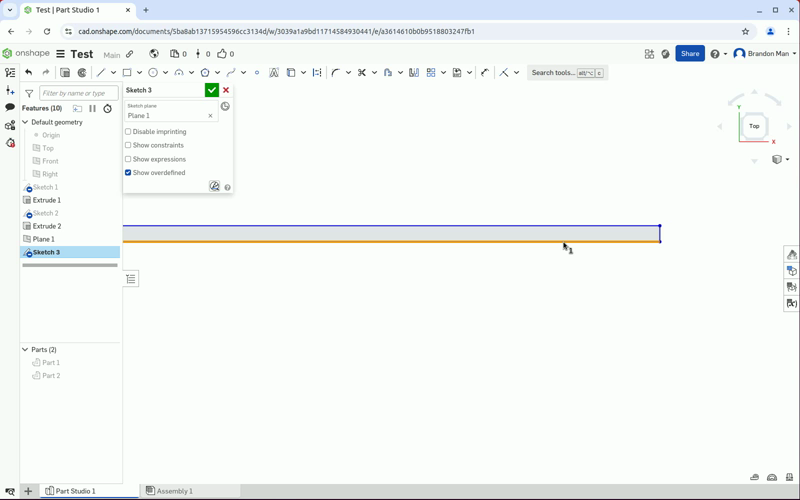
scroll(-6)
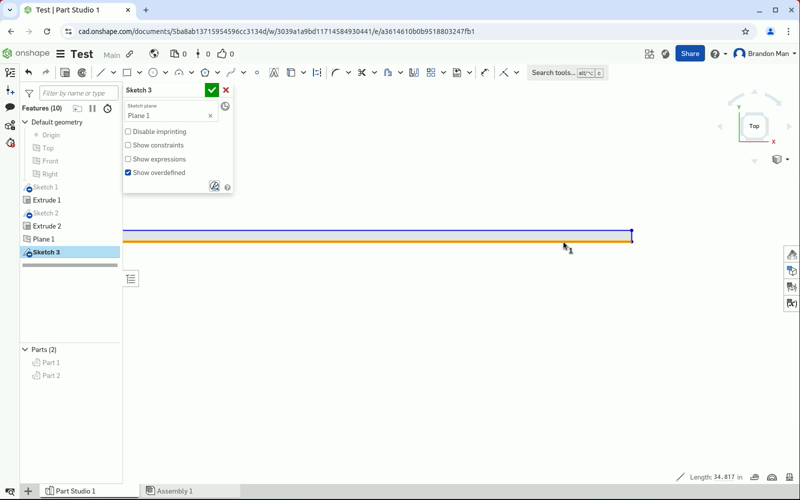
scroll(-6)
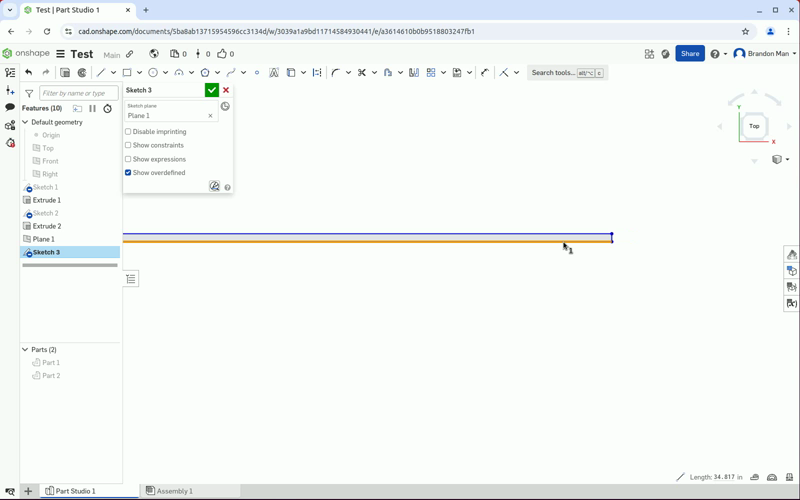
scroll(-6)
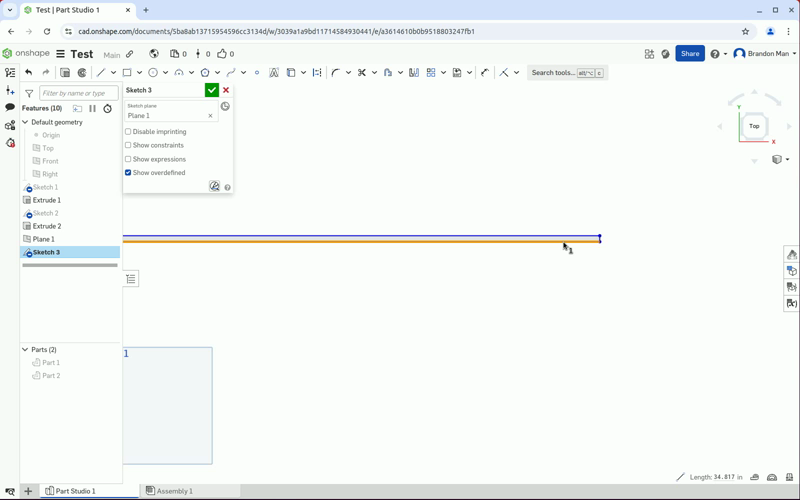
scroll(-6)
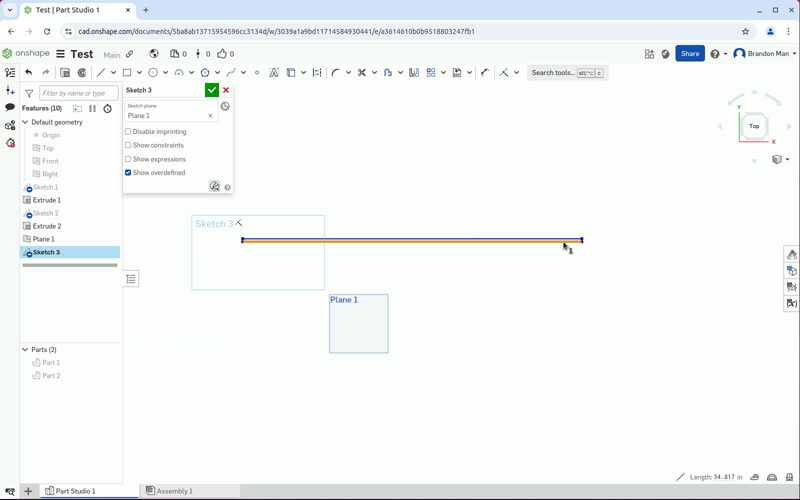
scroll(-6)
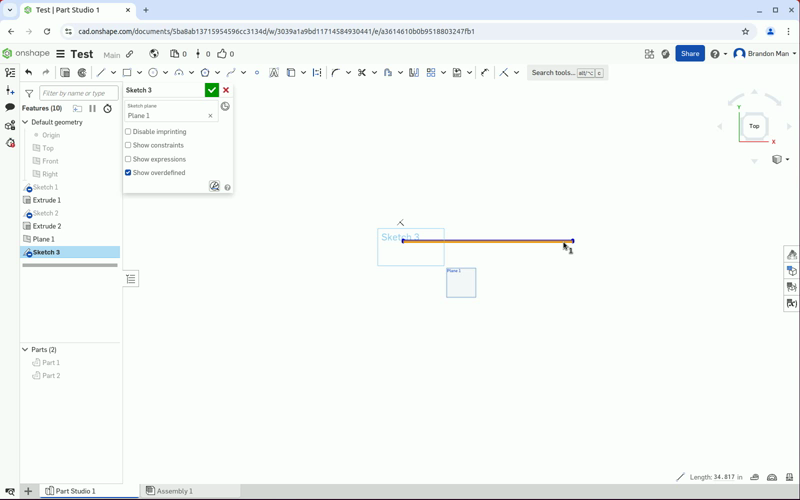
mouse_move(73, 352)
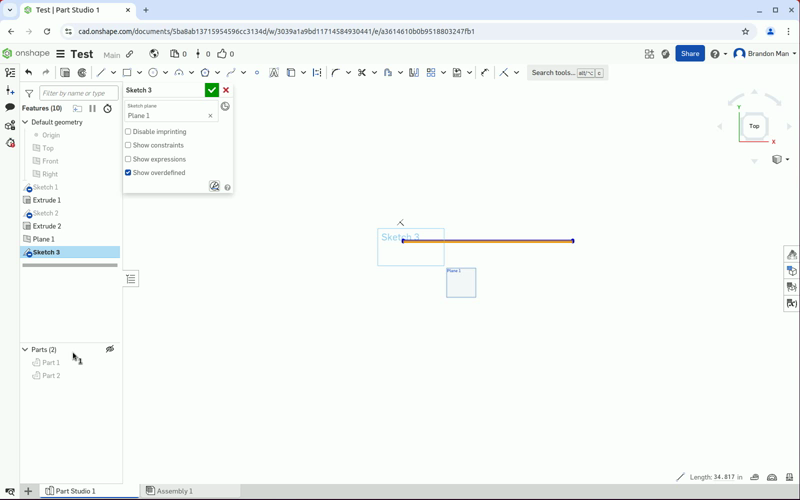
key(shift+y)
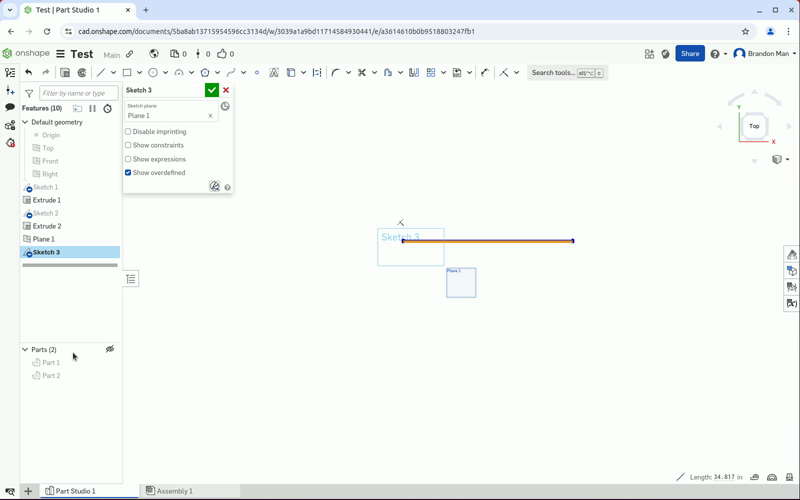
key(shift+e)
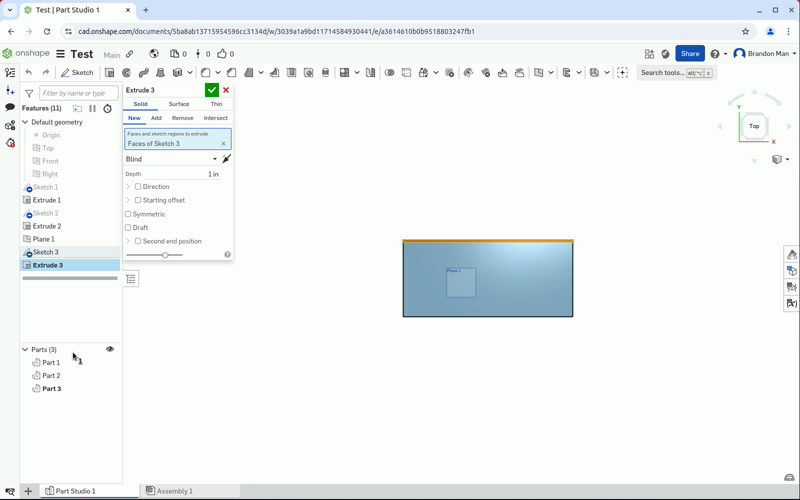
mouse_move(143, 106)
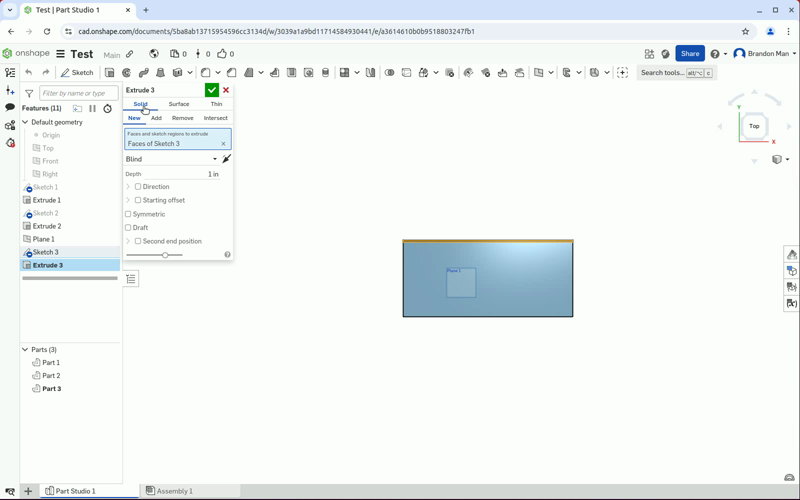
click(143, 106)
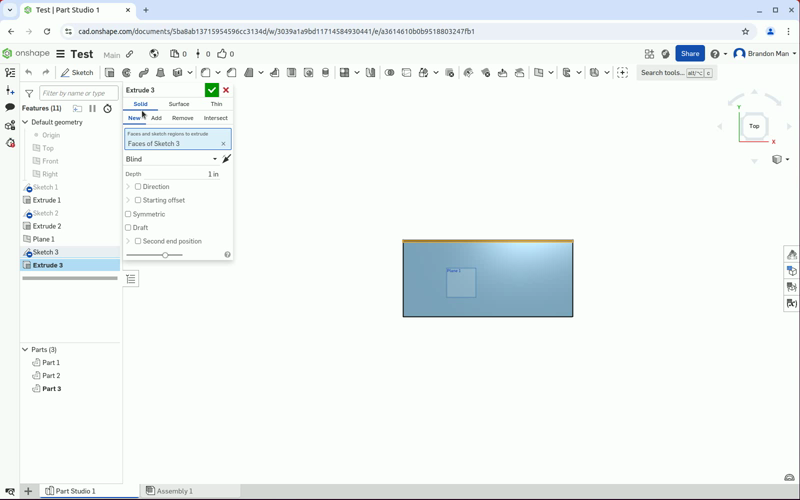
mouse_move(137, 120)
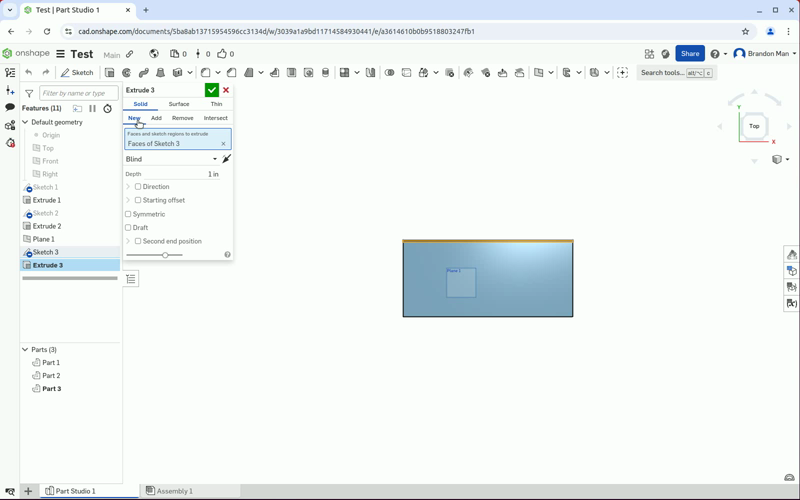
click(137, 120)
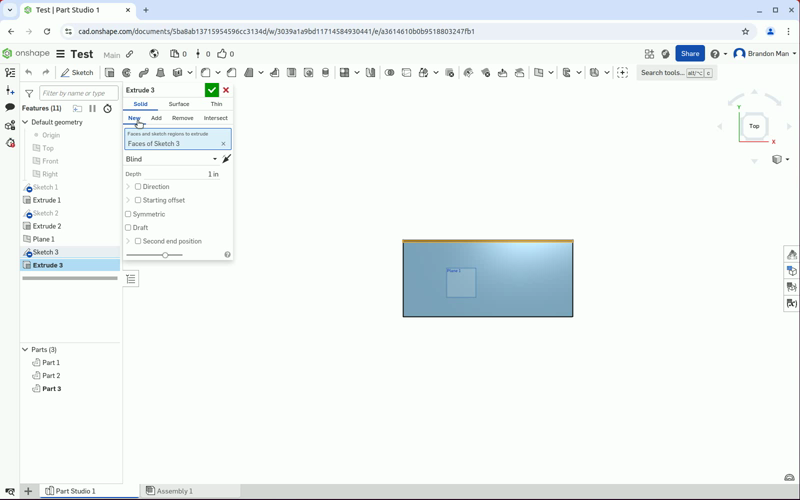
key(tab, 4)
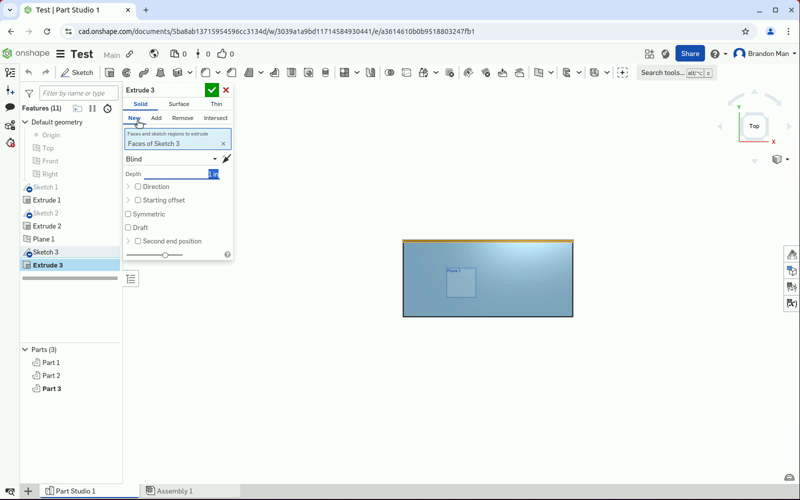
text(0.241)
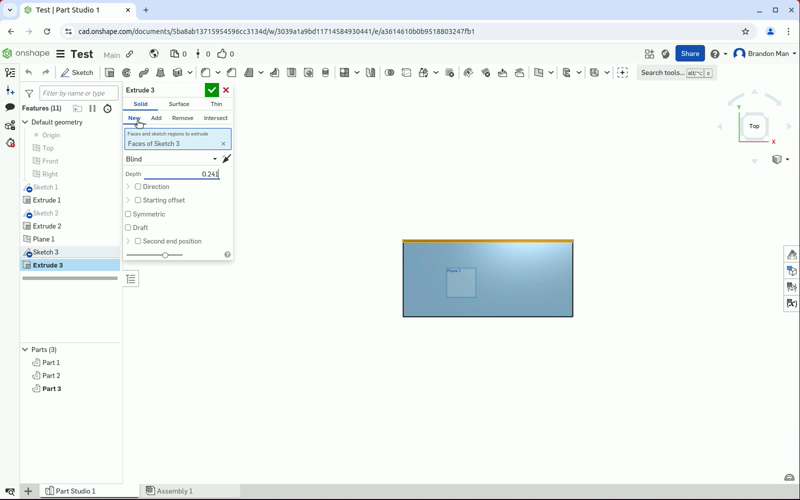
key(enter)
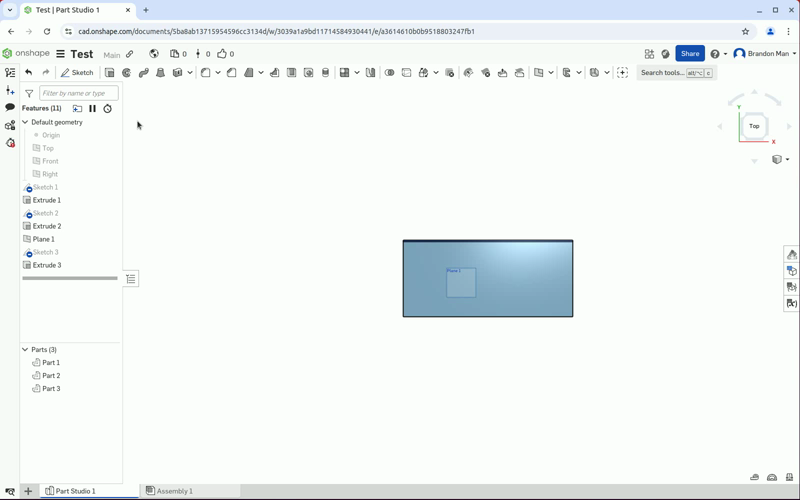
key(shift+h)
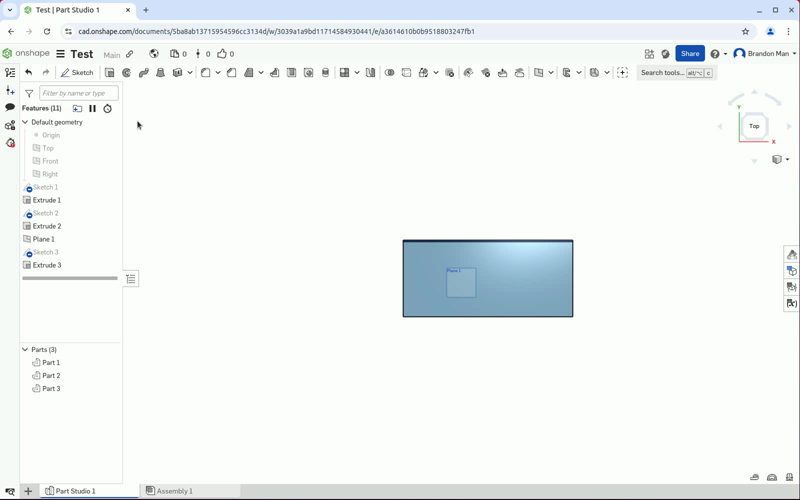
key(shift+h)
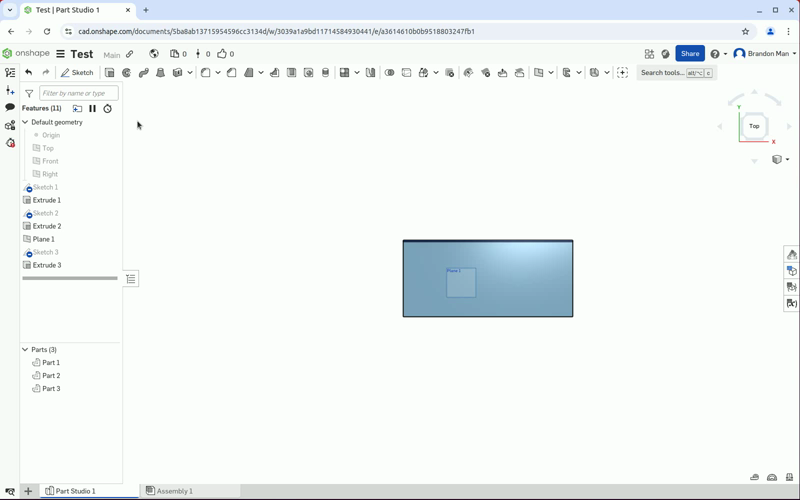
mouse_move(73, 189)
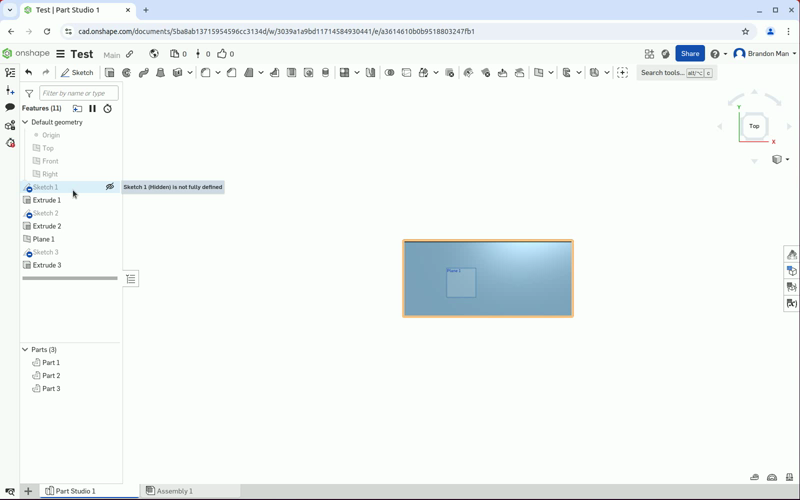
click(73, 189)
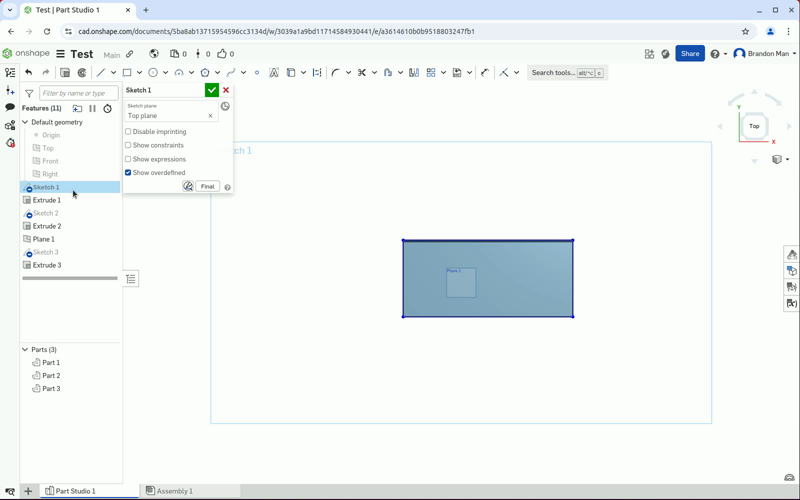
mouse_move(229, 92)
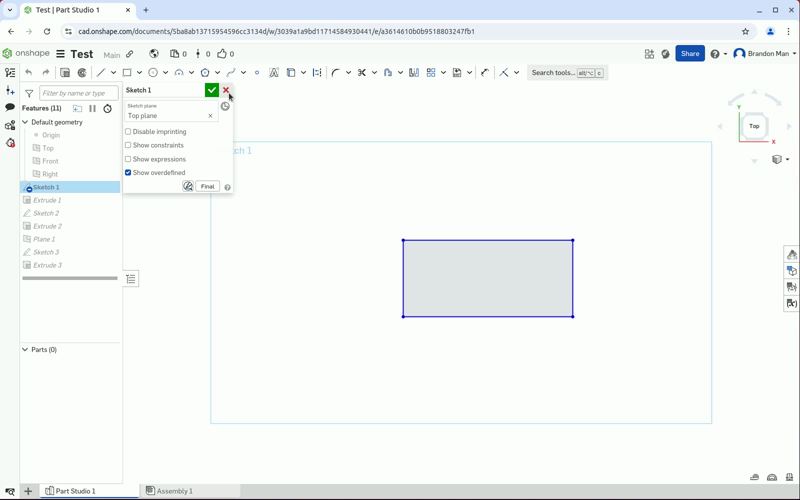
click(229, 92)
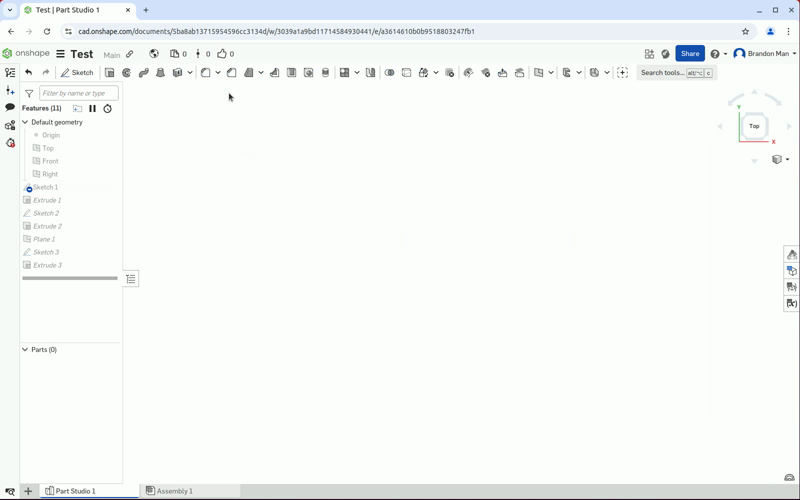
key(shift+s)
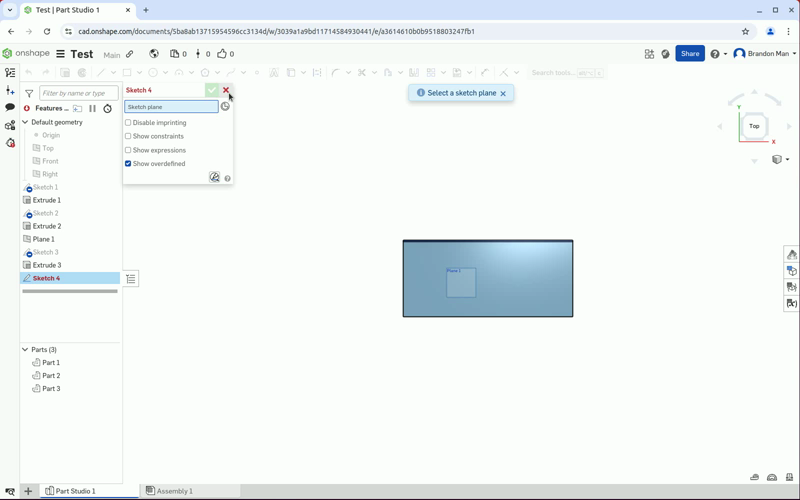
mouse_move(73, 241)
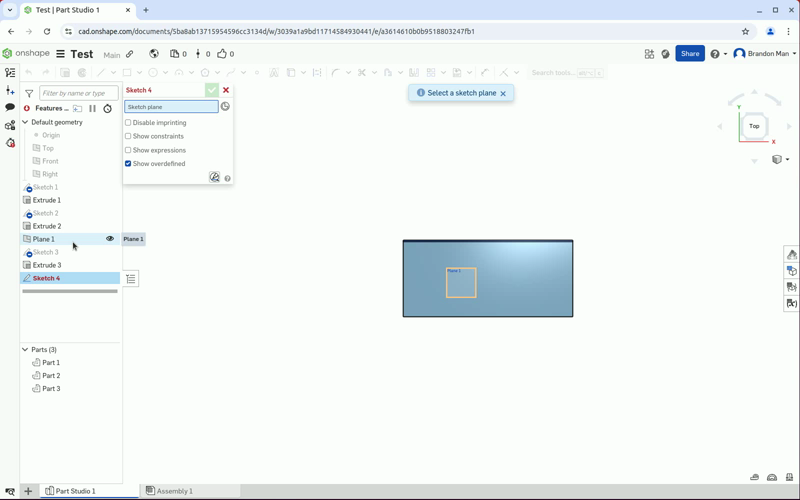
click(73, 241)
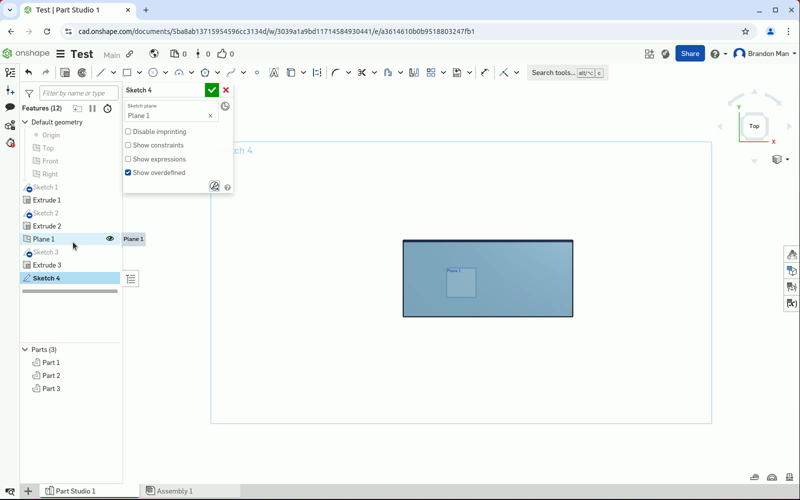
mouse_move(73, 352)
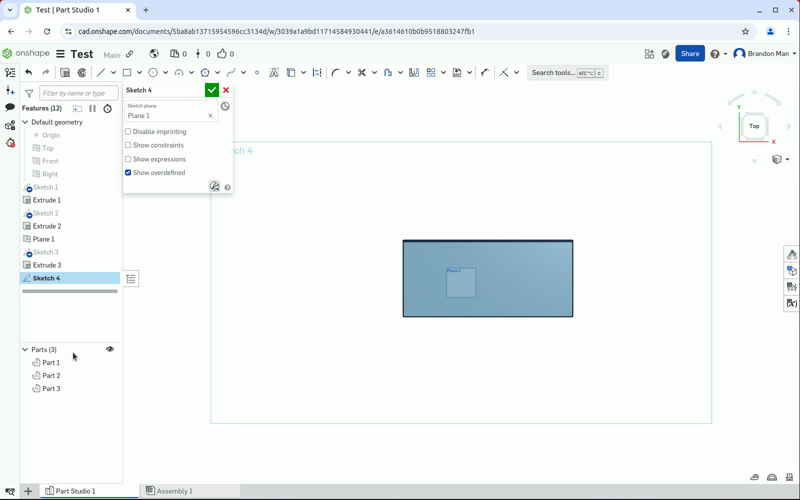
key(y)
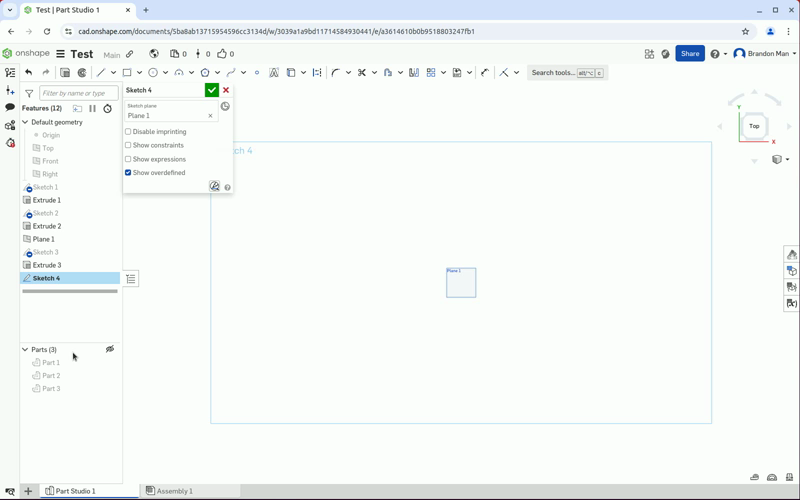
key(l)
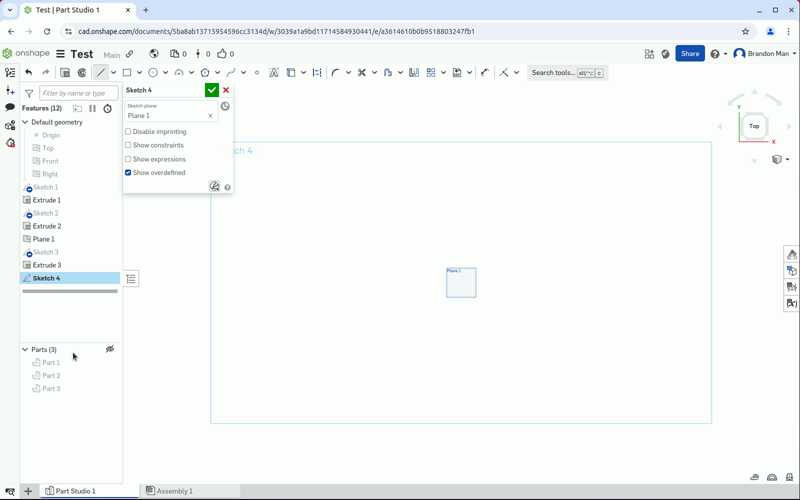
key_down(shift)
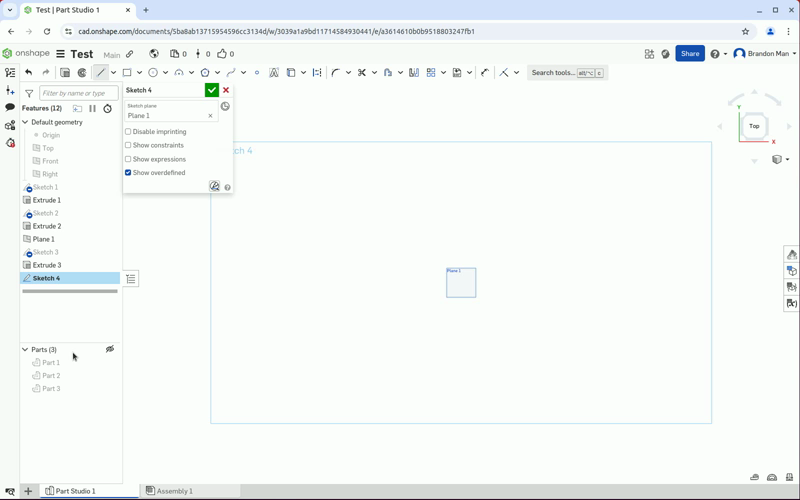
mouse_move(403, 260)
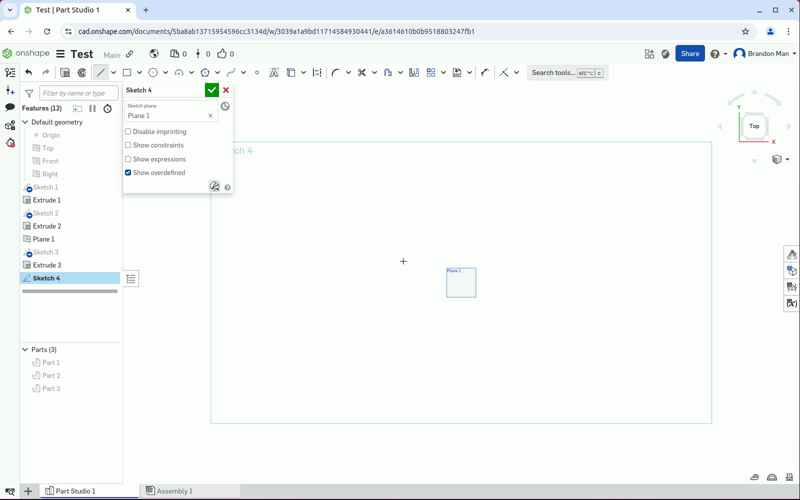
click(403, 260)
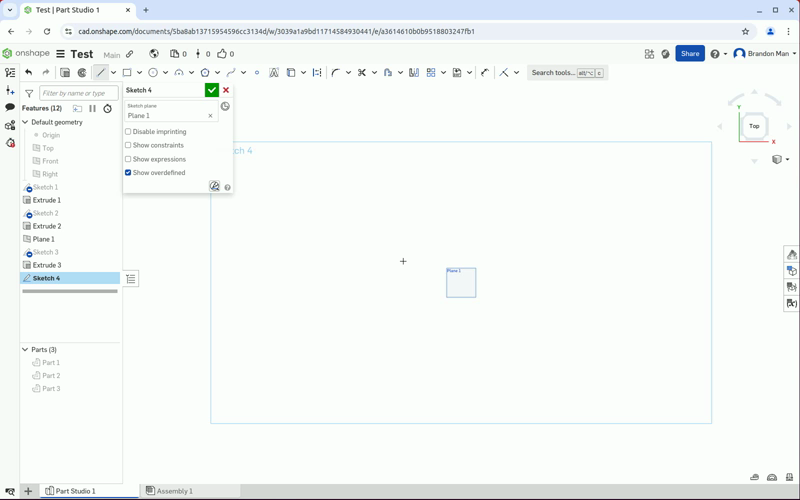
key_up(shift)
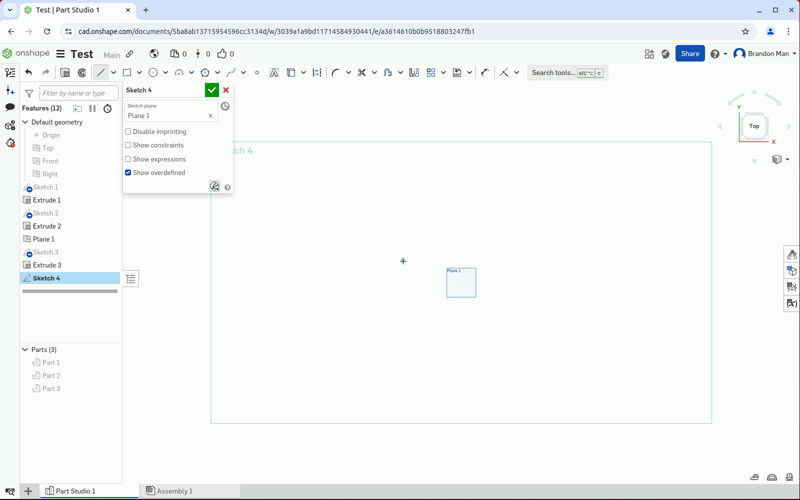
key_down(shift)
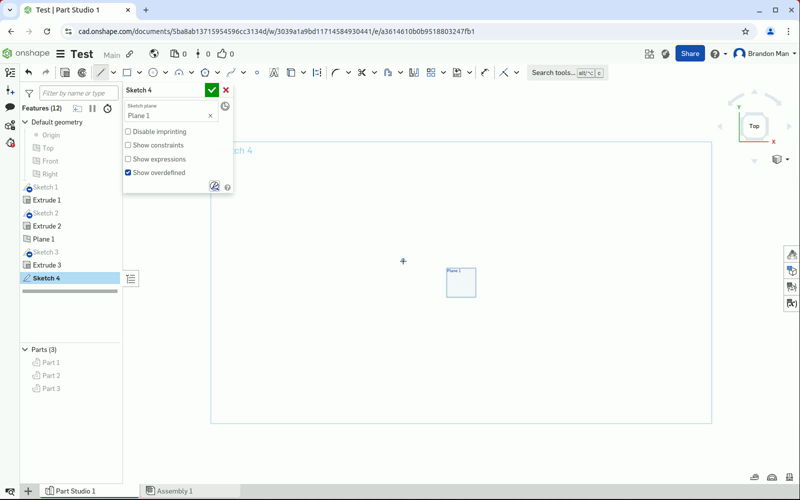
mouse_move(572, 260)
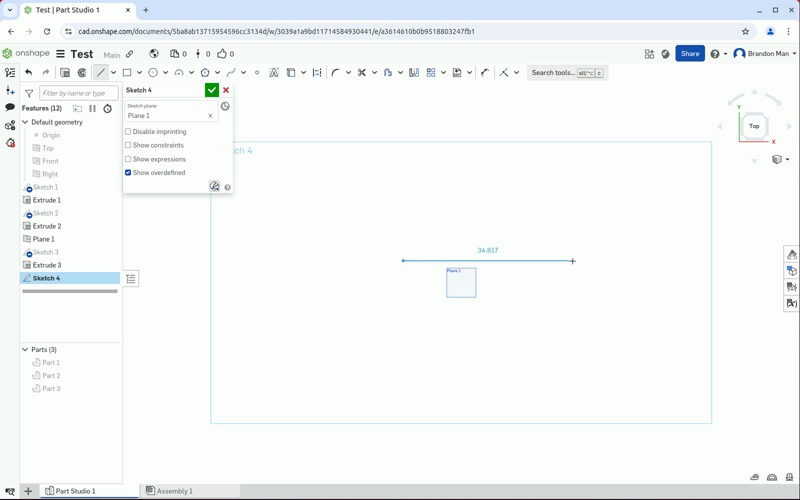
click(572, 260)
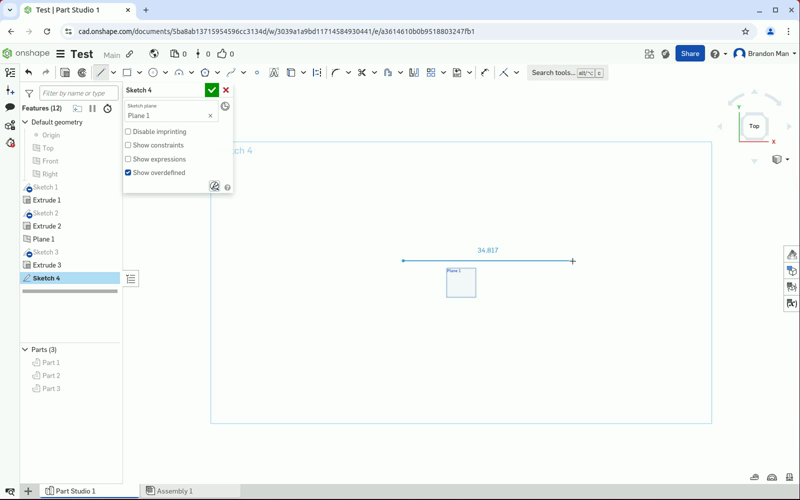
key_up(shift)
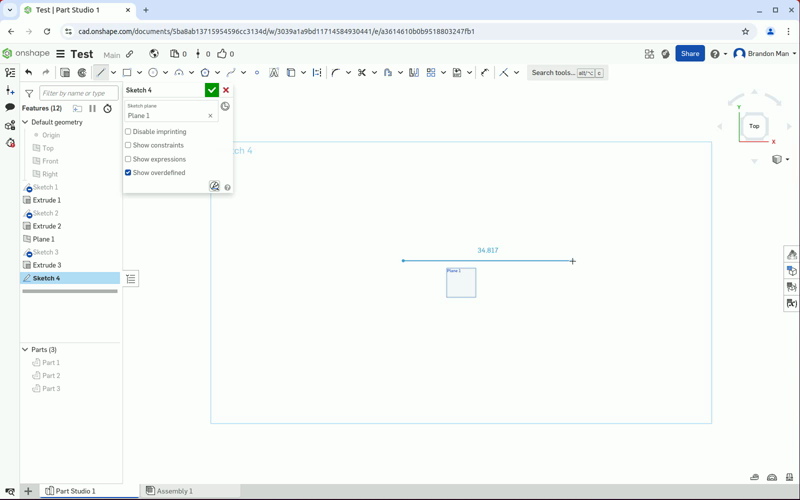
key_down(shift)
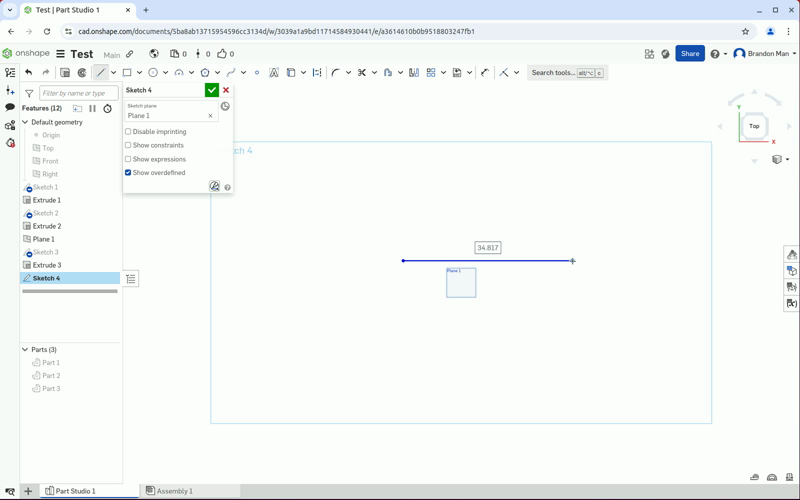
mouse_move(589, 260)
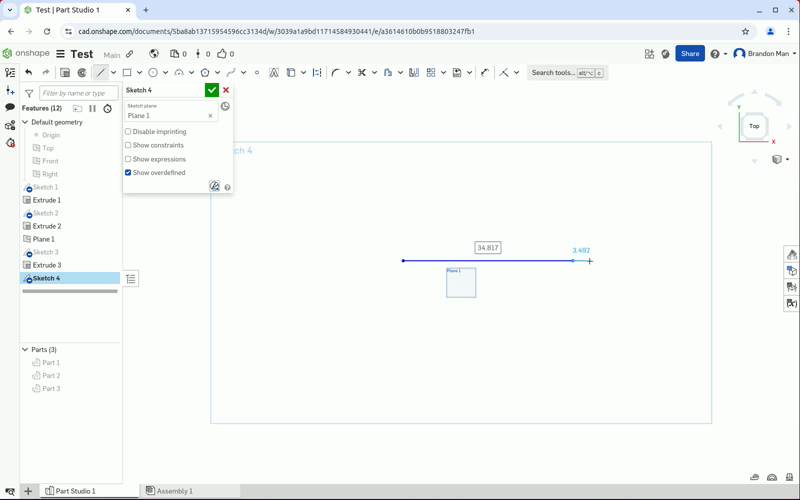
mouse_move(572, 258)
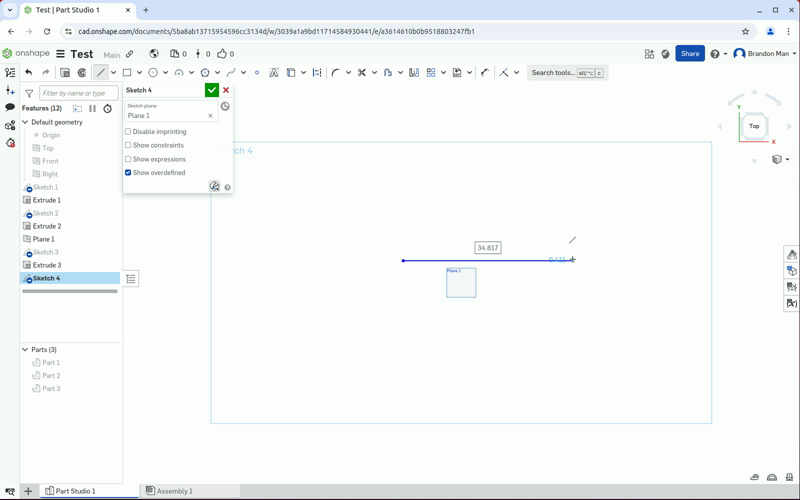
scroll(6)
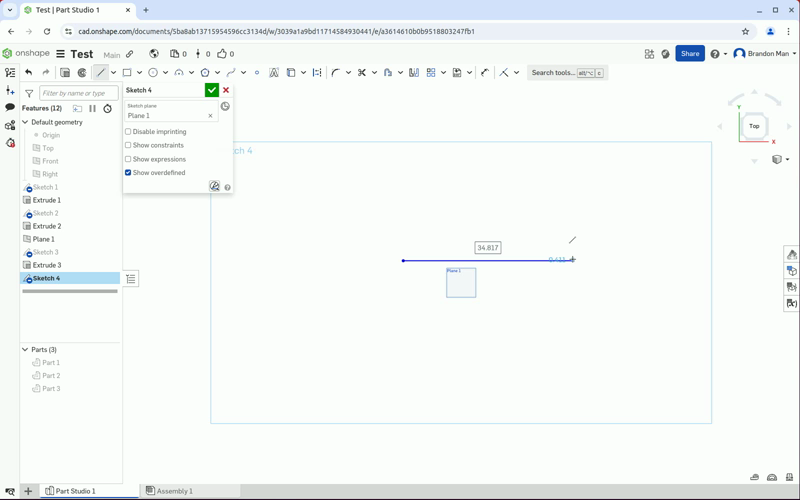
scroll(6)
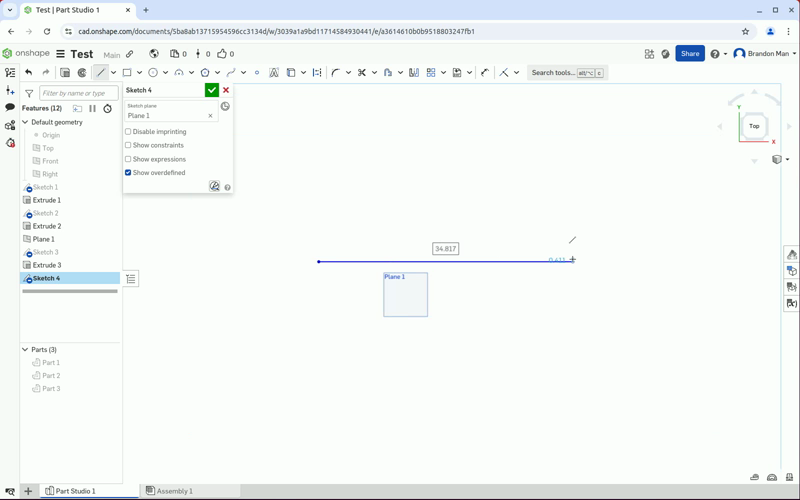
scroll(6)
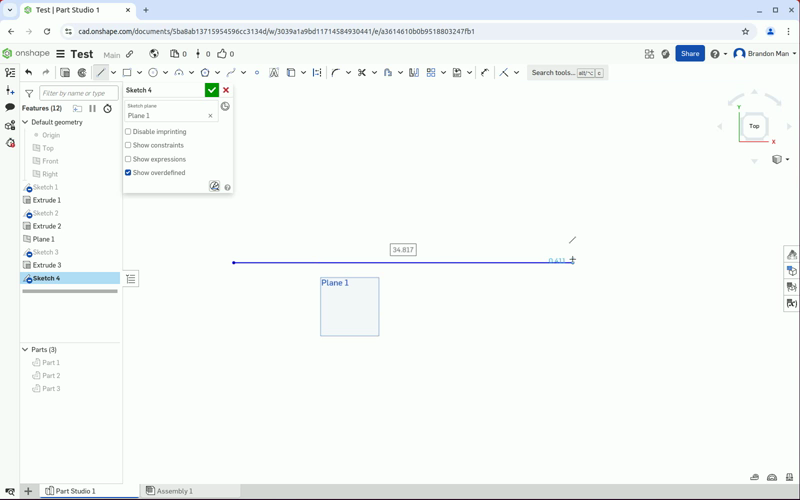
scroll(6)
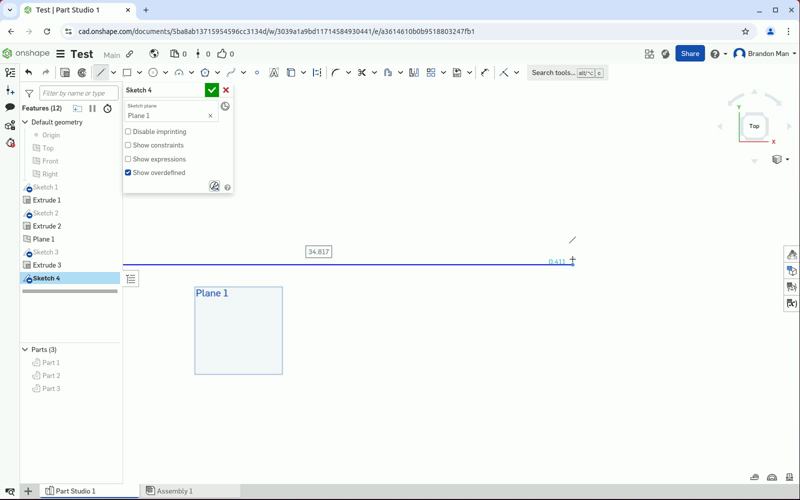
scroll(6)
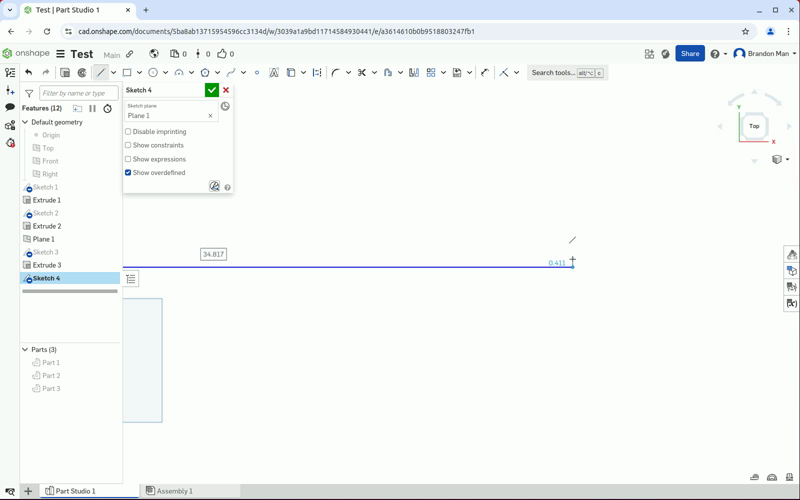
scroll(6)
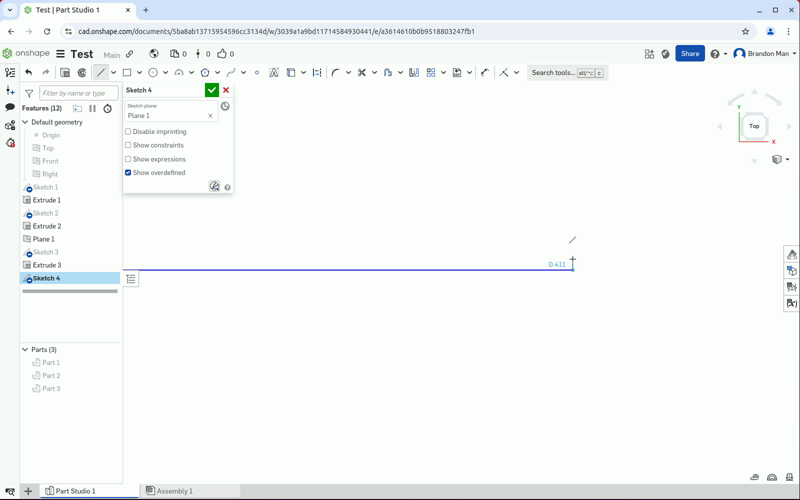
scroll(6)
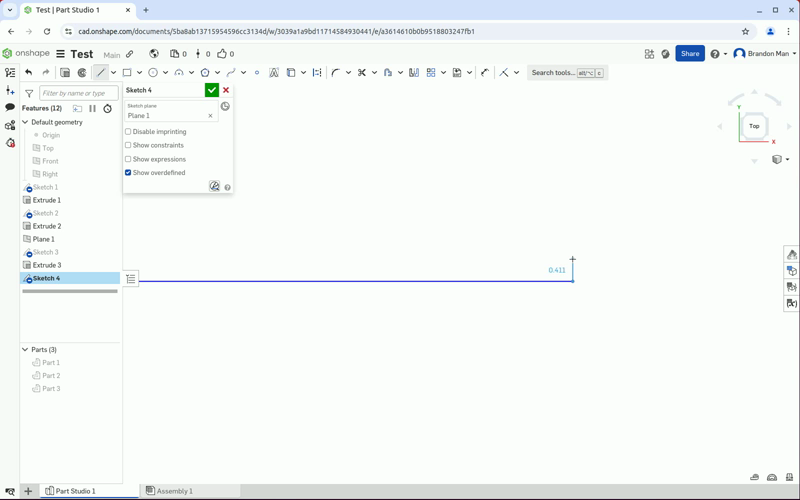
click(572, 258)
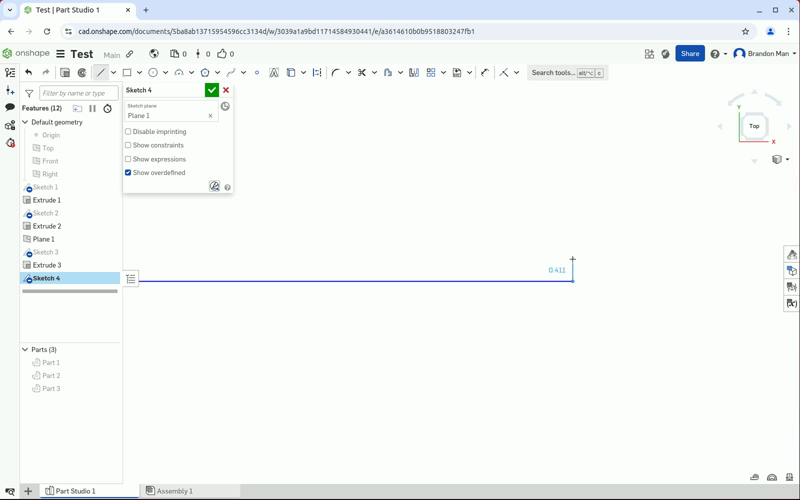
scroll(-6)
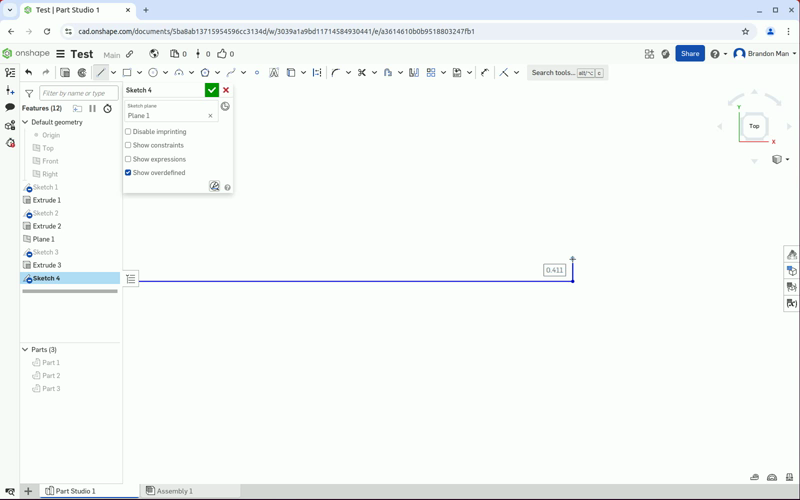
scroll(-6)
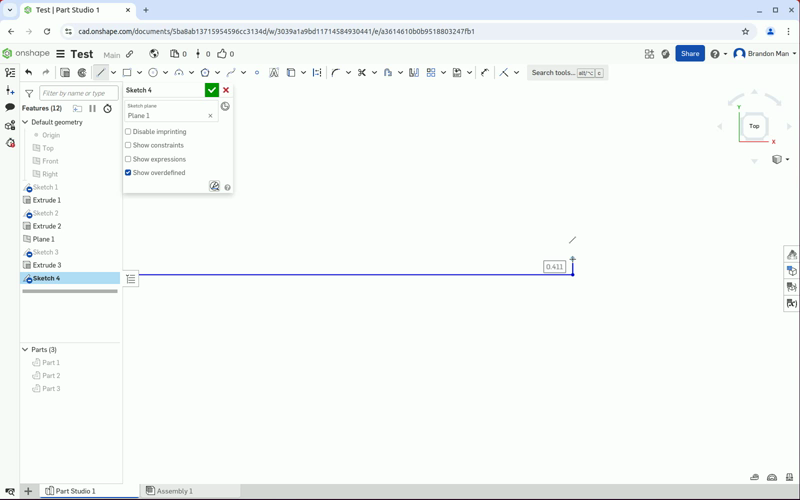
scroll(-6)
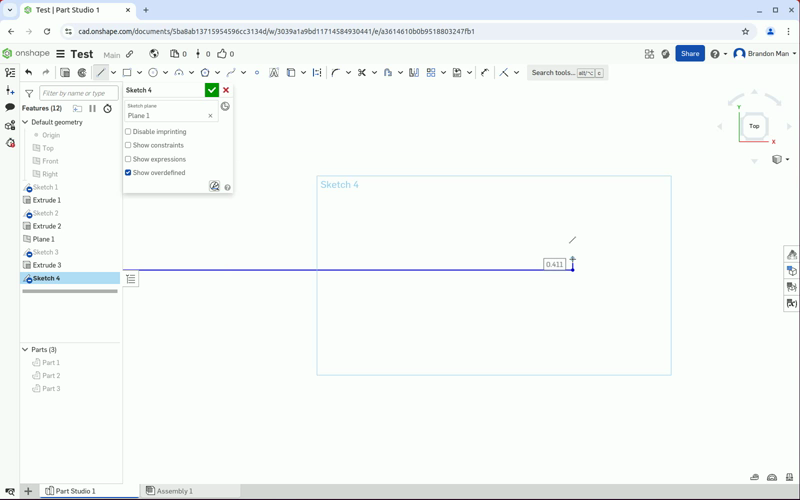
scroll(-6)
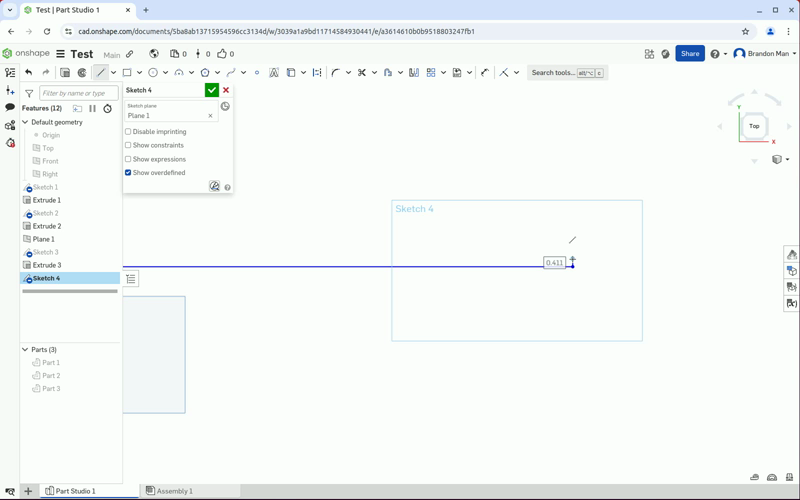
scroll(-6)
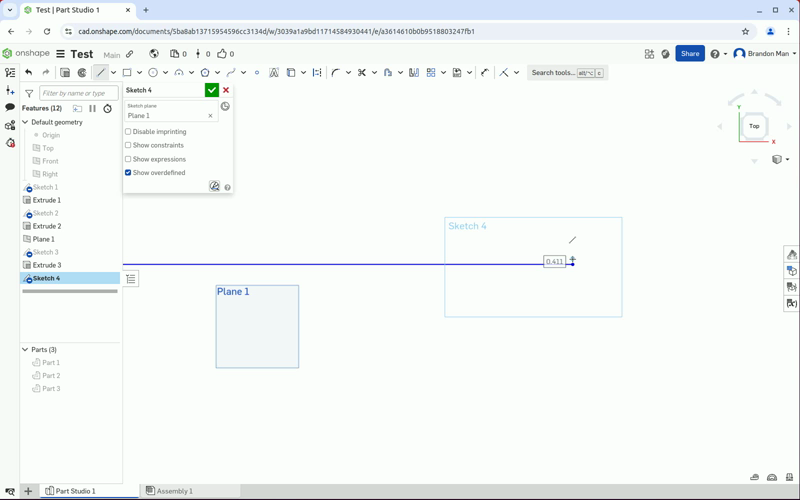
scroll(-6)
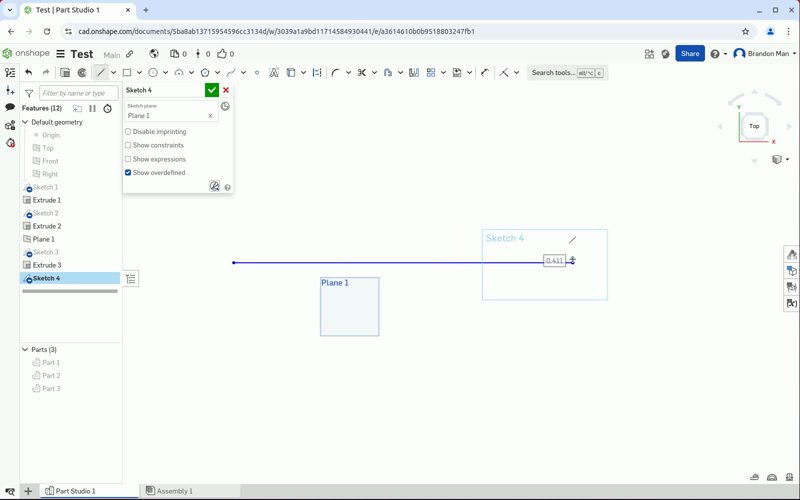
scroll(-6)
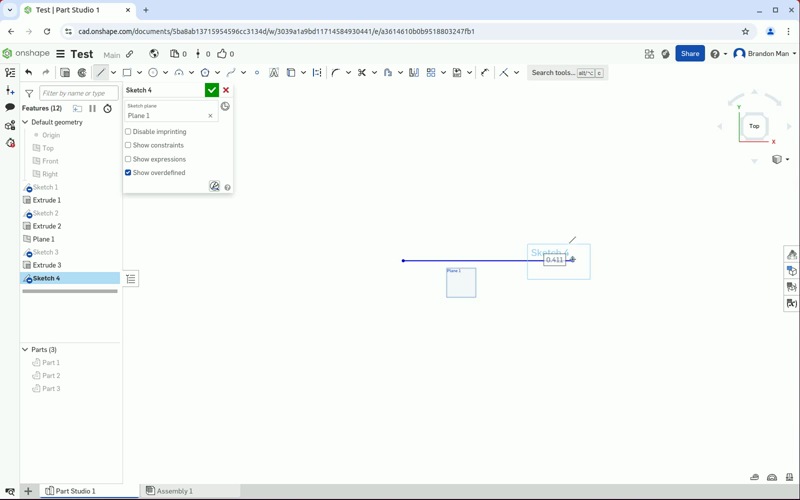
key_up(shift)
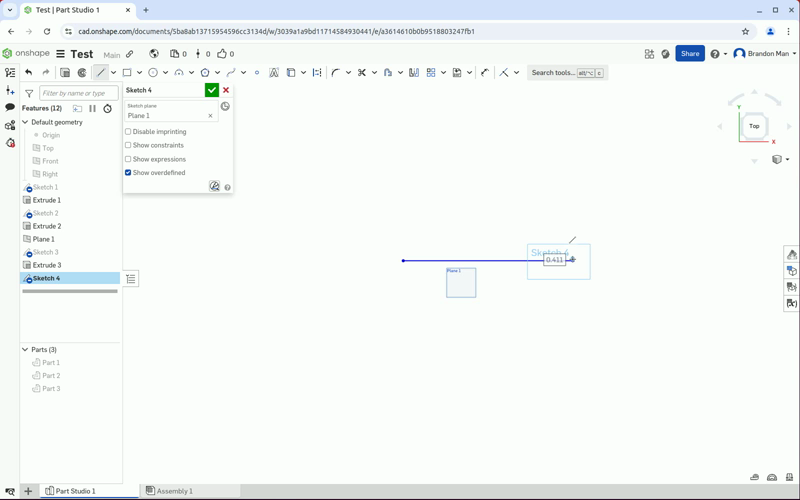
key_down(shift)
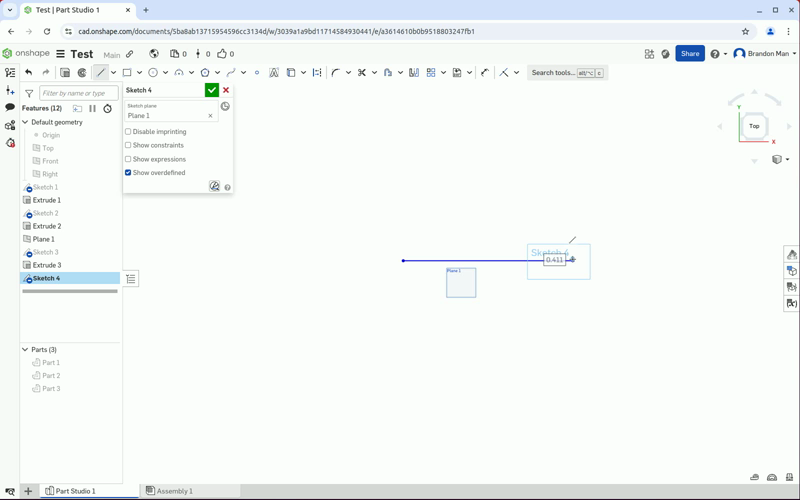
mouse_move(403, 258)
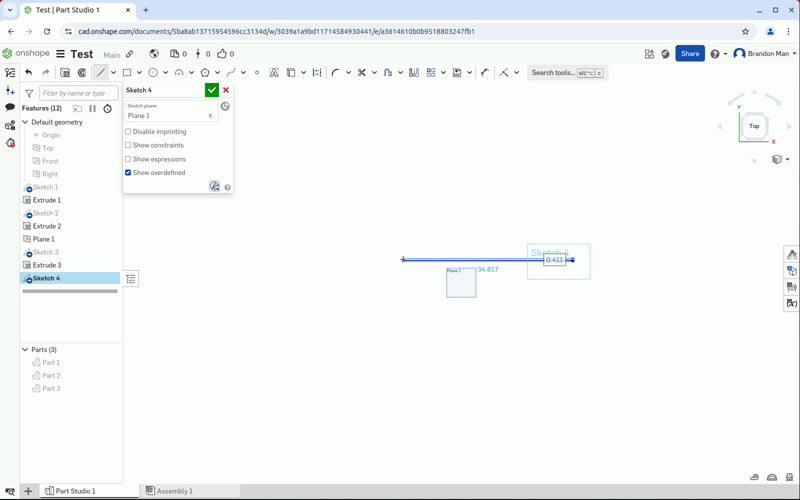
scroll(6)
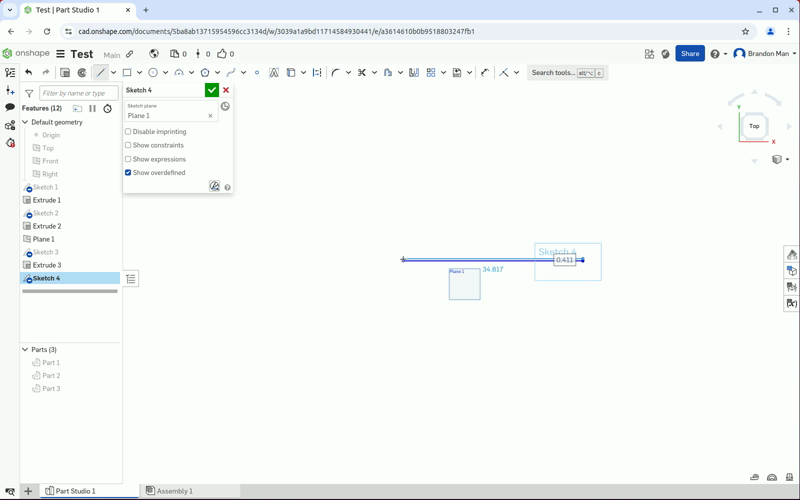
scroll(6)
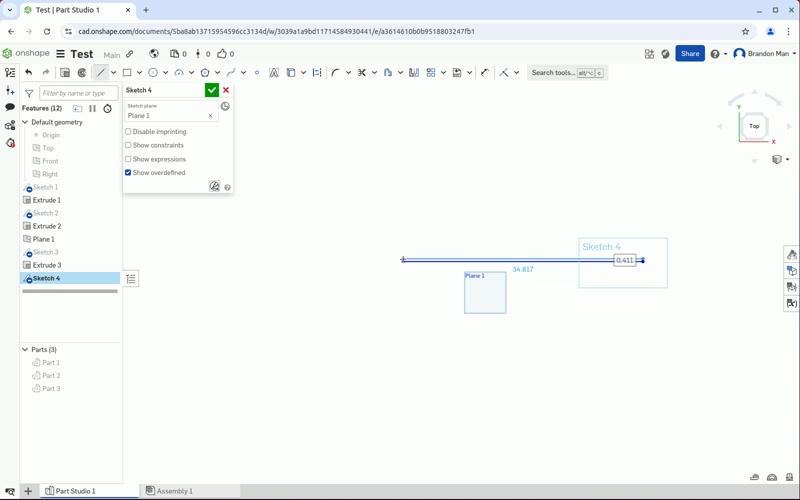
scroll(6)
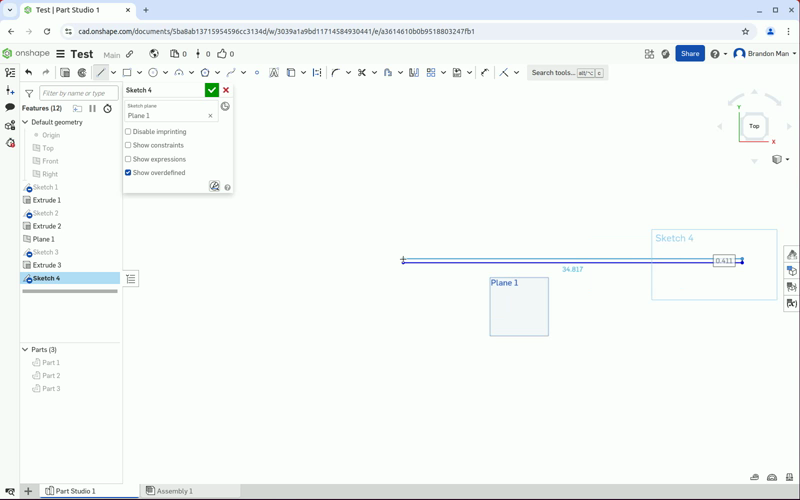
scroll(6)
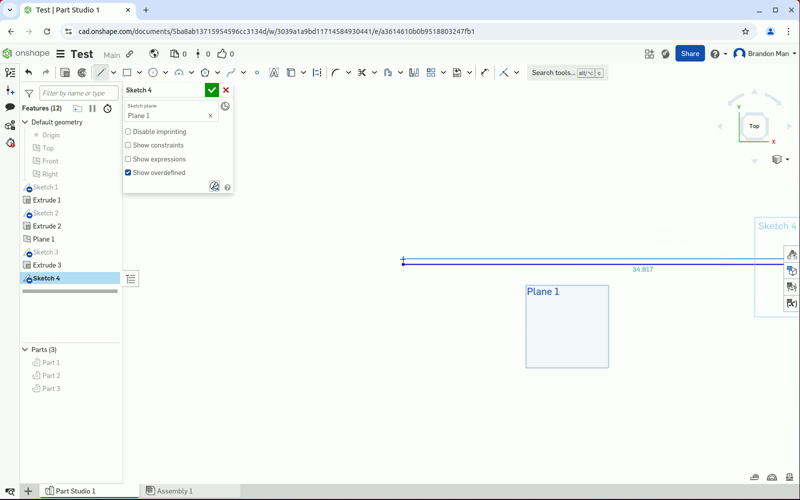
scroll(6)
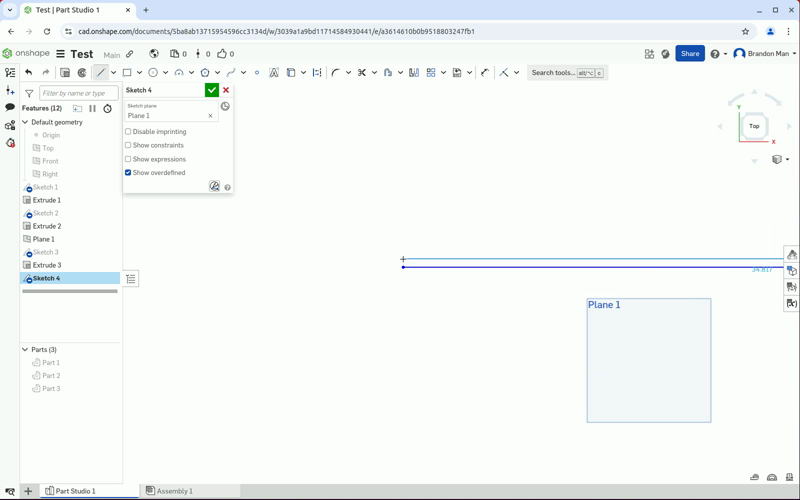
scroll(6)
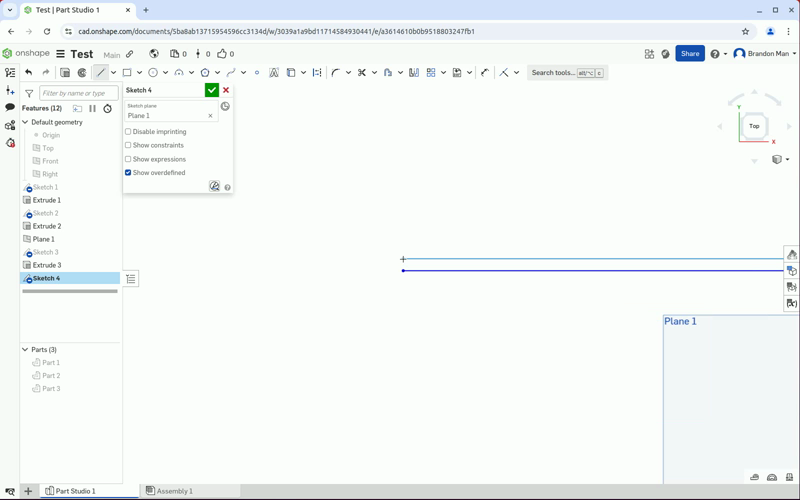
scroll(6)
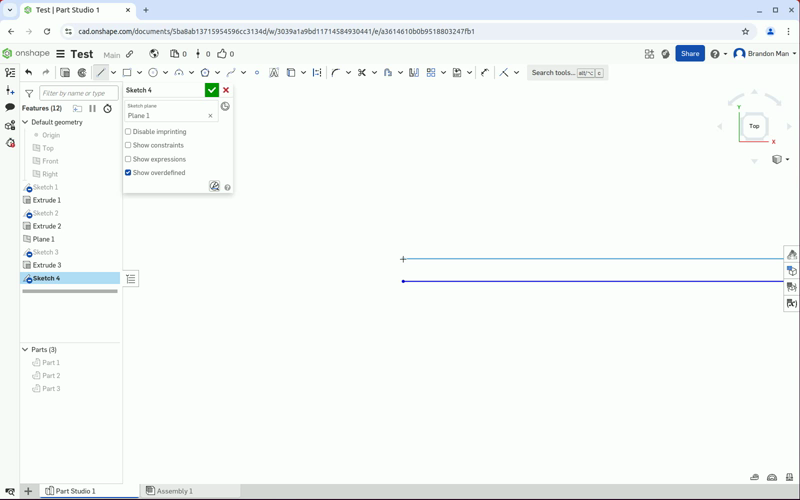
click(403, 258)
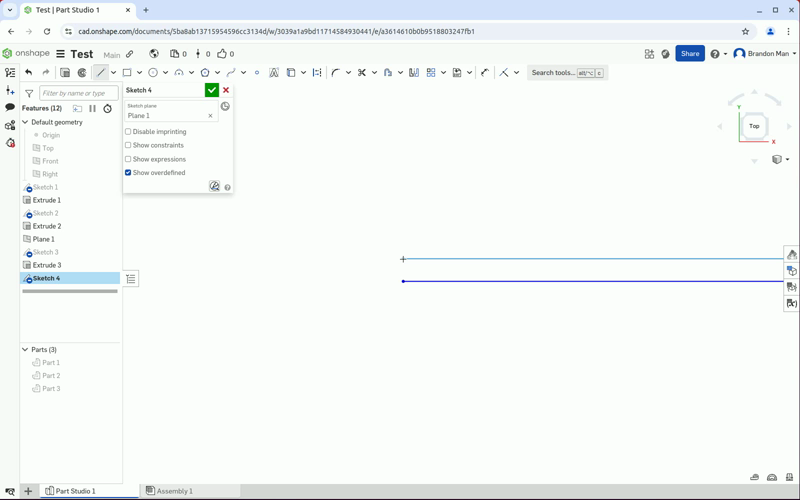
scroll(-6)
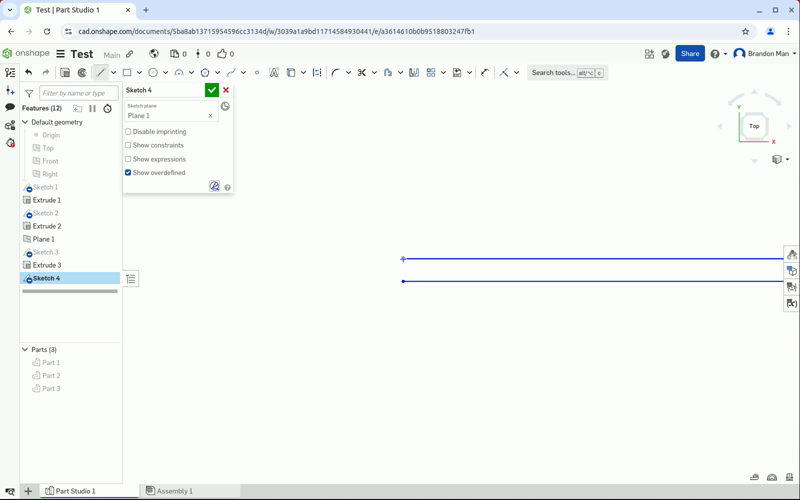
scroll(-6)
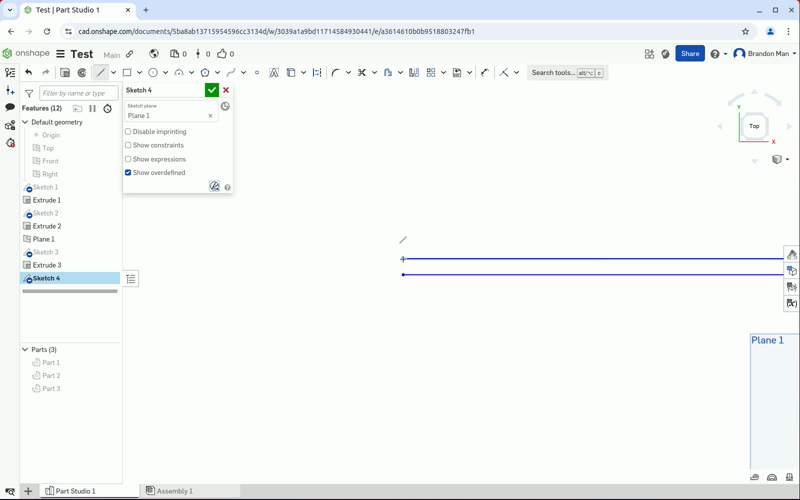
scroll(-6)
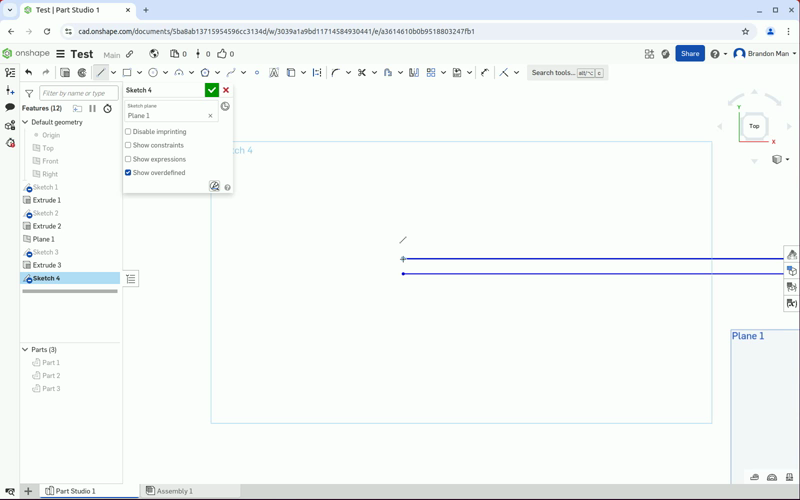
scroll(-6)
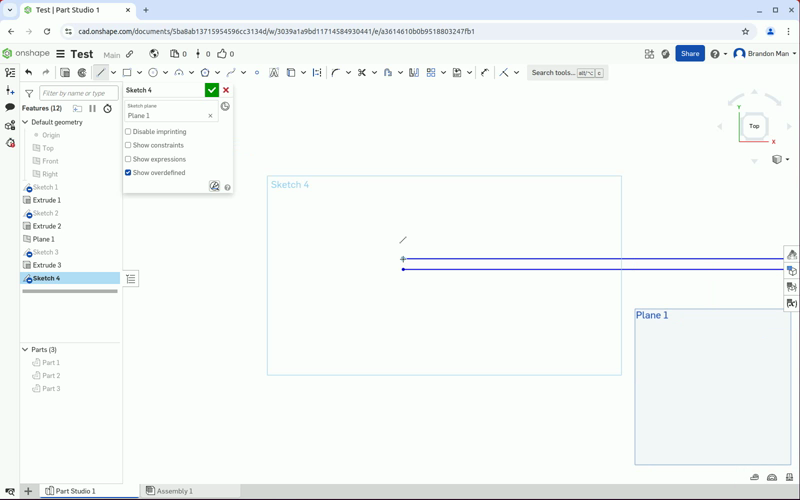
scroll(-6)
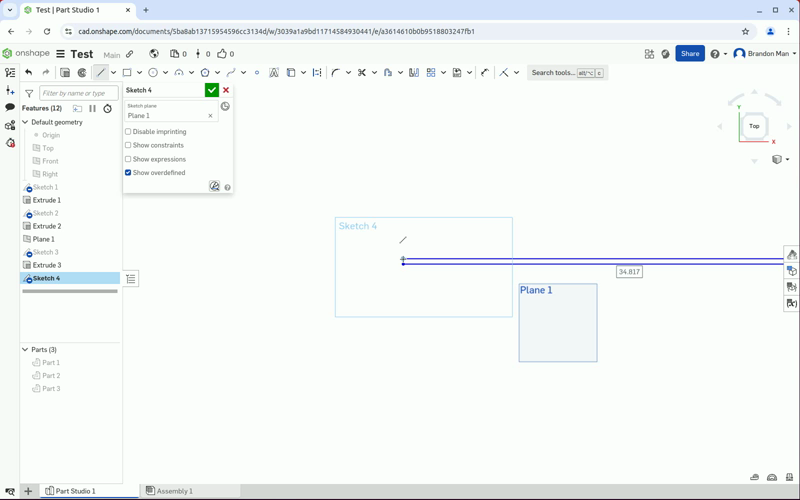
scroll(-6)
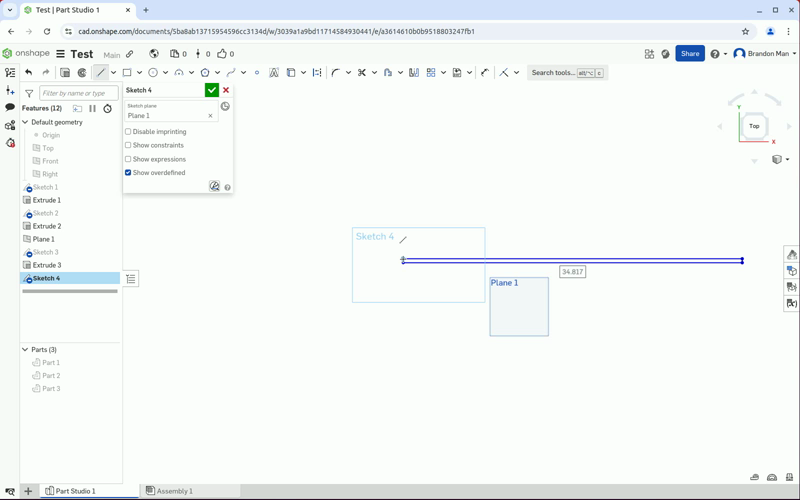
scroll(-6)
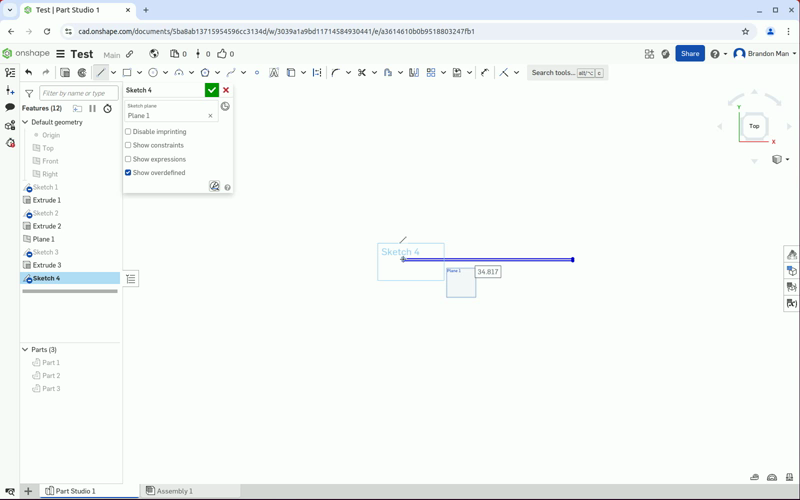
key_up(shift)
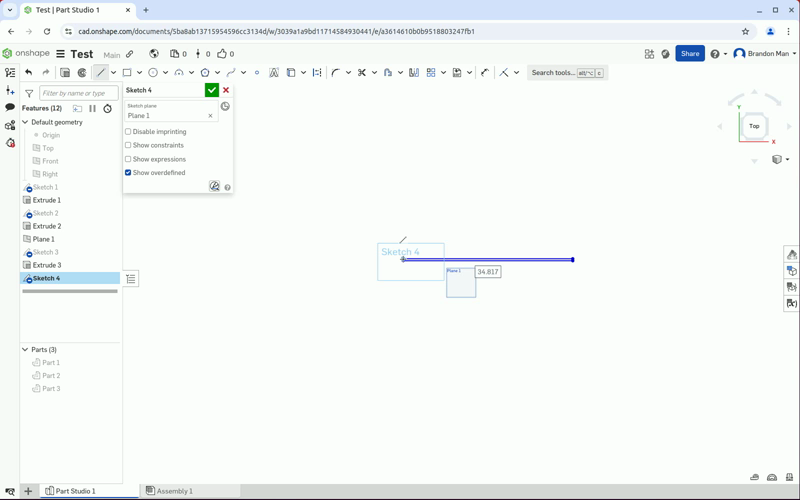
mouse_move(433, 258)
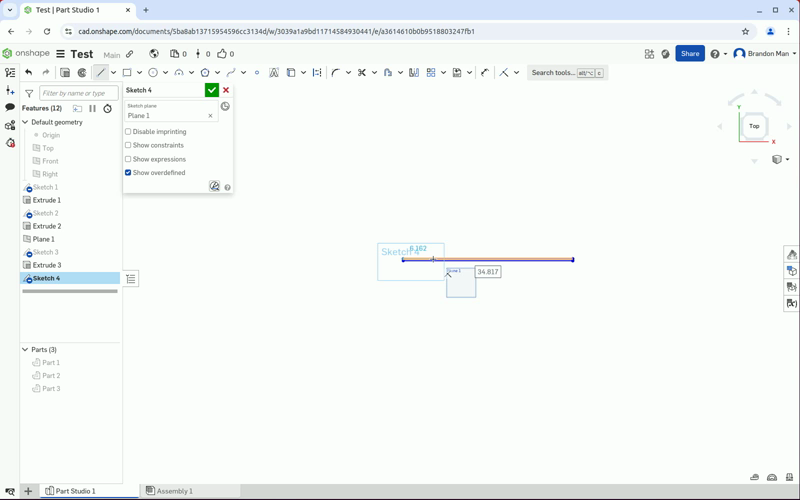
key_down(shift)
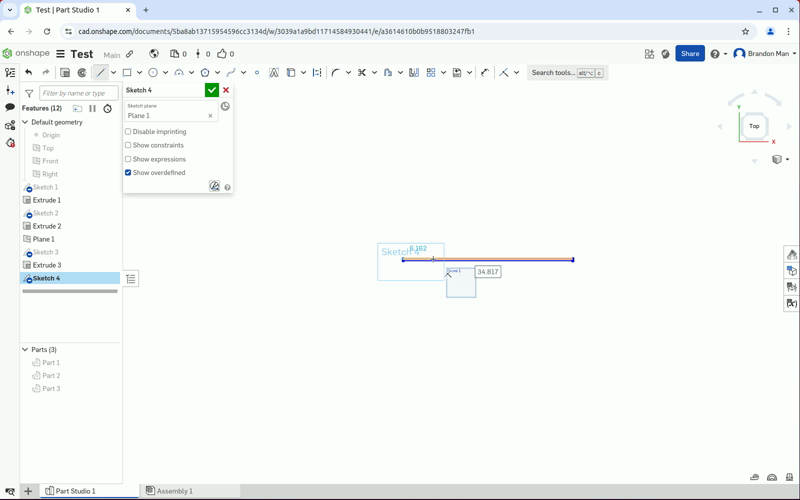
mouse_move(403, 260)
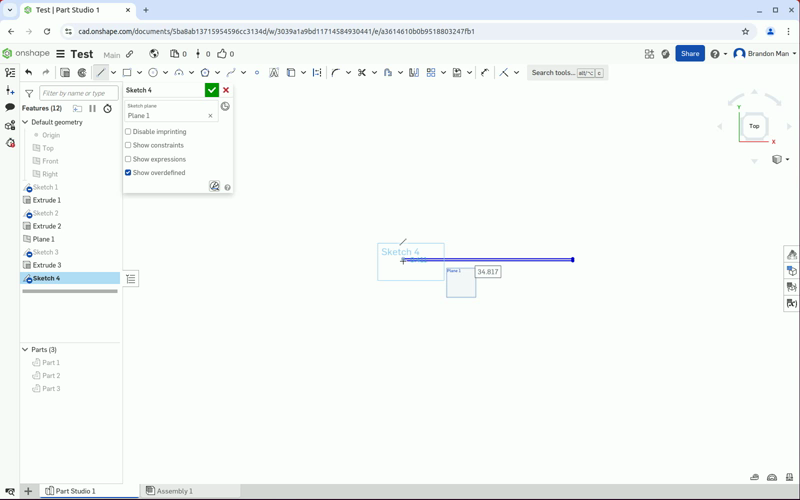
scroll(6)
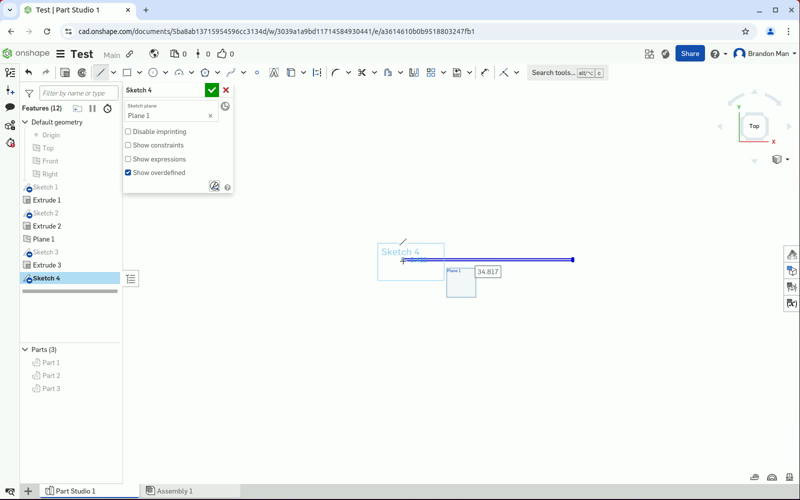
scroll(6)
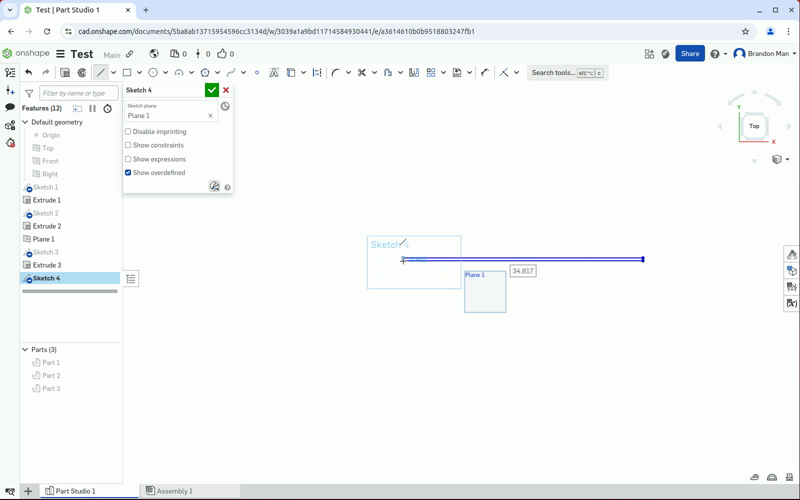
scroll(6)
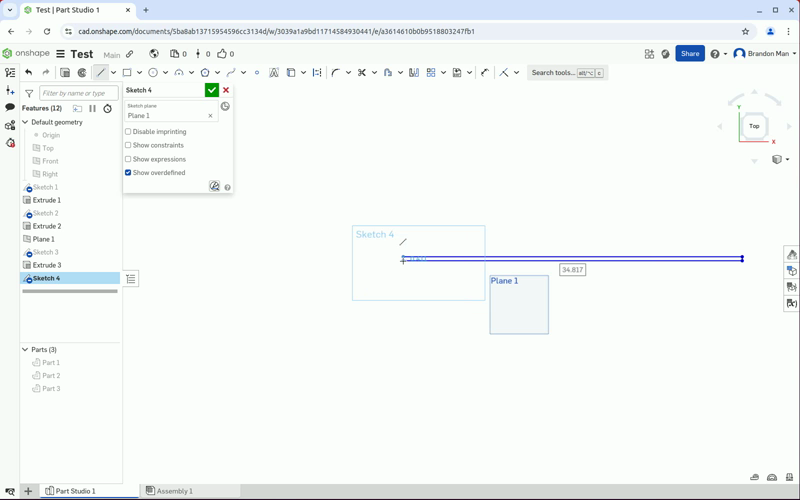
scroll(6)
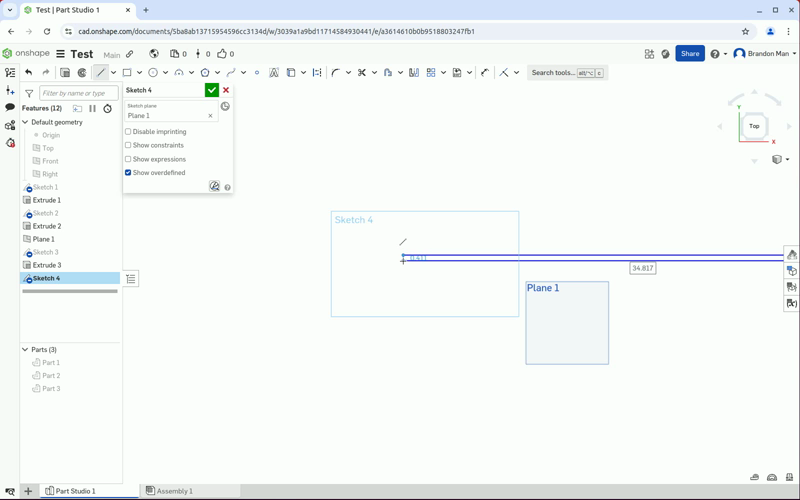
scroll(6)
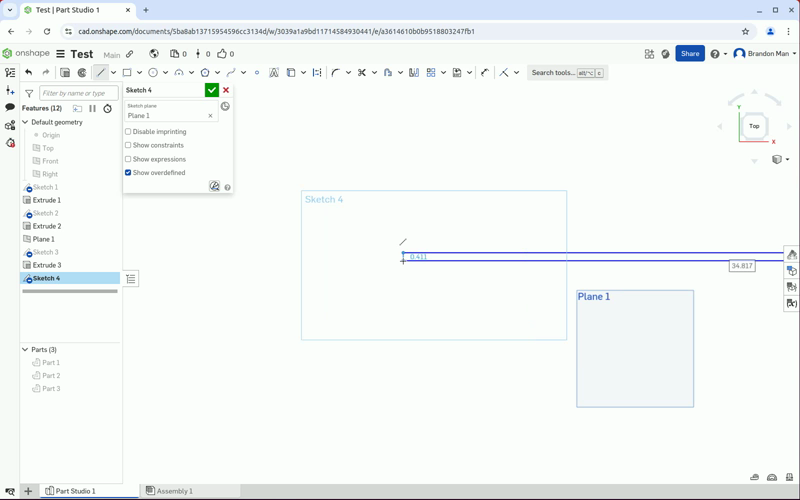
scroll(6)
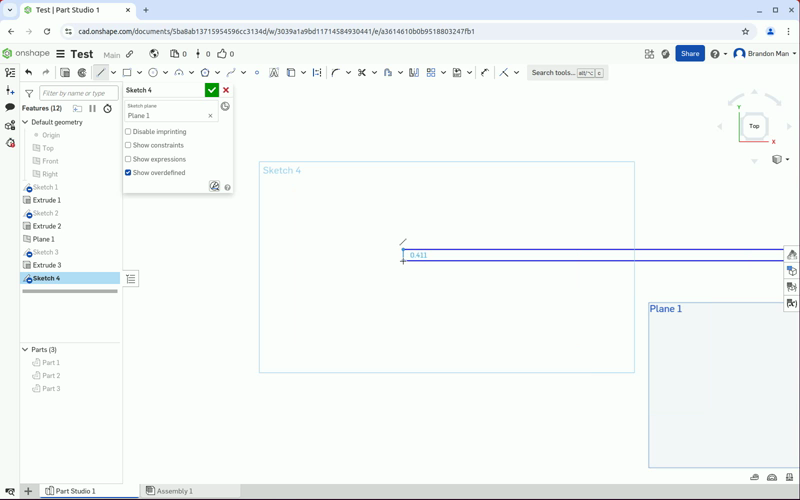
scroll(6)
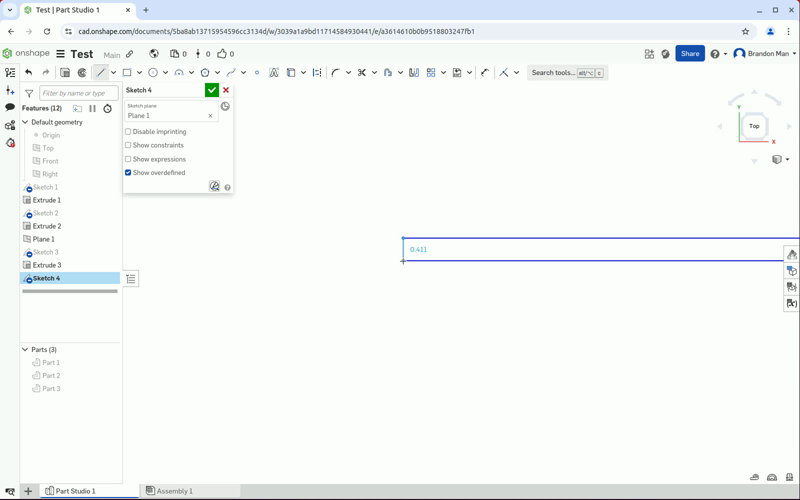
key_up(shift)
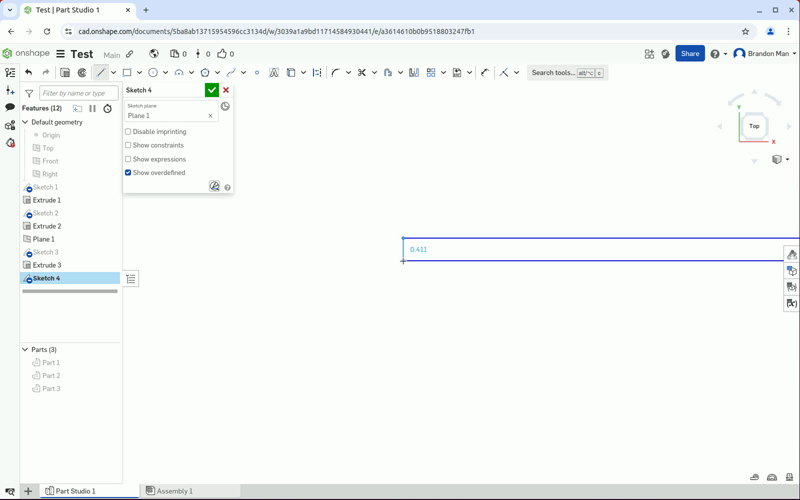
click(403, 260)
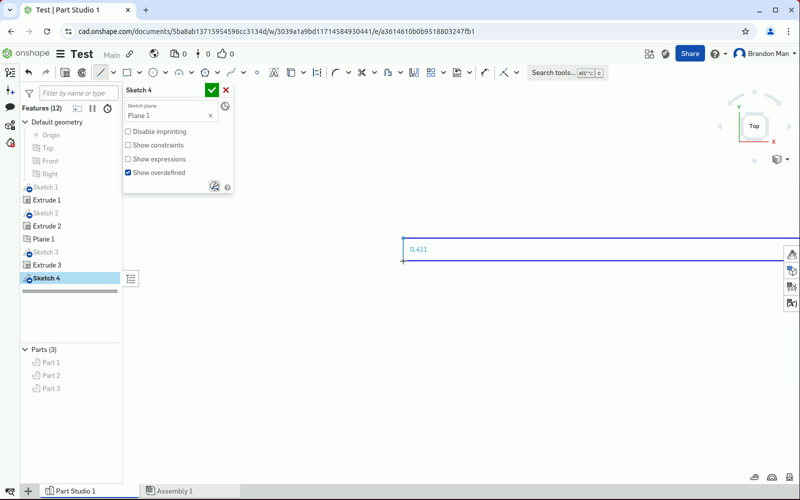
scroll(-6)
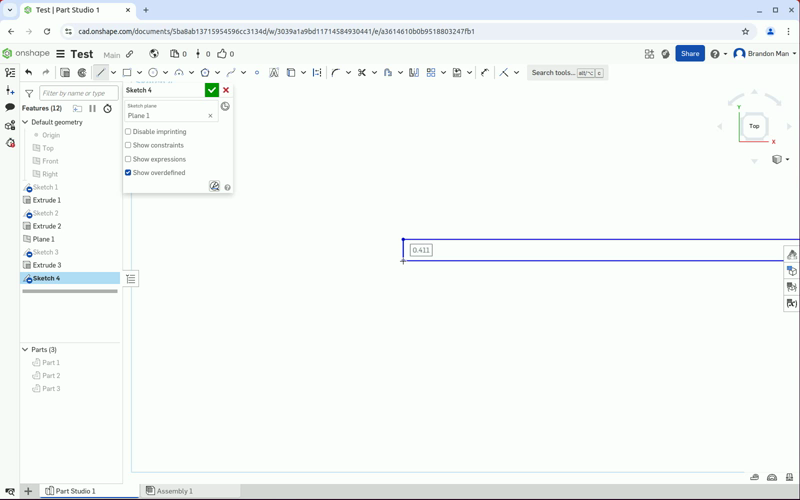
scroll(-6)
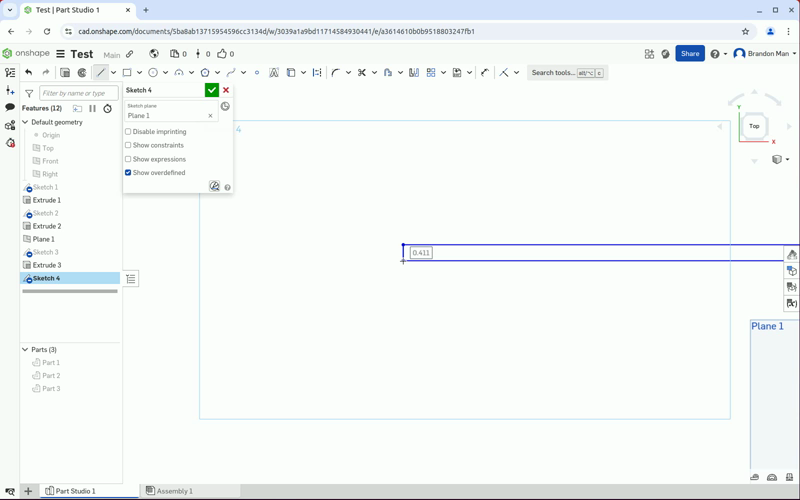
scroll(-6)
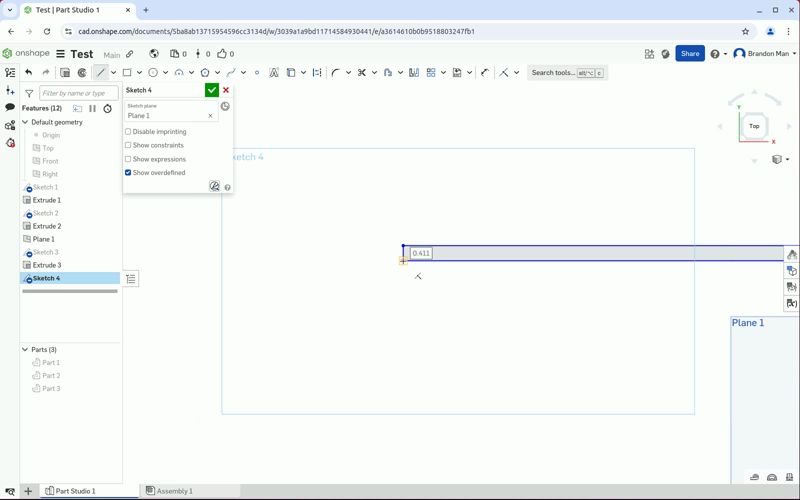
scroll(-6)
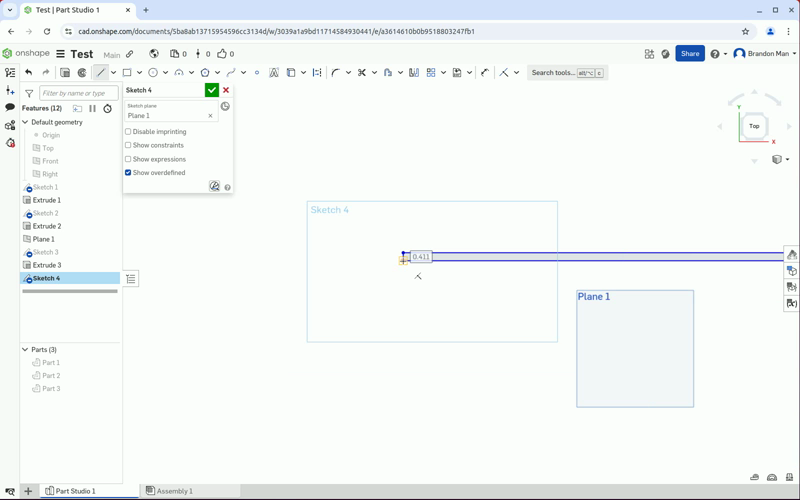
scroll(-6)
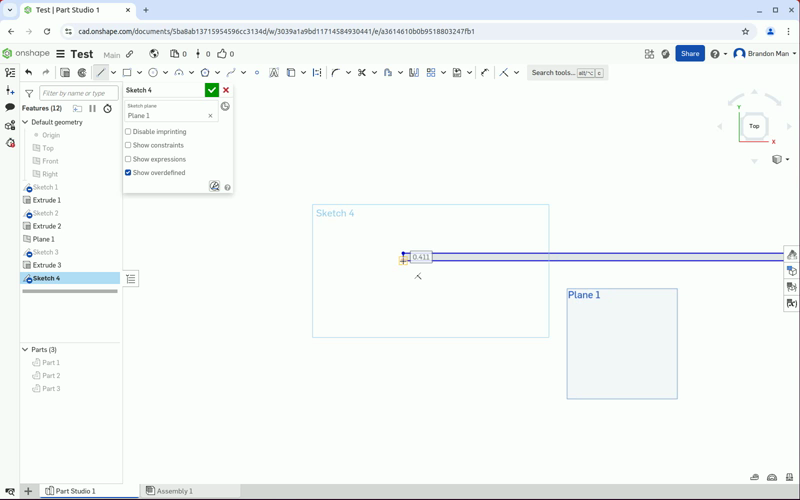
scroll(-6)
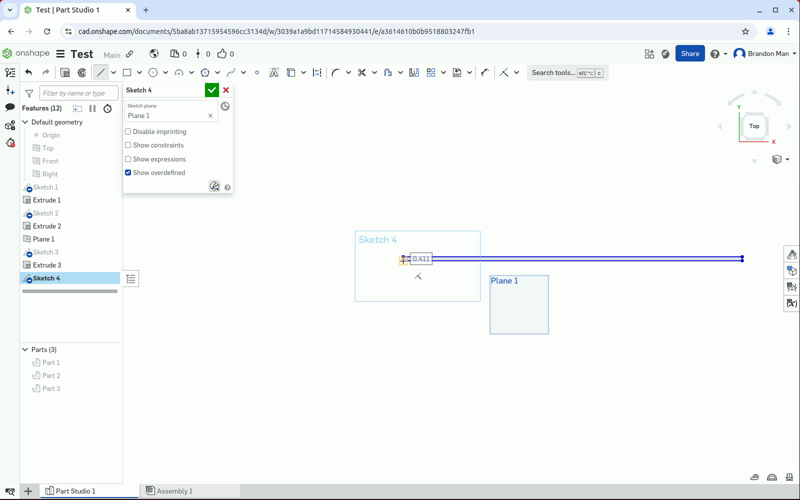
scroll(-6)
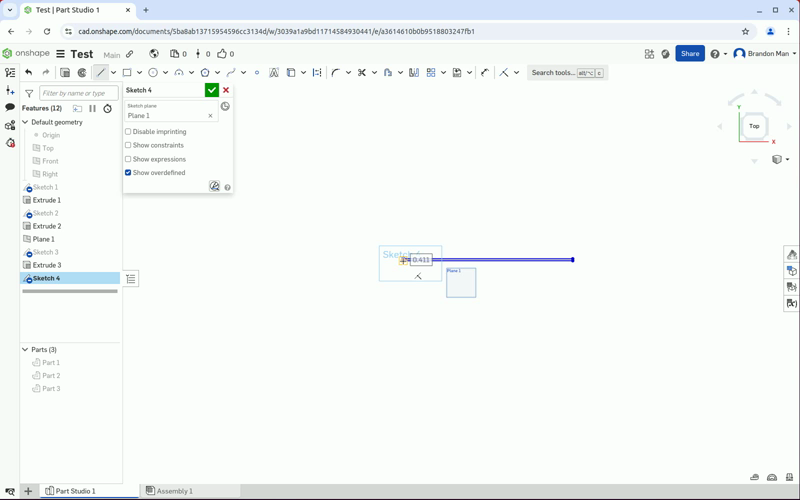
key(esc)
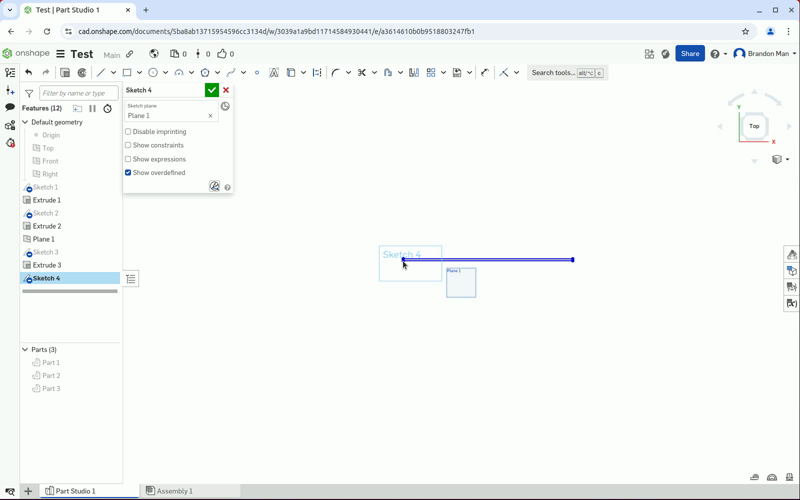
mouse_move(464, 259)
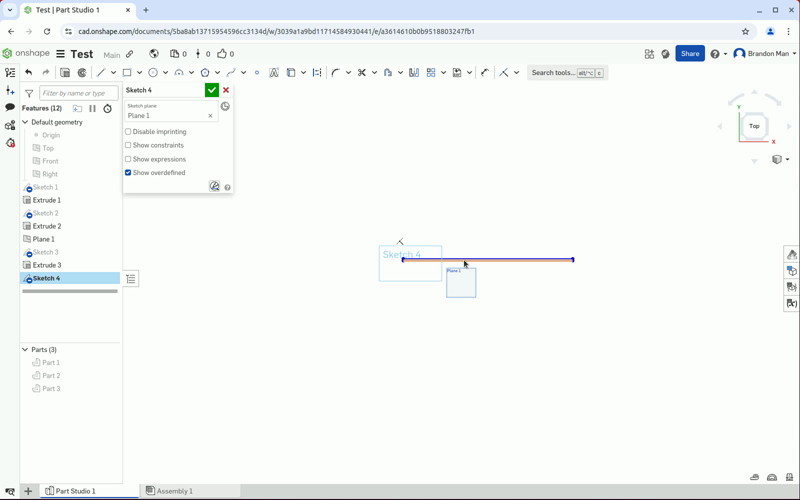
scroll(6)
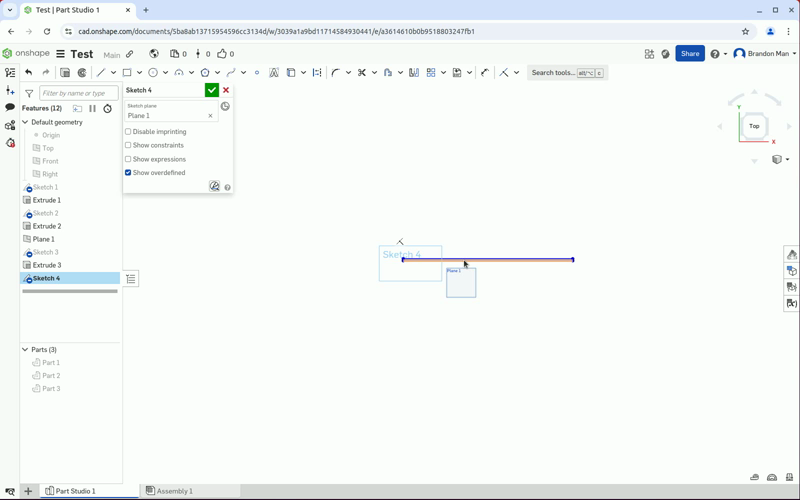
scroll(6)
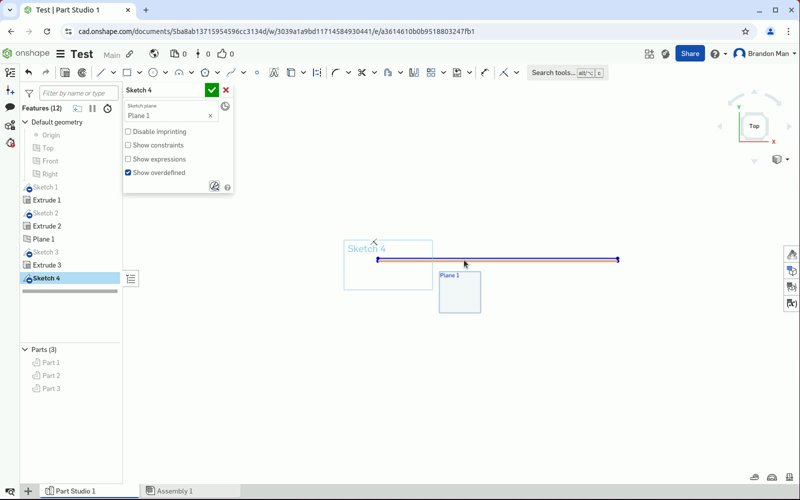
scroll(6)
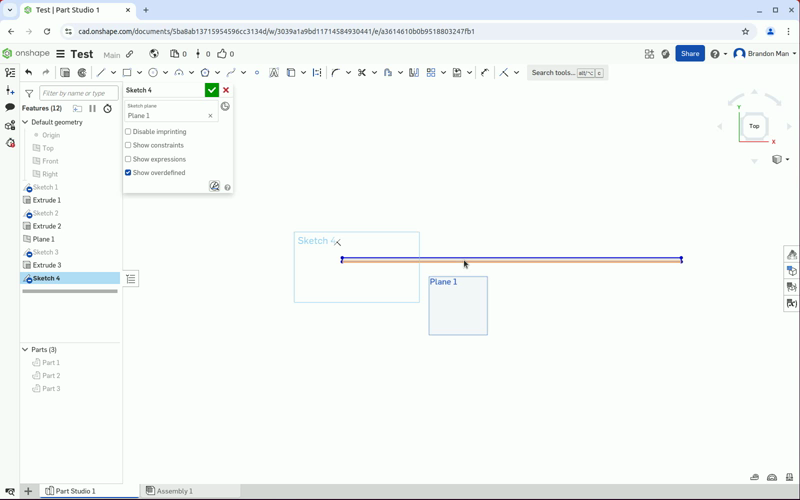
scroll(6)
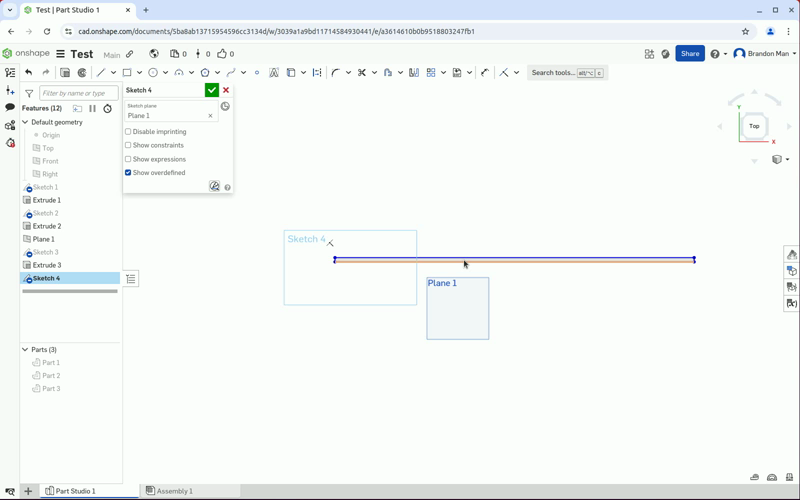
scroll(6)
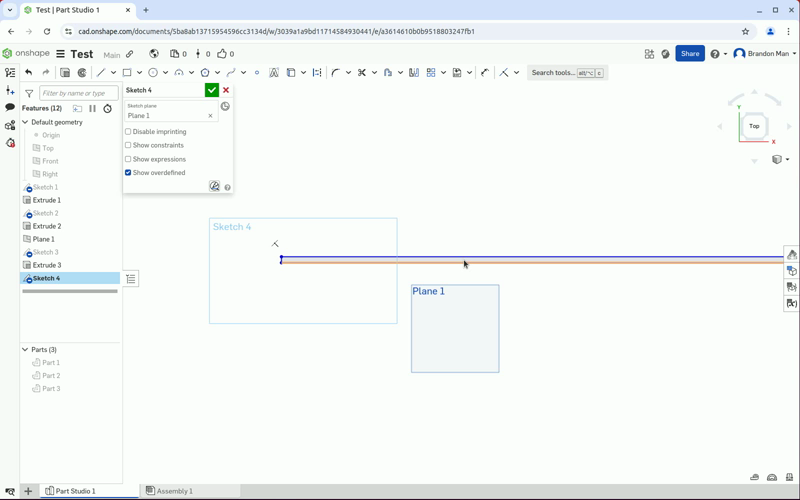
scroll(6)
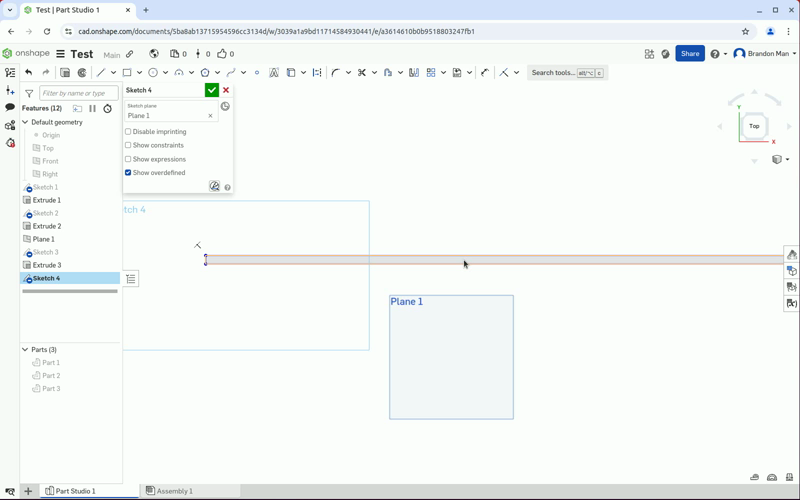
scroll(6)
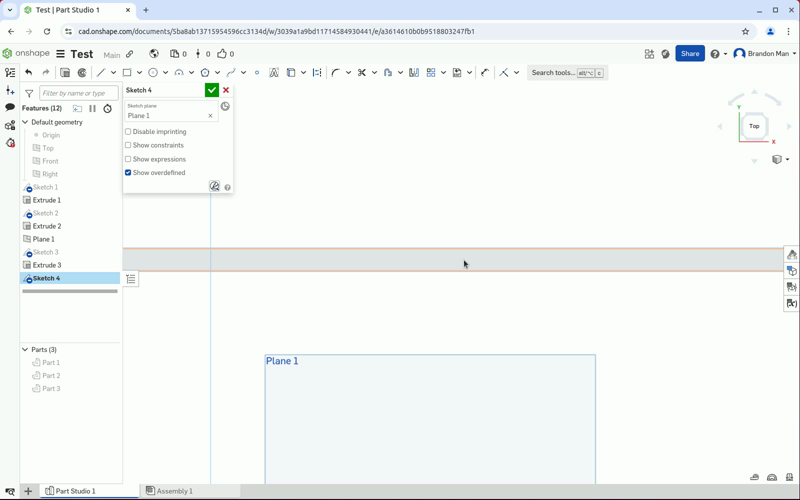
click(464, 259)
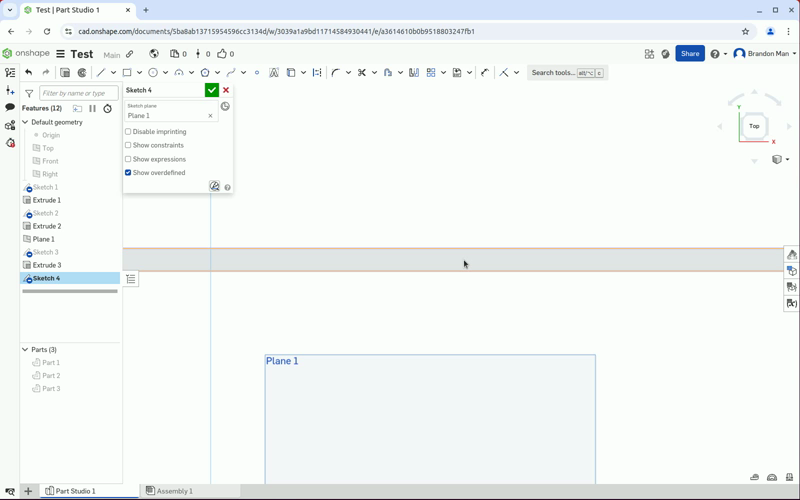
scroll(-6)
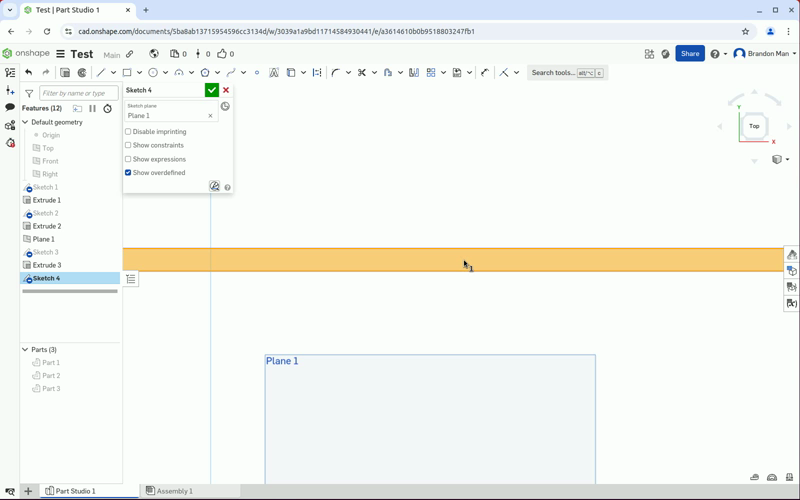
scroll(-6)
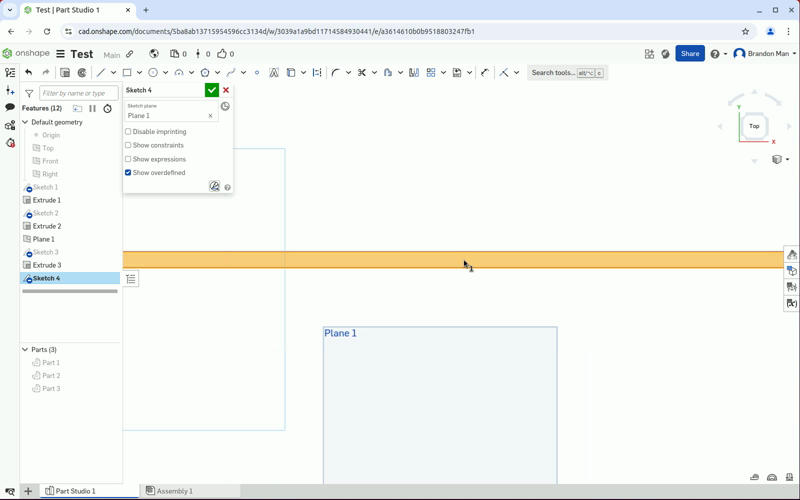
scroll(-6)
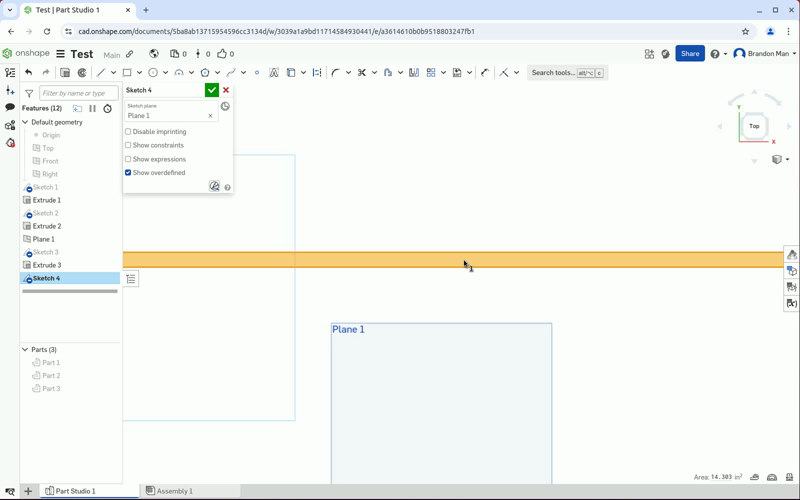
scroll(-6)
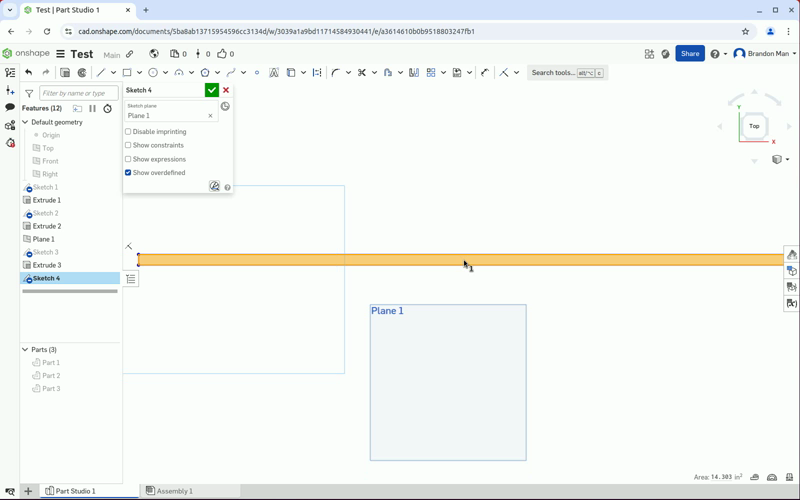
scroll(-6)
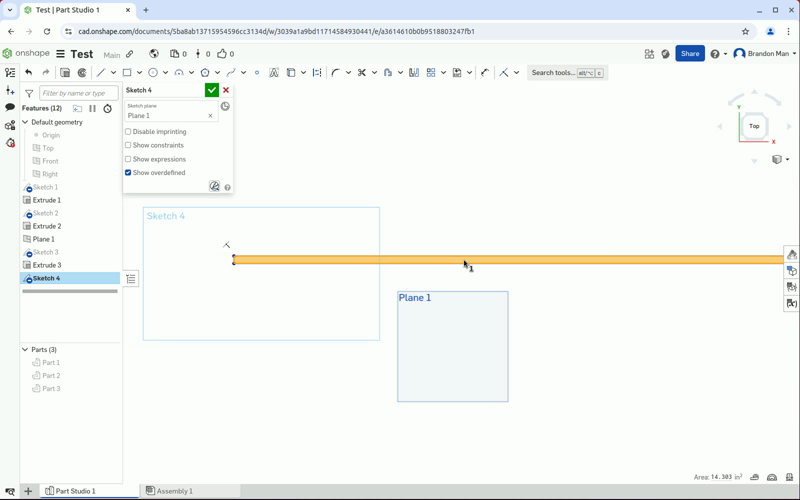
scroll(-6)
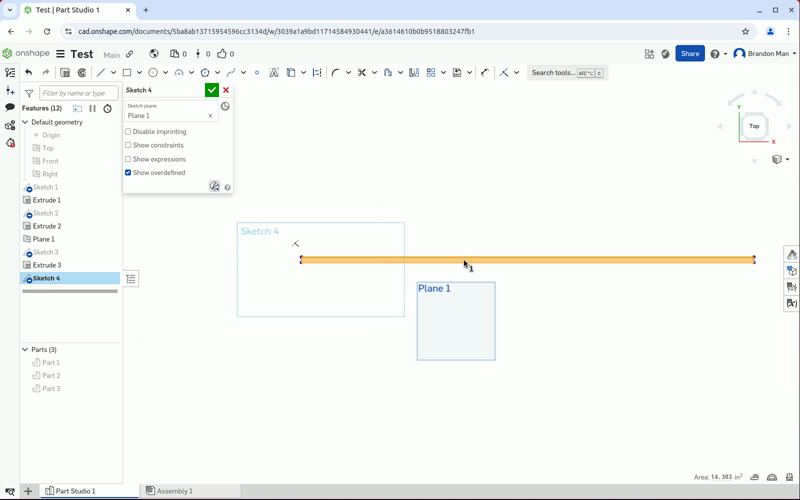
scroll(-6)
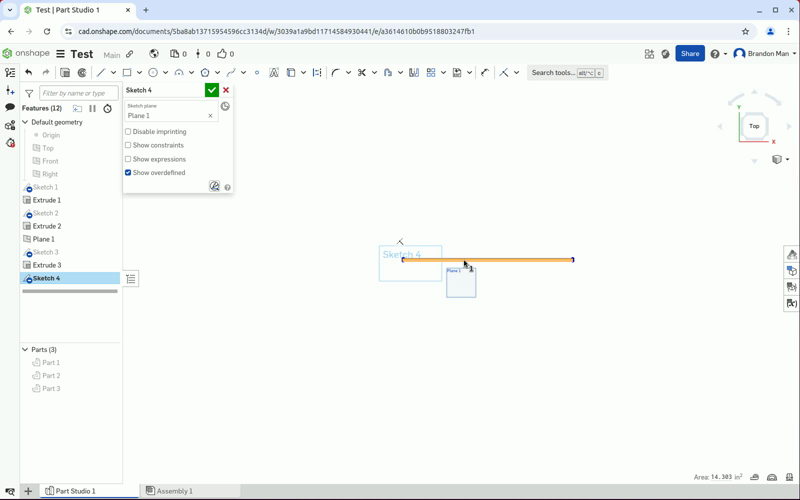
mouse_move(73, 352)
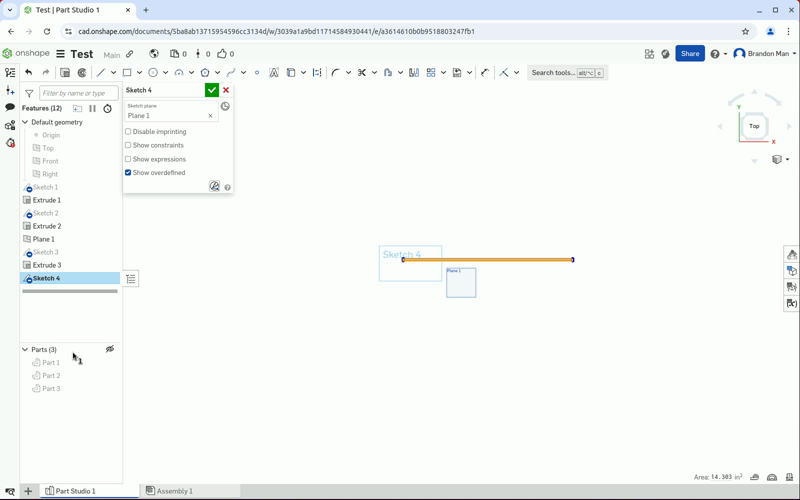
key(shift+y)
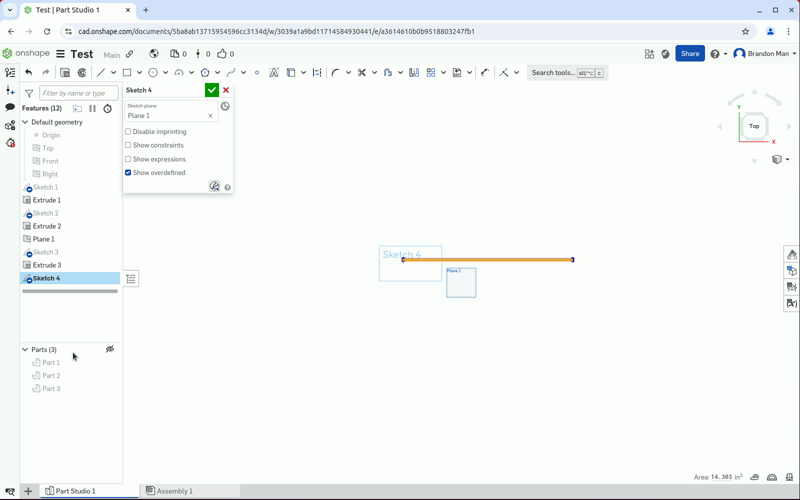
key(shift+e)
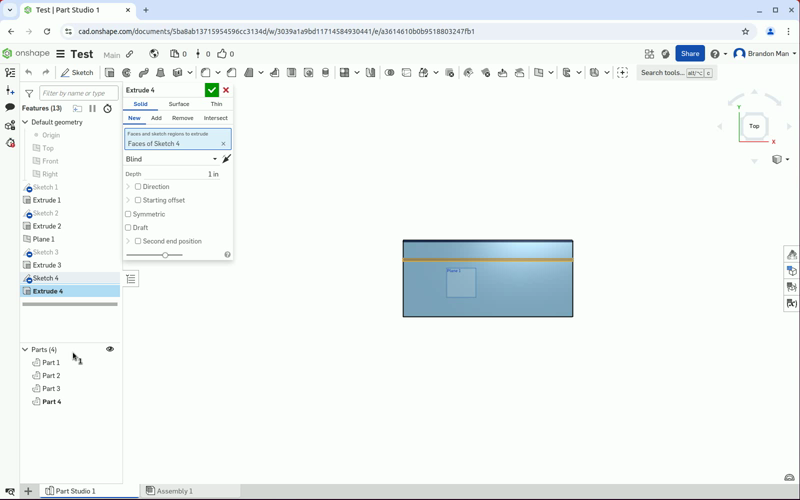
mouse_move(143, 106)
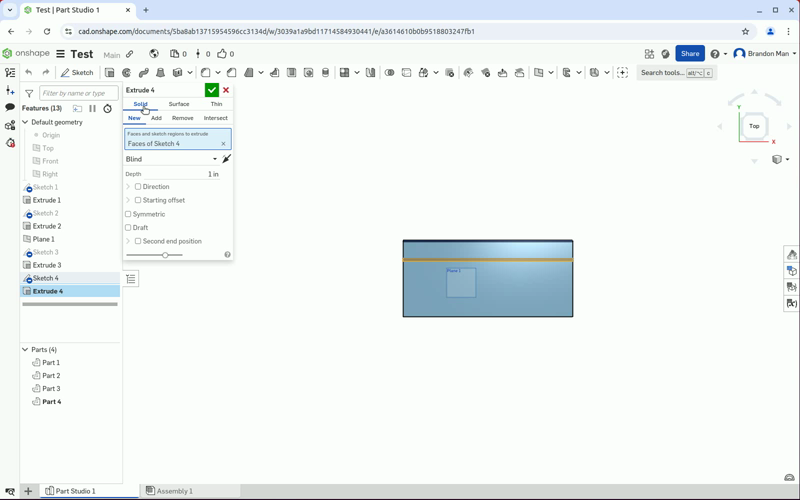
click(143, 106)
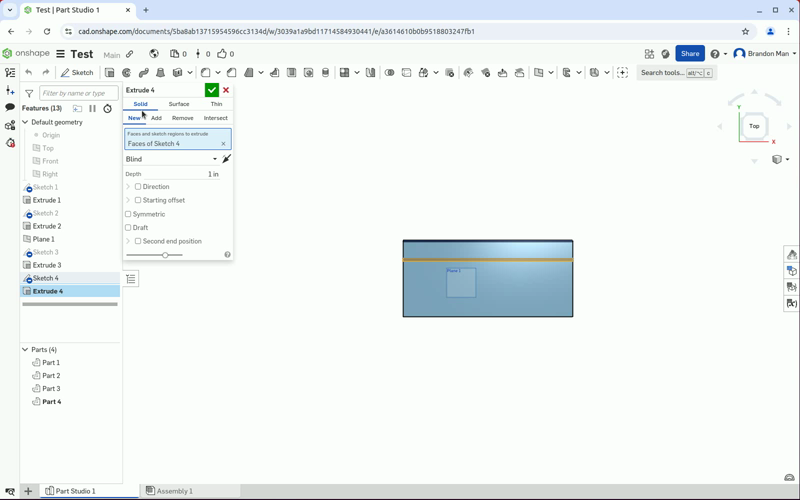
mouse_move(137, 120)
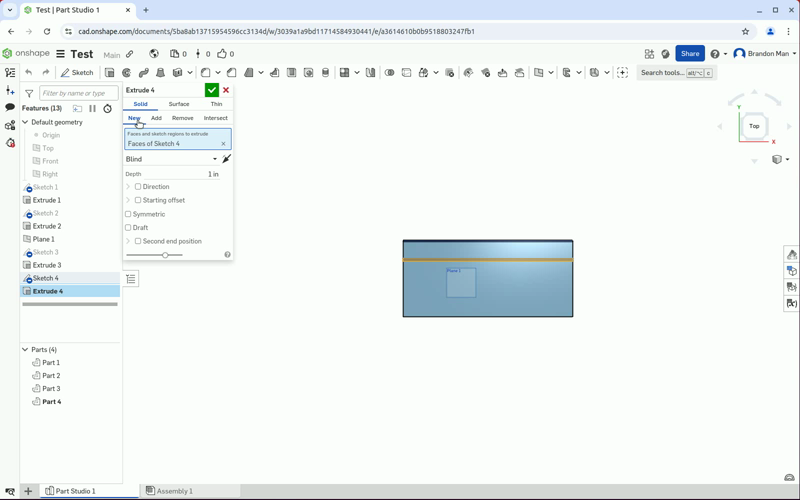
click(137, 120)
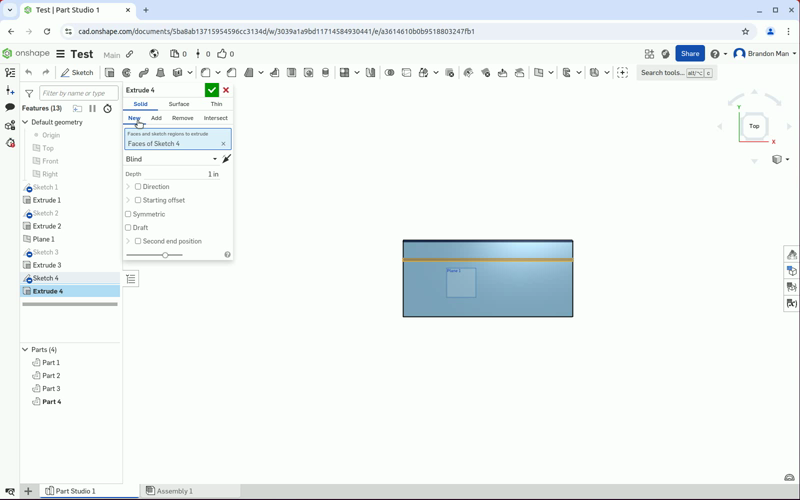
key(tab, 4)
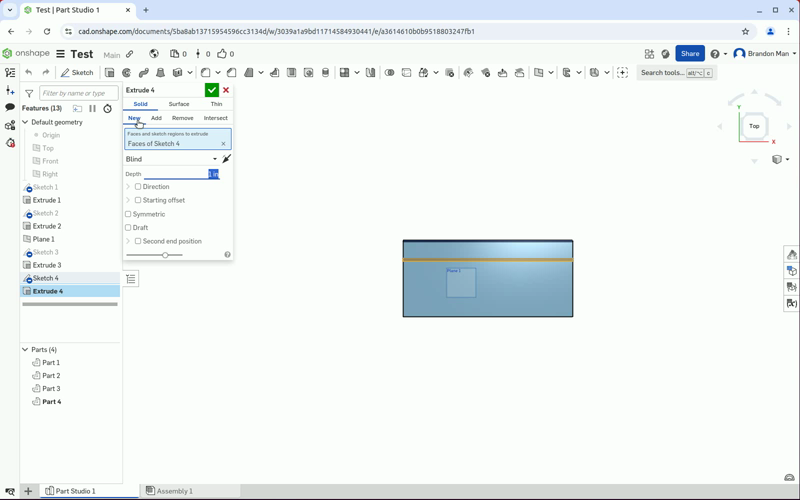
text(0.241)
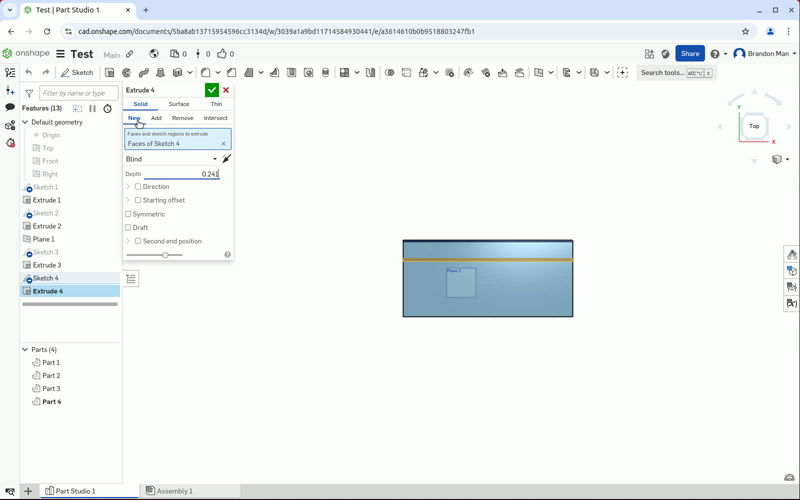
key(enter)
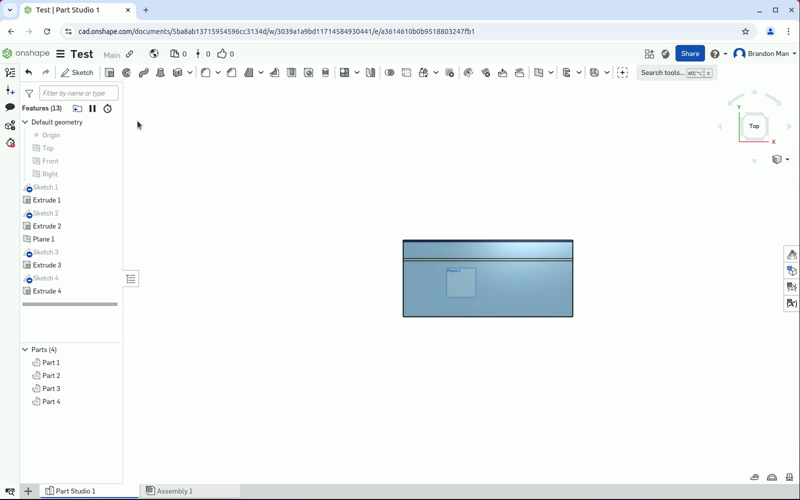
key(shift+h)
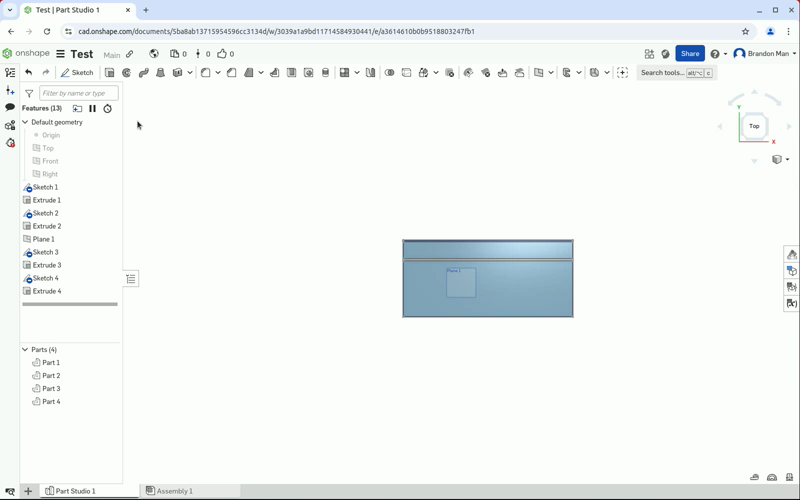
key(shift+h)
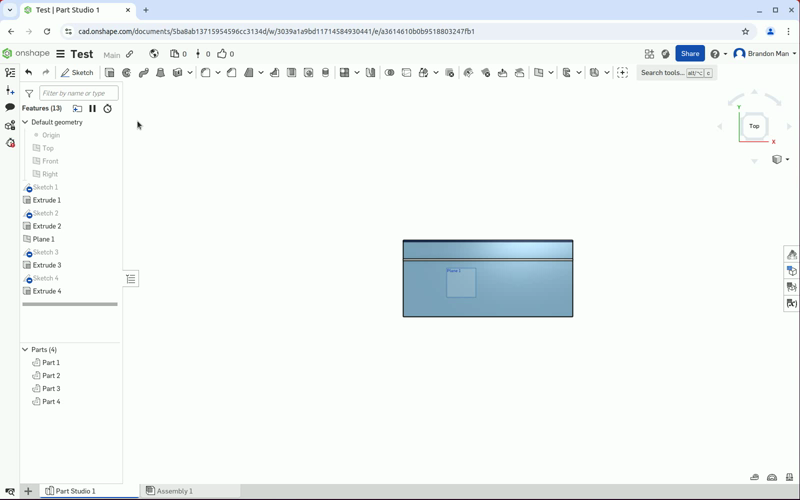
mouse_move(73, 189)
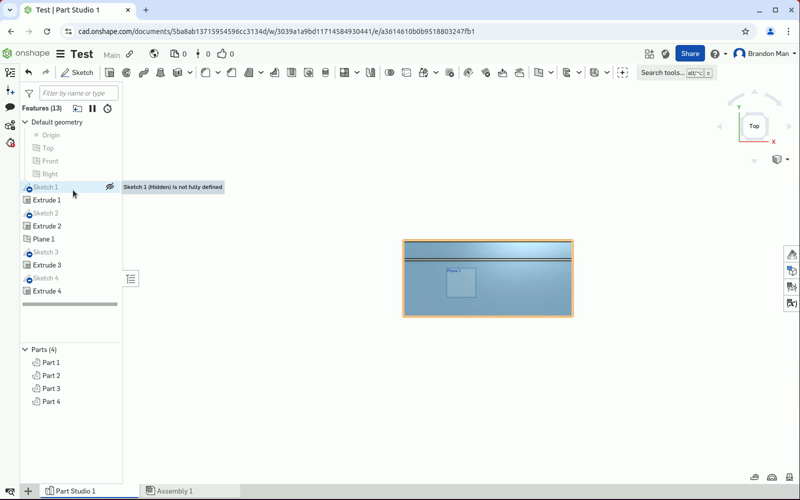
click(73, 189)
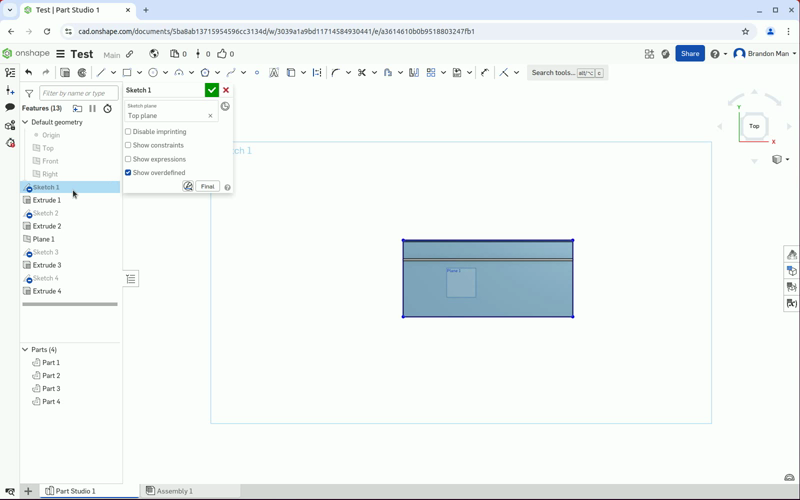
mouse_move(229, 92)
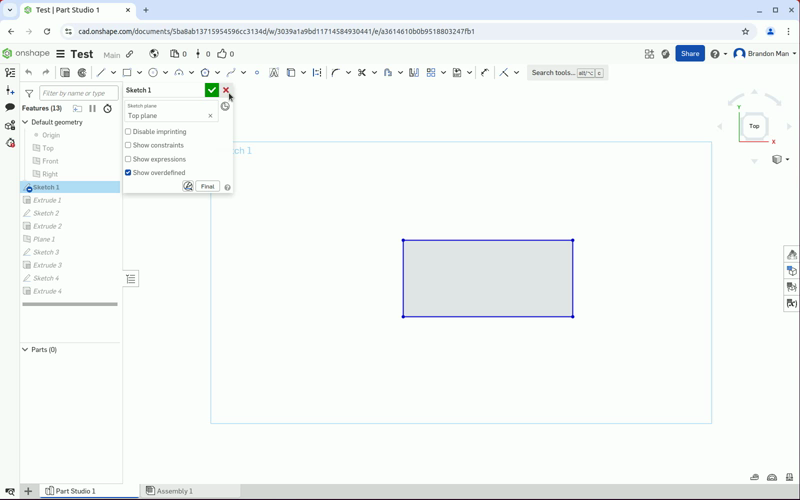
click(229, 92)
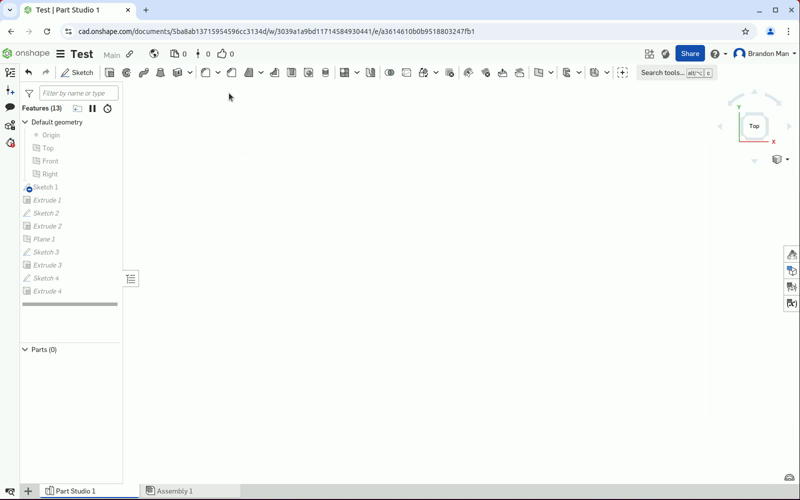
key(shift+s)
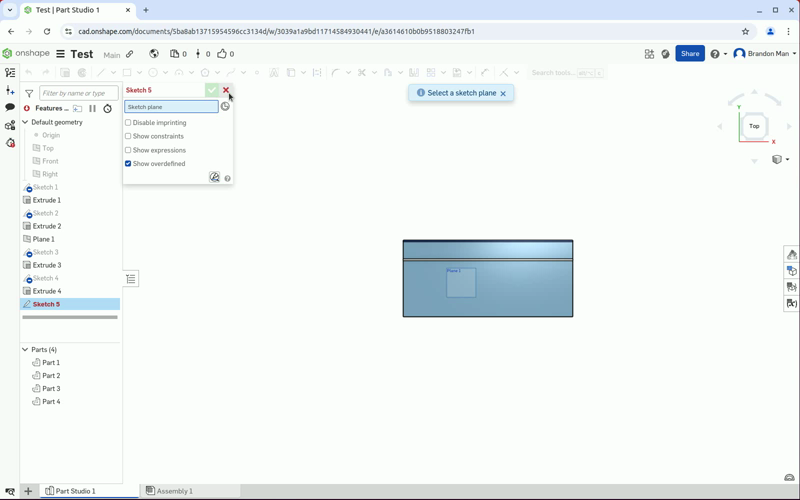
mouse_move(73, 241)
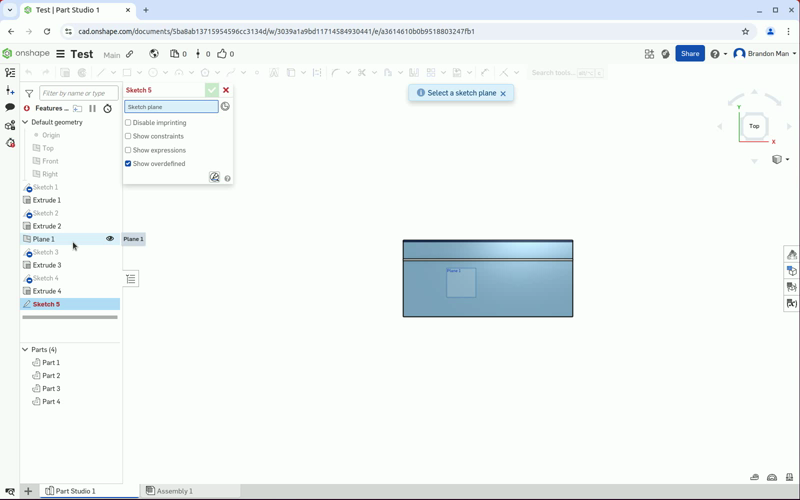
click(73, 241)
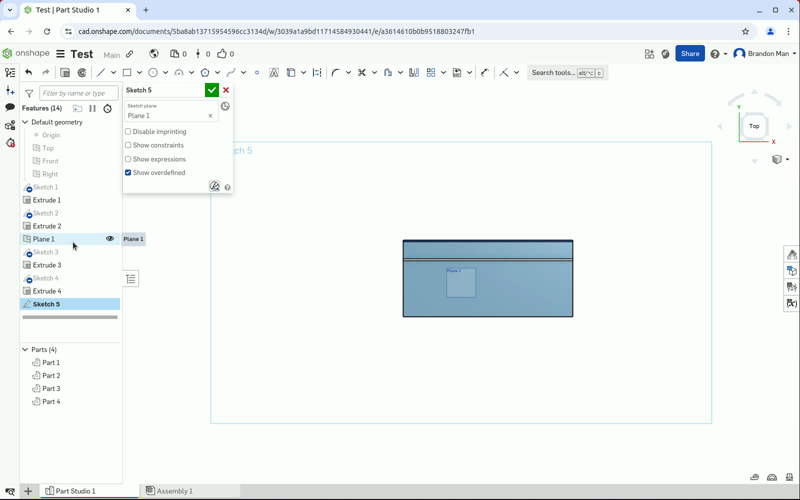
mouse_move(73, 352)
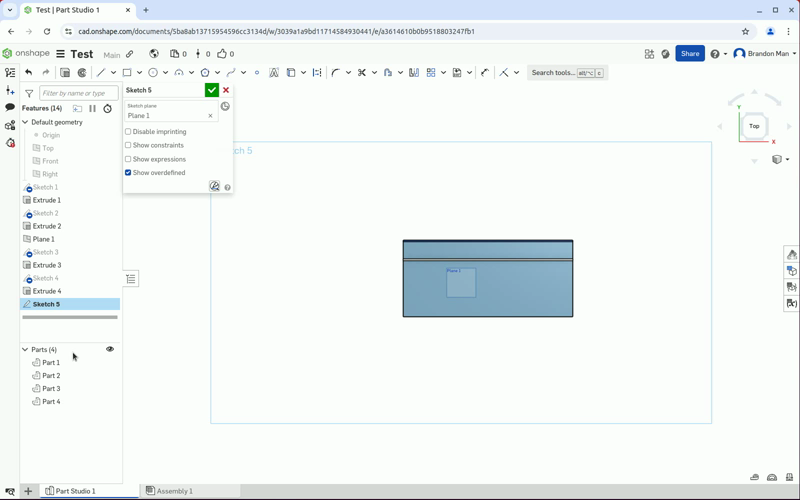
key(y)
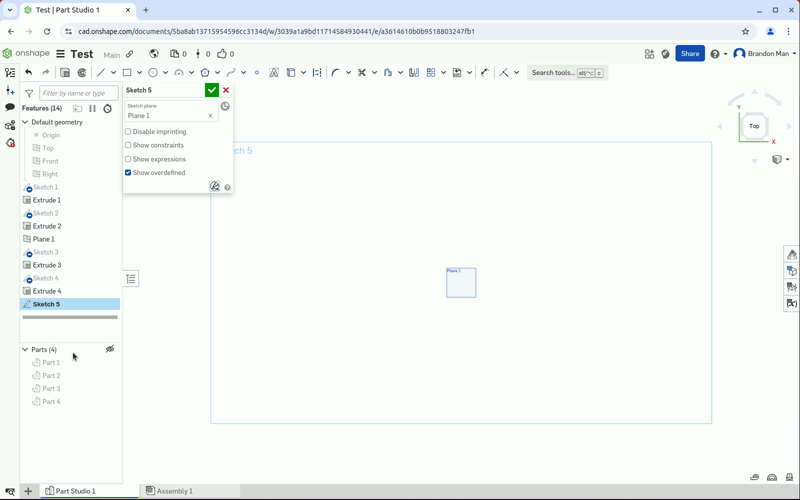
key(l)
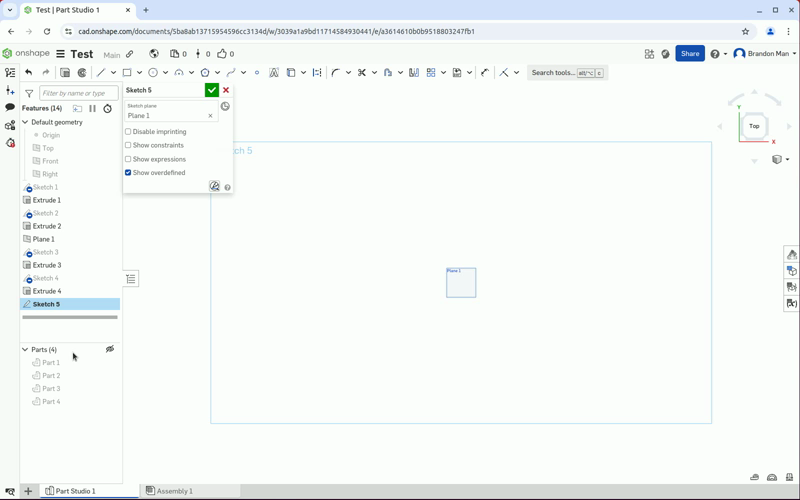
key_down(shift)
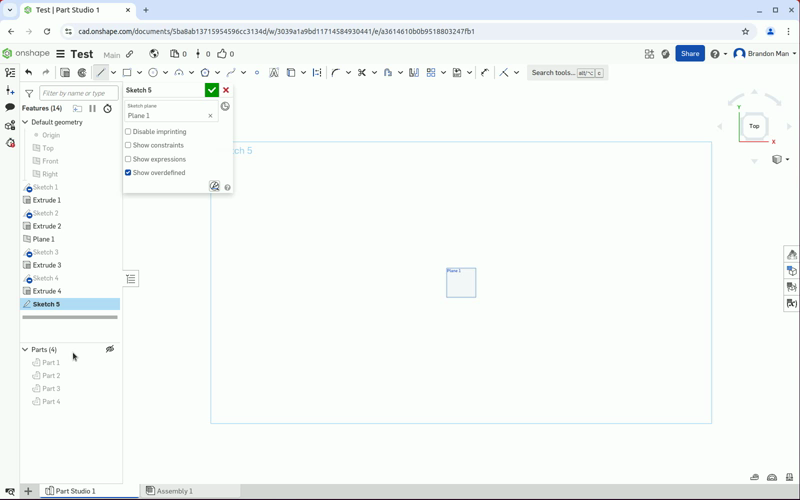
mouse_move(403, 278)
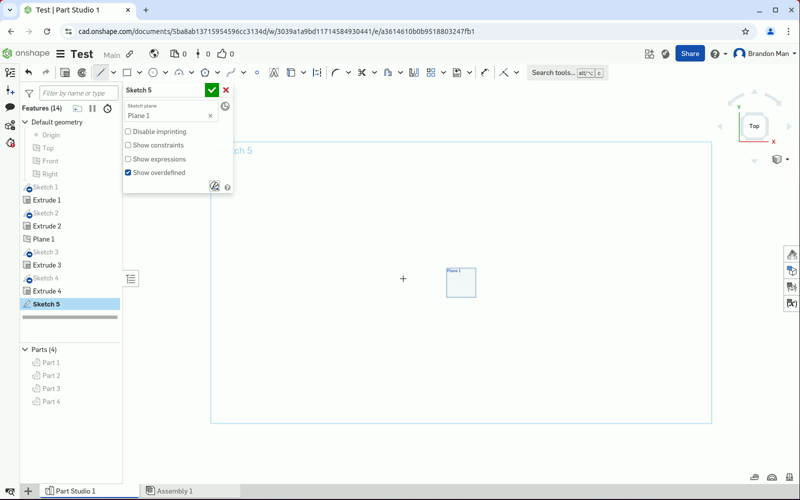
click(403, 278)
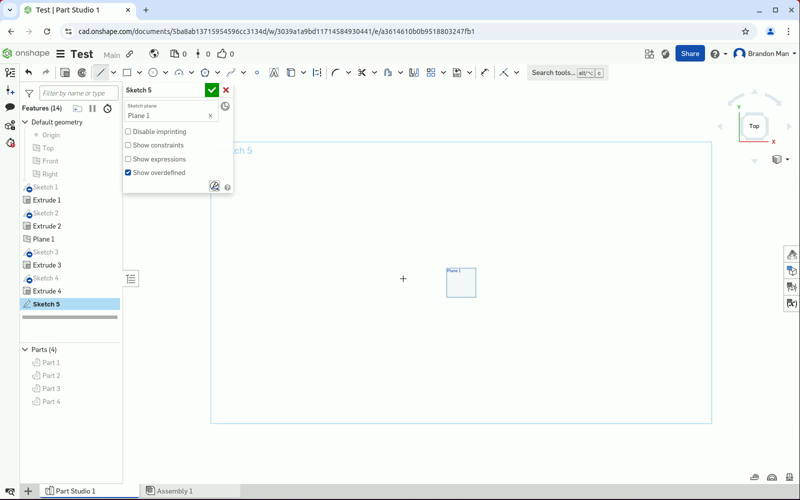
key_up(shift)
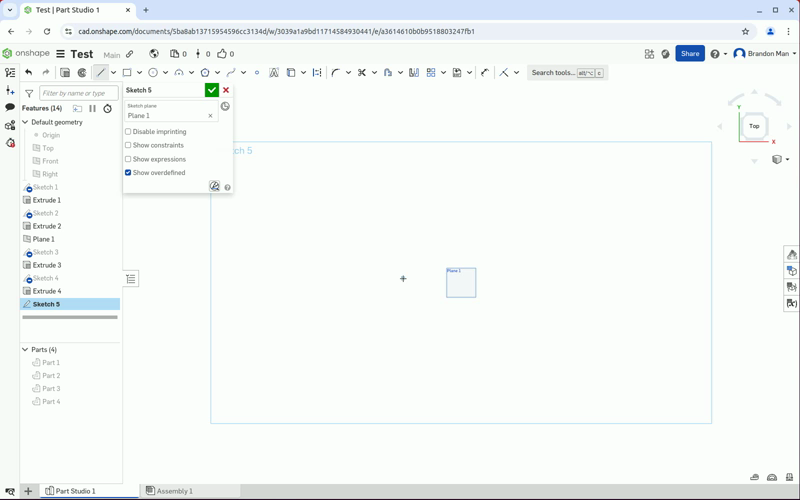
key_down(shift)
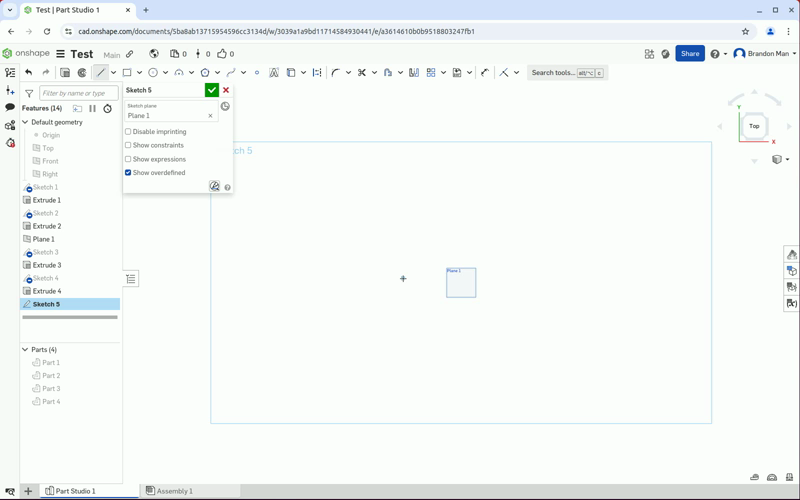
mouse_move(572, 278)
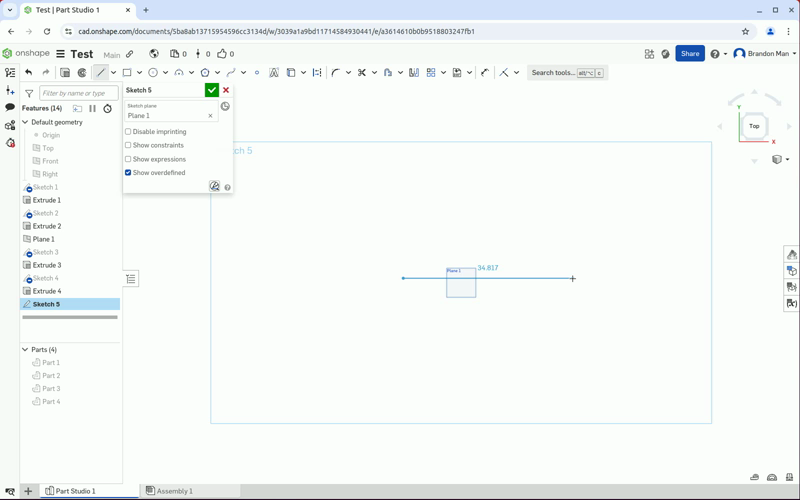
click(572, 278)
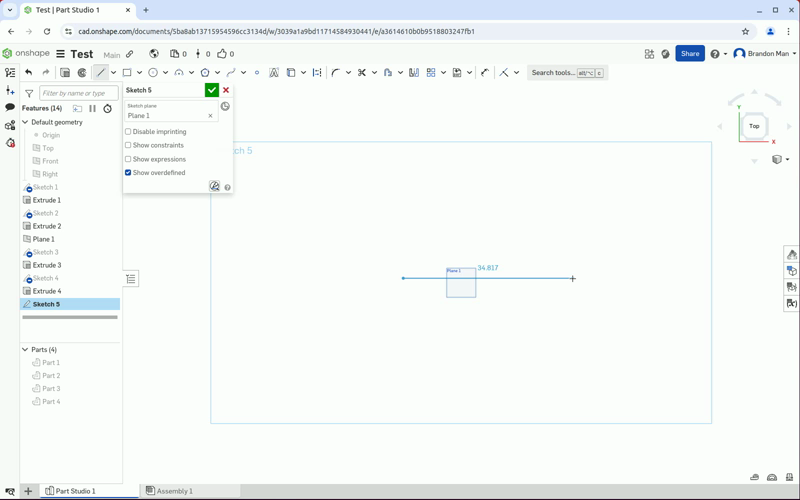
key_up(shift)
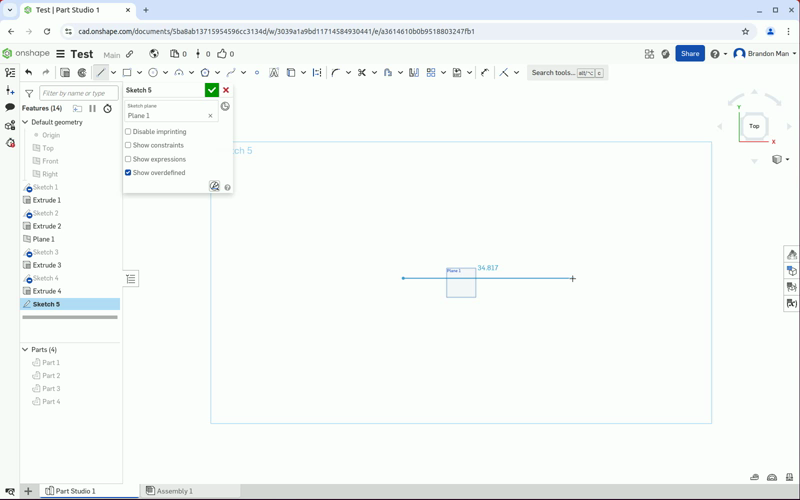
key_down(shift)
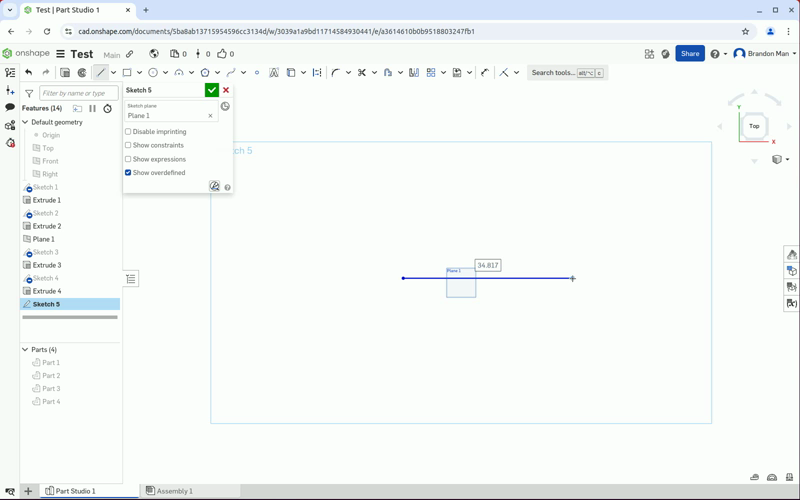
mouse_move(589, 278)
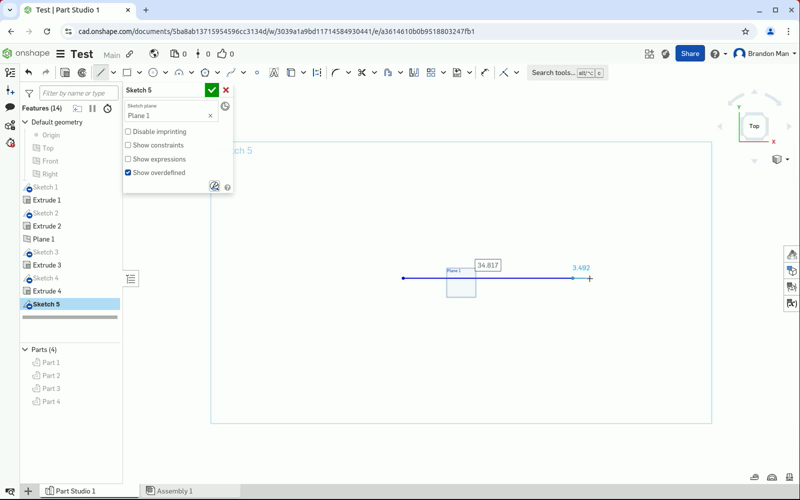
mouse_move(572, 276)
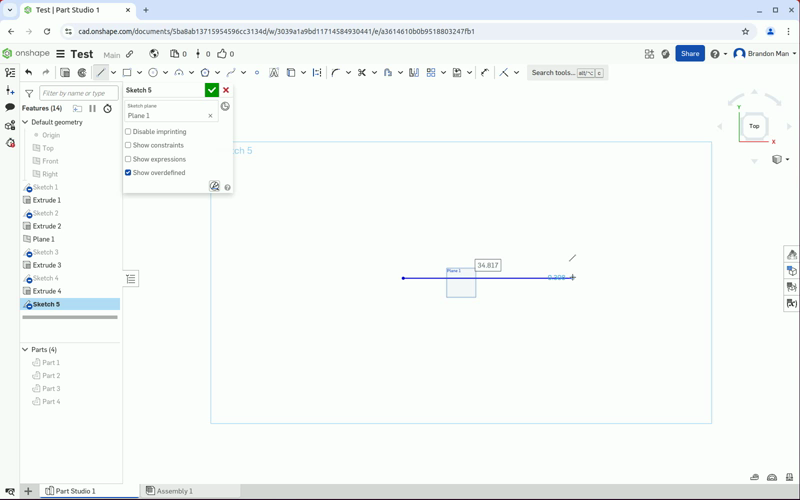
scroll(6)
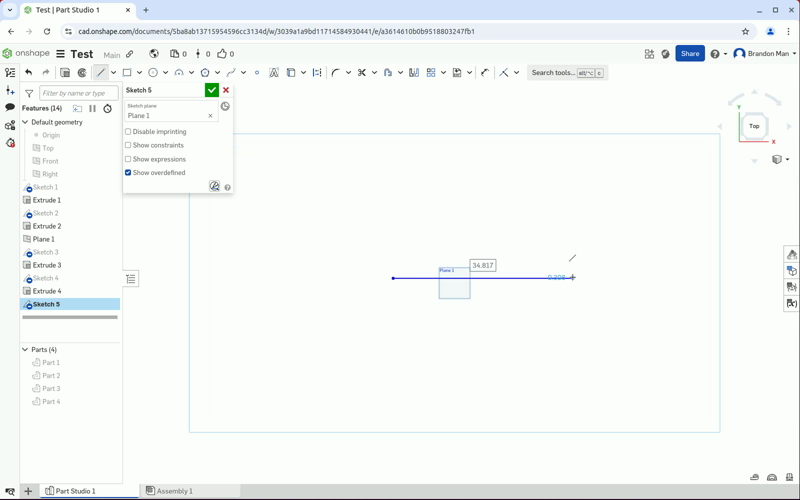
scroll(6)
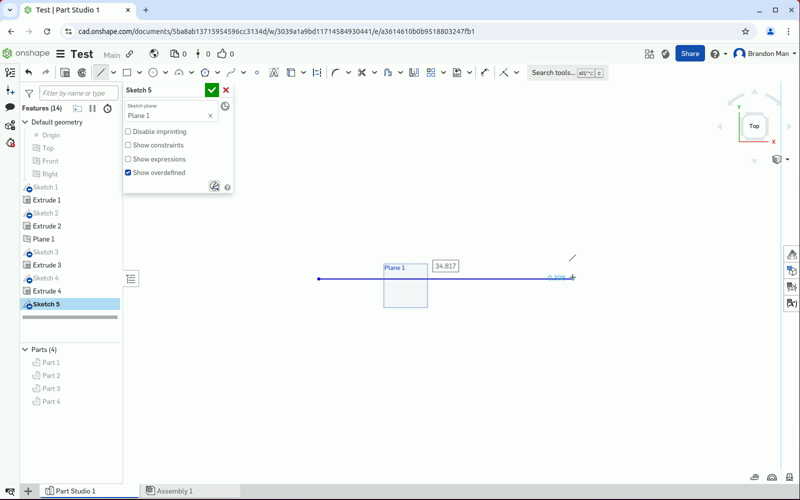
scroll(6)
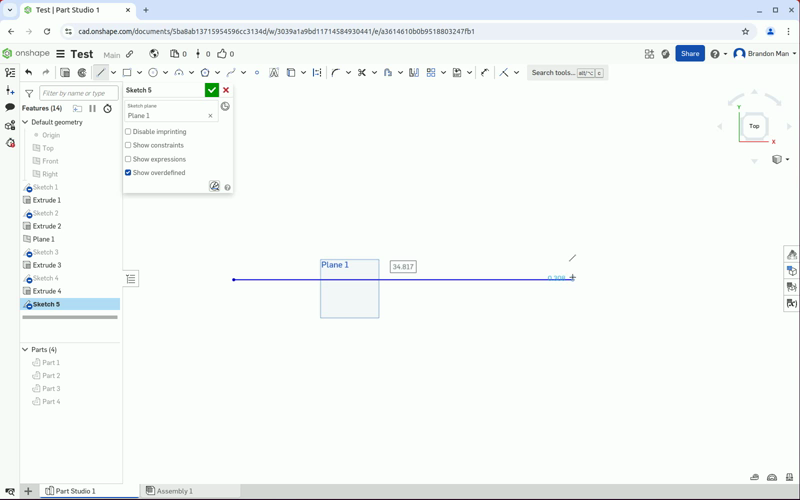
scroll(6)
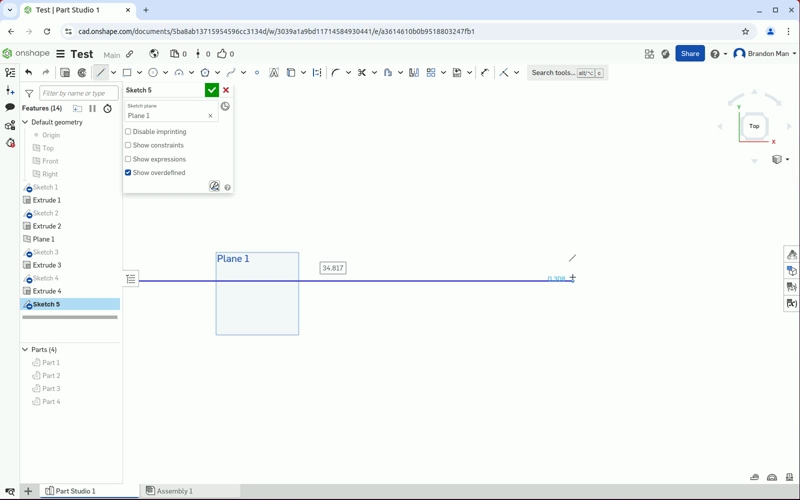
scroll(6)
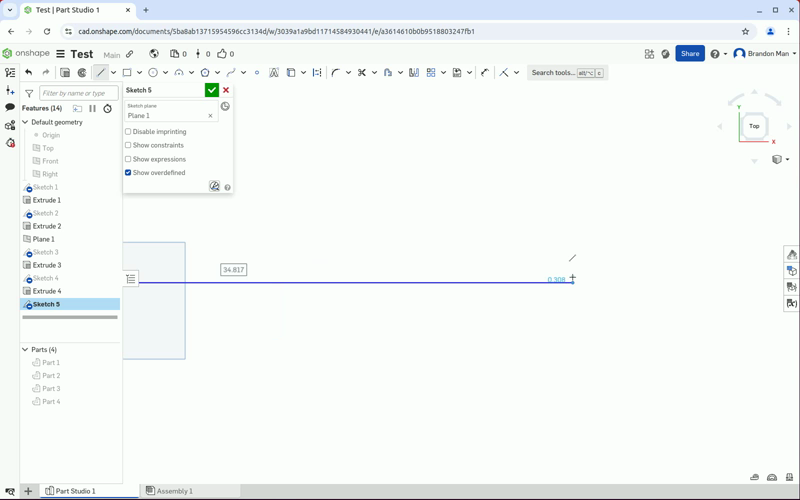
scroll(6)
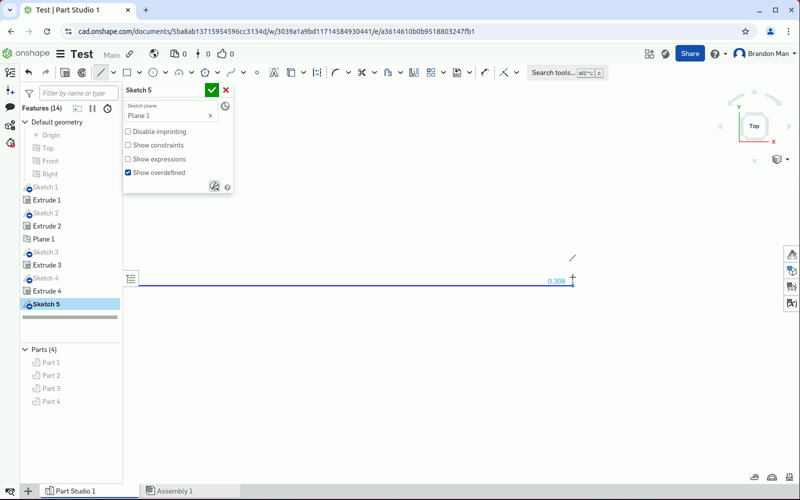
scroll(6)
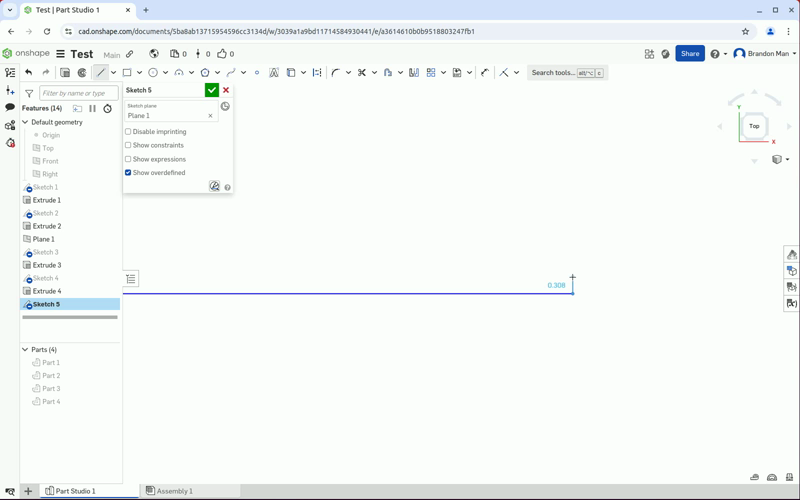
click(572, 276)
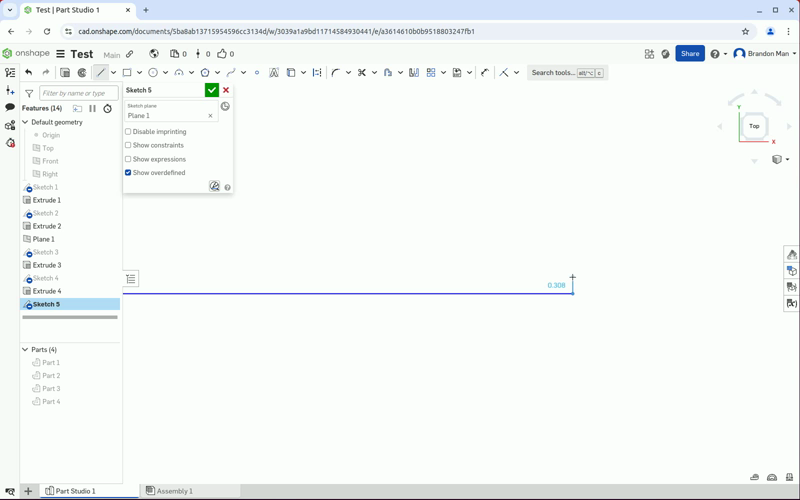
scroll(-6)
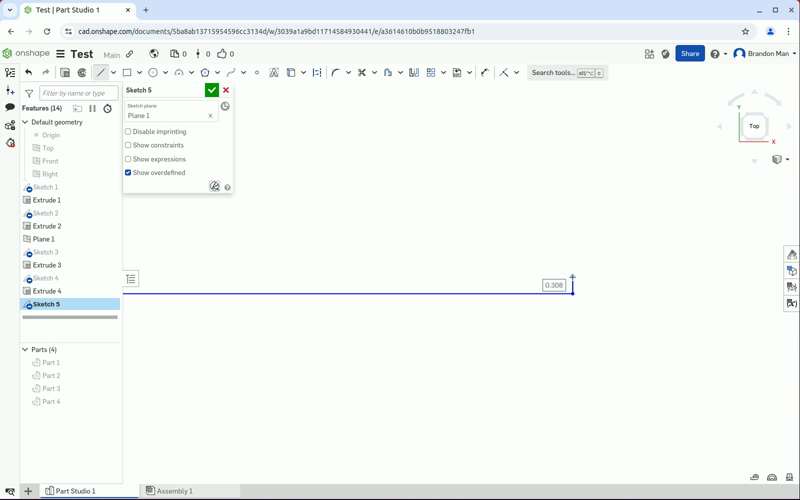
scroll(-6)
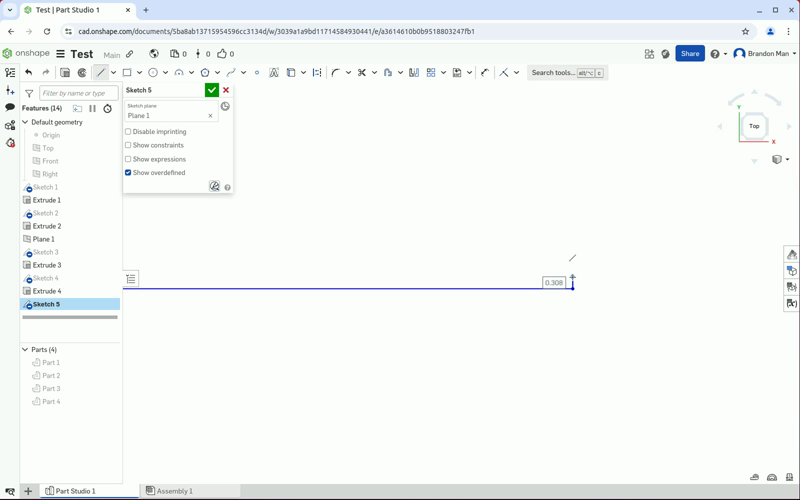
scroll(-6)
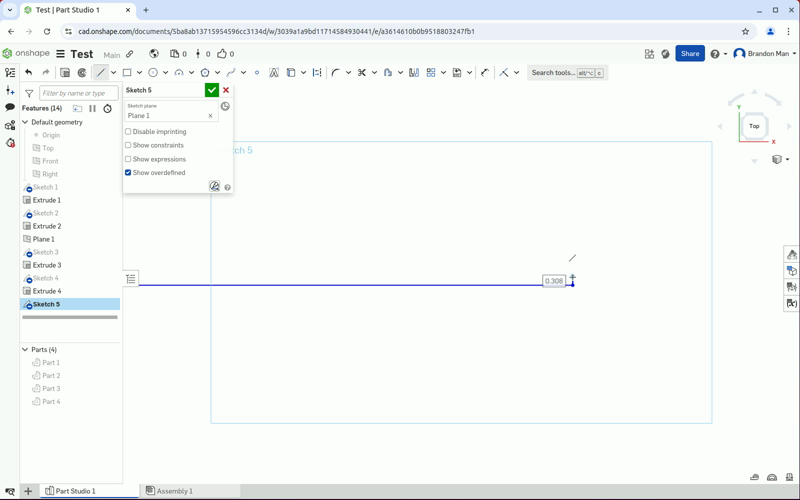
scroll(-6)
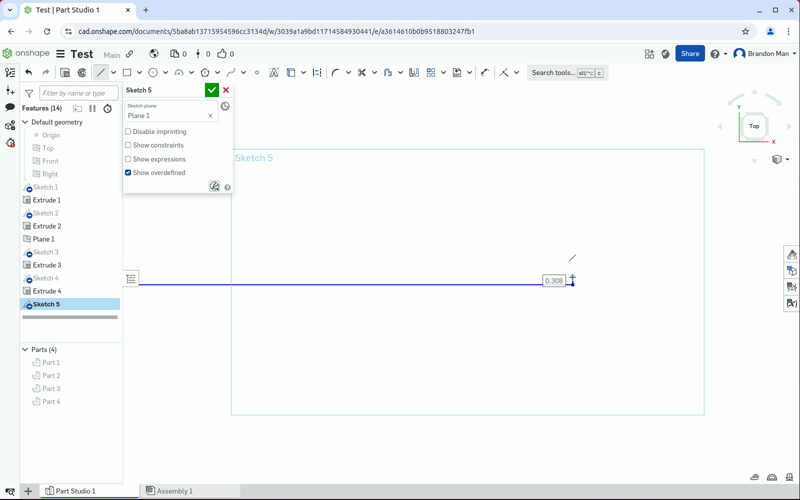
scroll(-6)
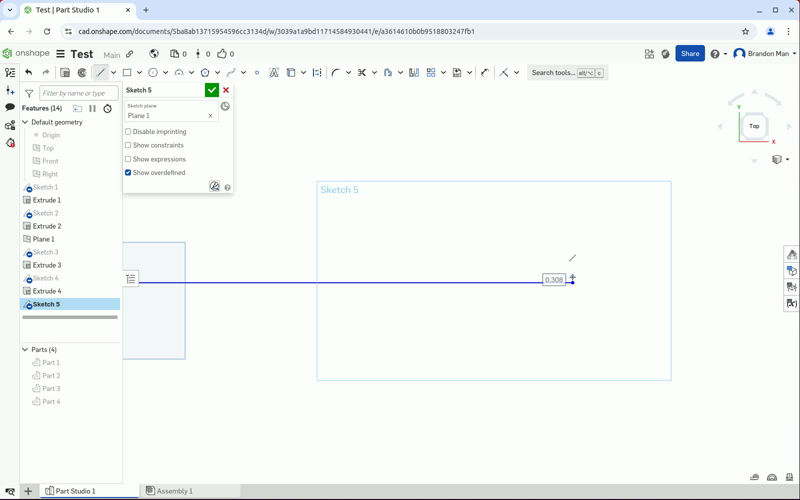
scroll(-6)
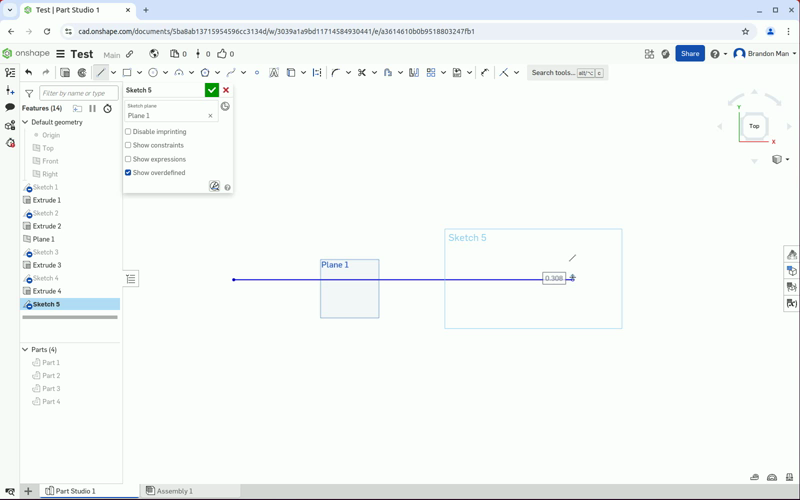
scroll(-6)
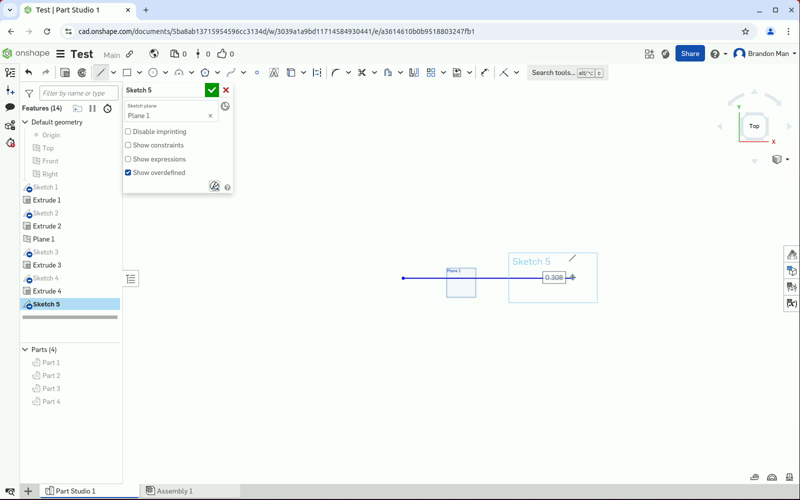
key_up(shift)
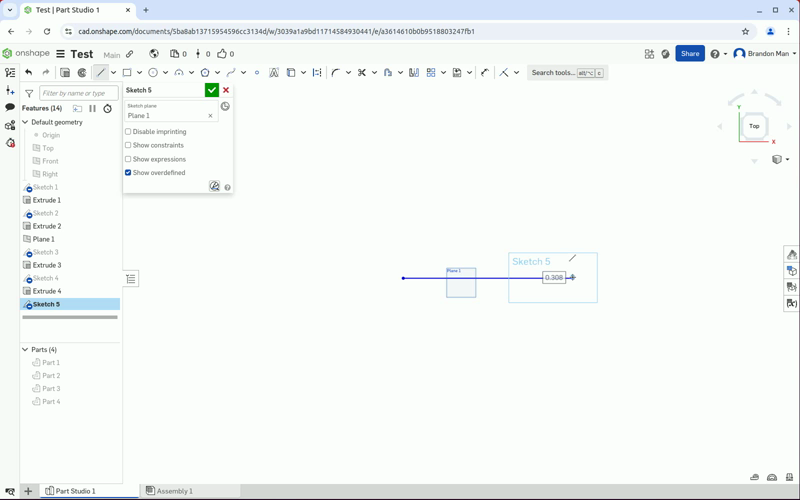
key_down(shift)
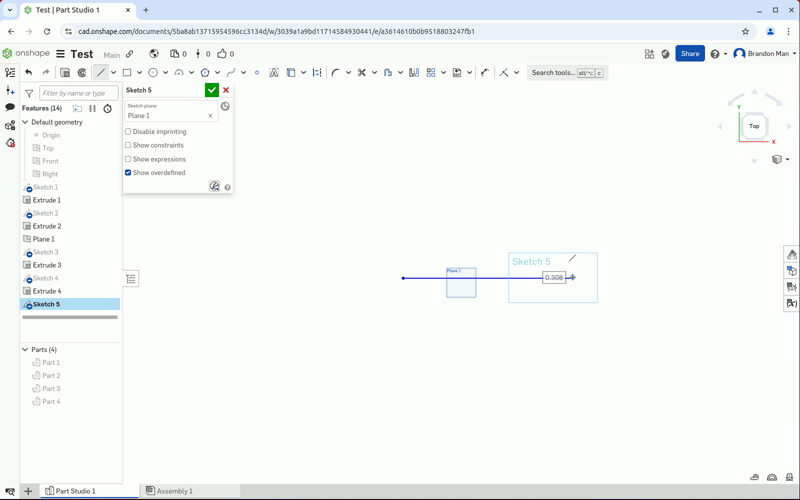
mouse_move(403, 276)
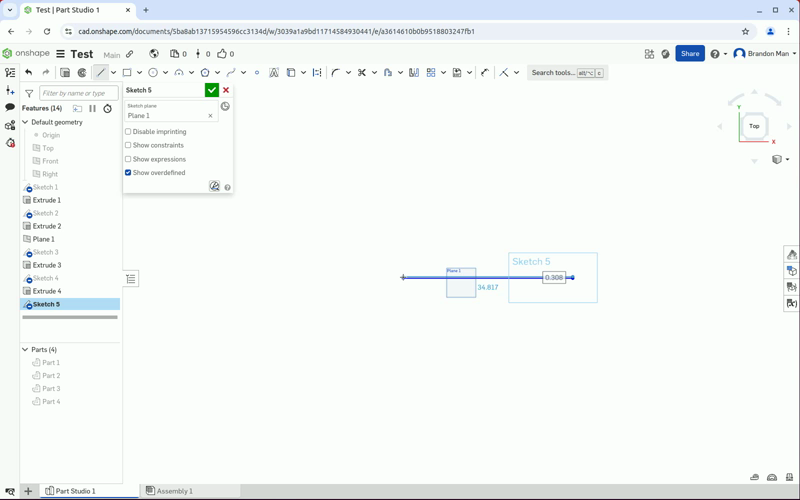
scroll(6)
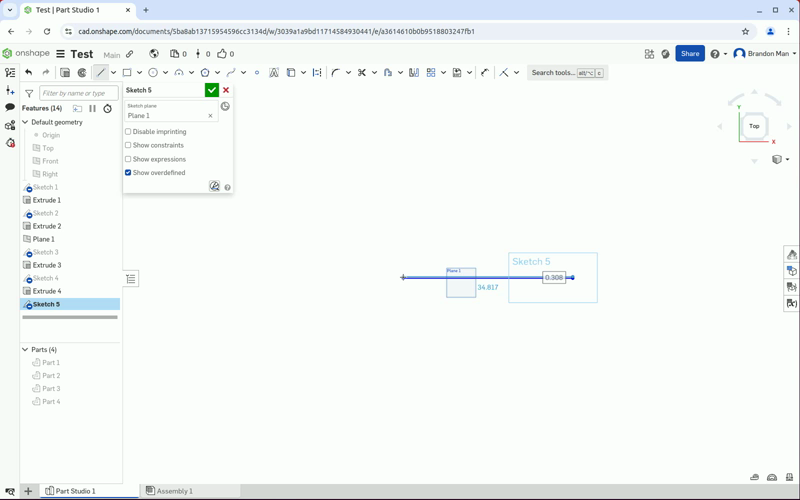
scroll(6)
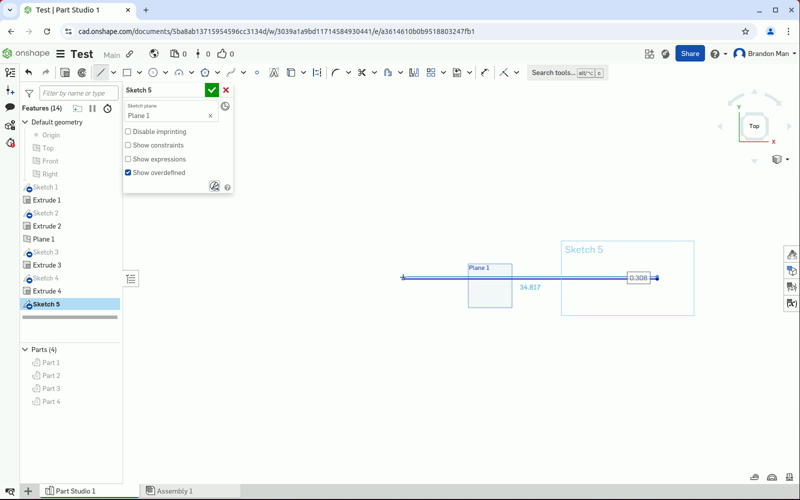
scroll(6)
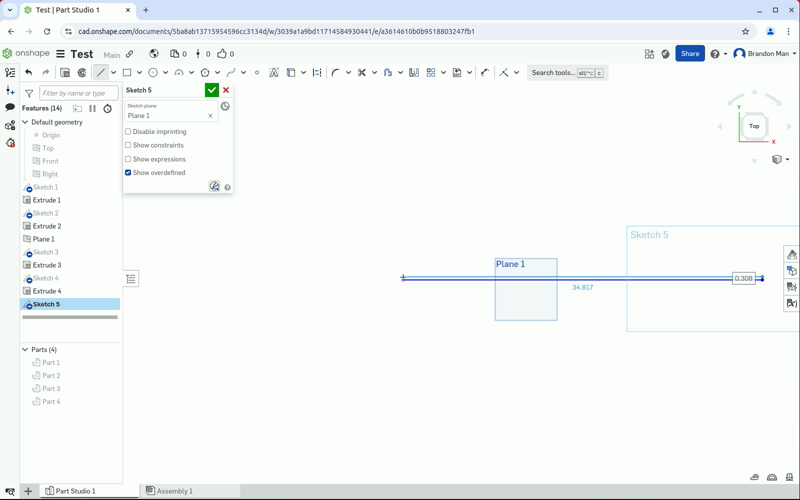
scroll(6)
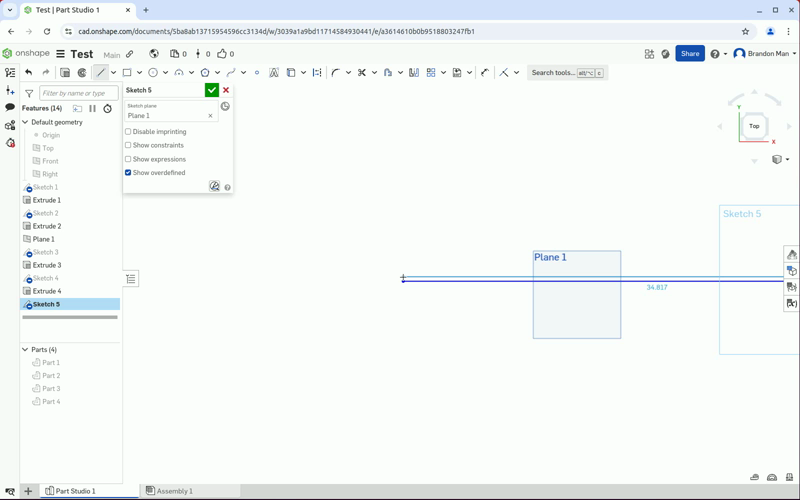
scroll(6)
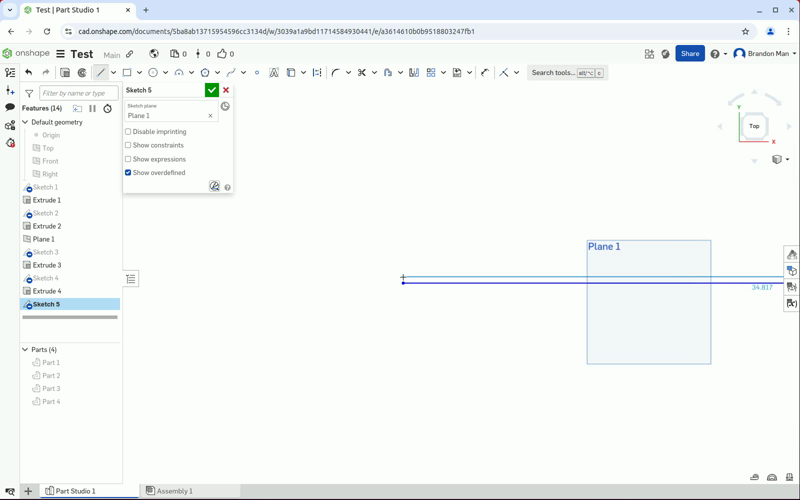
scroll(6)
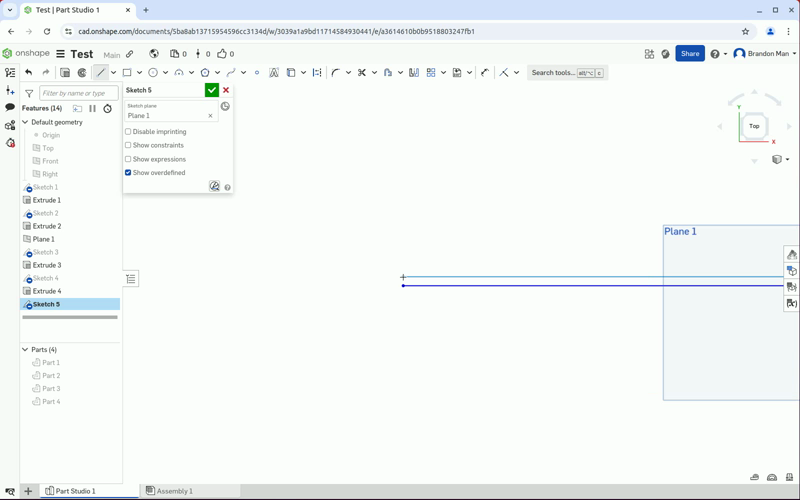
scroll(6)
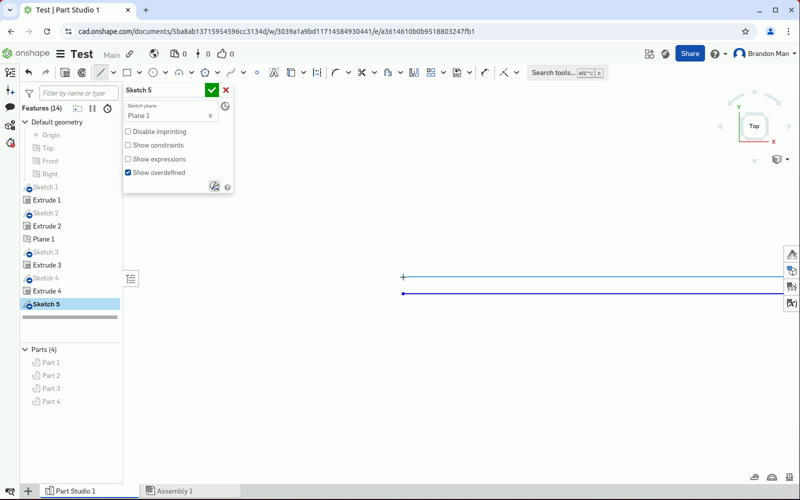
click(403, 276)
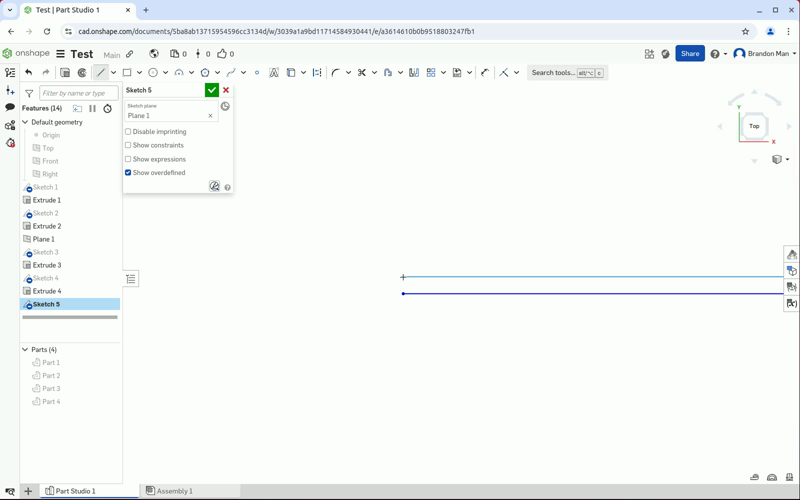
scroll(-6)
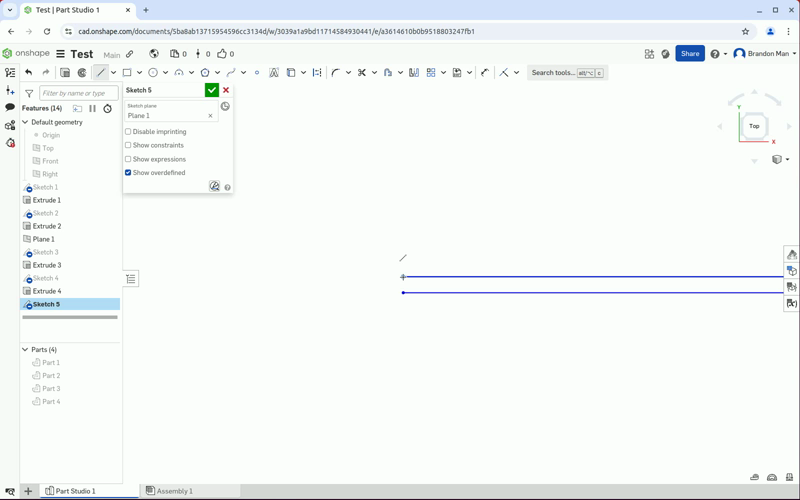
scroll(-6)
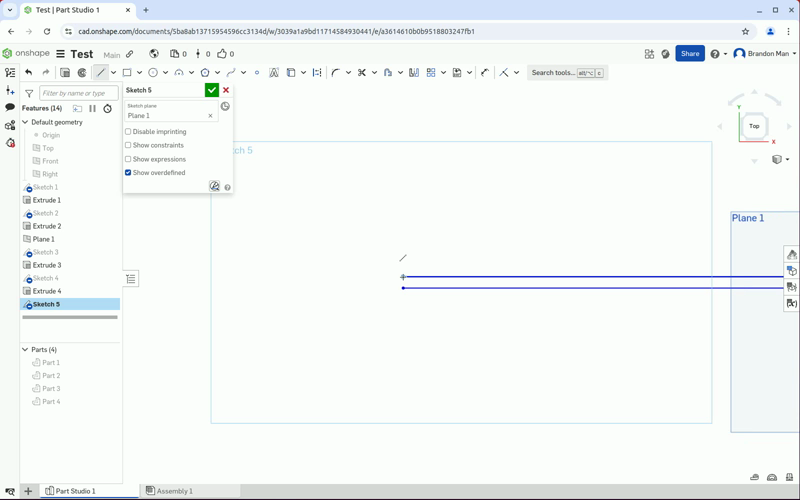
scroll(-6)
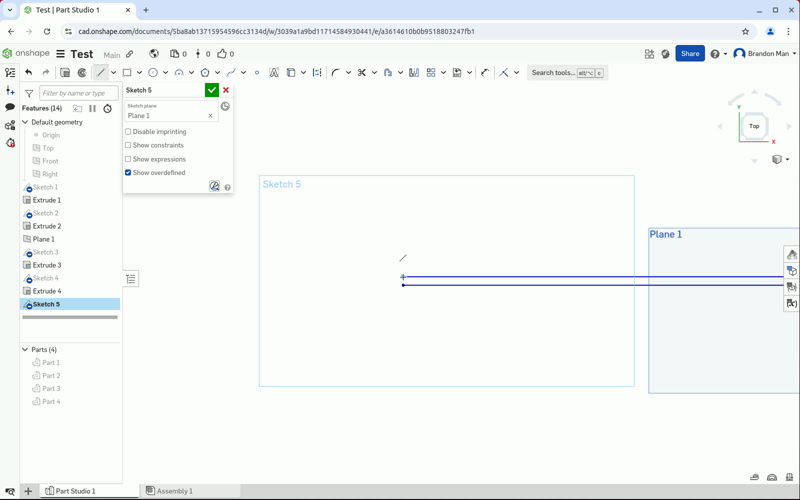
scroll(-6)
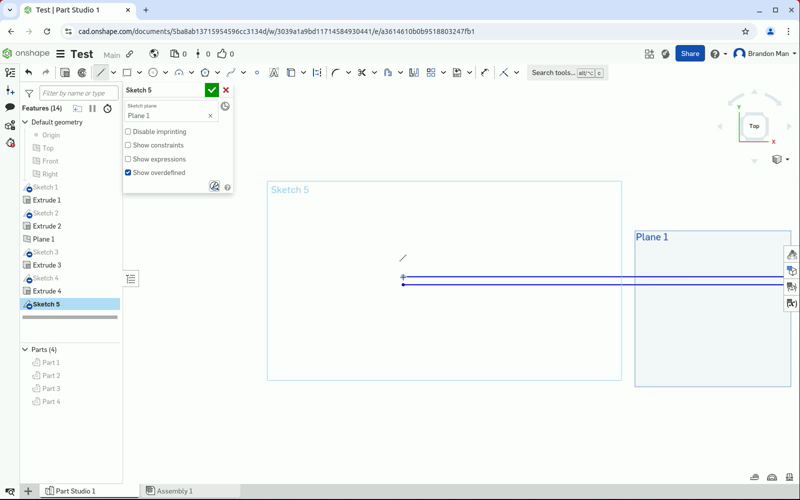
scroll(-6)
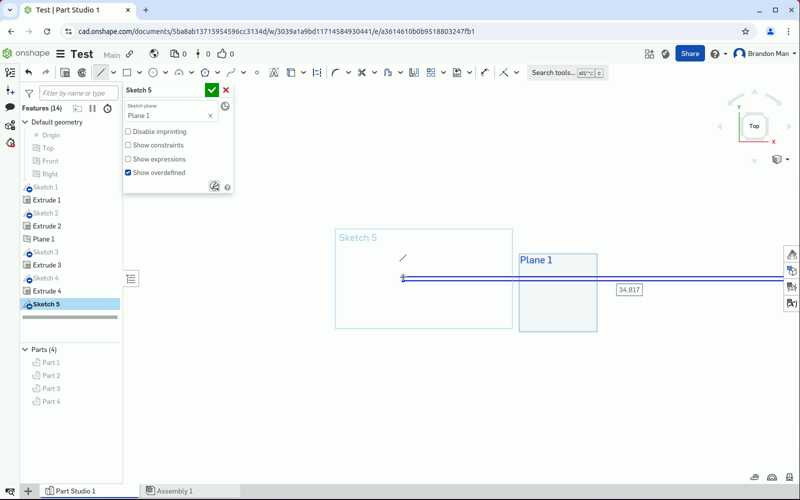
scroll(-6)
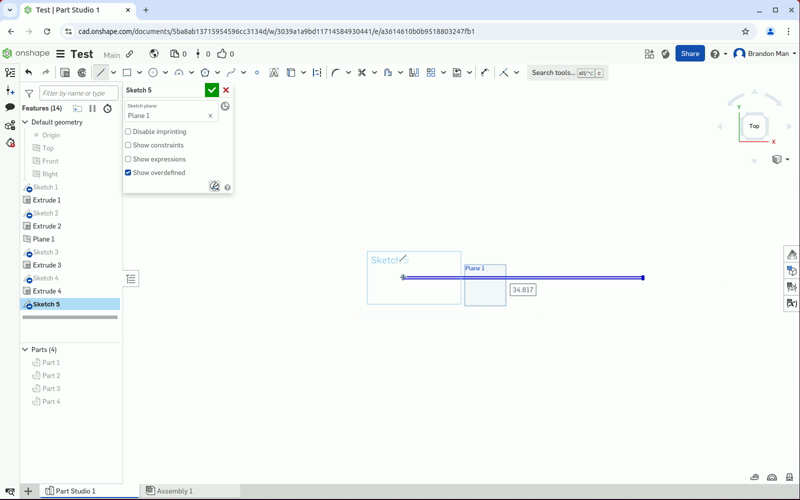
scroll(-6)
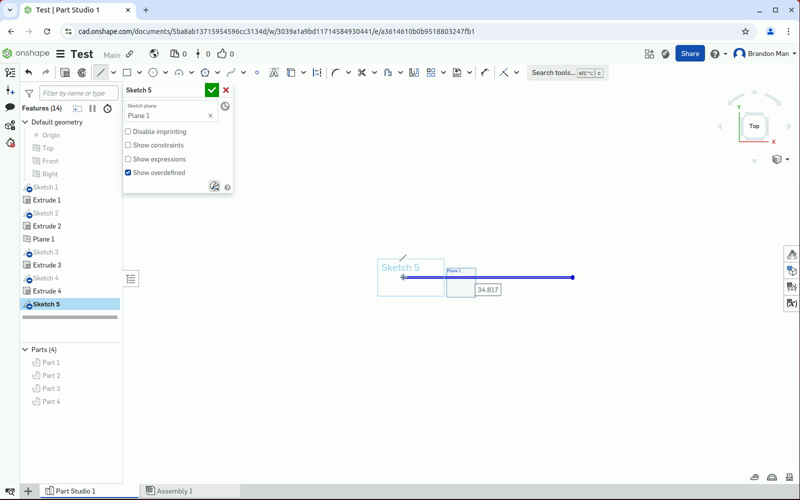
key_up(shift)
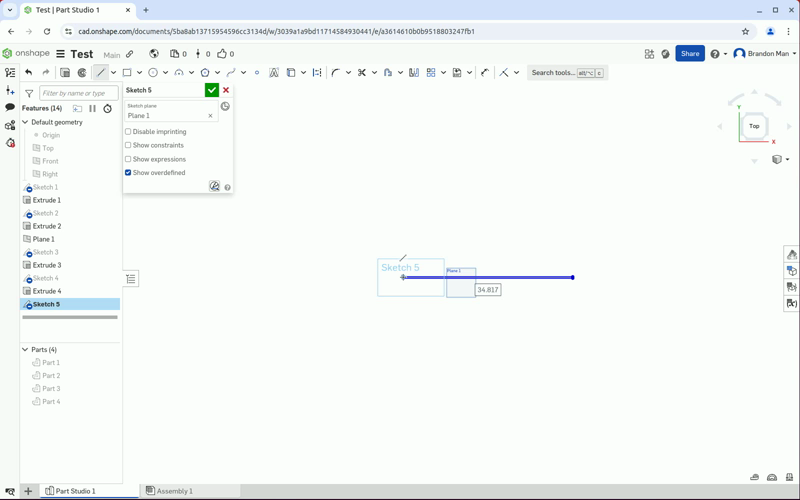
mouse_move(433, 276)
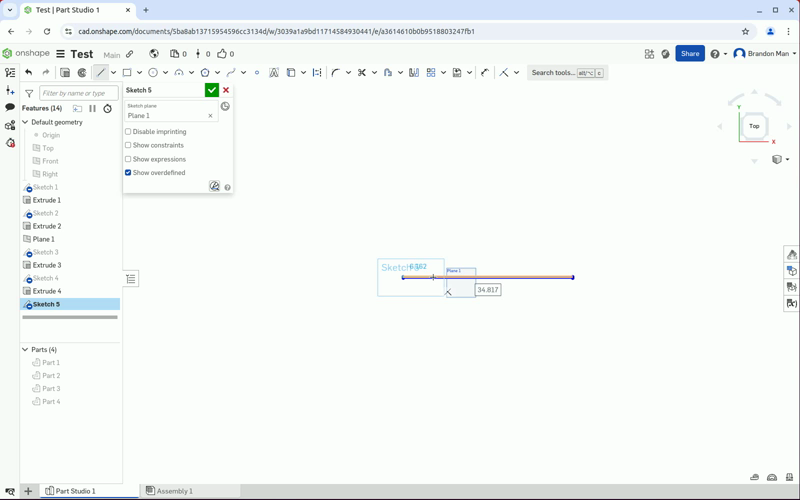
key_down(shift)
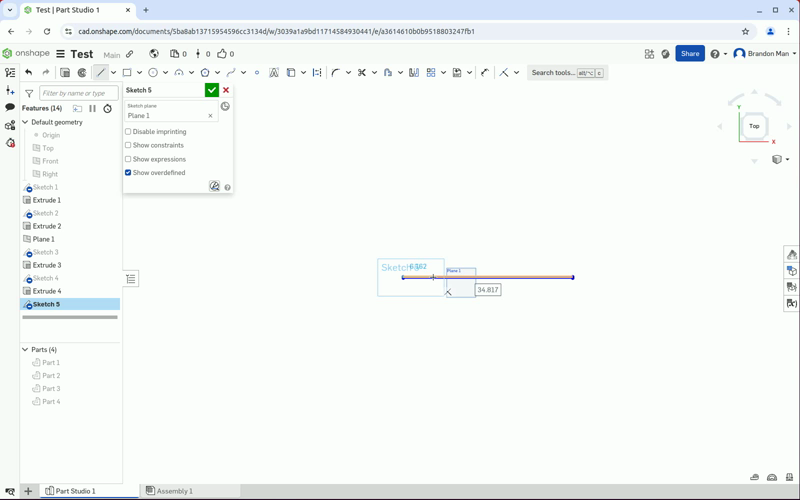
mouse_move(403, 278)
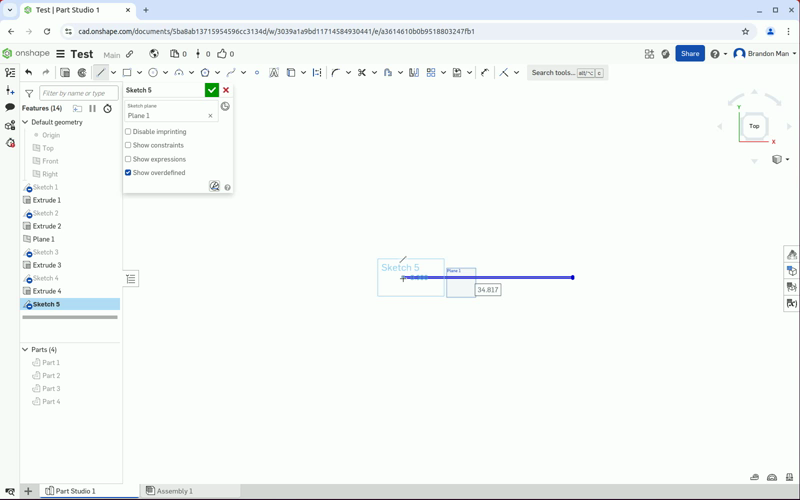
scroll(6)
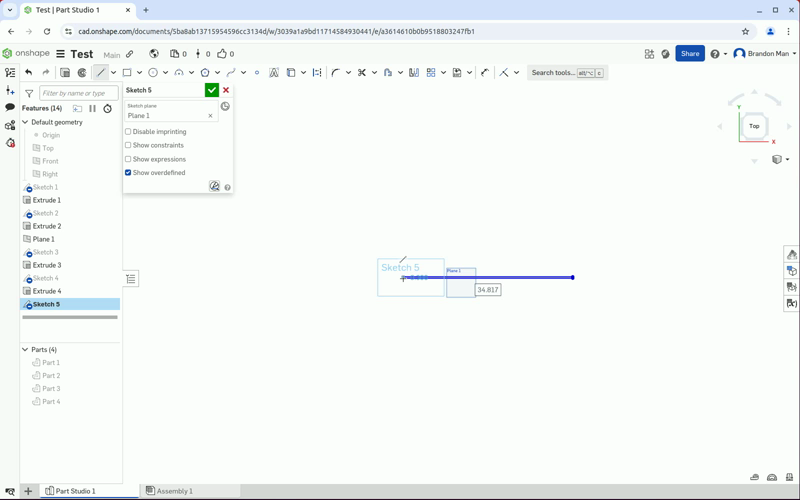
scroll(6)
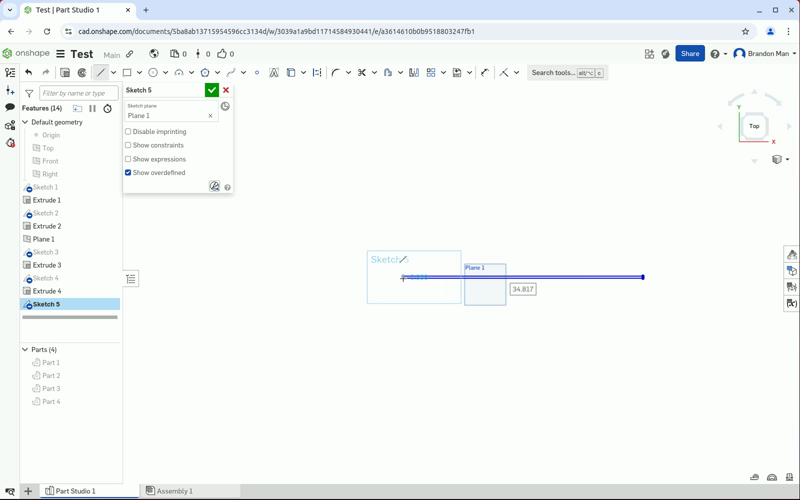
scroll(6)
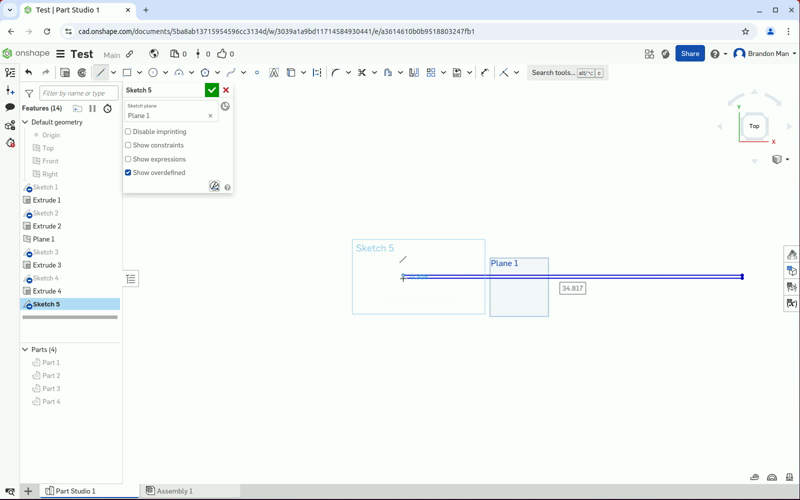
scroll(6)
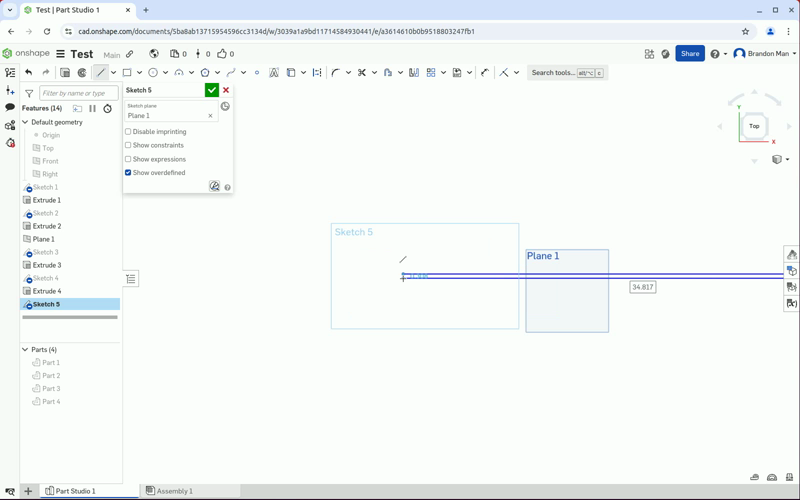
scroll(6)
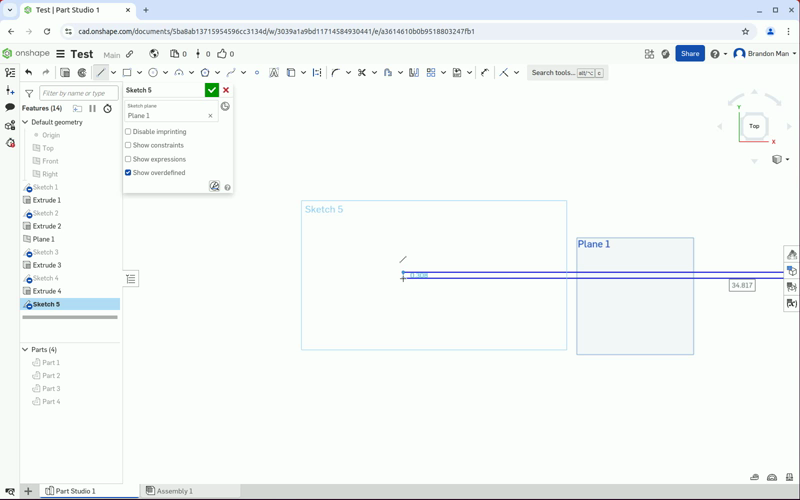
scroll(6)
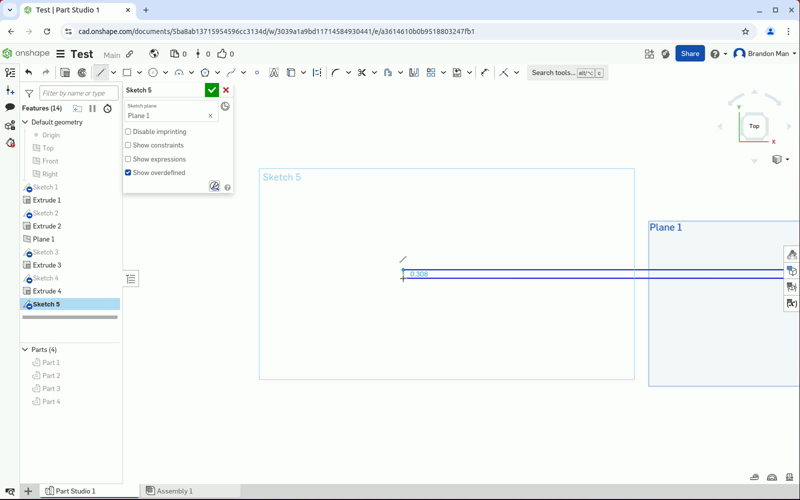
scroll(6)
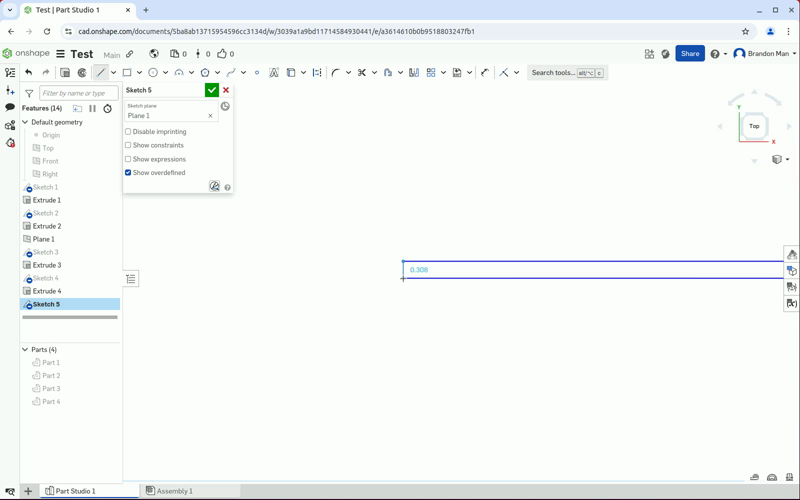
key_up(shift)
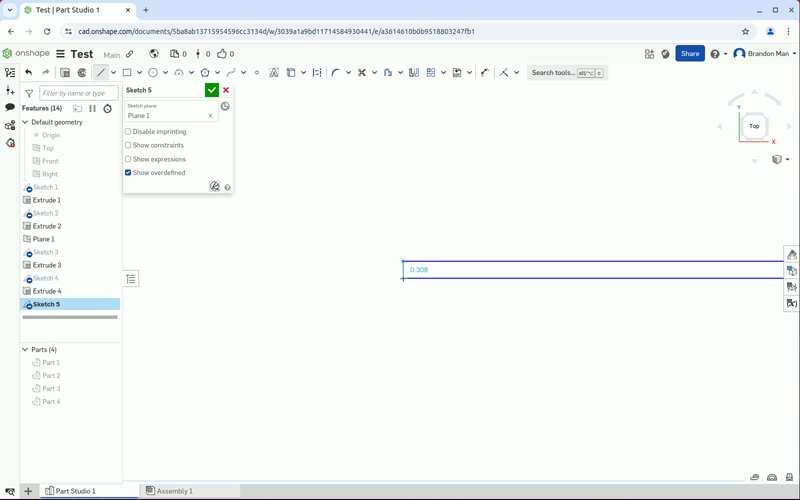
click(403, 278)
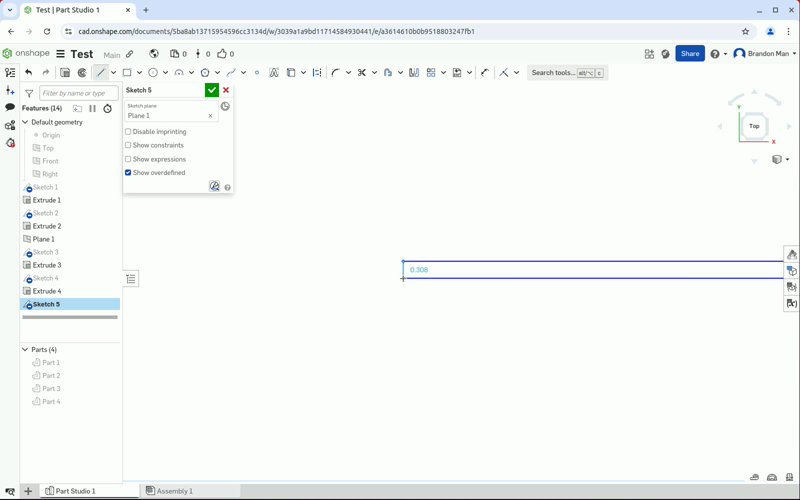
scroll(-6)
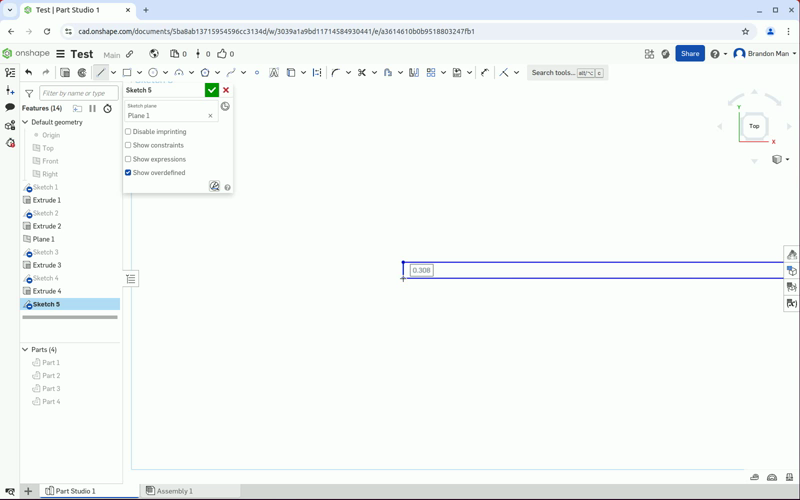
scroll(-6)
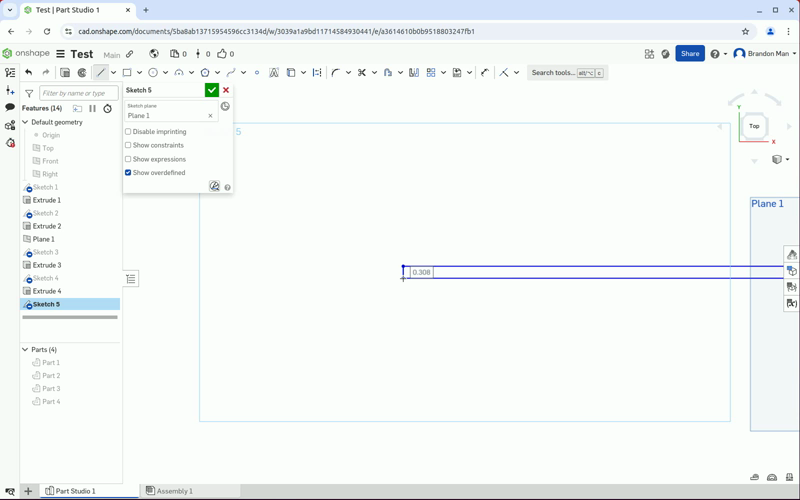
scroll(-6)
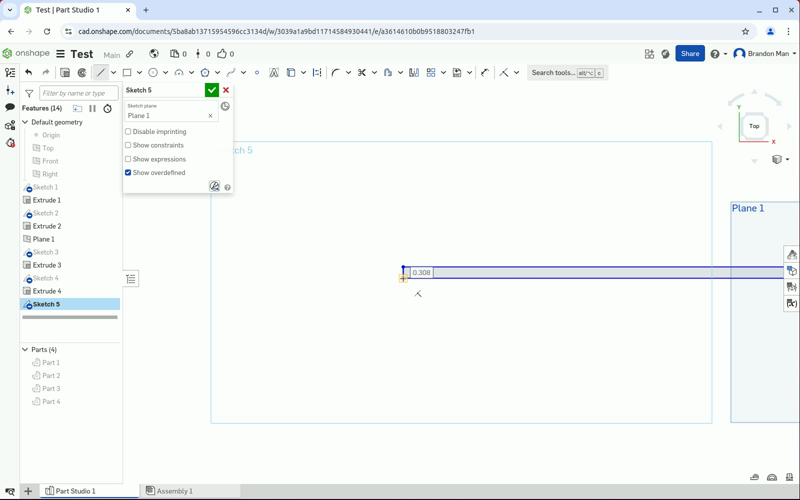
scroll(-6)
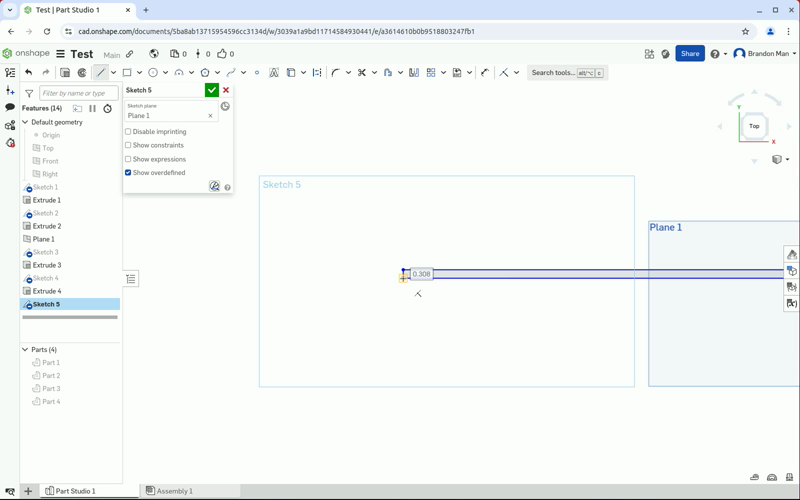
scroll(-6)
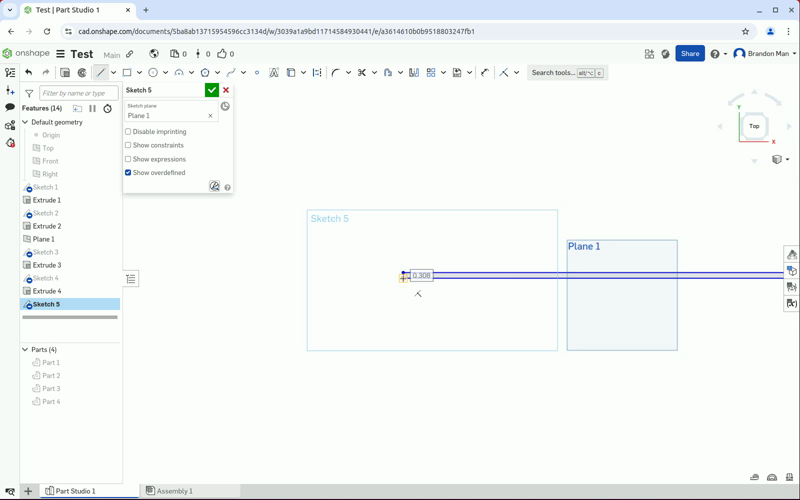
scroll(-6)
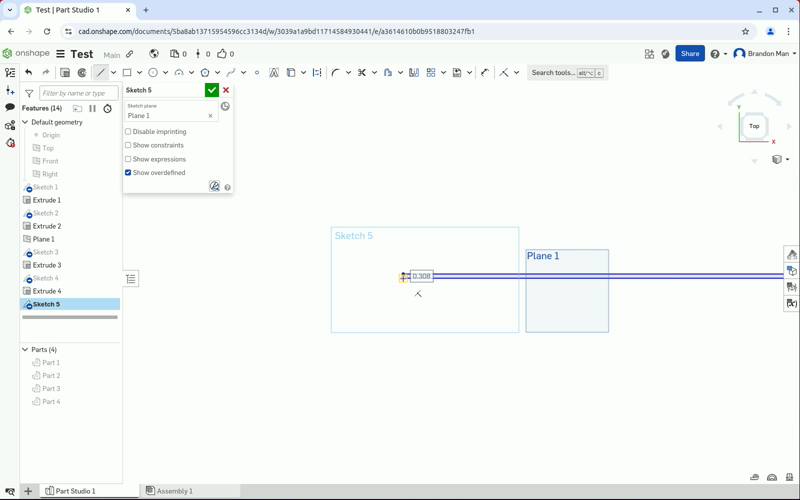
scroll(-6)
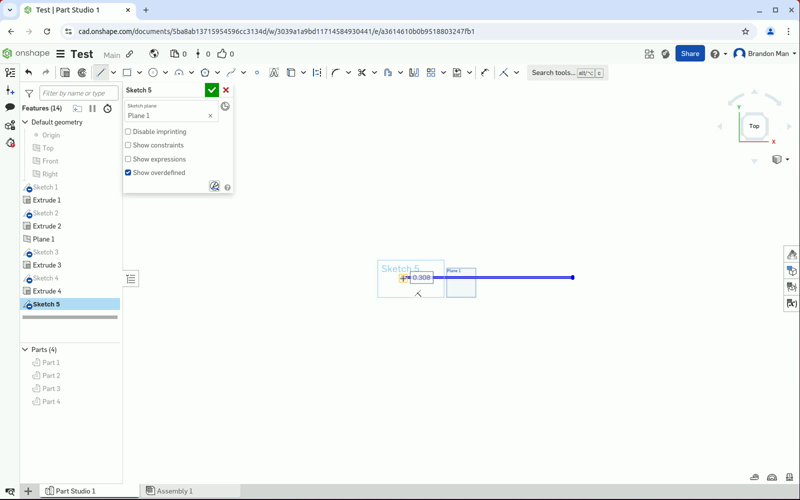
key(esc)
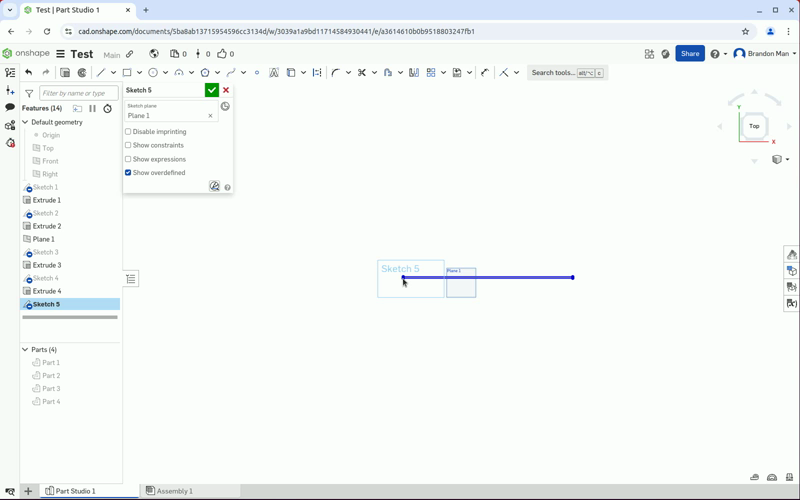
mouse_move(435, 277)
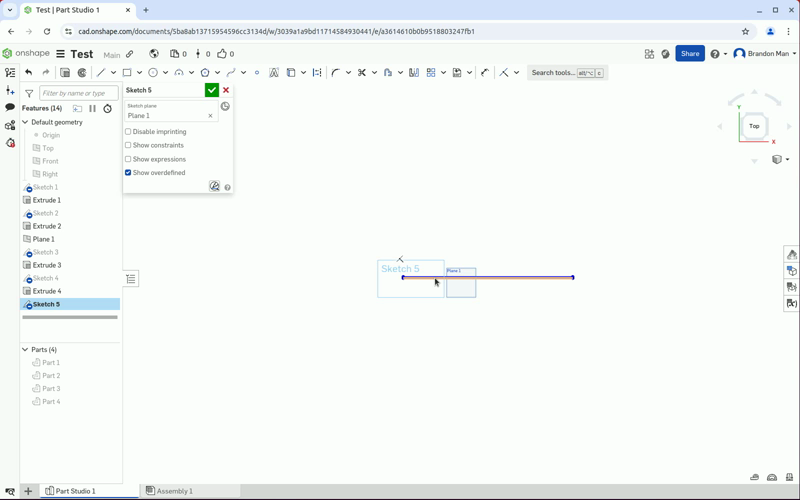
scroll(6)
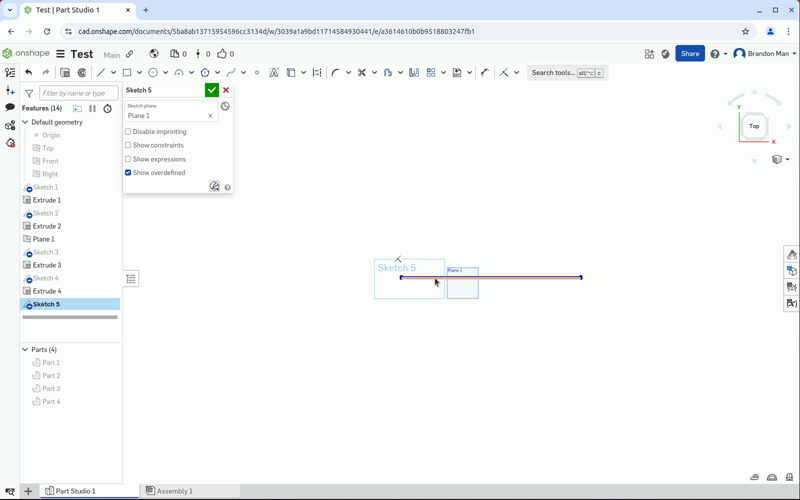
scroll(6)
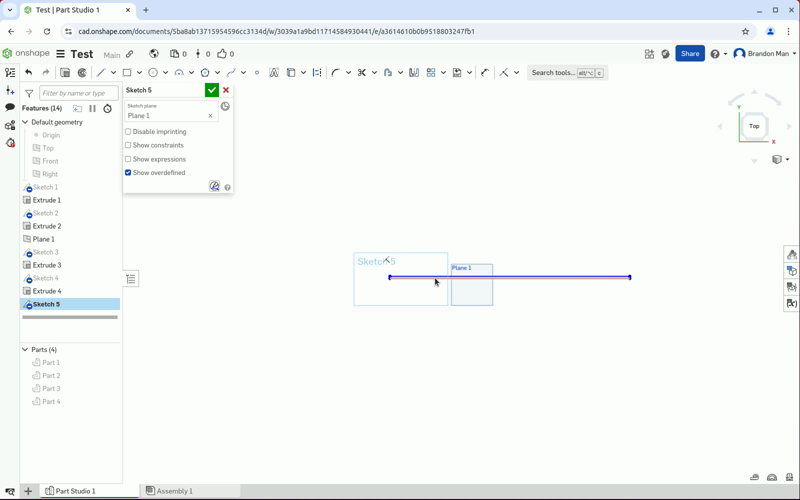
scroll(6)
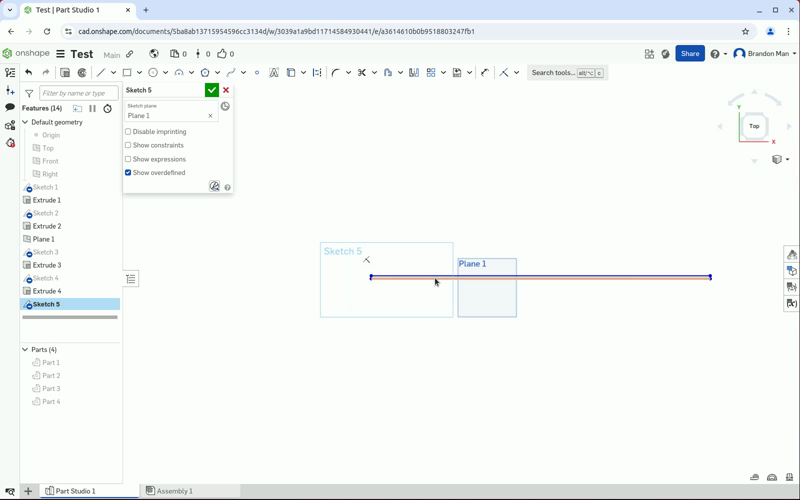
scroll(6)
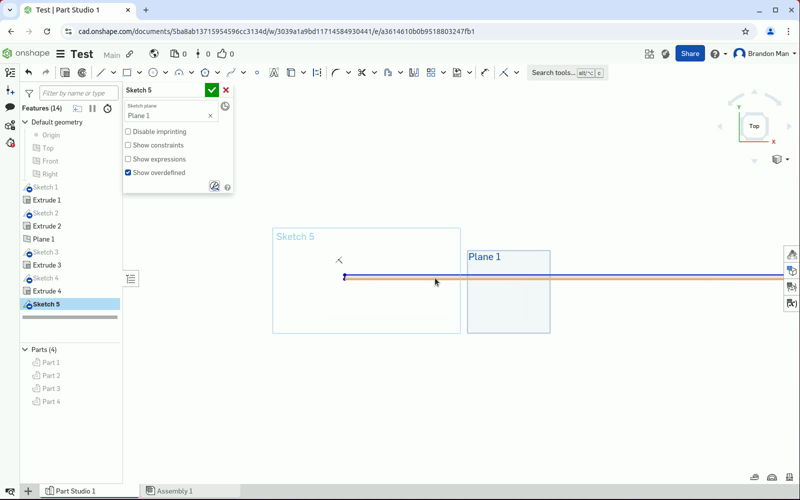
scroll(6)
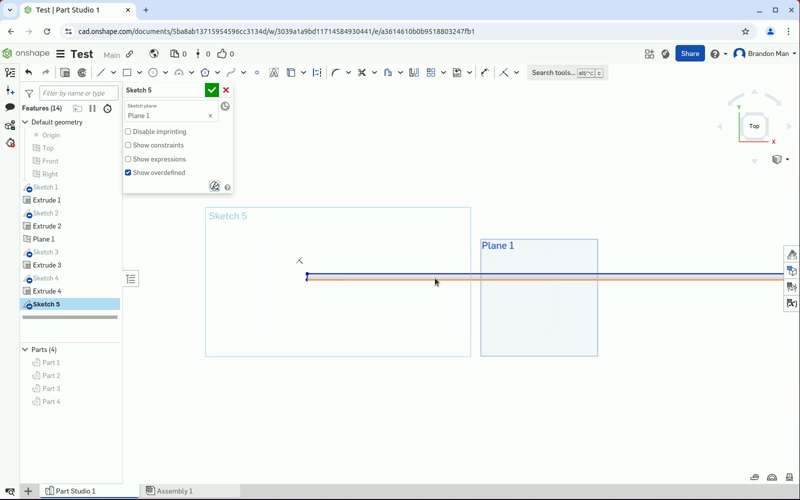
scroll(6)
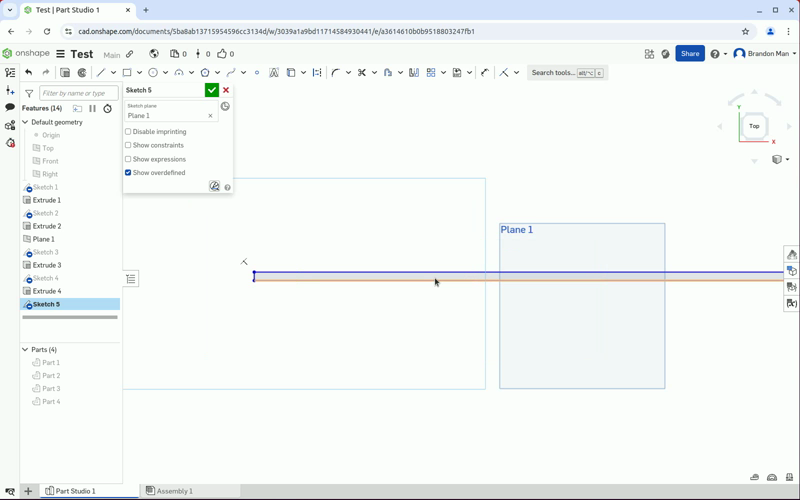
scroll(6)
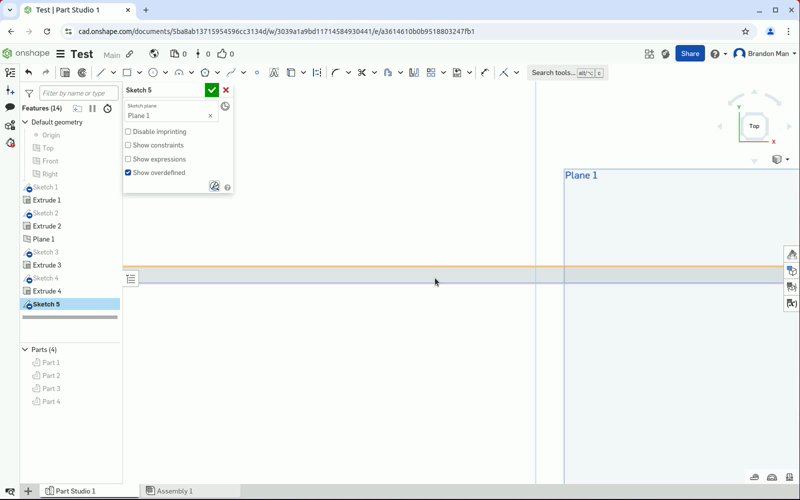
click(435, 277)
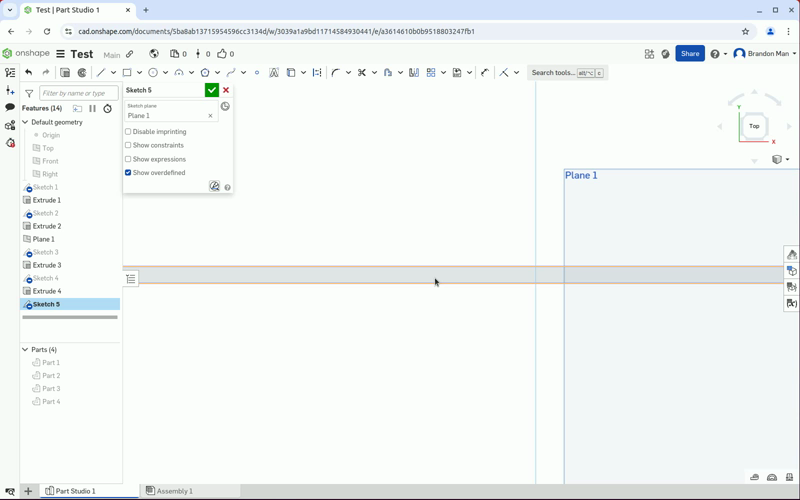
scroll(-6)
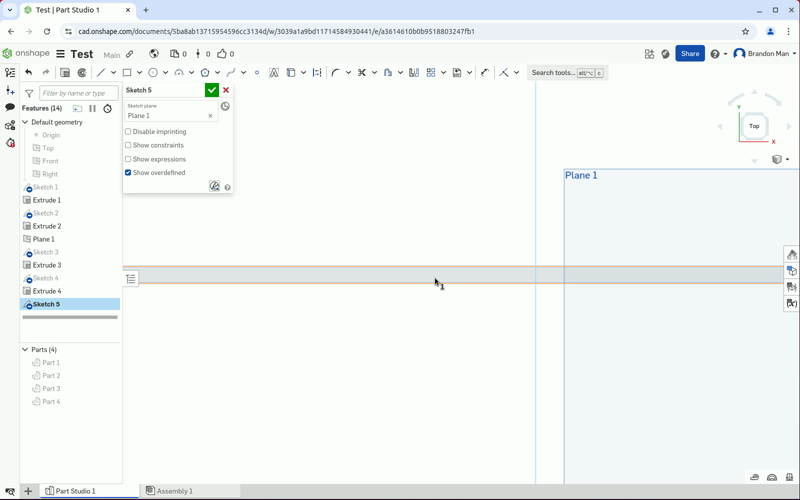
scroll(-6)
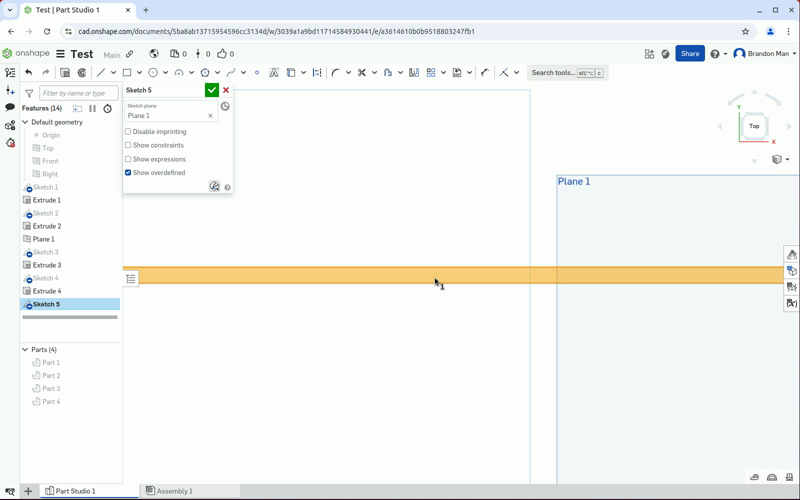
scroll(-6)
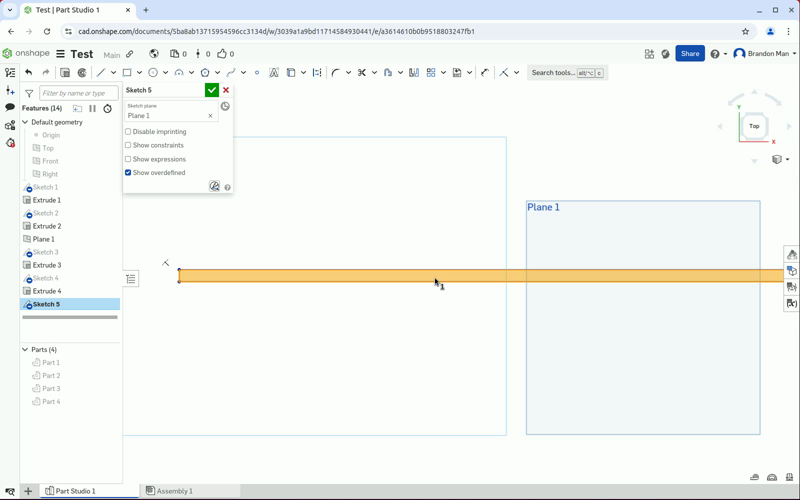
scroll(-6)
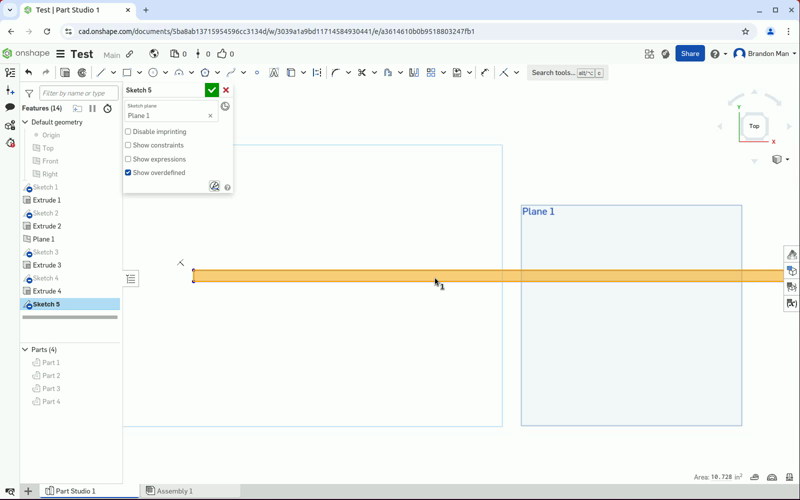
scroll(-6)
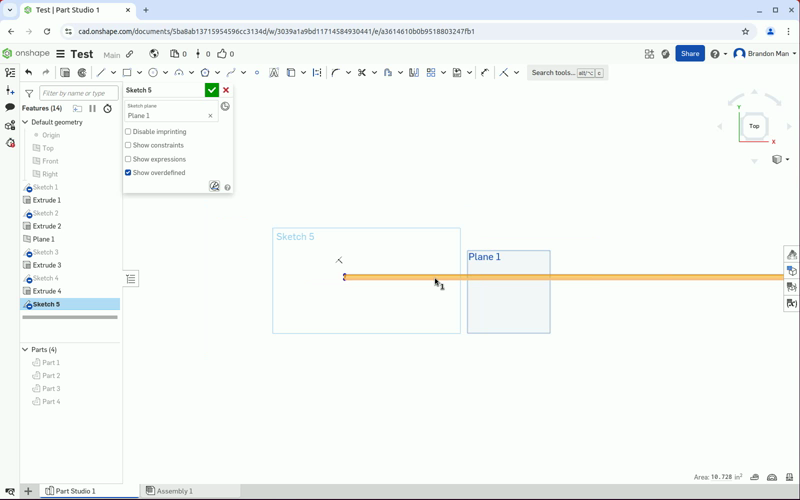
scroll(-6)
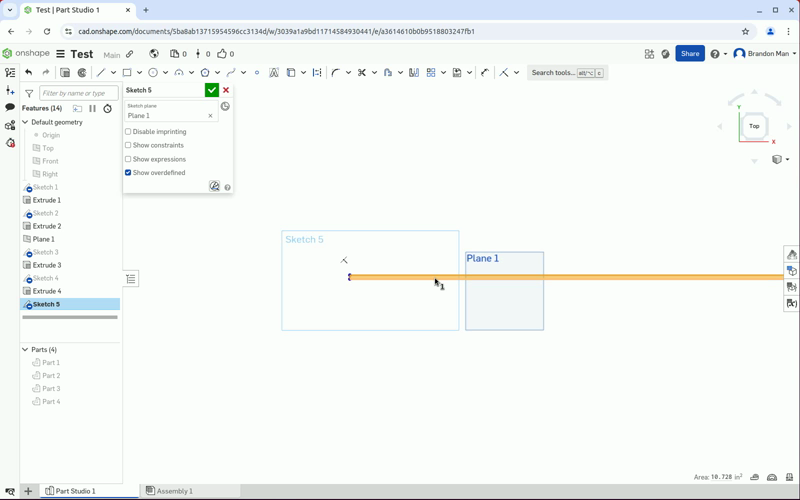
scroll(-6)
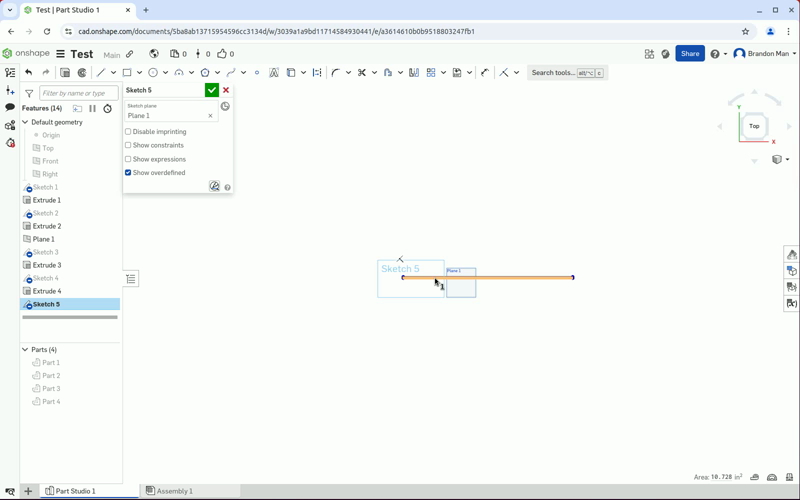
mouse_move(73, 352)
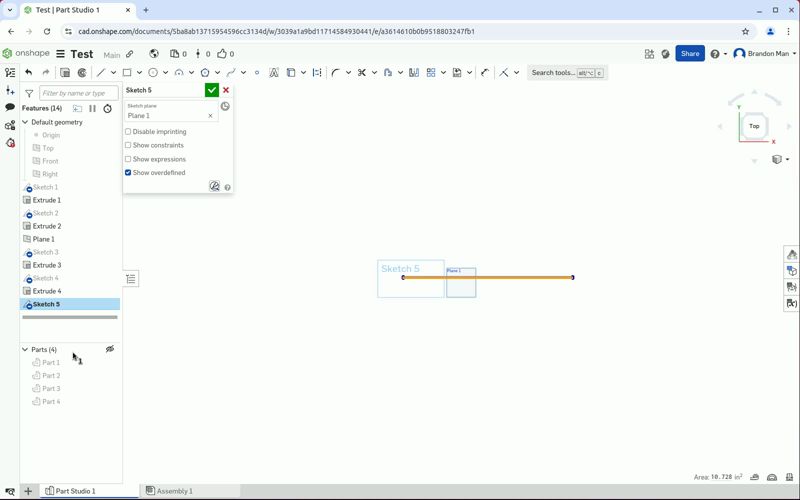
key(shift+y)
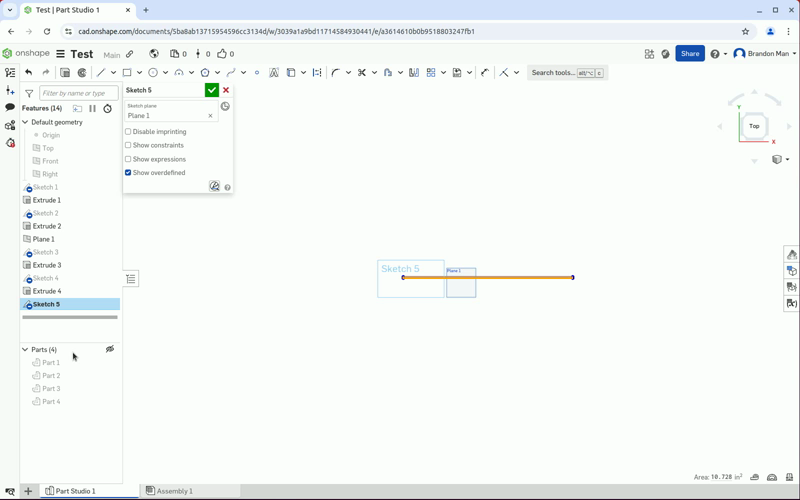
key(shift+e)
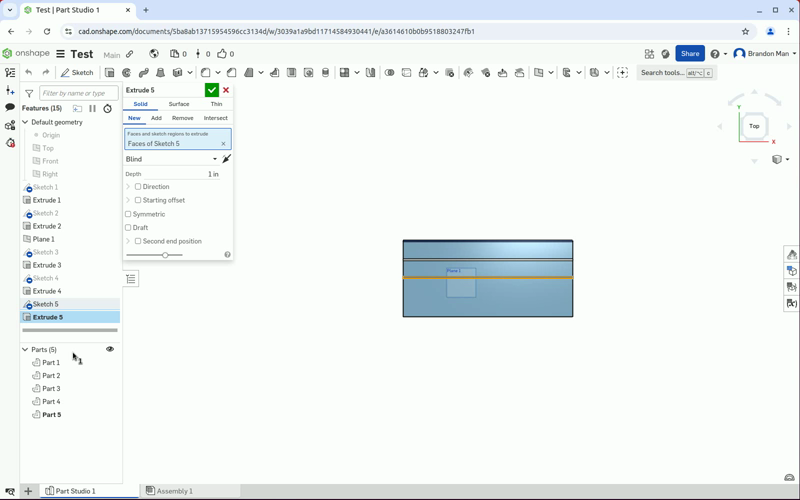
mouse_move(143, 106)
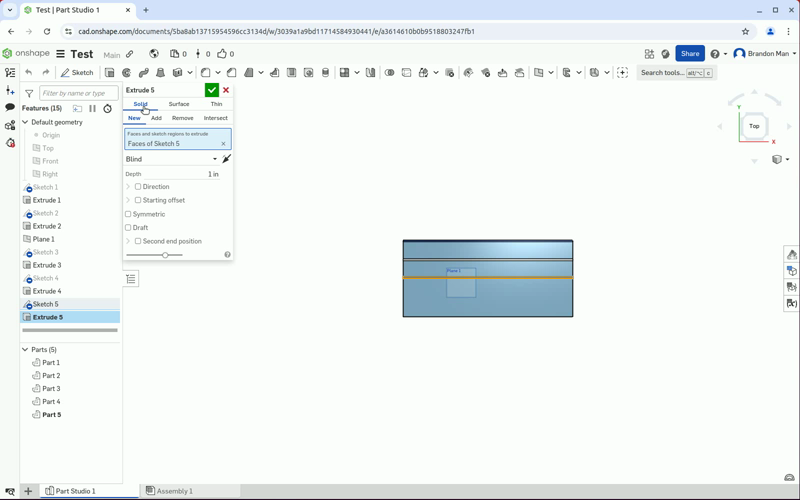
click(143, 106)
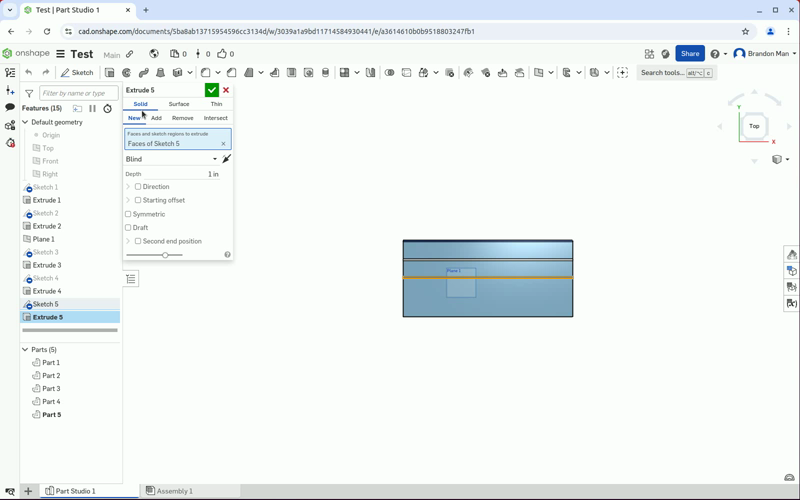
mouse_move(137, 120)
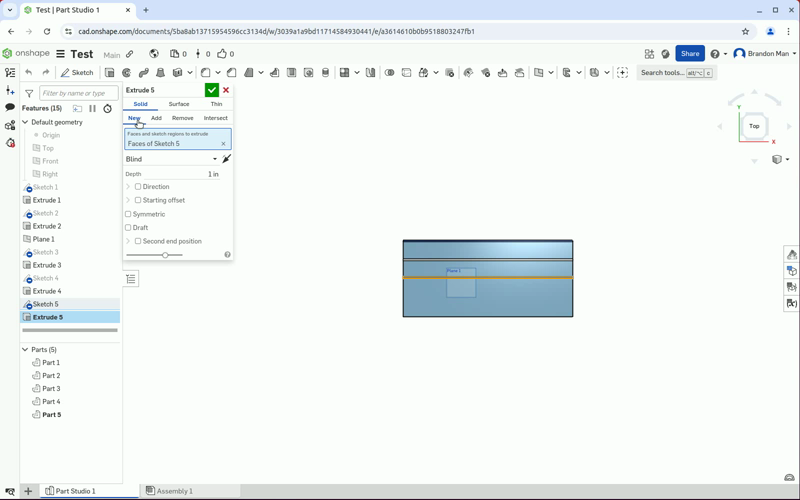
click(137, 120)
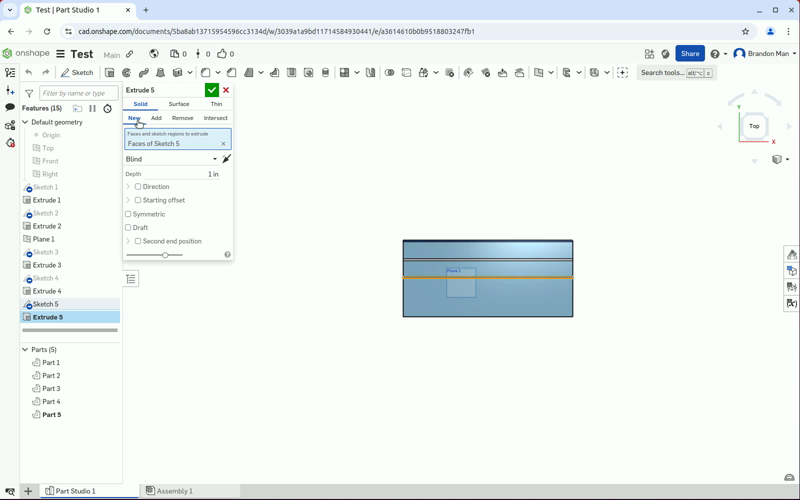
key(tab, 4)
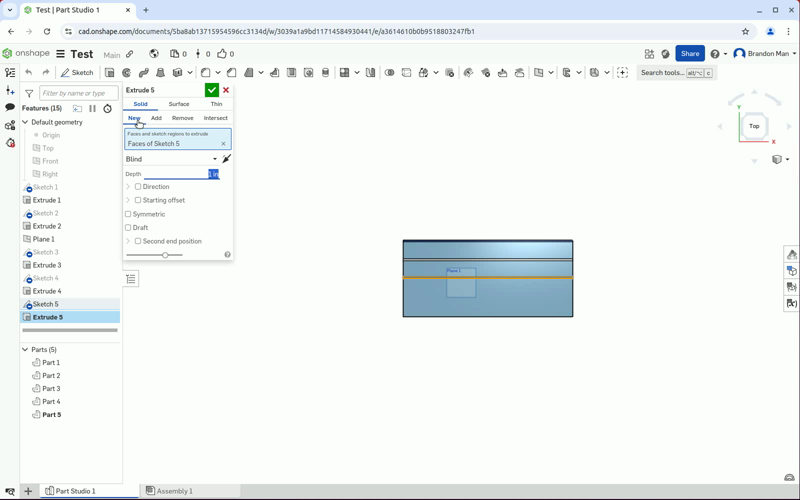
text(0.241)
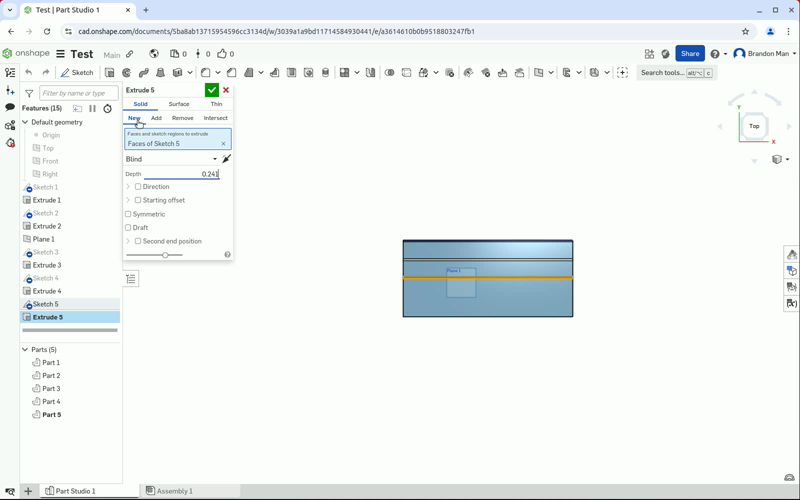
key(enter)
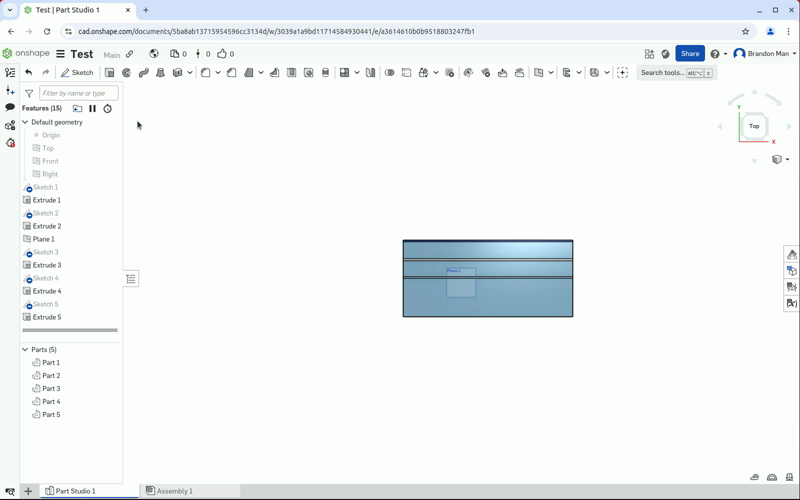
key(shift+h)
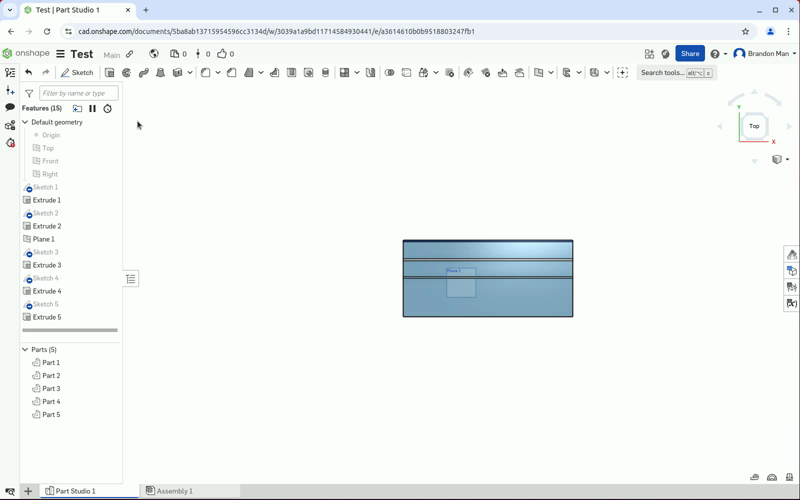
key(shift+h)
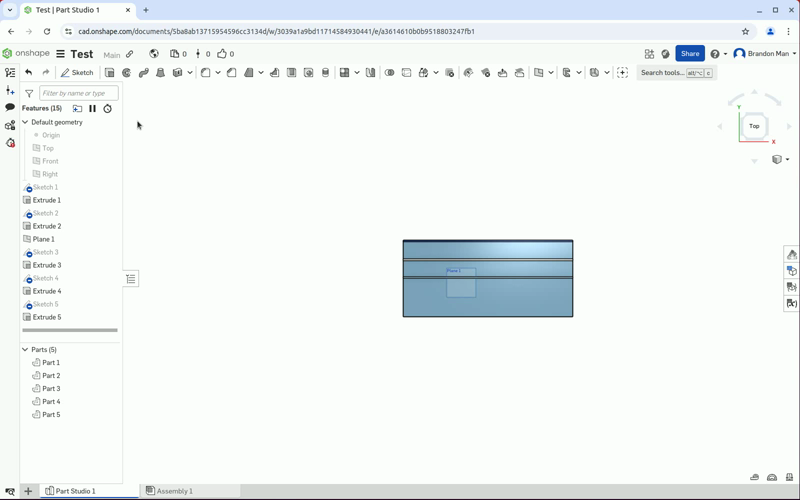
mouse_move(73, 189)
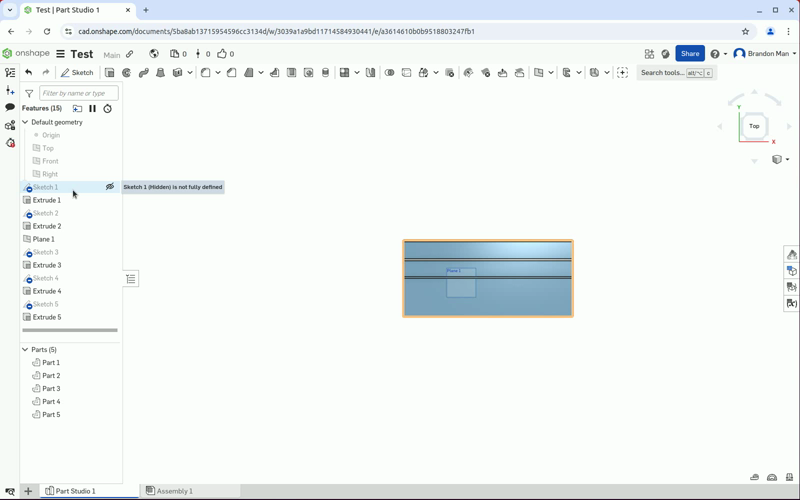
click(73, 189)
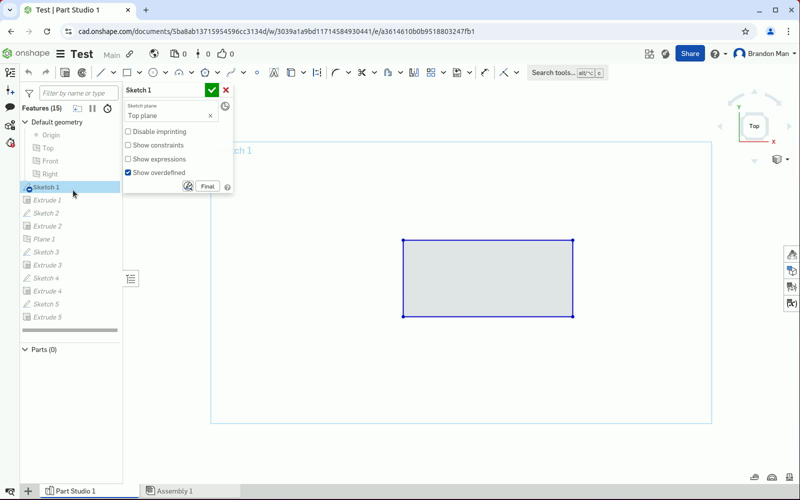
mouse_move(229, 92)
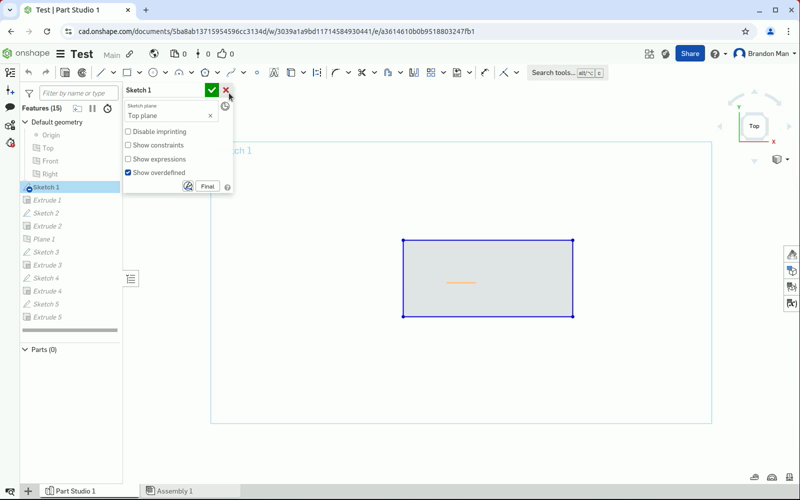
click(229, 92)
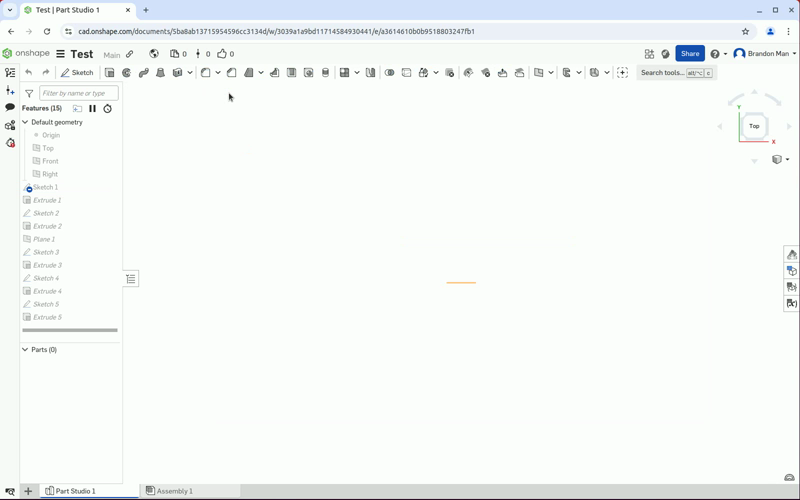
key(shift+s)
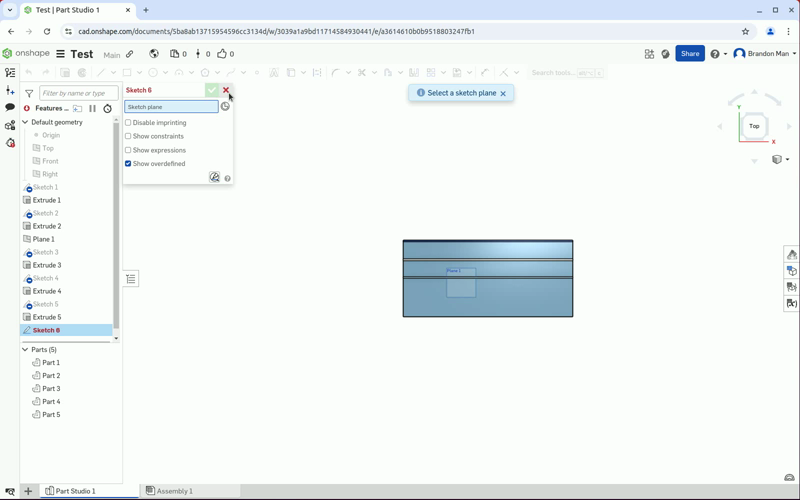
mouse_move(69, 241)
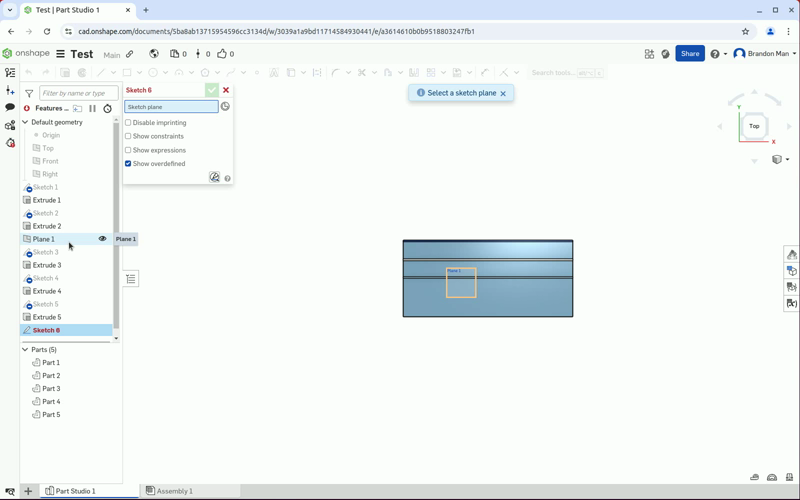
click(69, 241)
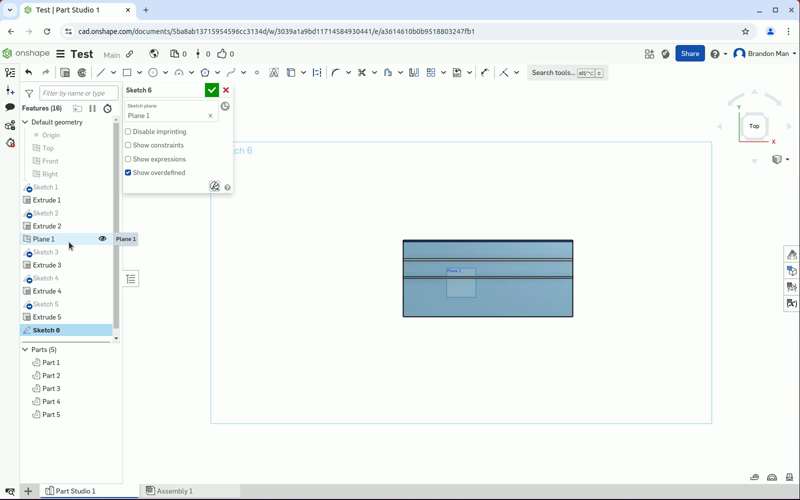
mouse_move(73, 352)
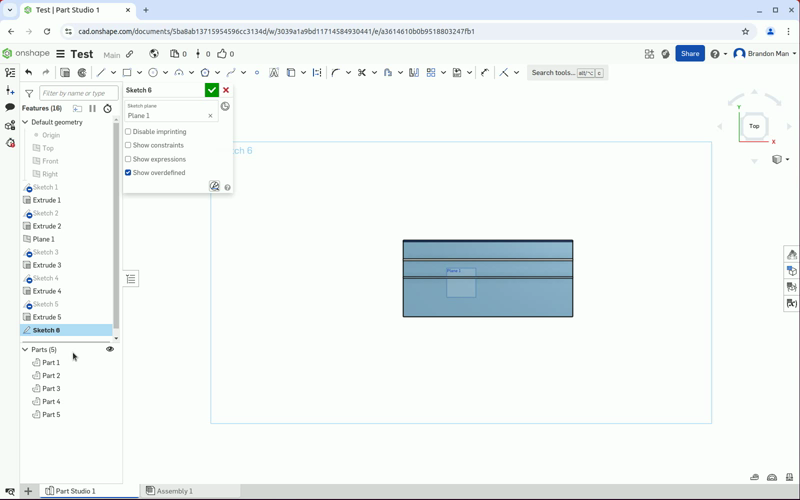
key(y)
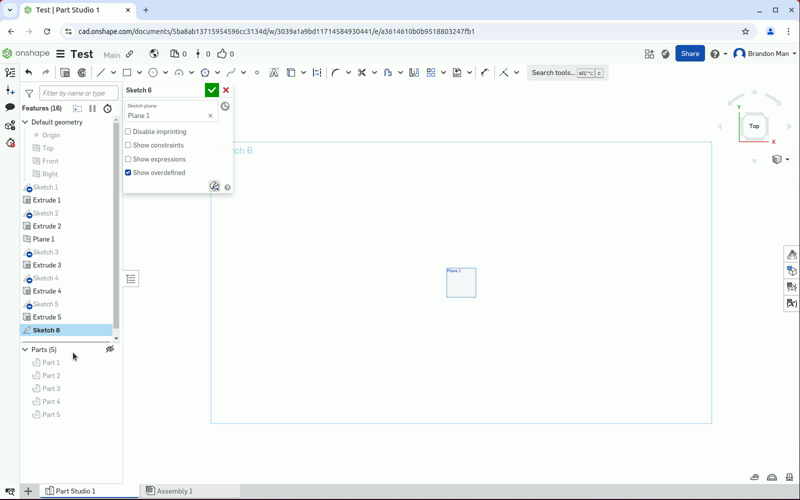
key(l)
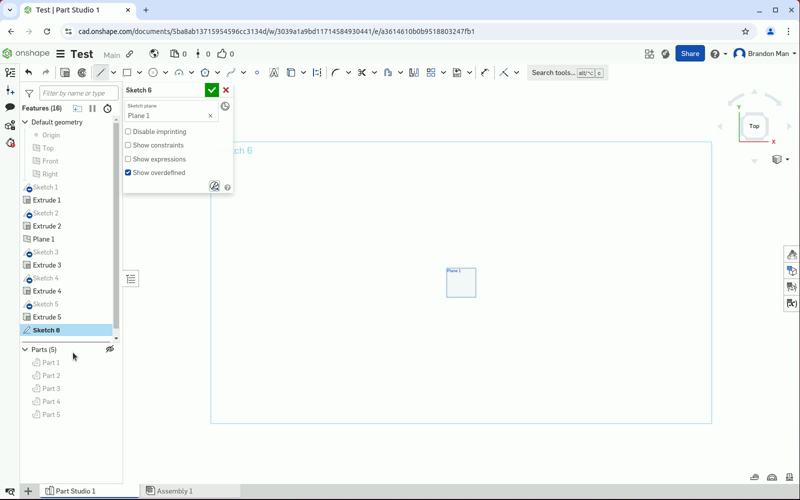
key_down(shift)
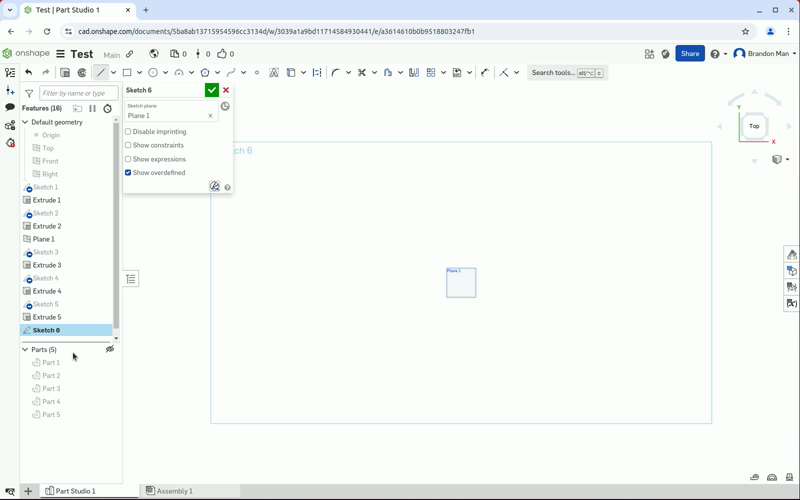
mouse_move(403, 298)
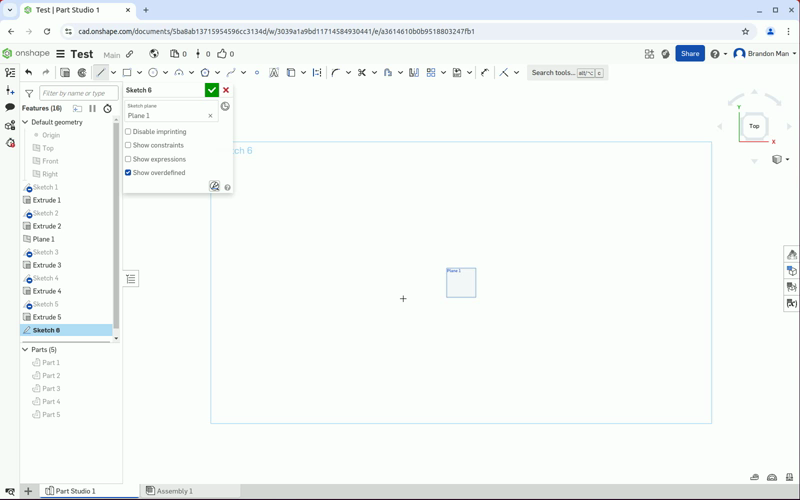
click(403, 298)
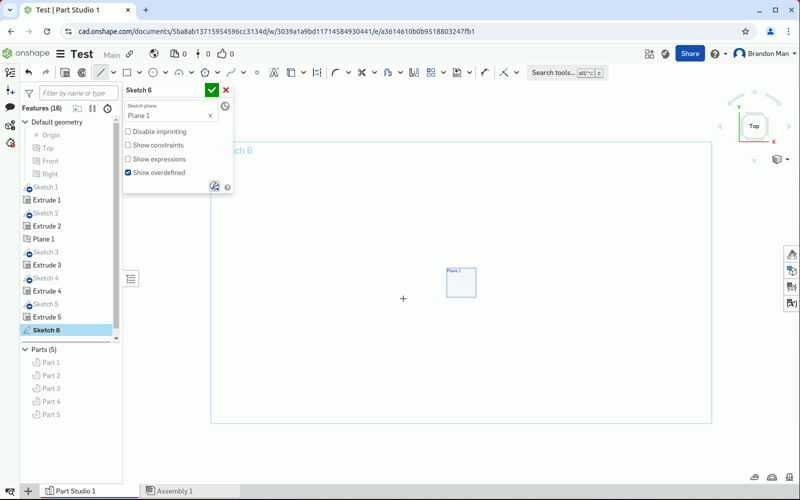
key_up(shift)
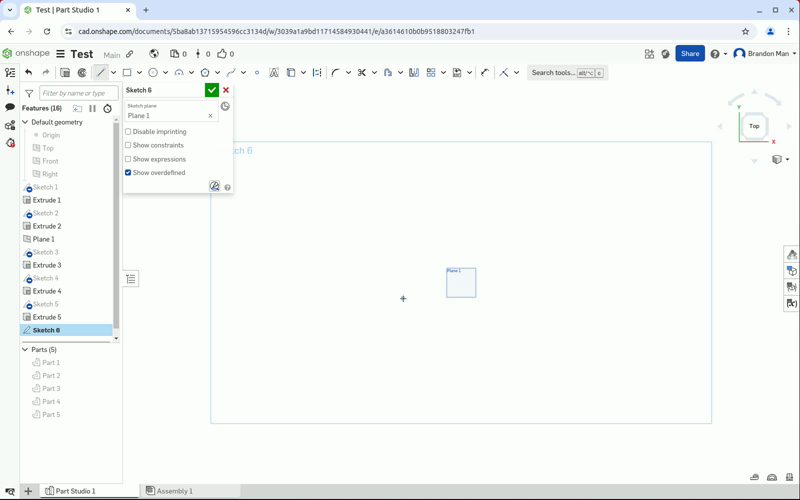
key_down(shift)
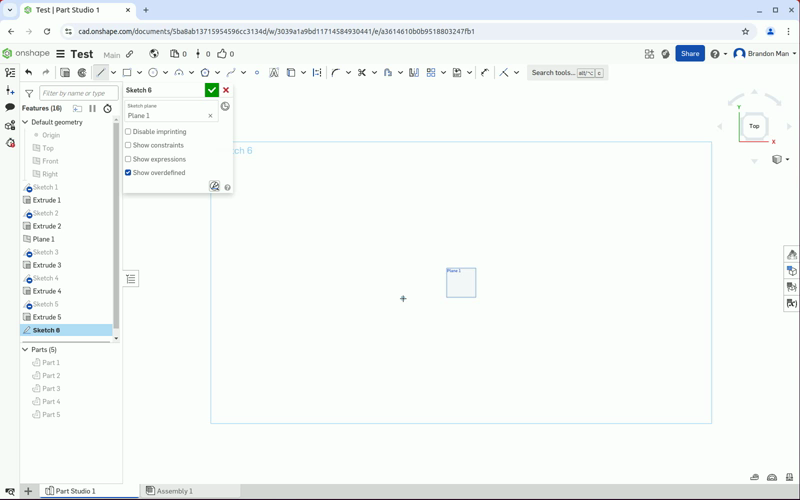
mouse_move(572, 298)
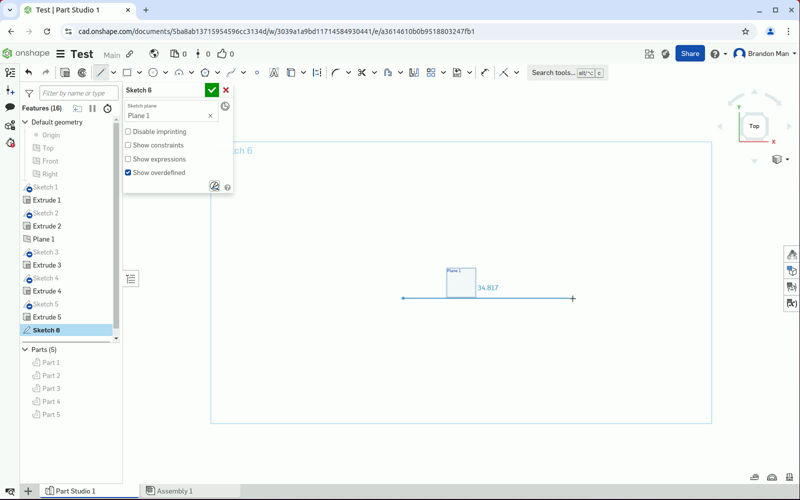
click(572, 298)
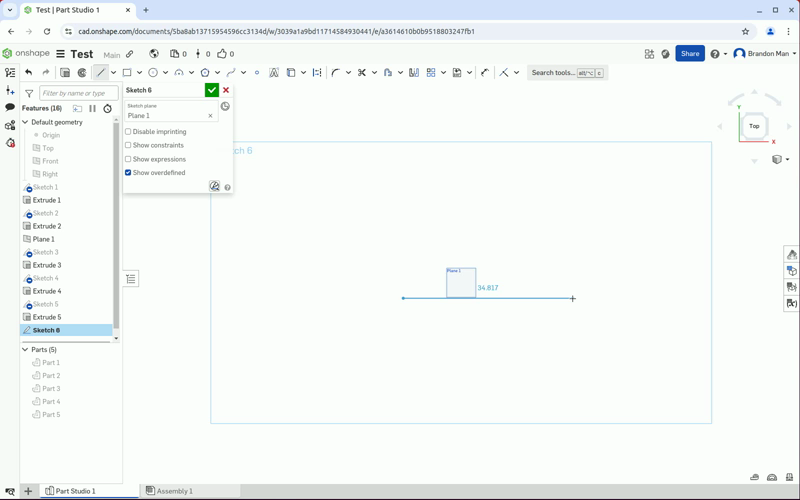
key_up(shift)
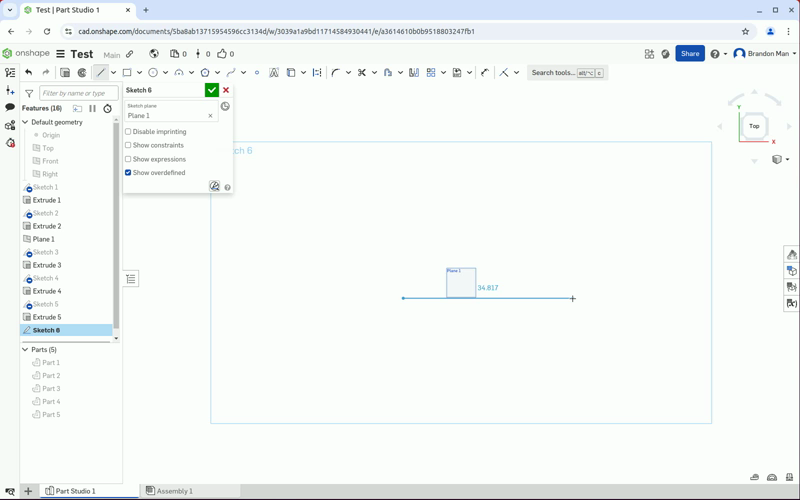
key_down(shift)
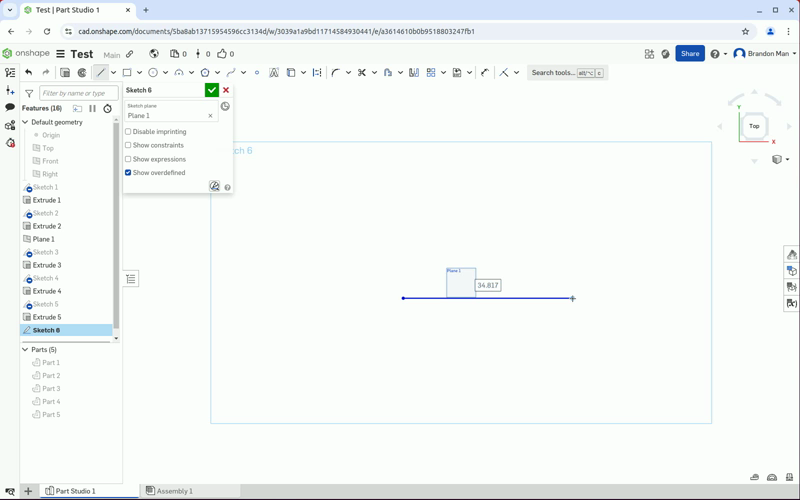
mouse_move(589, 298)
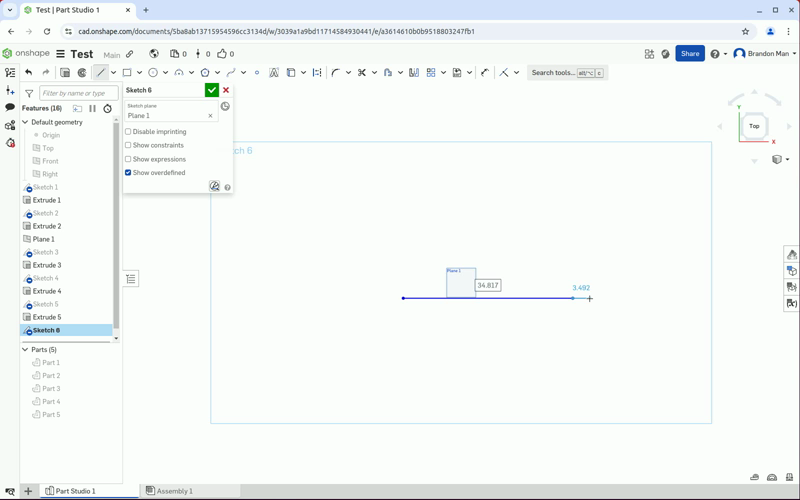
mouse_move(572, 296)
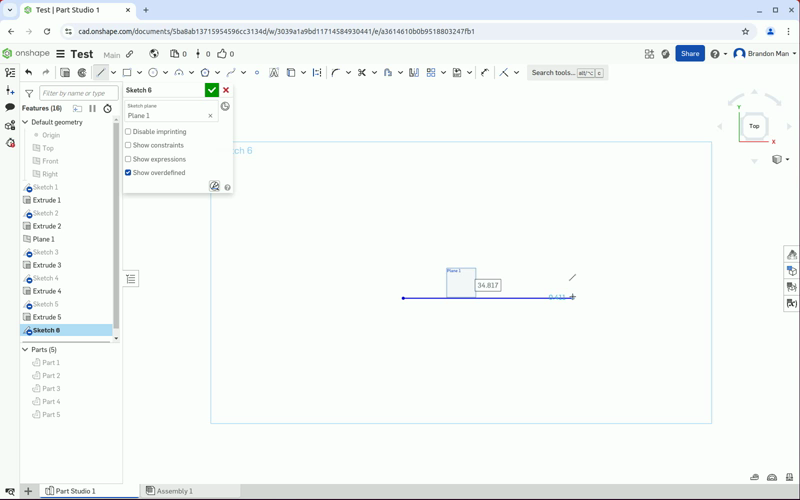
scroll(6)
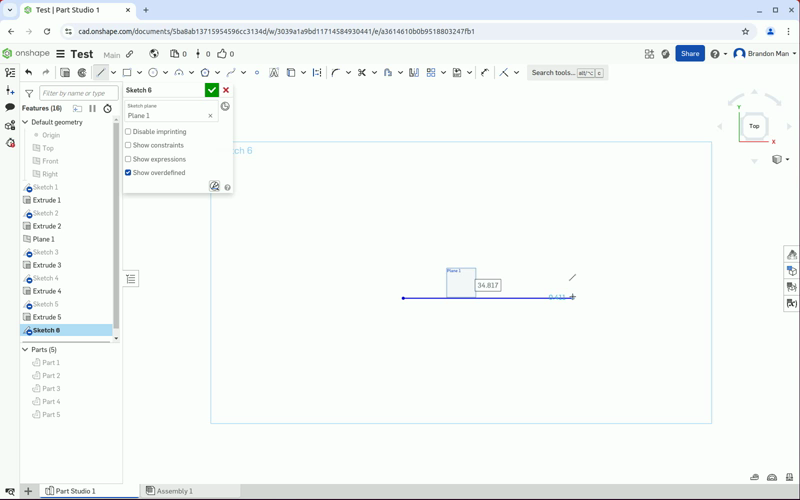
scroll(6)
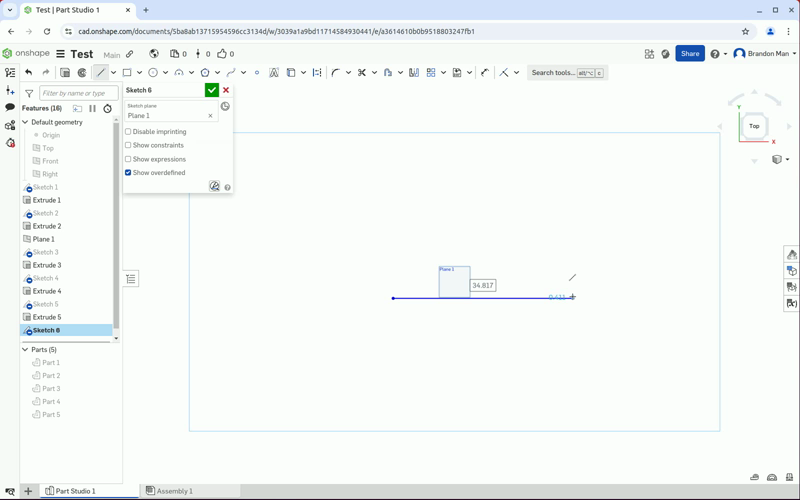
scroll(6)
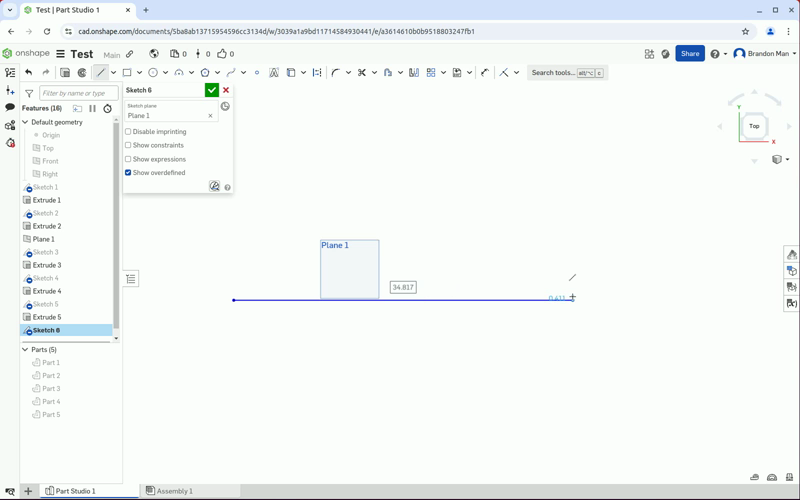
scroll(6)
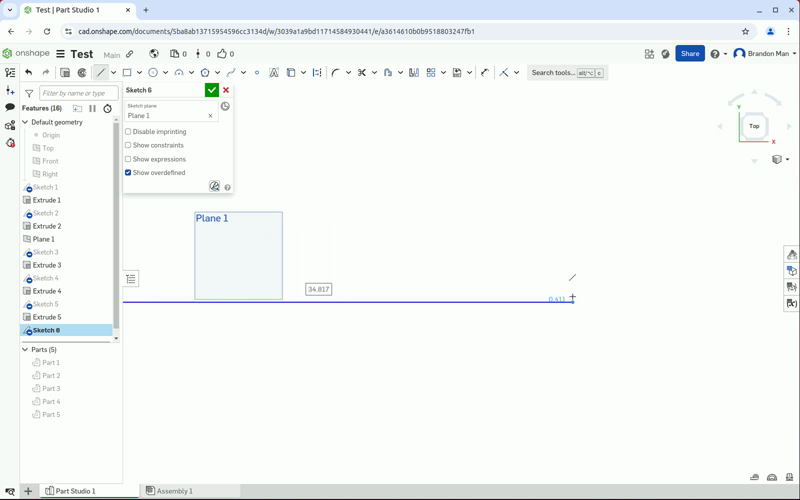
scroll(6)
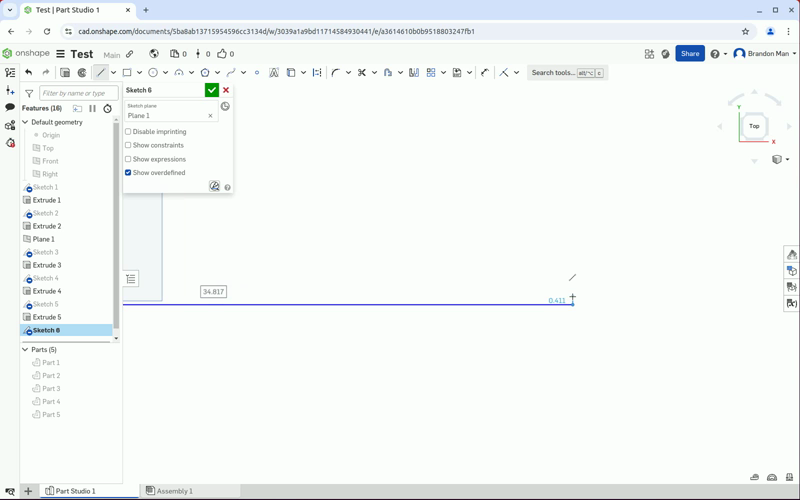
scroll(6)
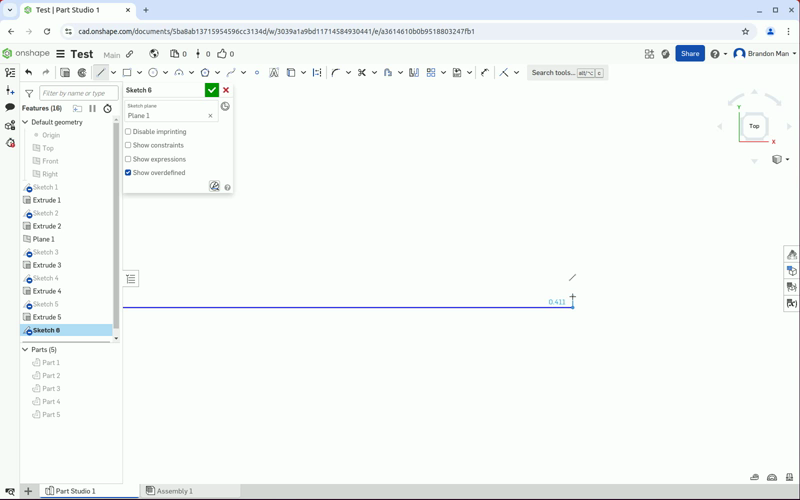
scroll(6)
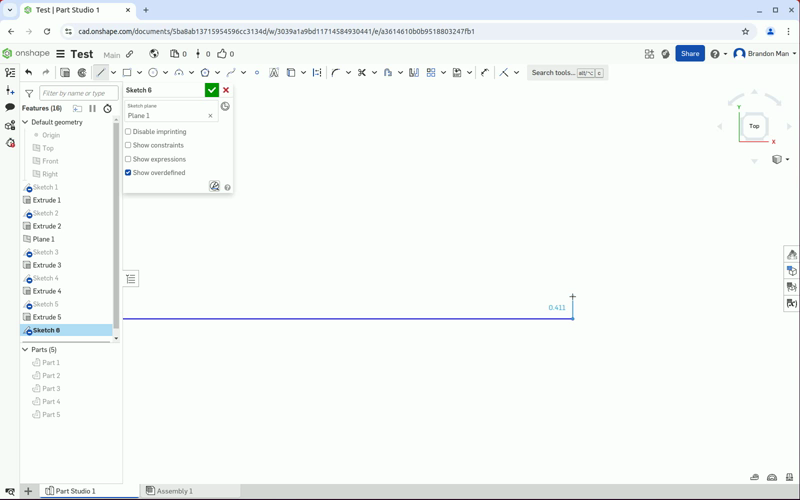
click(572, 296)
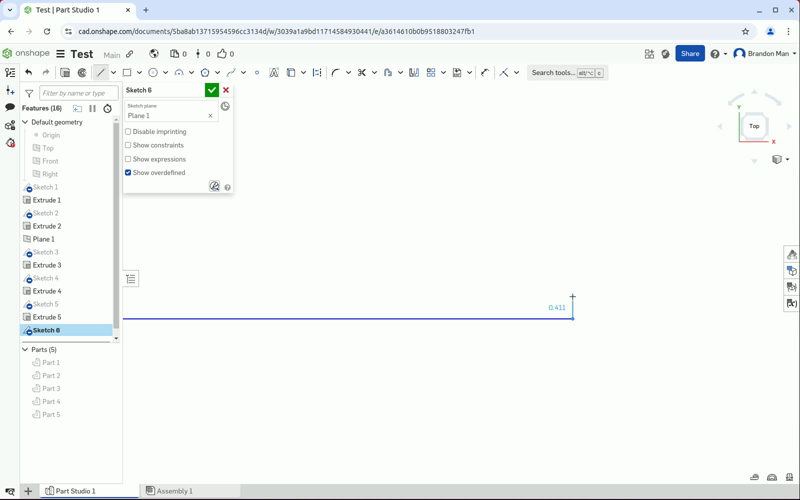
scroll(-6)
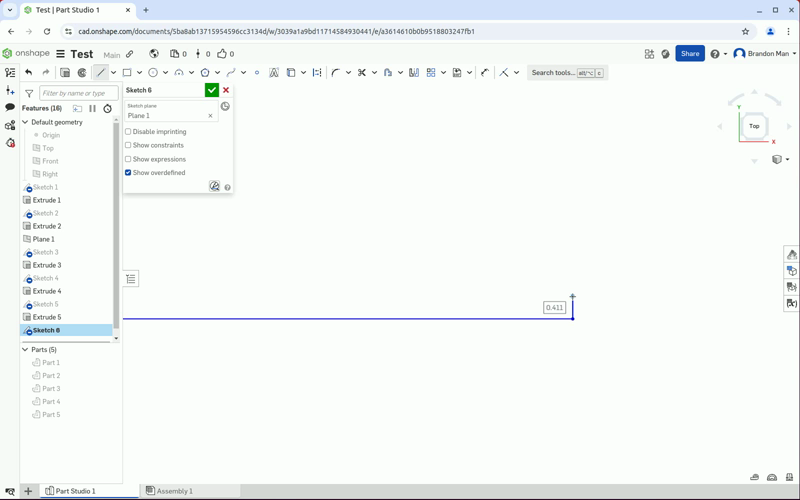
scroll(-6)
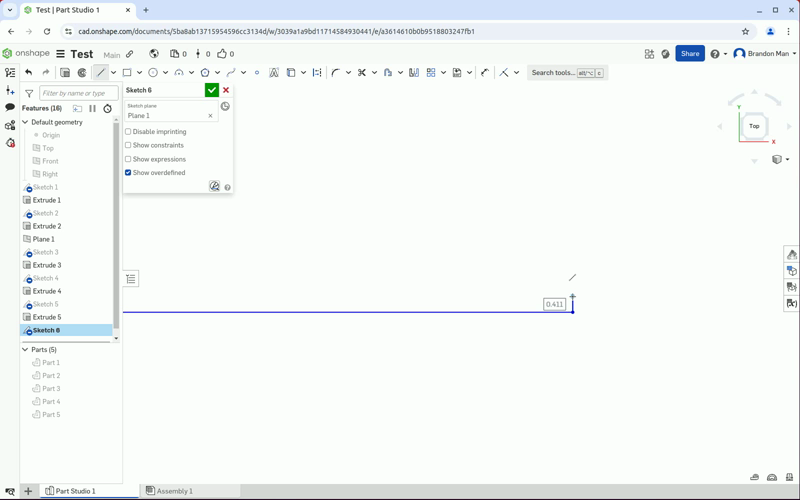
scroll(-6)
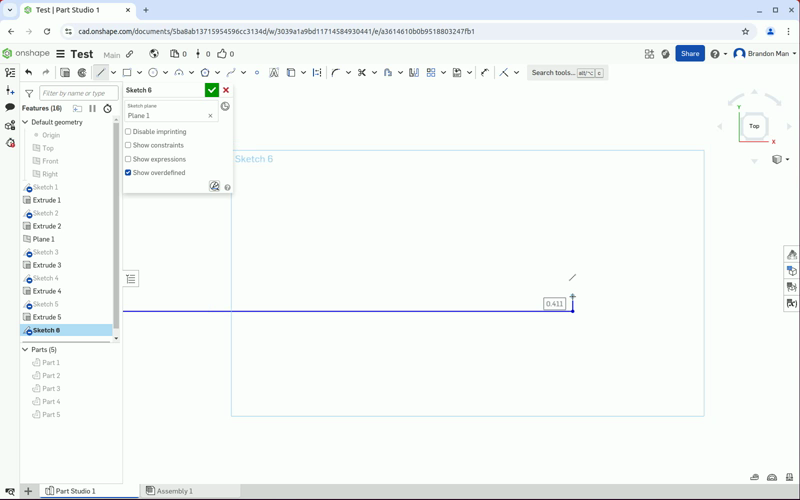
scroll(-6)
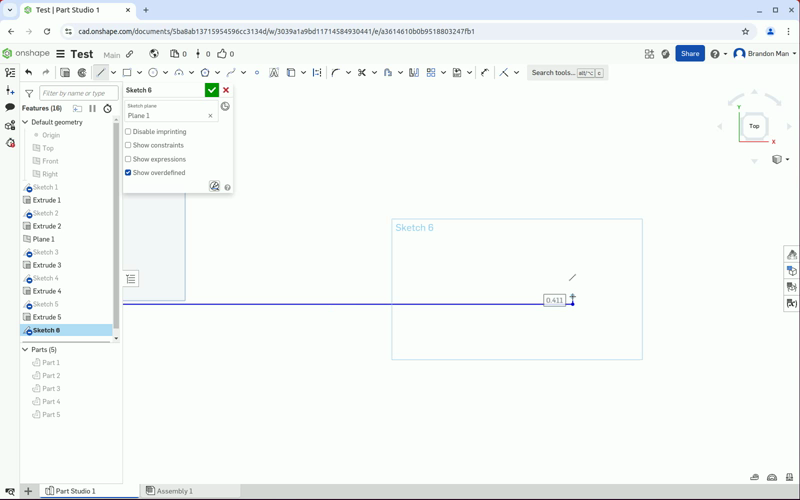
scroll(-6)
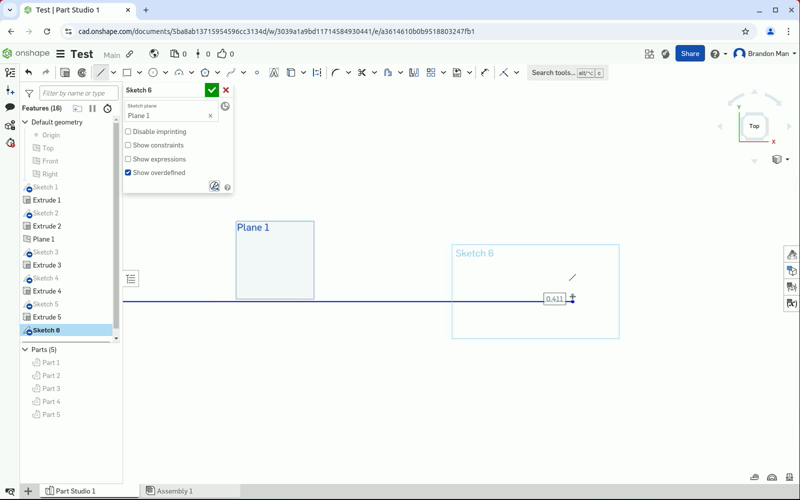
scroll(-6)
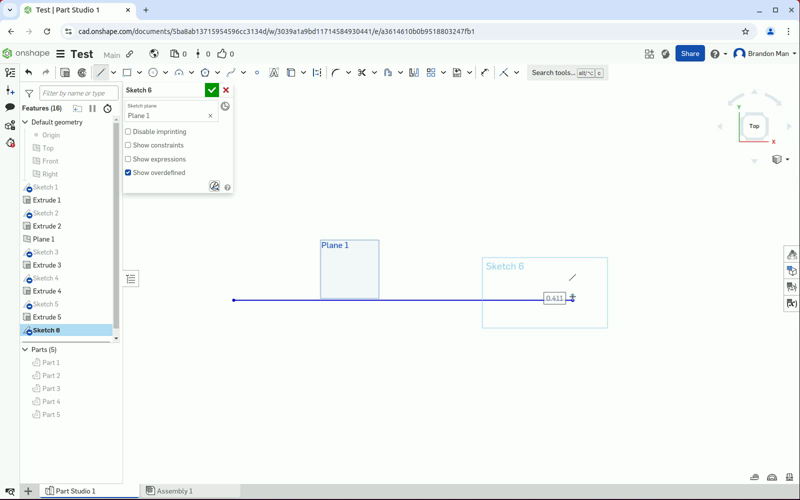
scroll(-6)
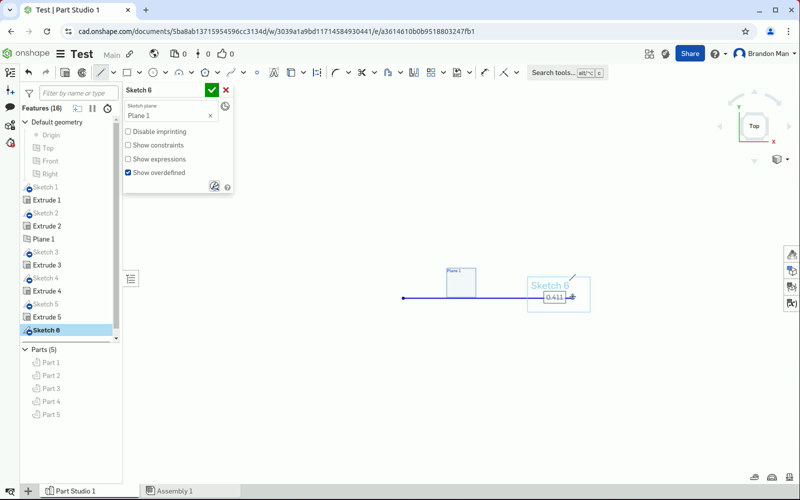
key_up(shift)
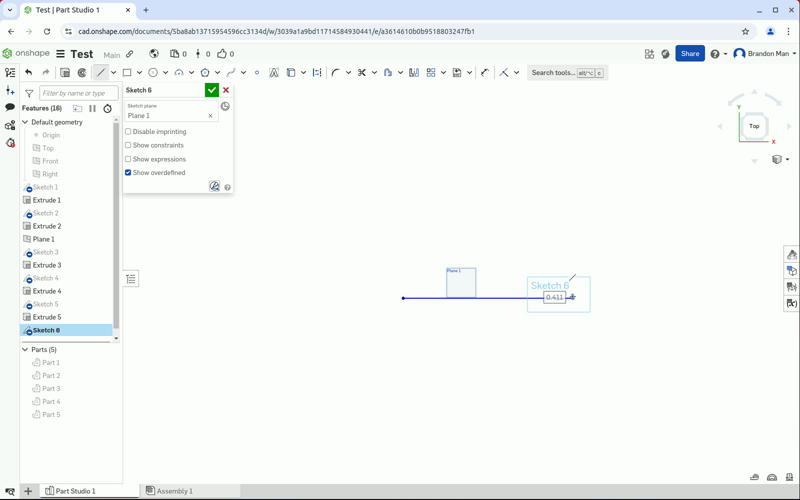
key_down(shift)
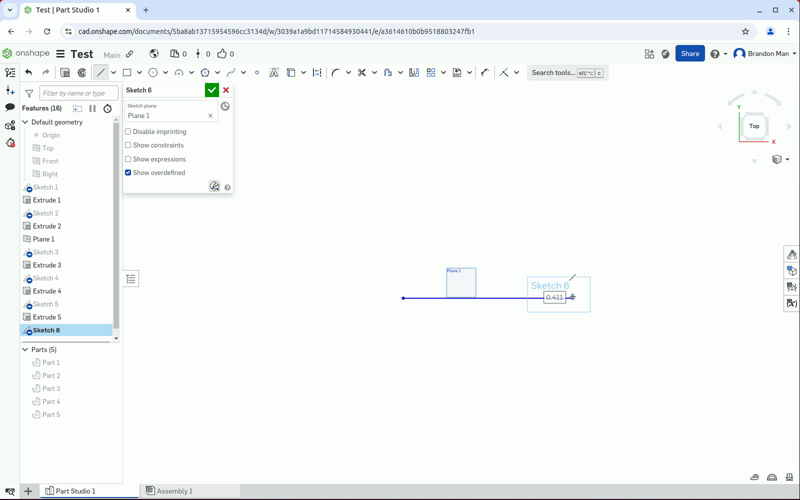
mouse_move(403, 296)
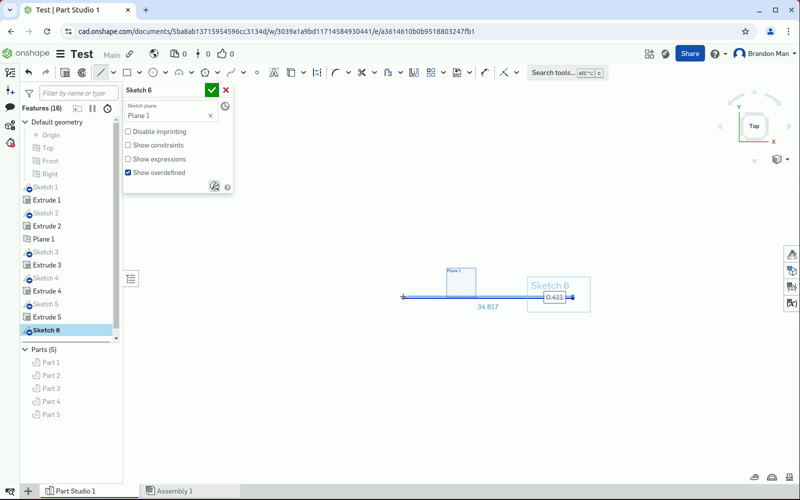
scroll(6)
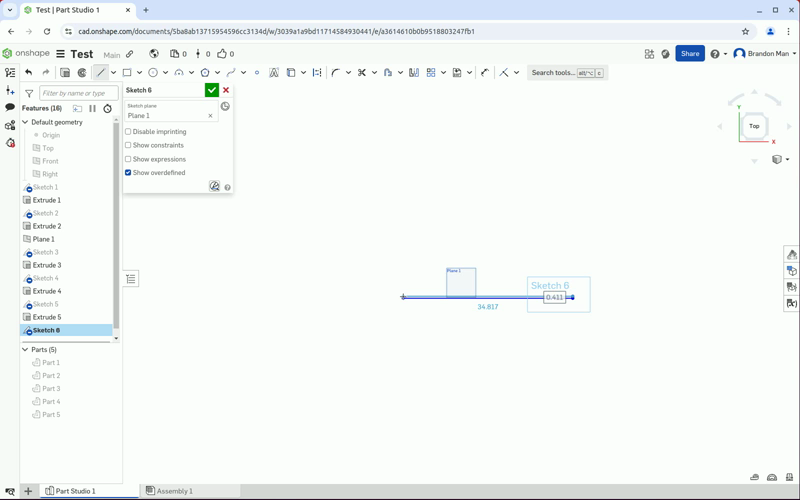
scroll(6)
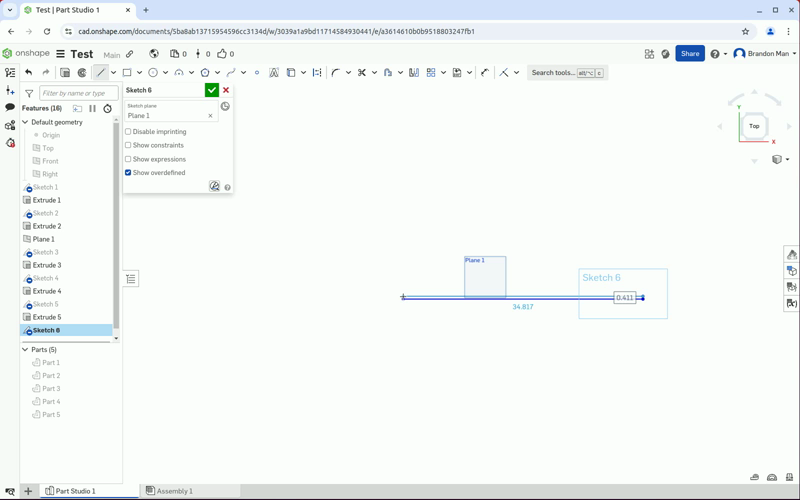
scroll(6)
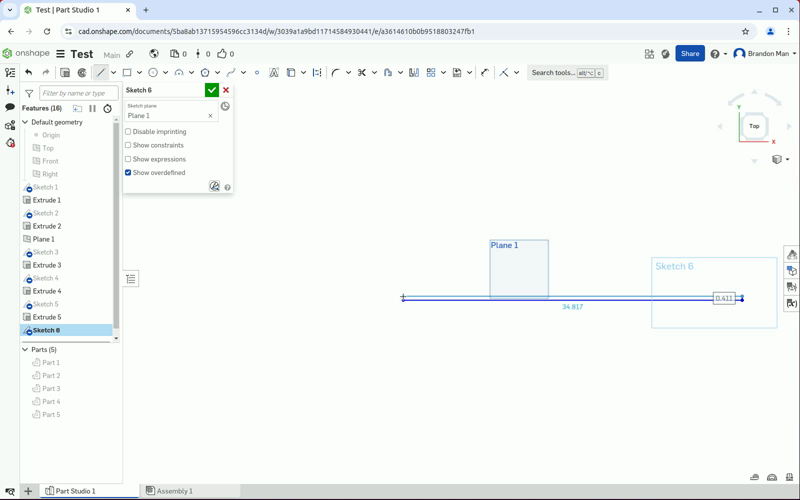
scroll(6)
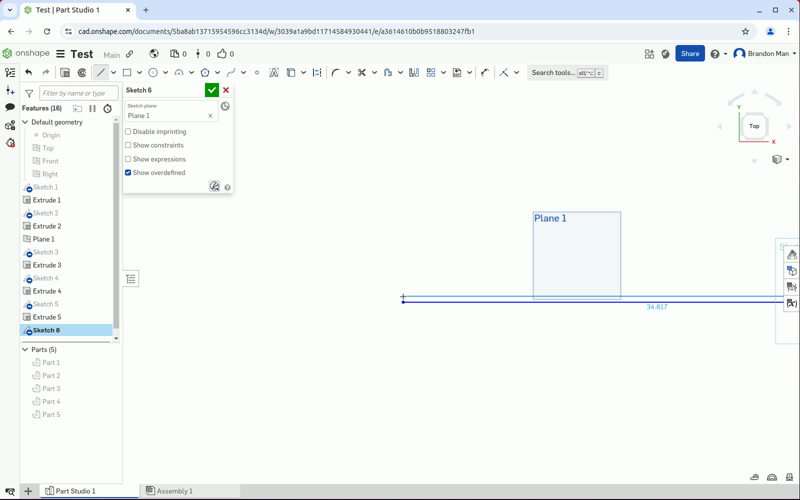
scroll(6)
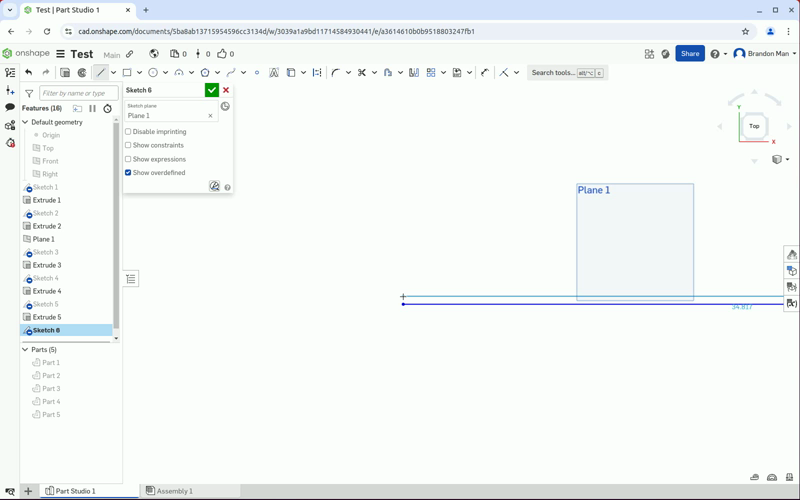
scroll(6)
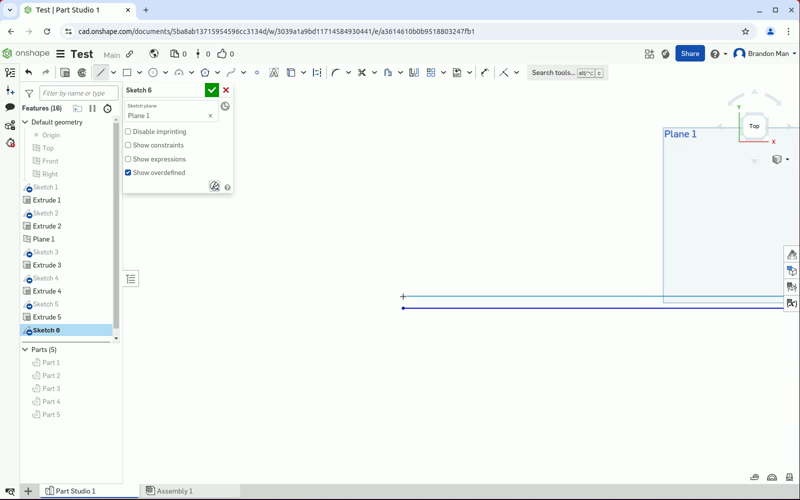
scroll(6)
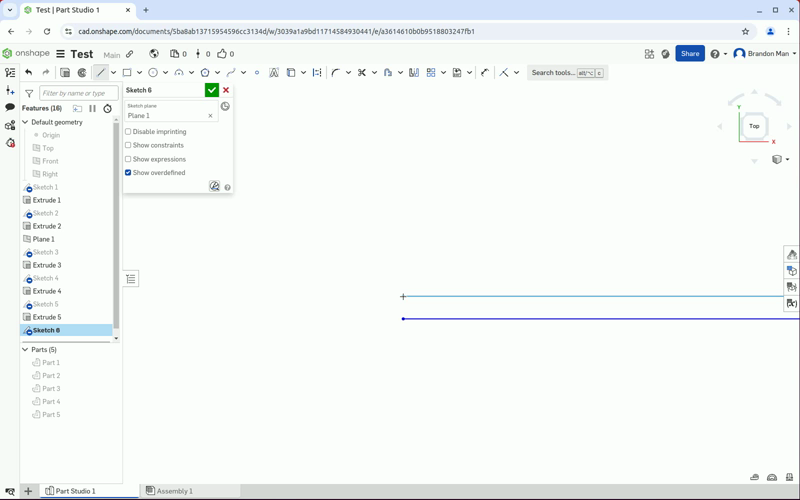
click(403, 296)
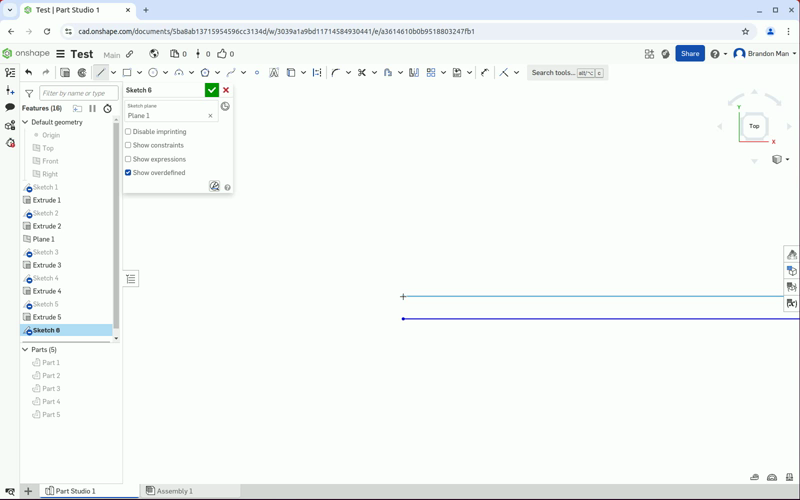
scroll(-6)
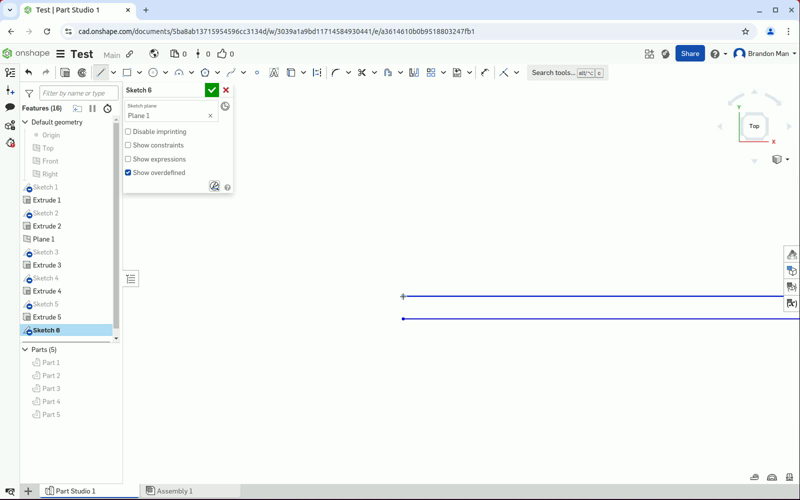
scroll(-6)
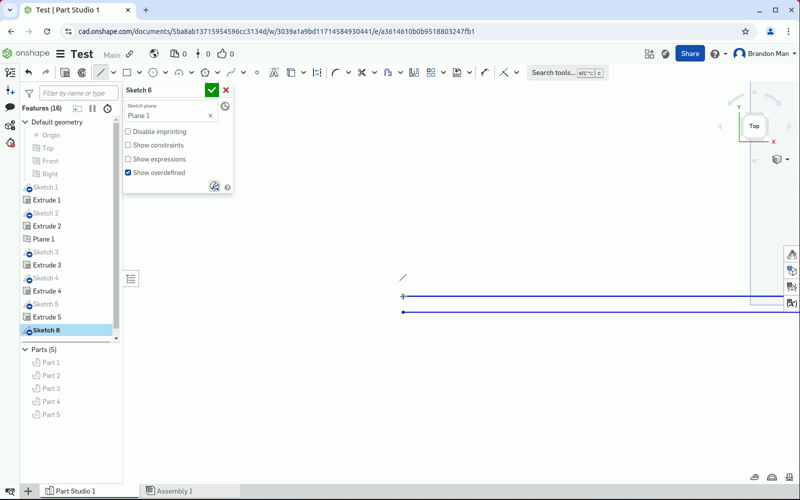
scroll(-6)
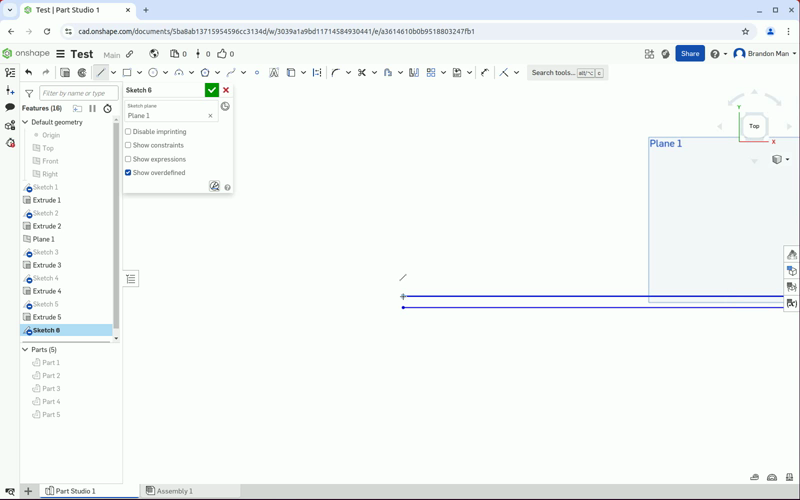
scroll(-6)
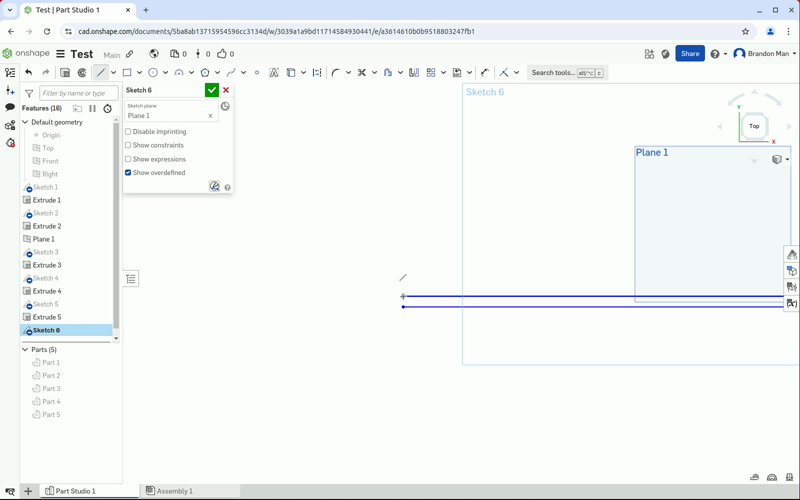
scroll(-6)
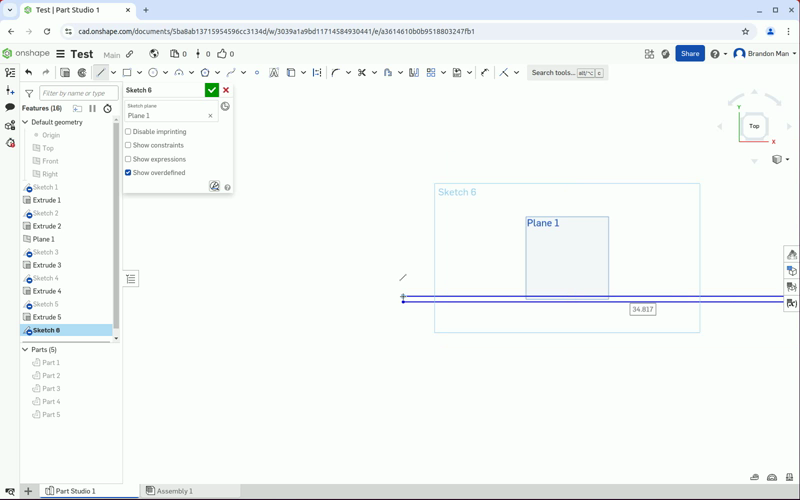
scroll(-6)
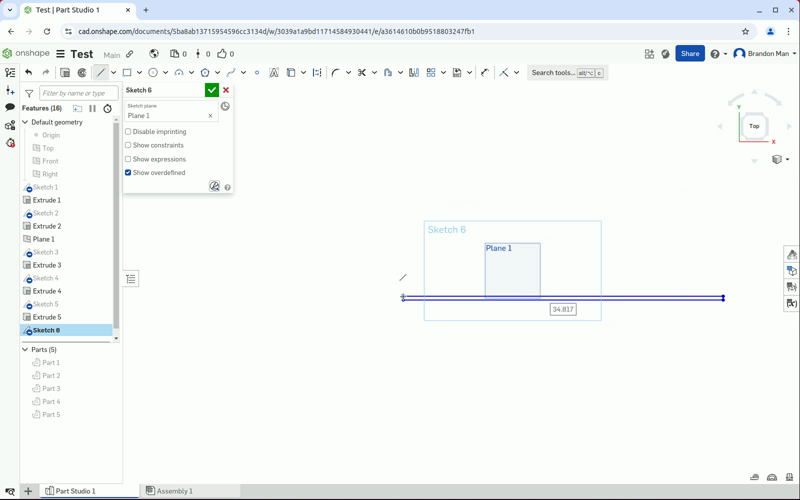
scroll(-6)
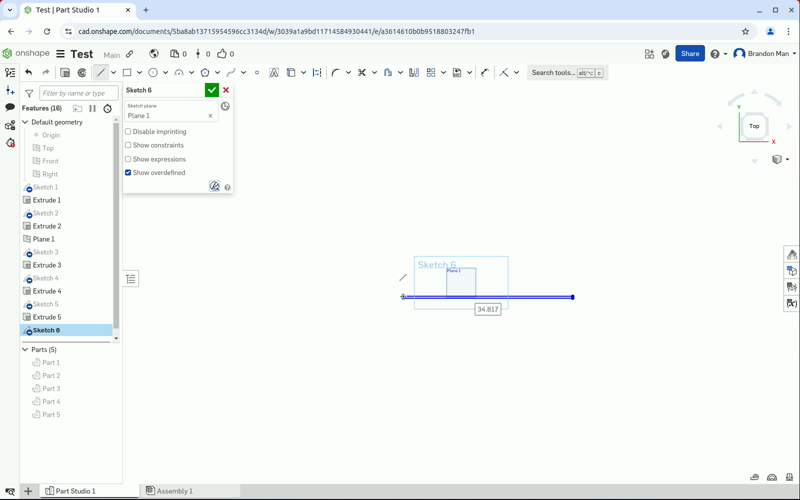
key_up(shift)
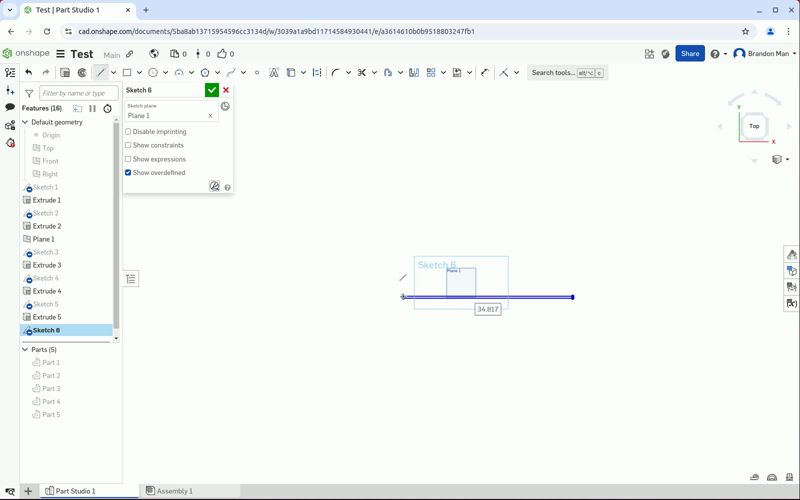
mouse_move(433, 296)
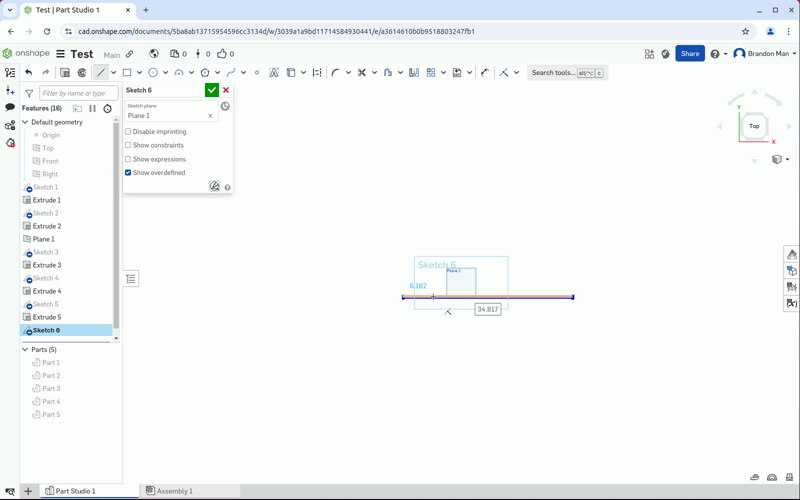
key_down(shift)
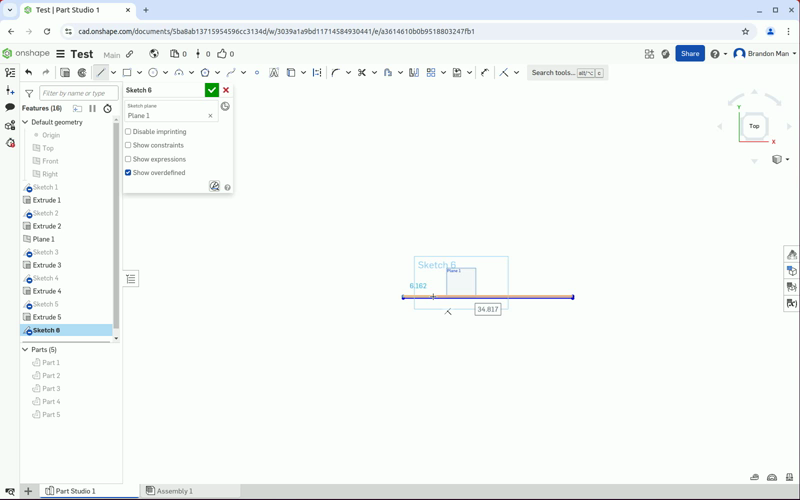
mouse_move(403, 298)
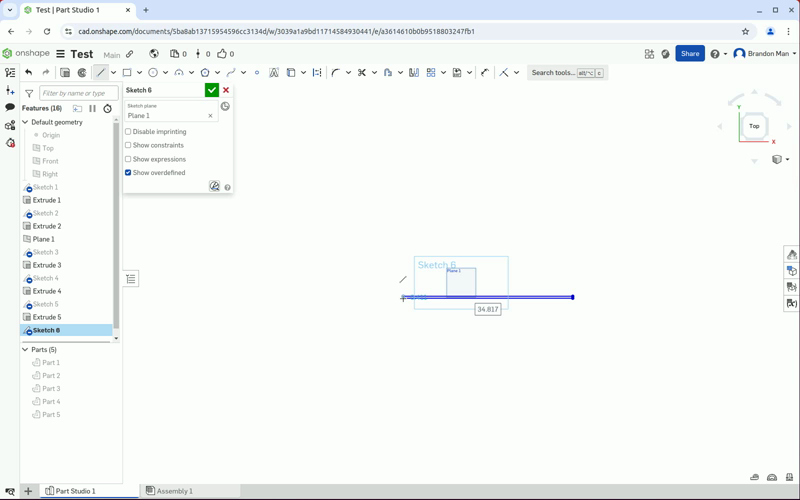
scroll(6)
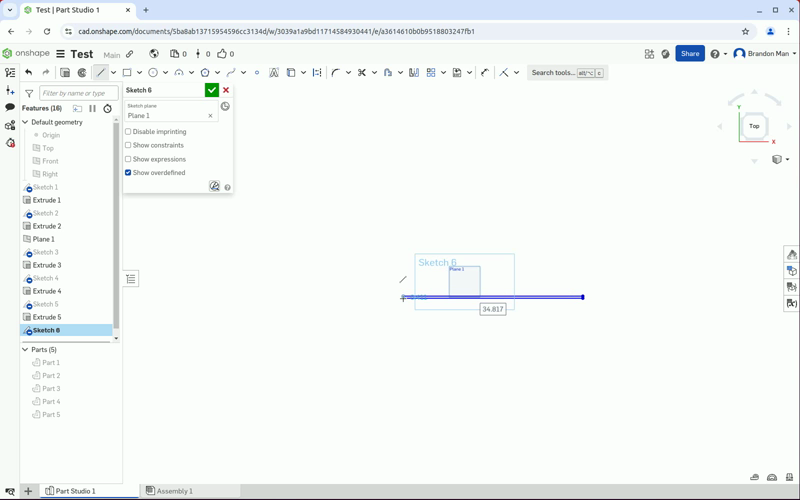
scroll(6)
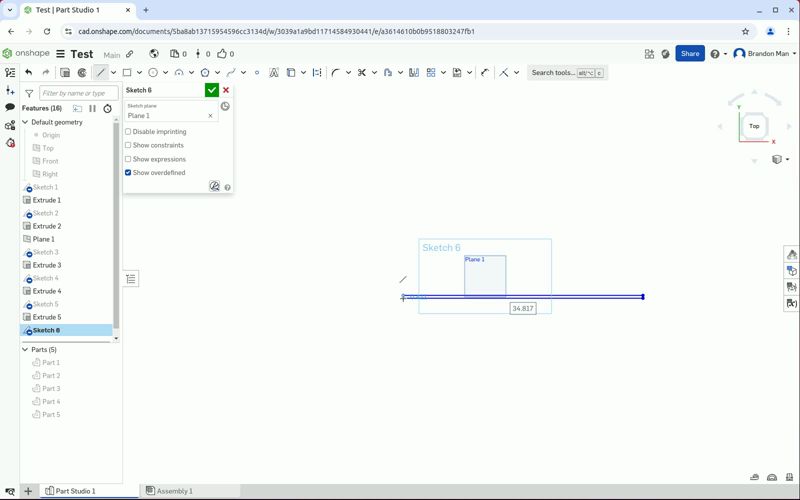
scroll(6)
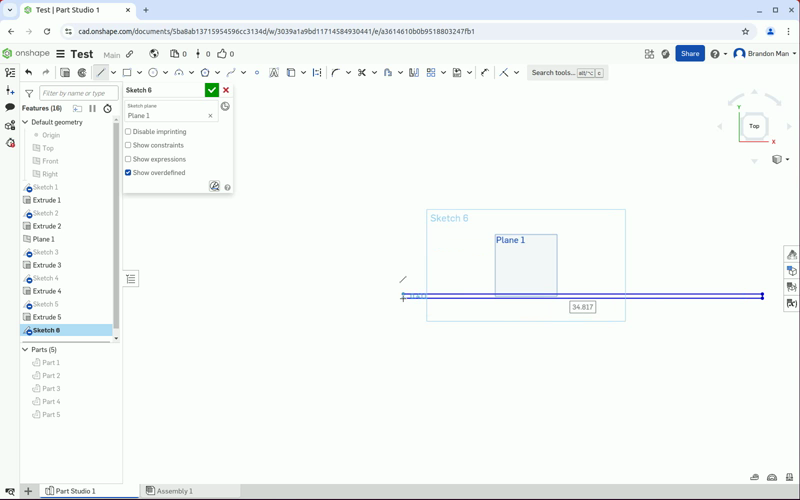
scroll(6)
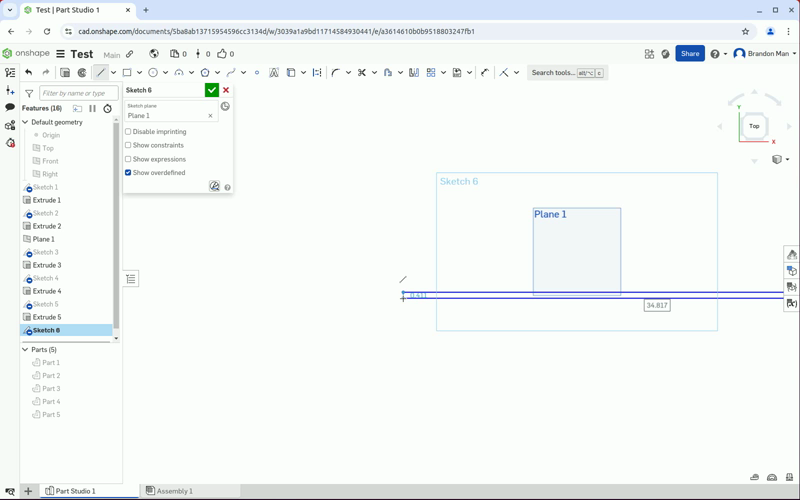
scroll(6)
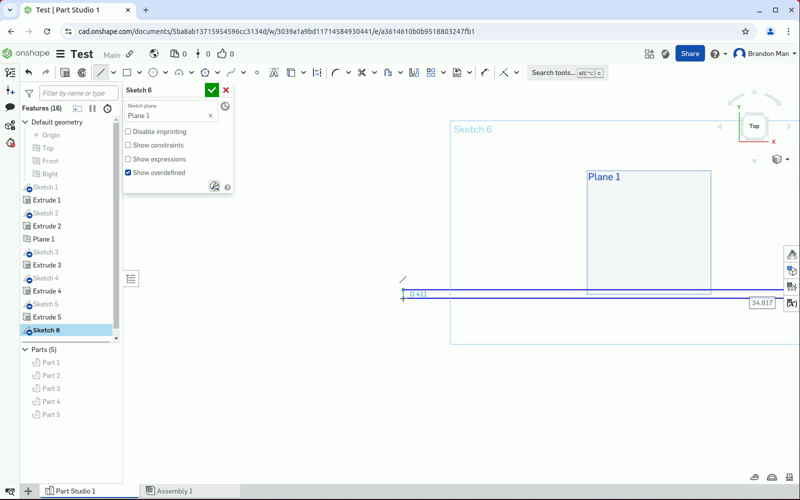
scroll(6)
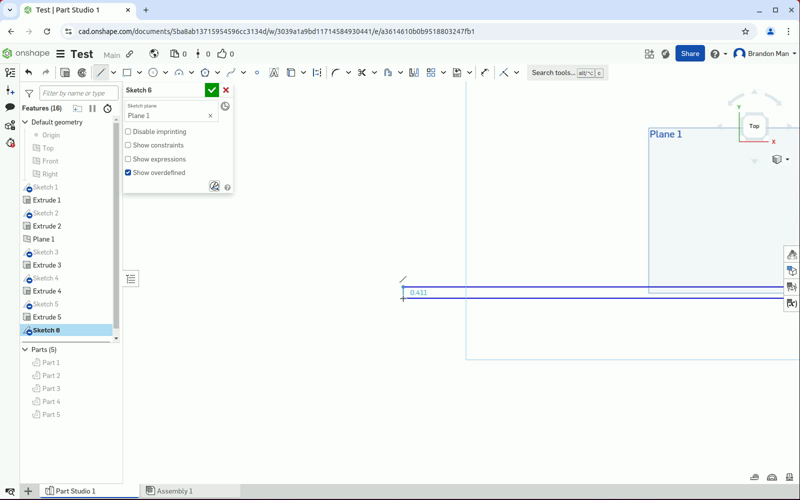
scroll(6)
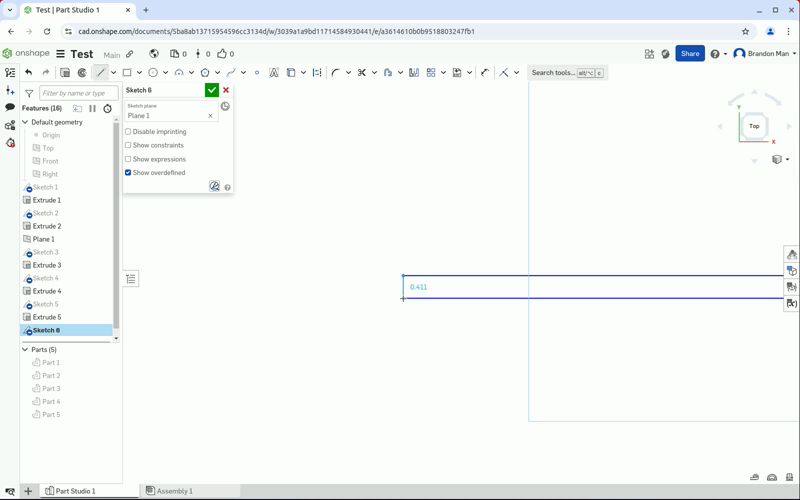
key_up(shift)
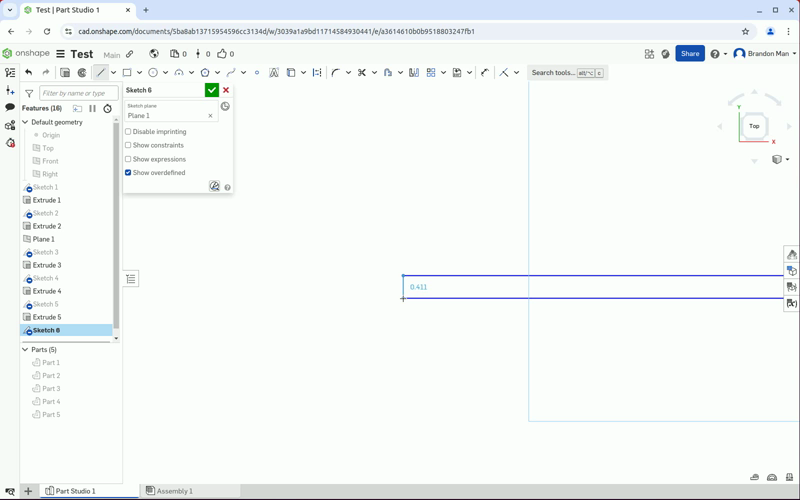
click(403, 298)
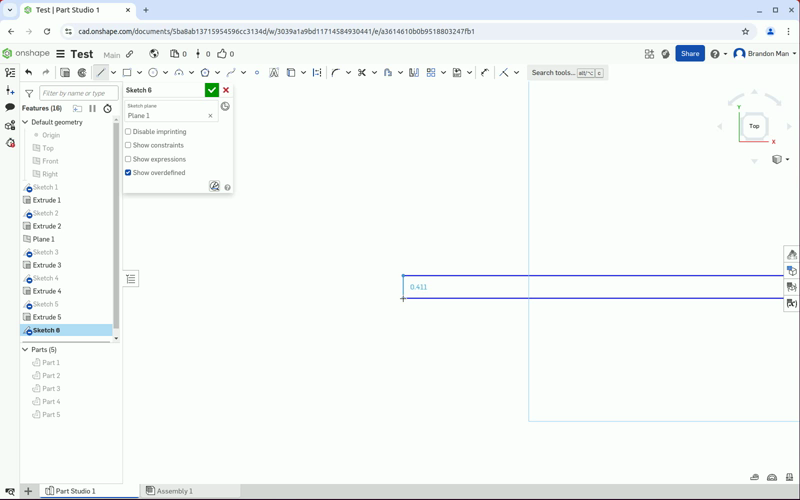
scroll(-6)
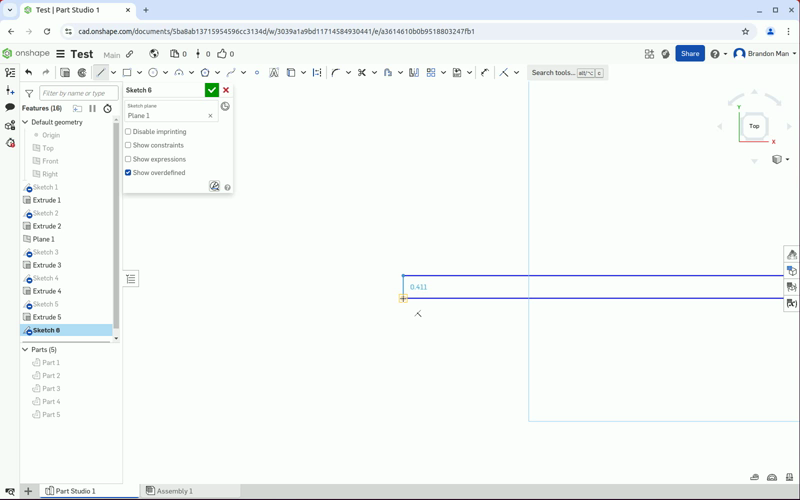
scroll(-6)
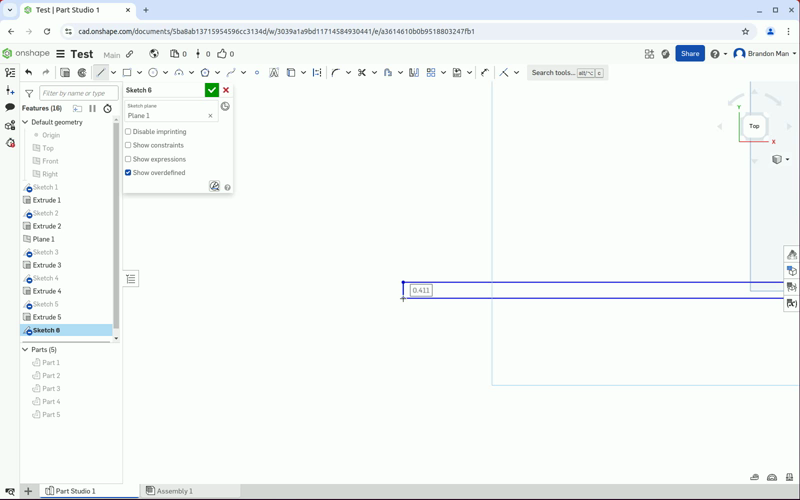
scroll(-6)
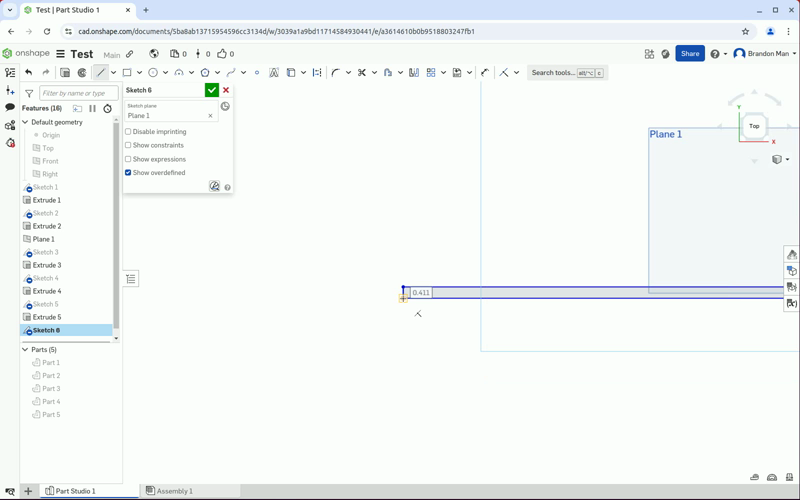
scroll(-6)
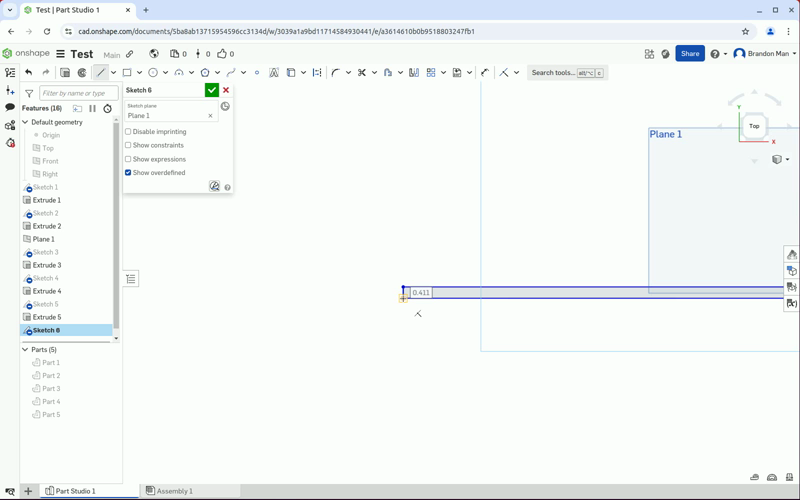
scroll(-6)
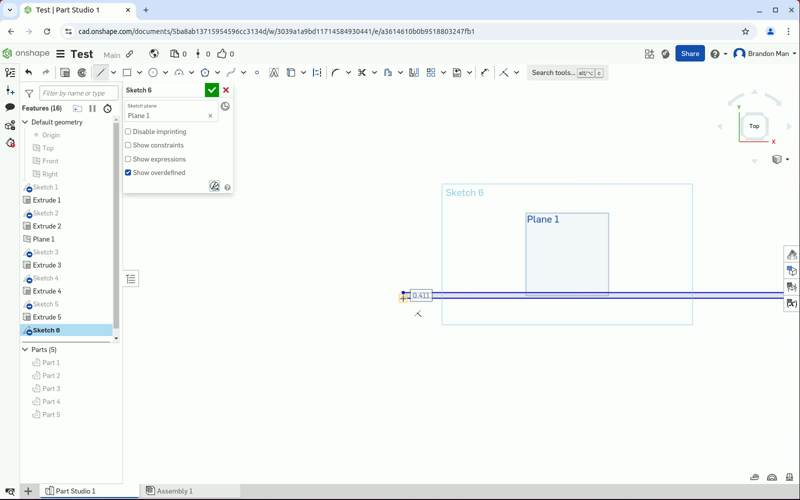
scroll(-6)
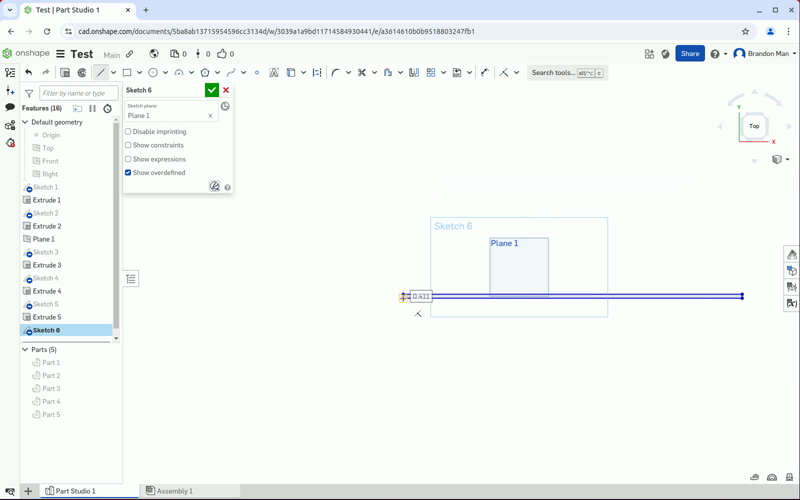
scroll(-6)
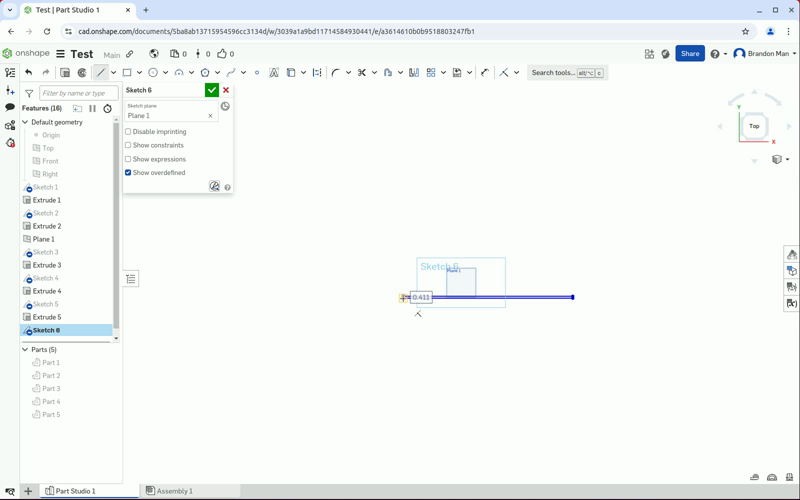
key(esc)
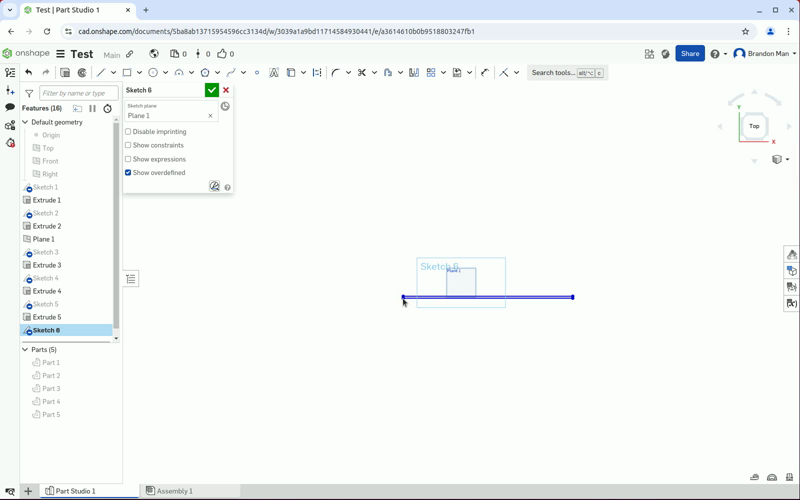
mouse_move(405, 297)
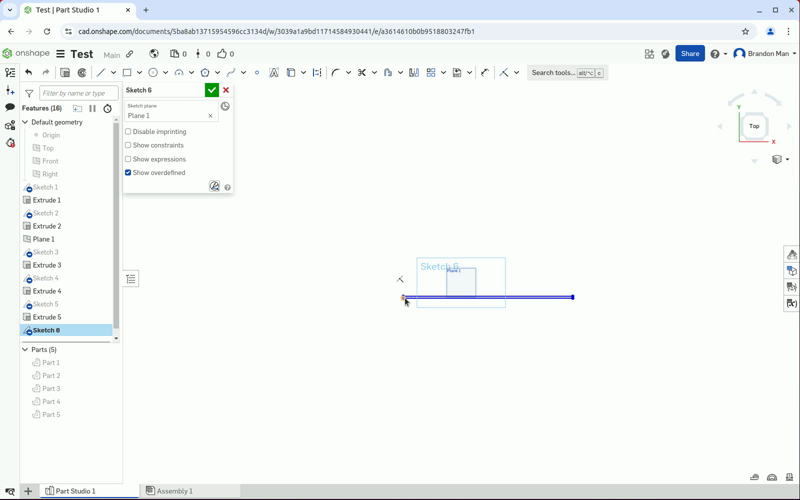
scroll(6)
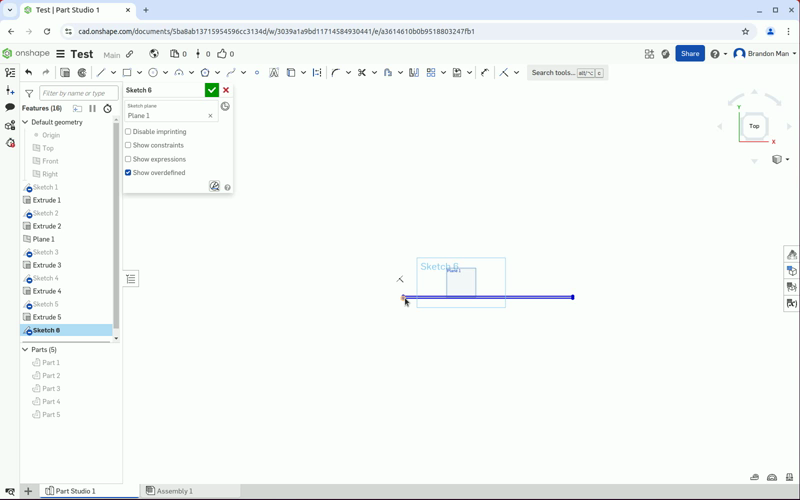
scroll(6)
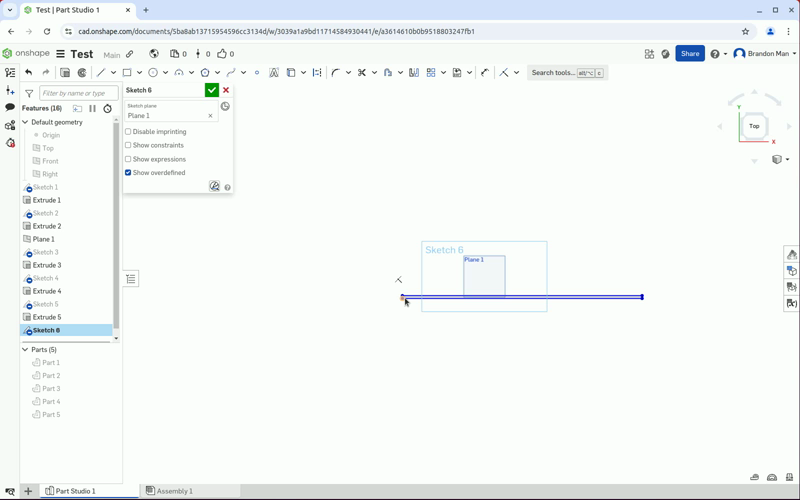
scroll(6)
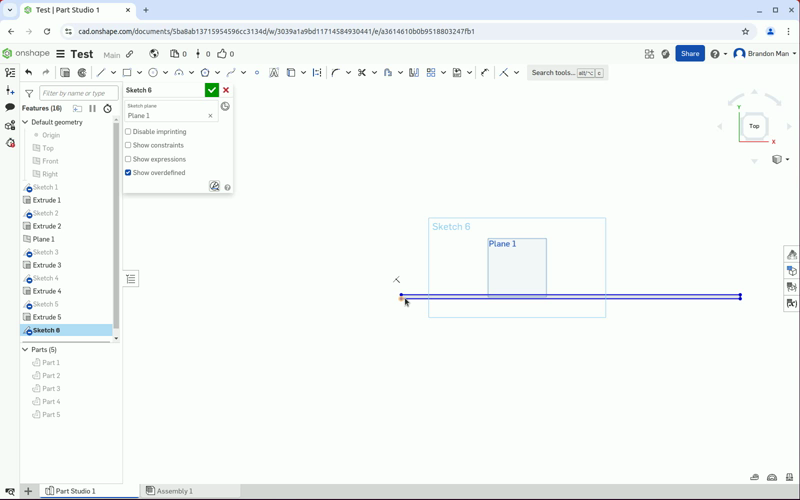
scroll(6)
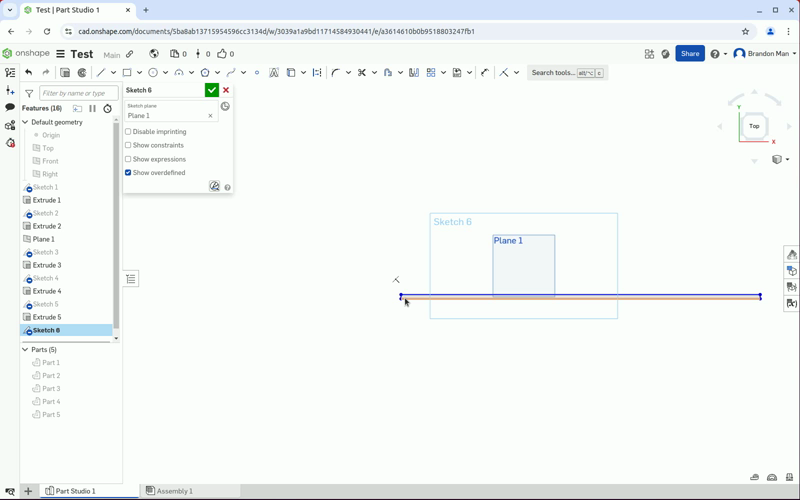
scroll(6)
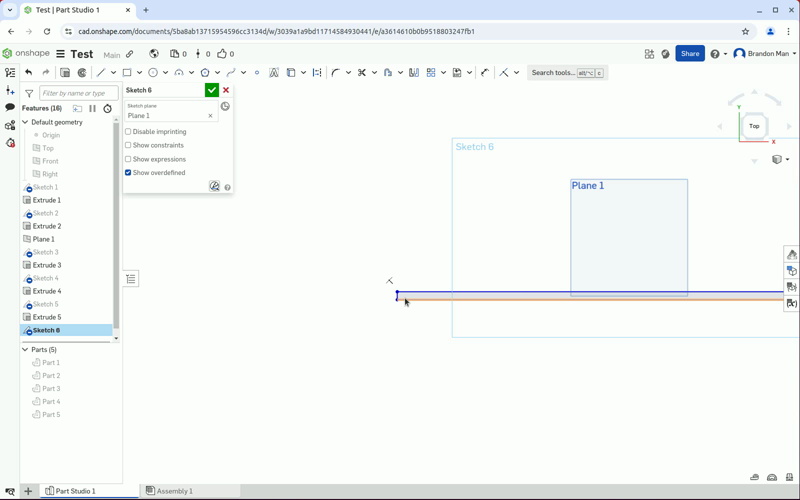
scroll(6)
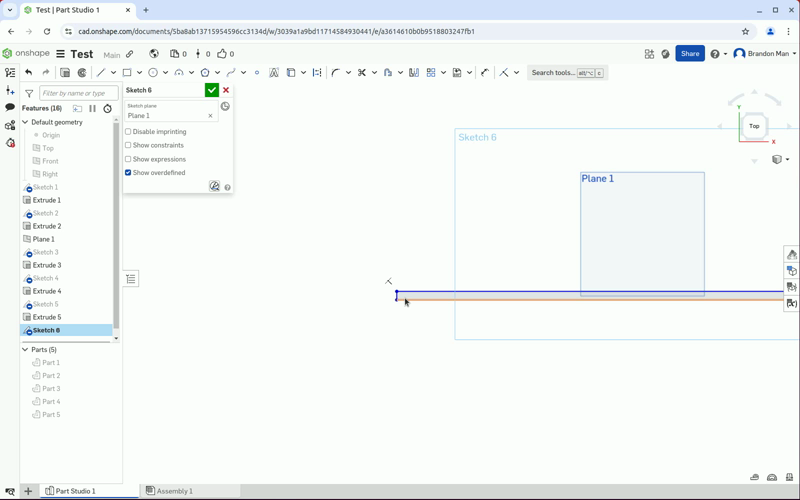
scroll(6)
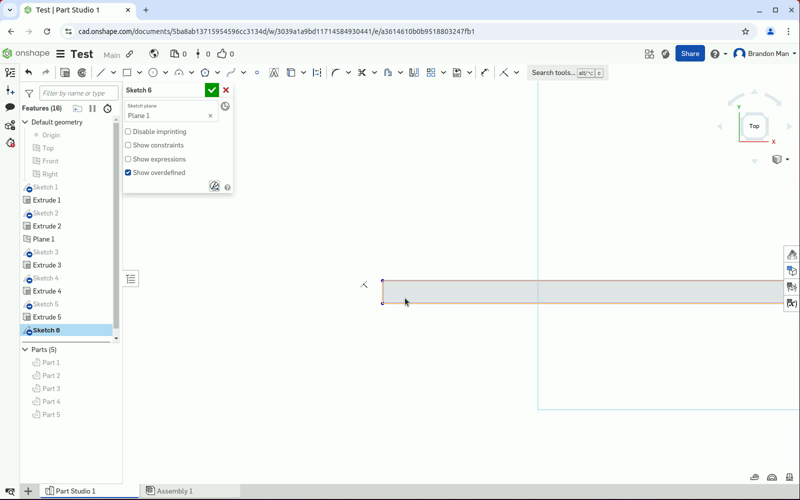
click(405, 297)
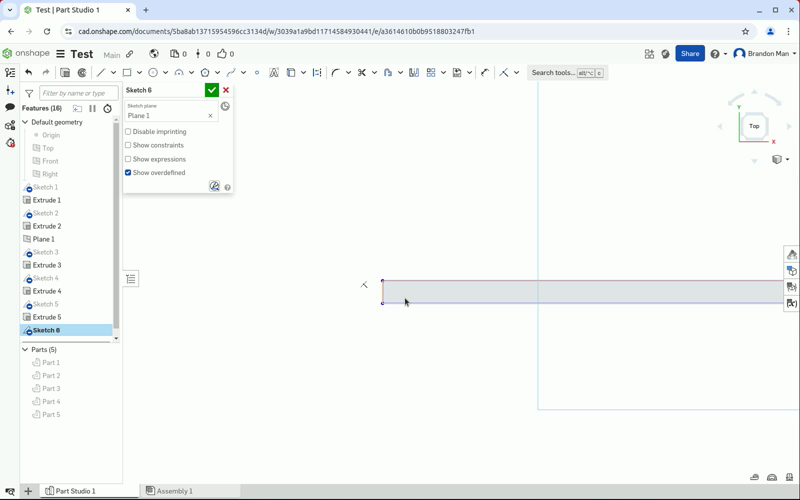
scroll(-6)
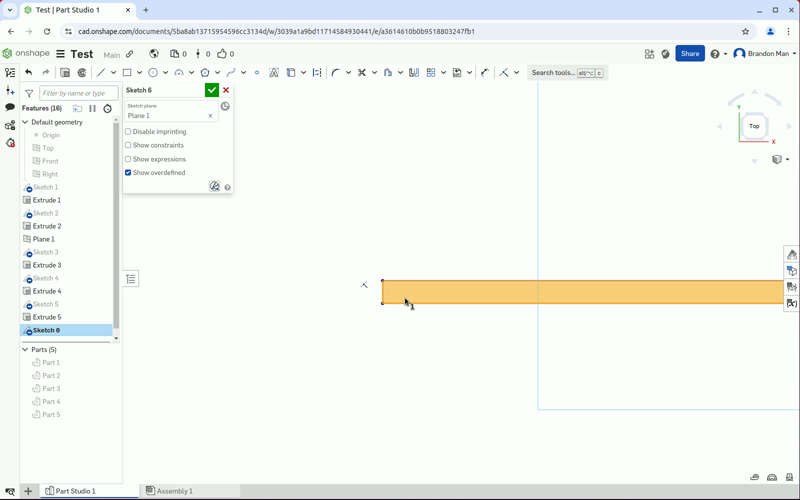
scroll(-6)
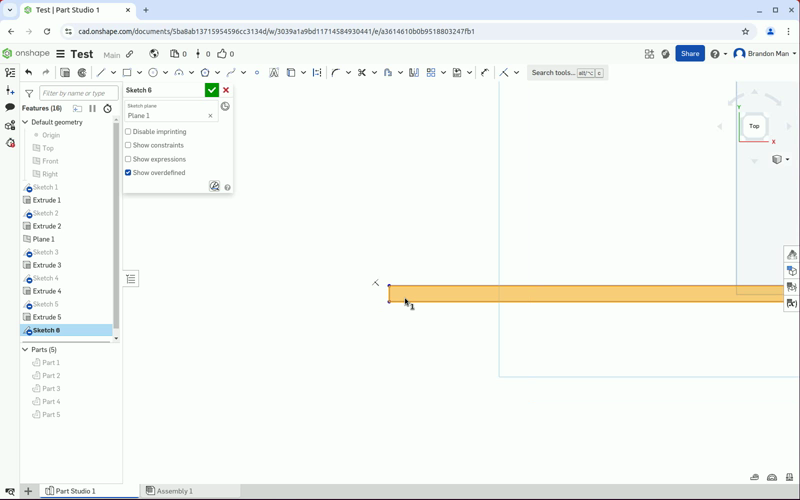
scroll(-6)
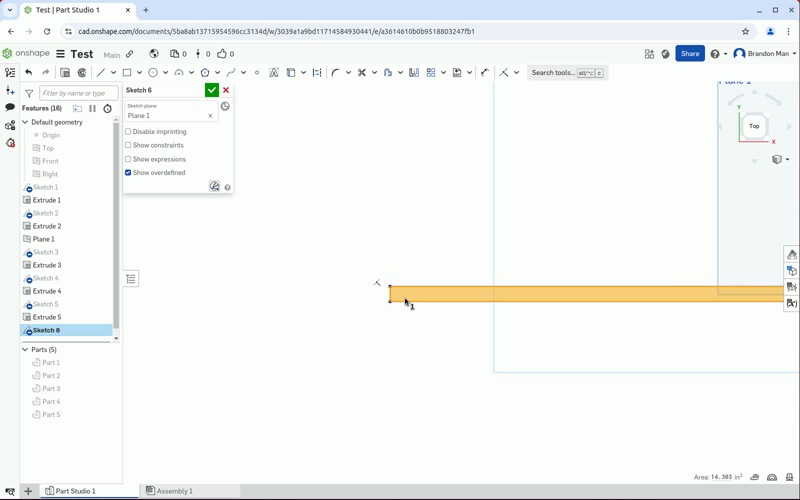
scroll(-6)
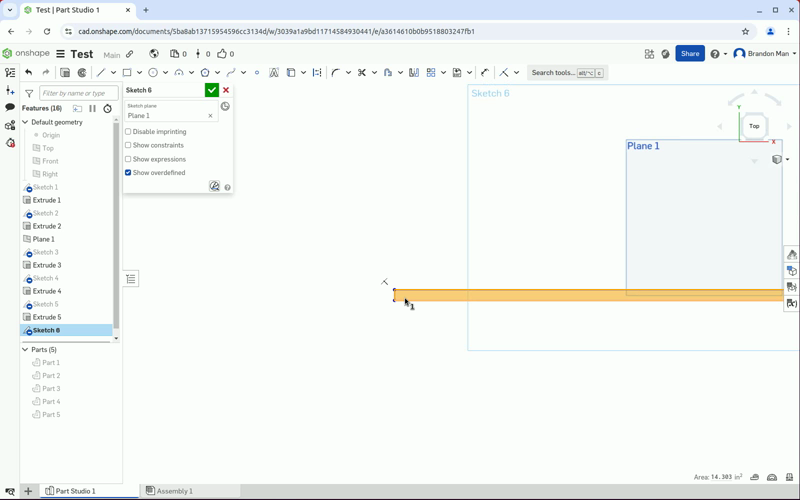
scroll(-6)
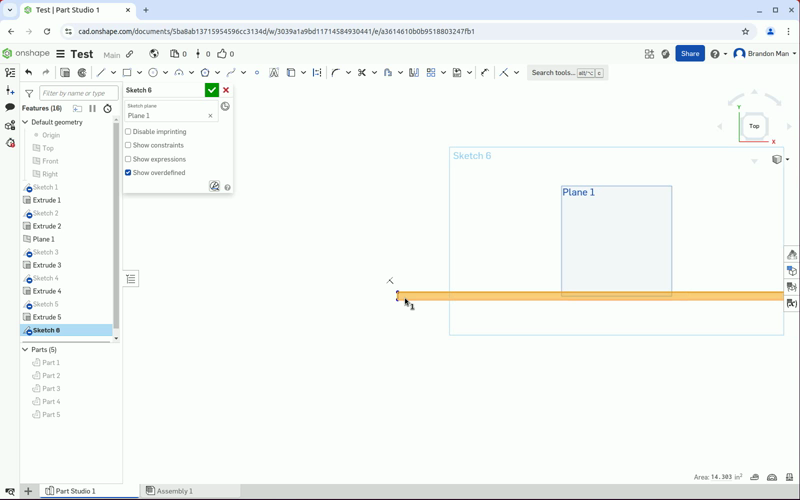
scroll(-6)
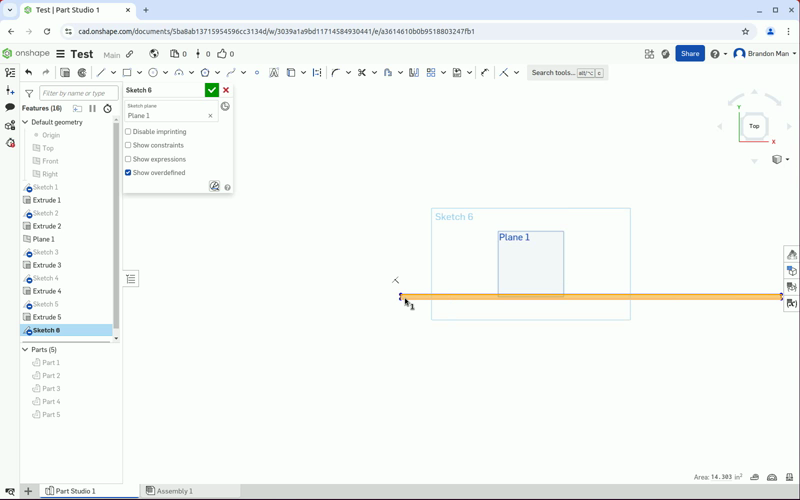
scroll(-6)
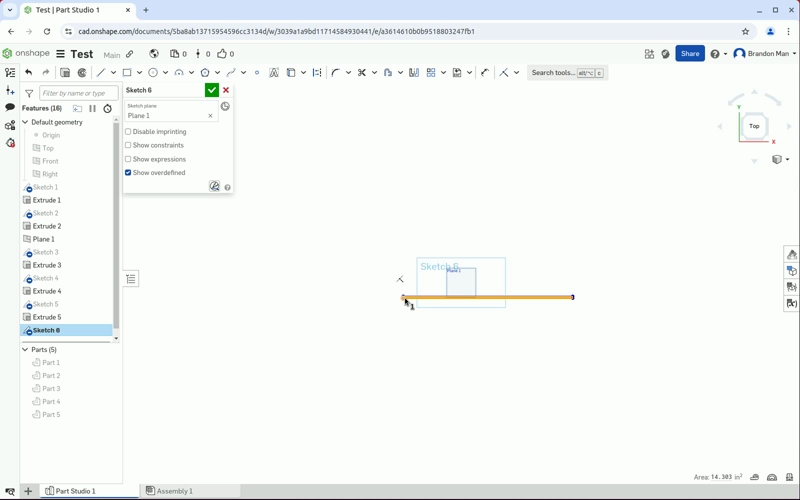
mouse_move(73, 352)
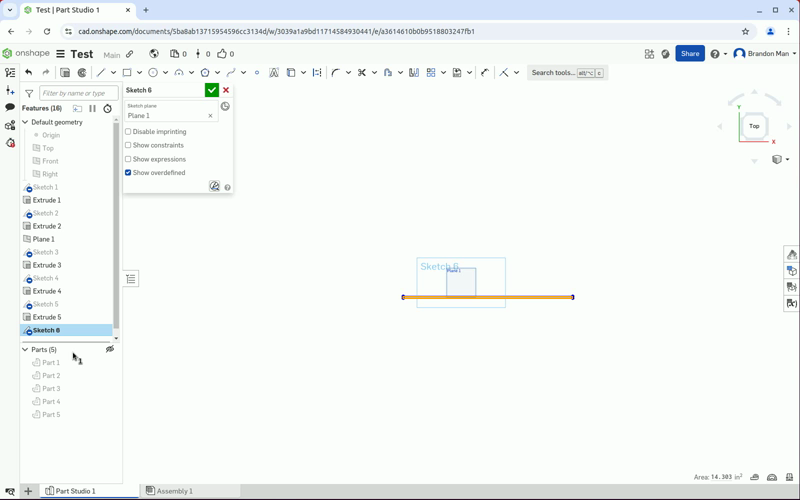
key(shift+y)
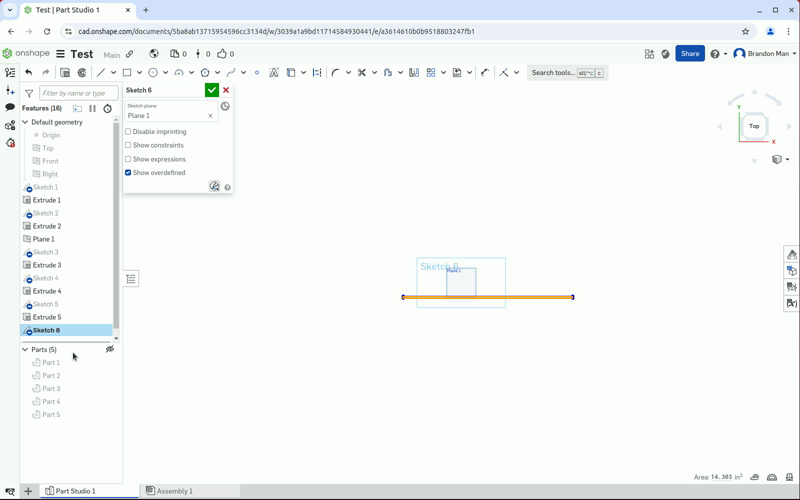
key(shift+e)
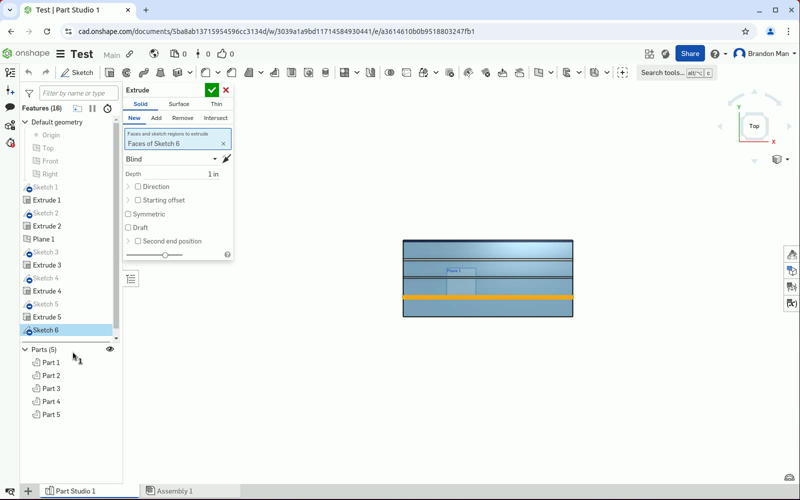
mouse_move(143, 106)
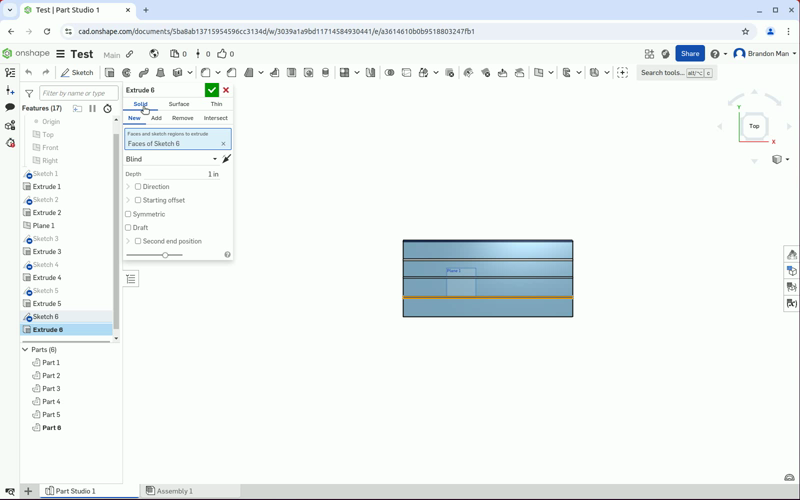
click(143, 106)
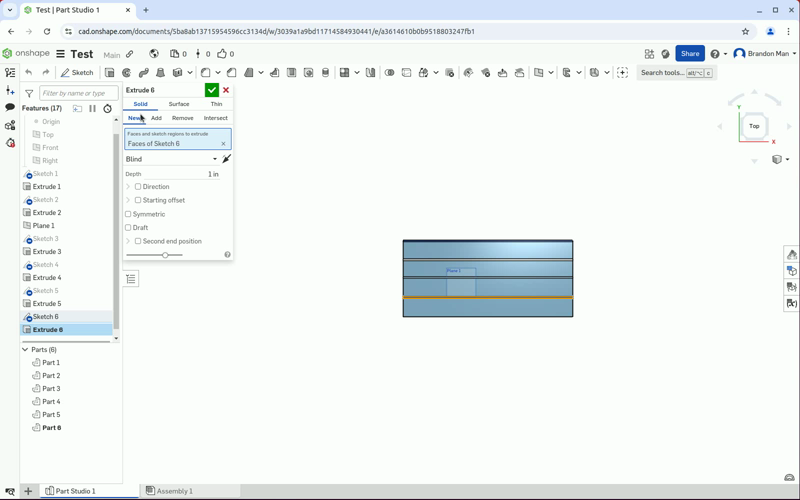
mouse_move(137, 120)
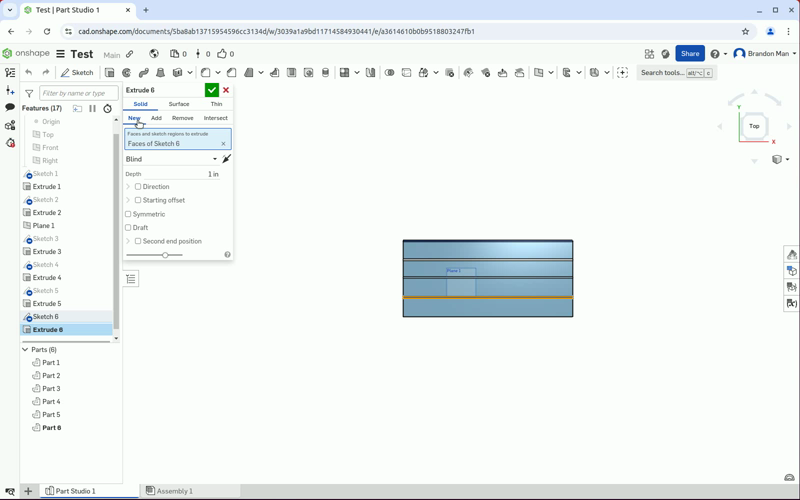
click(137, 120)
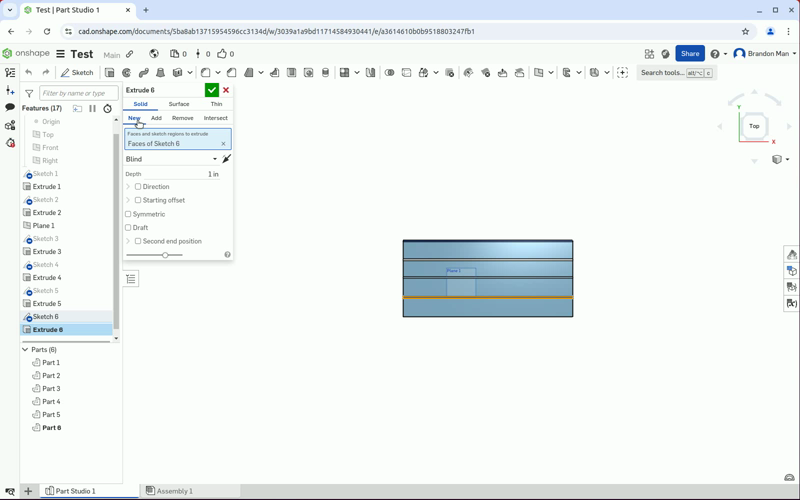
key(tab, 4)
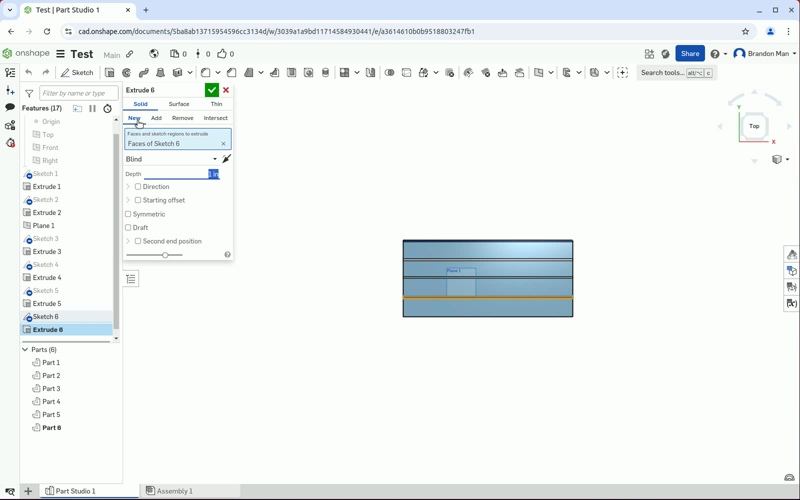
text(0.241)
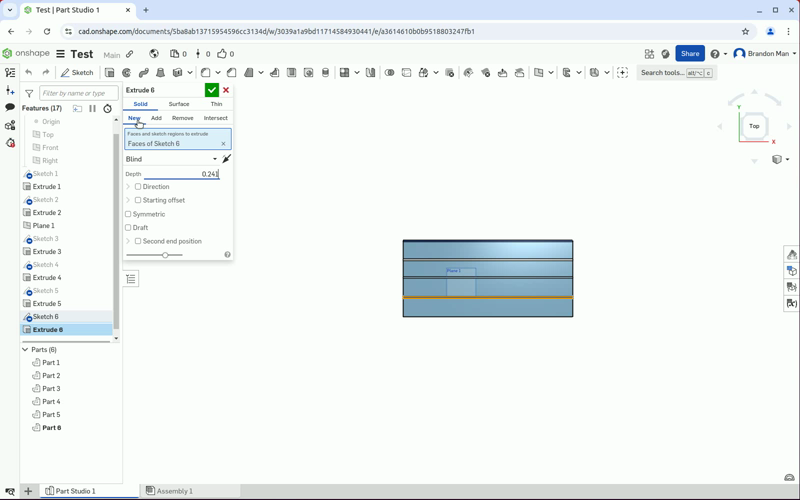
key(enter)
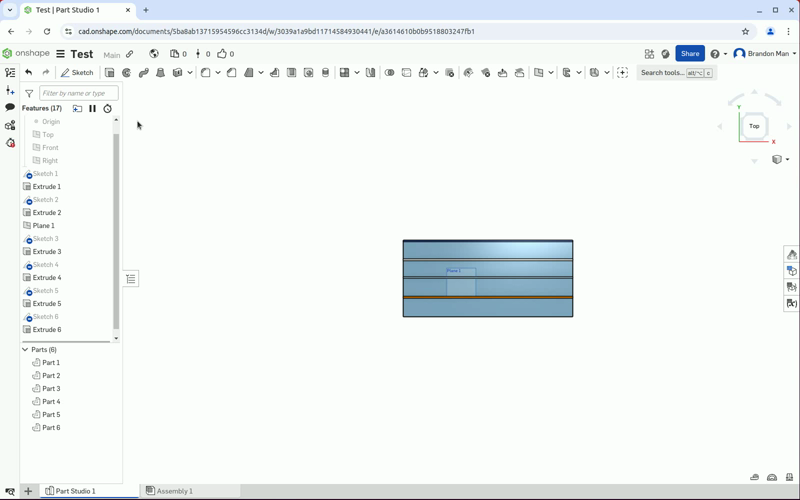
key(shift+h)
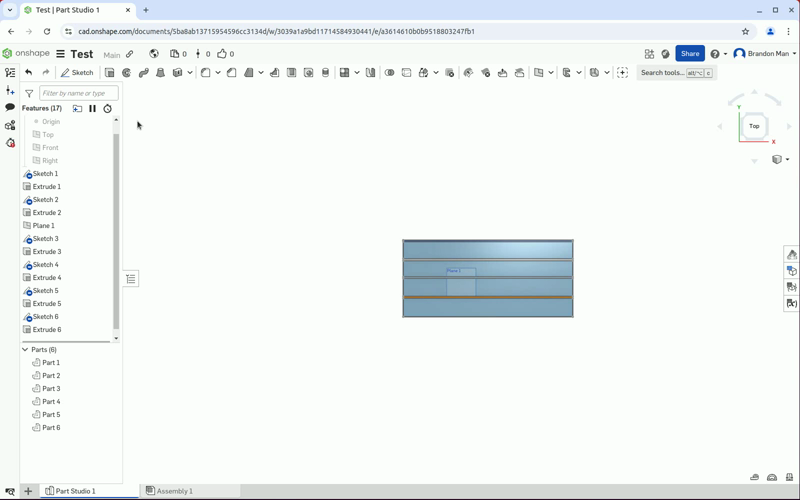
key(shift+h)
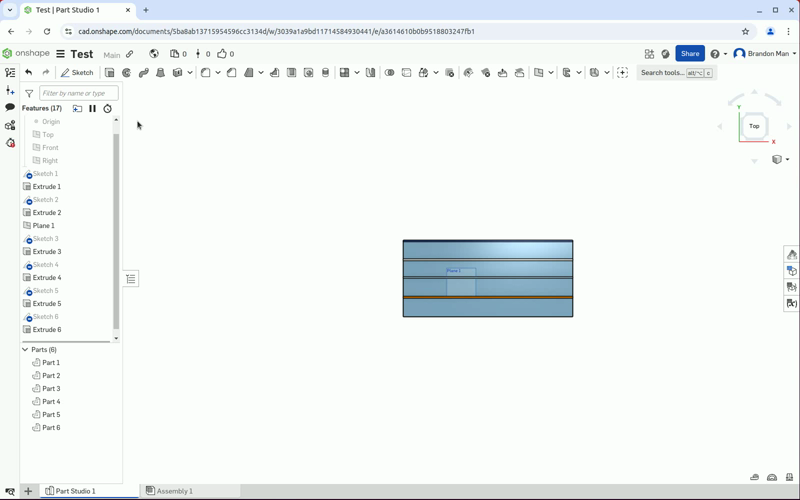
mouse_move(69, 176)
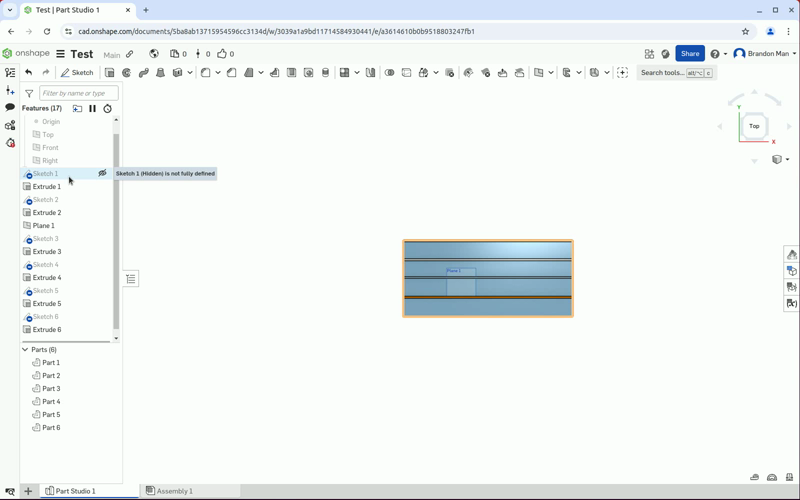
click(69, 176)
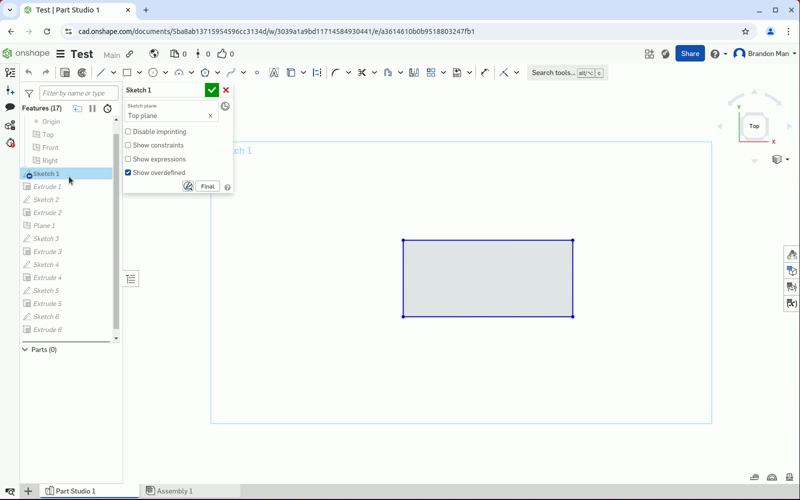
mouse_move(229, 92)
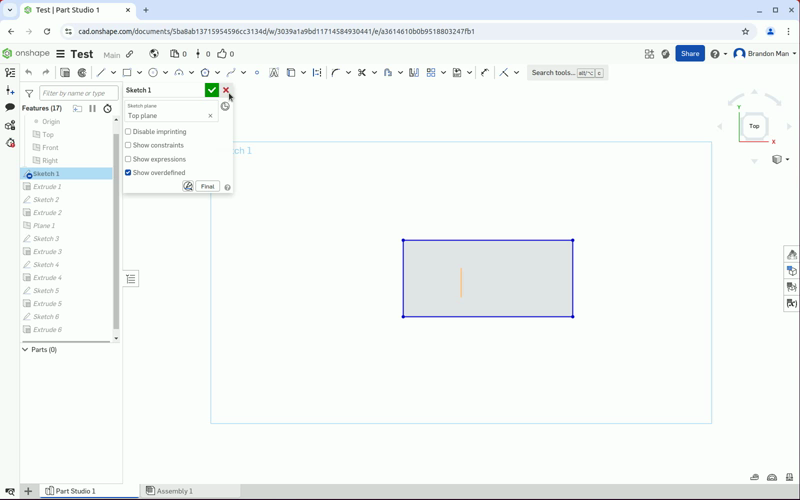
click(229, 92)
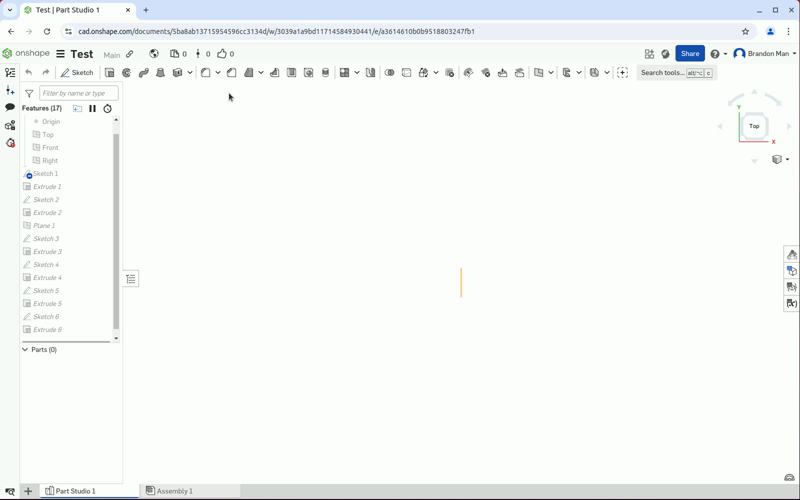
key(shift+s)
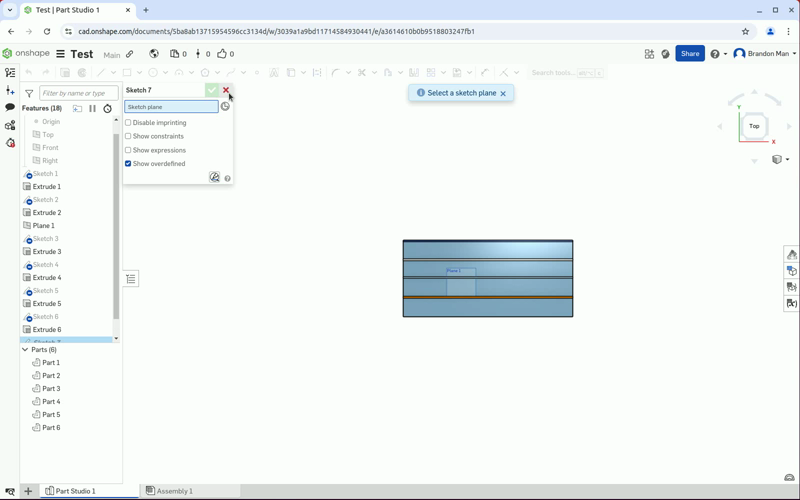
mouse_move(69, 215)
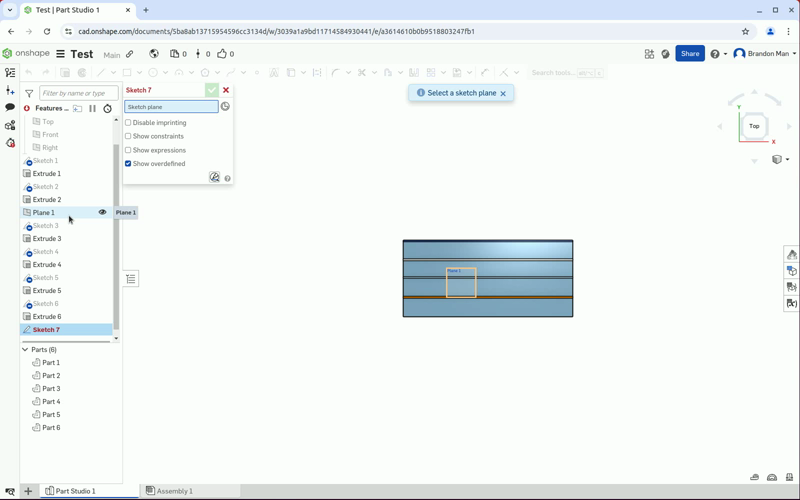
click(69, 215)
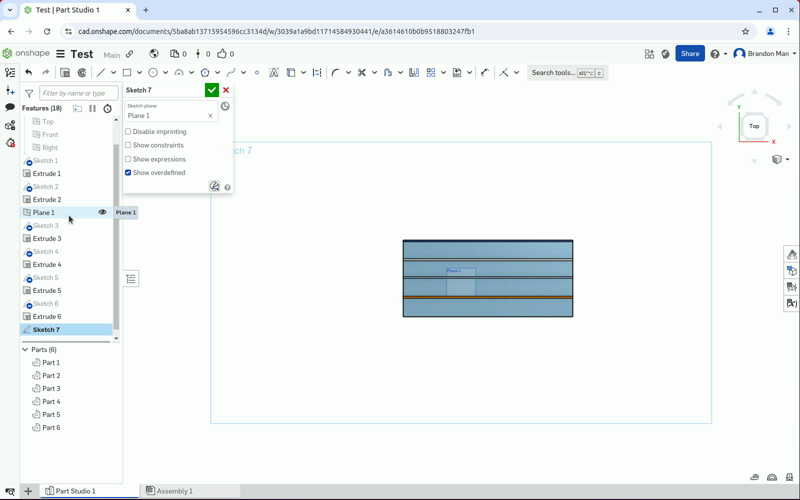
mouse_move(73, 352)
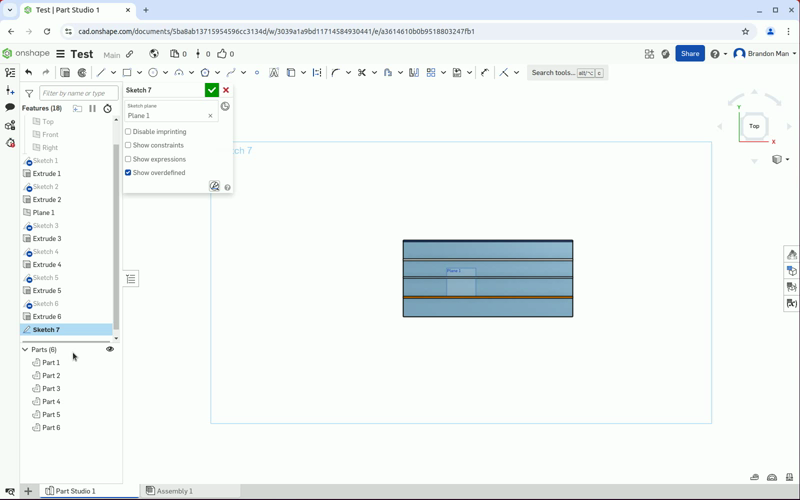
key(y)
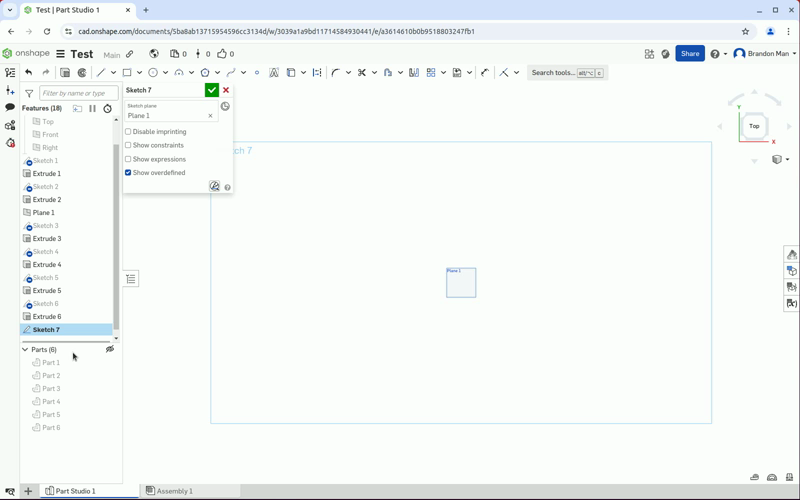
key(l)
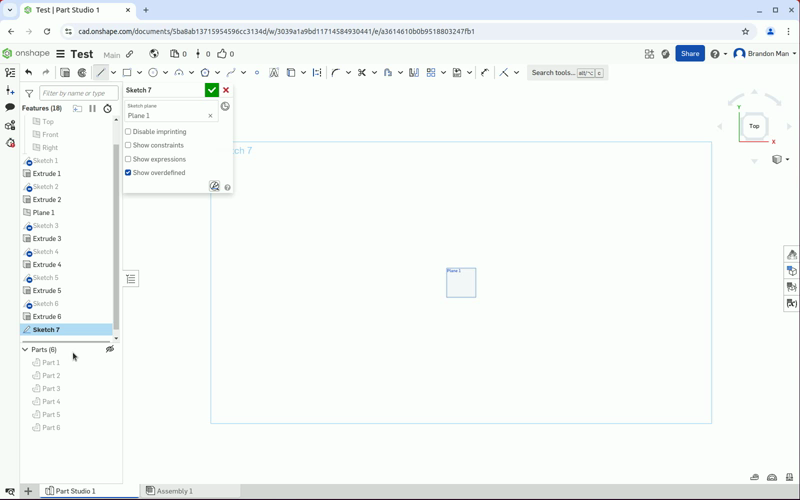
key_down(shift)
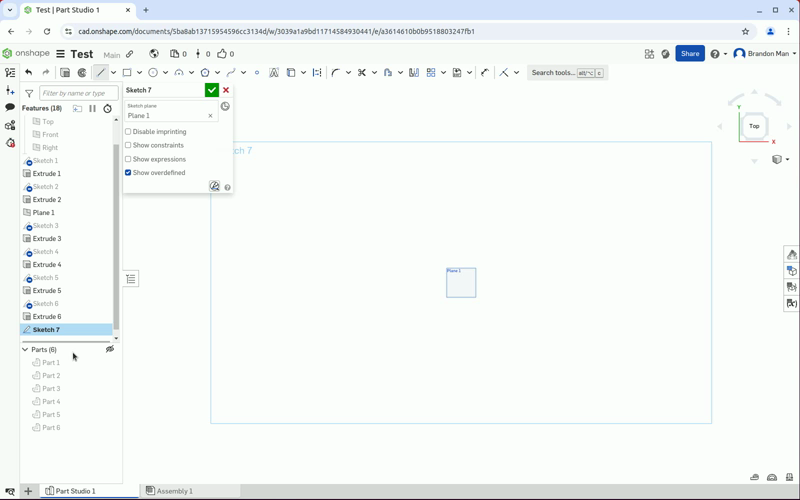
mouse_move(403, 316)
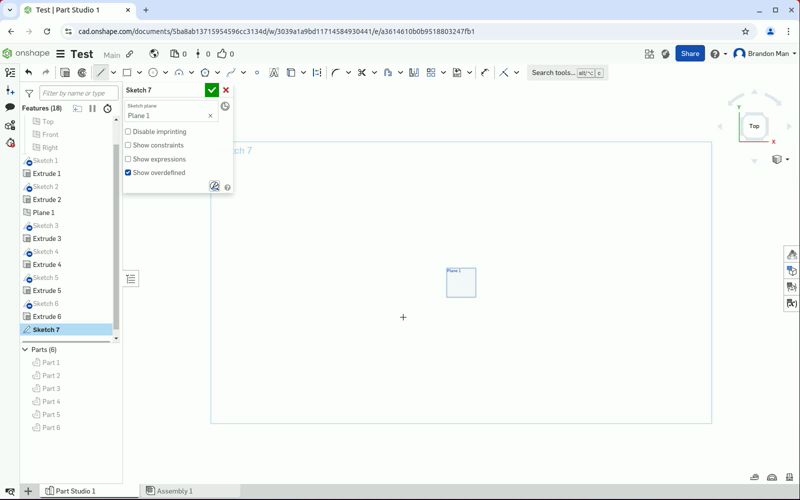
click(403, 316)
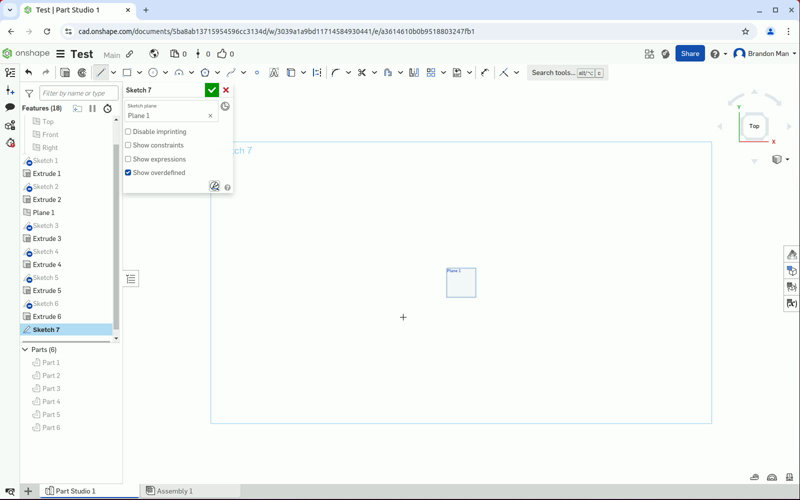
key_up(shift)
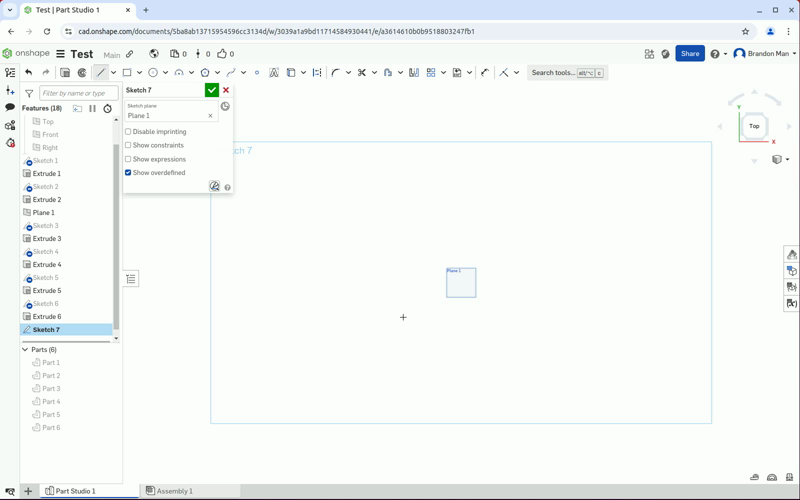
key_down(shift)
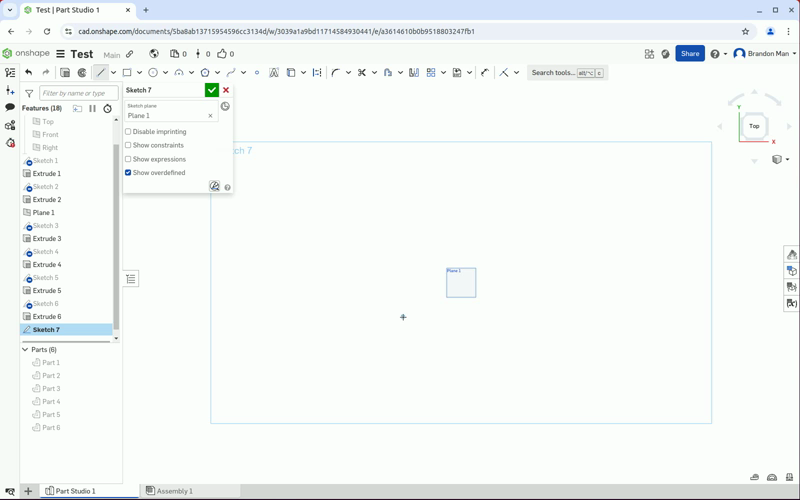
mouse_move(572, 316)
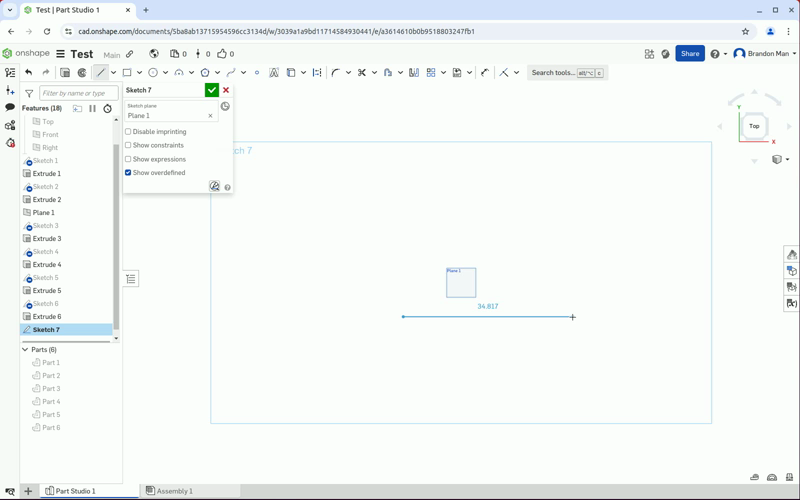
click(572, 316)
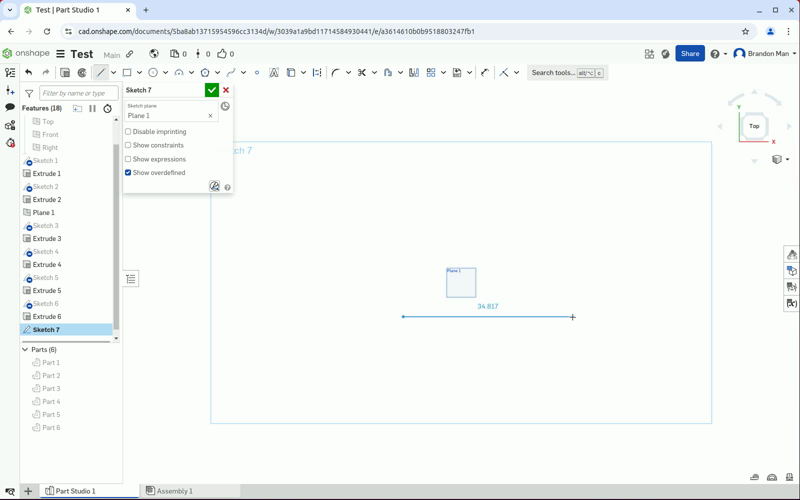
key_up(shift)
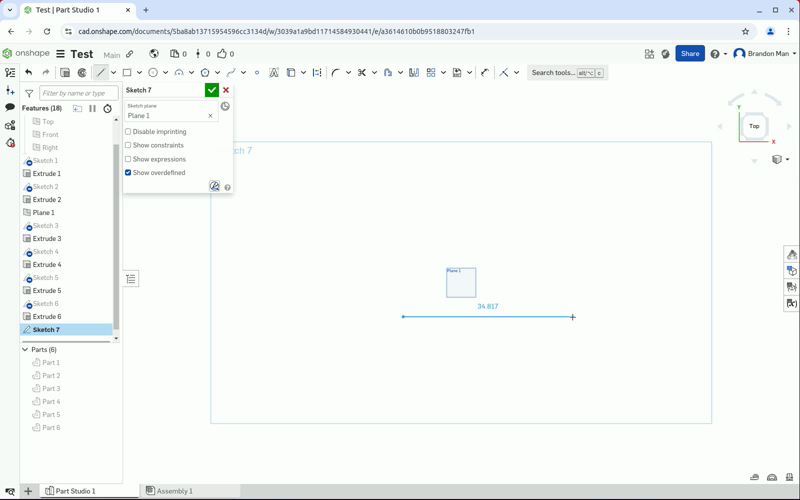
key_down(shift)
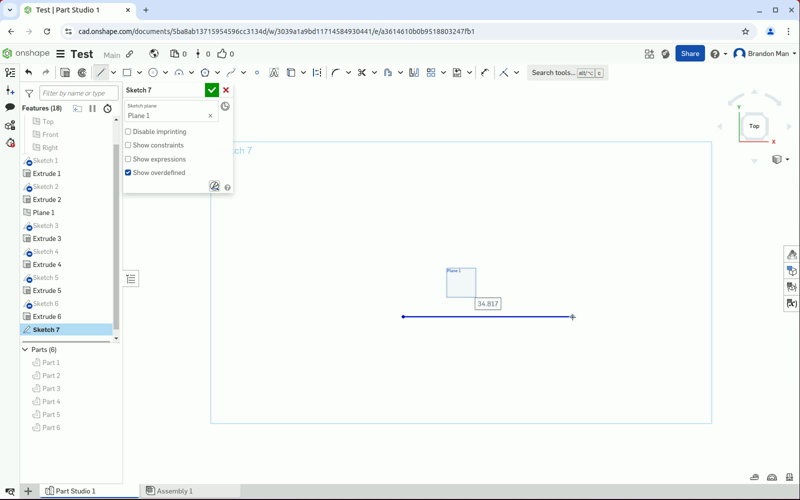
mouse_move(589, 316)
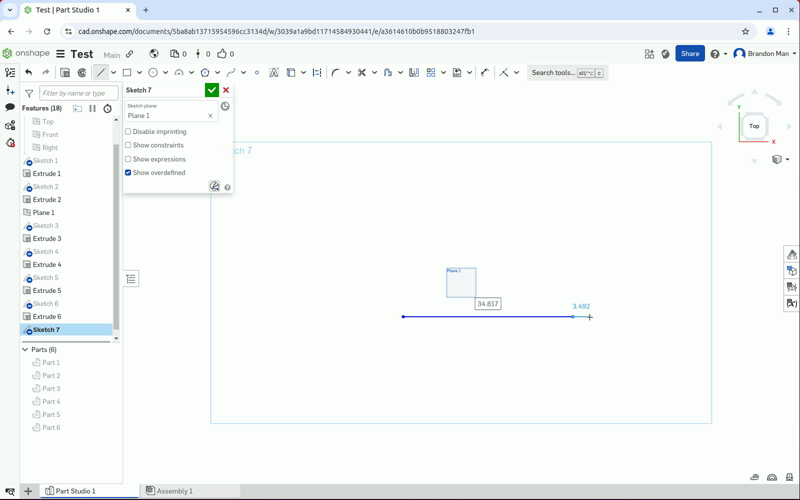
mouse_move(572, 315)
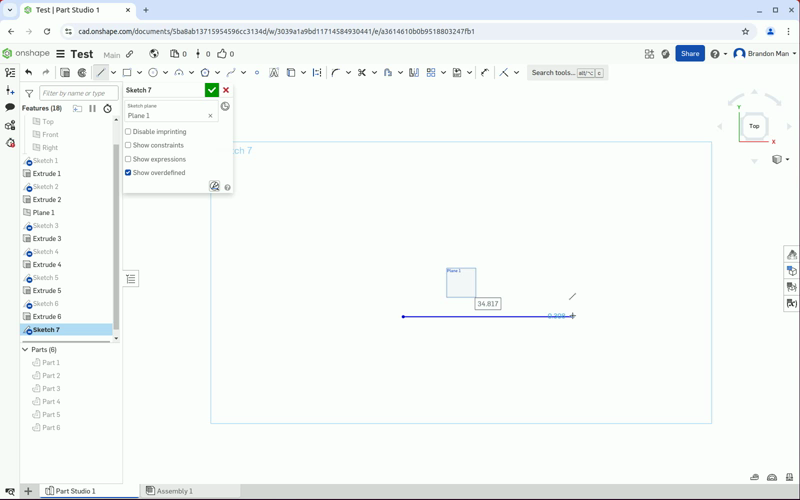
scroll(6)
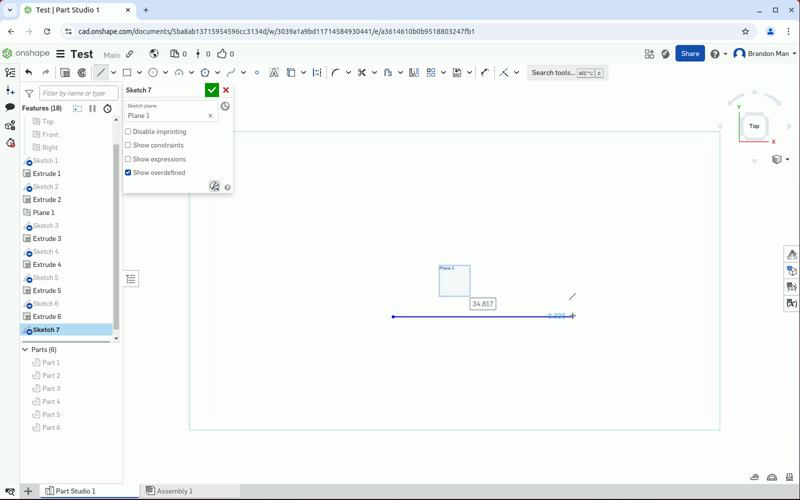
scroll(6)
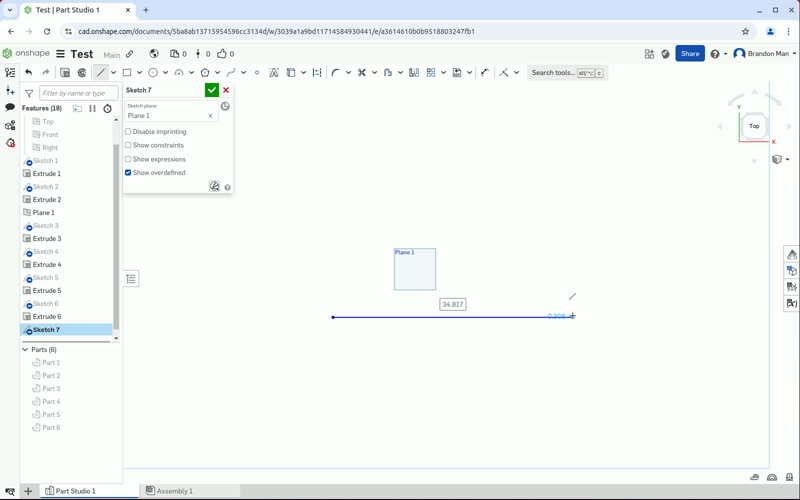
scroll(6)
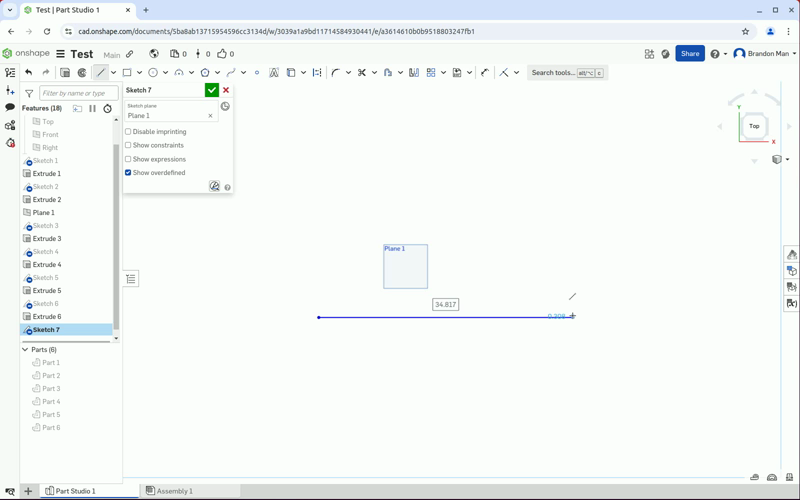
scroll(6)
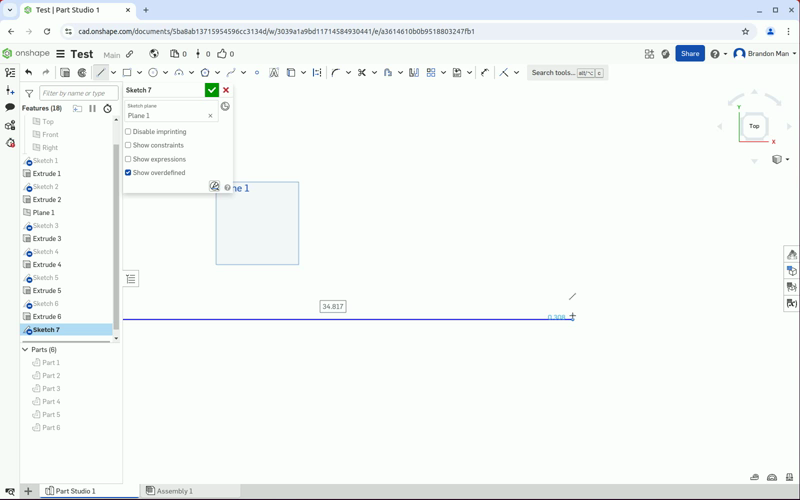
scroll(6)
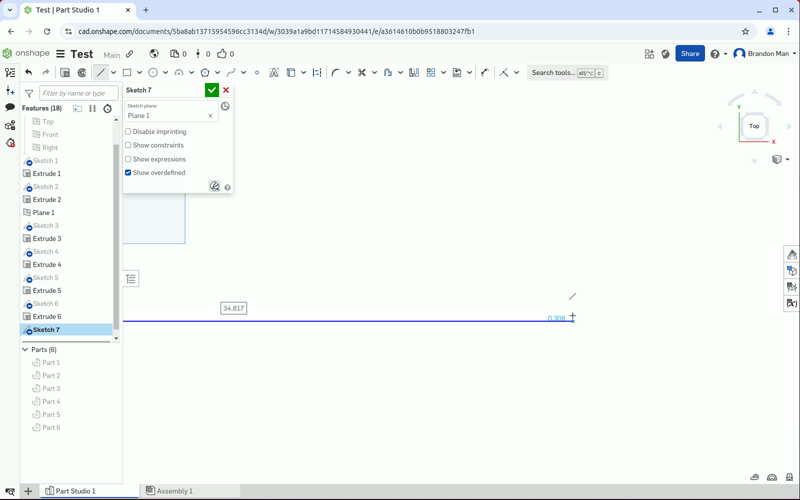
scroll(6)
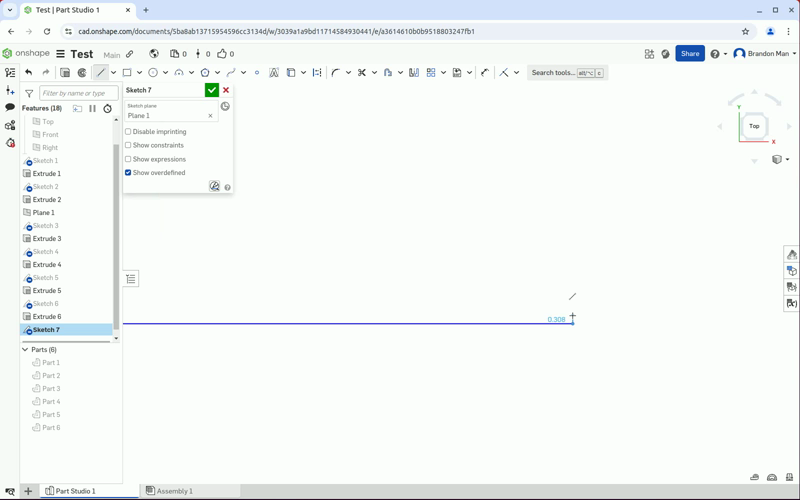
scroll(6)
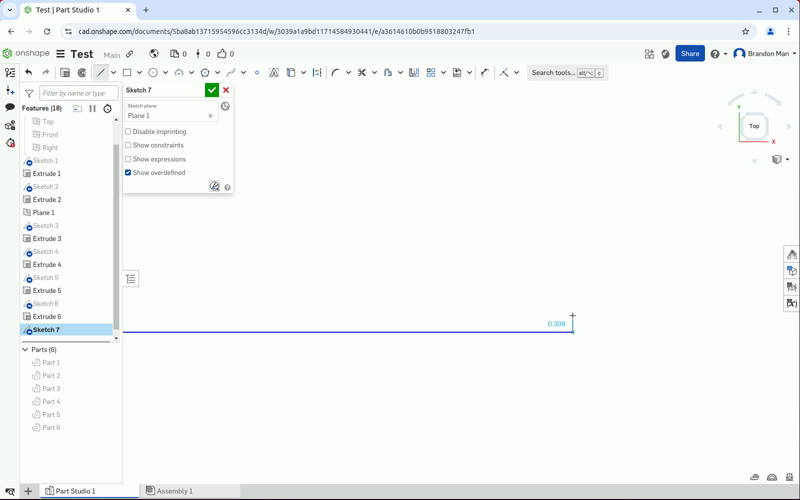
click(572, 315)
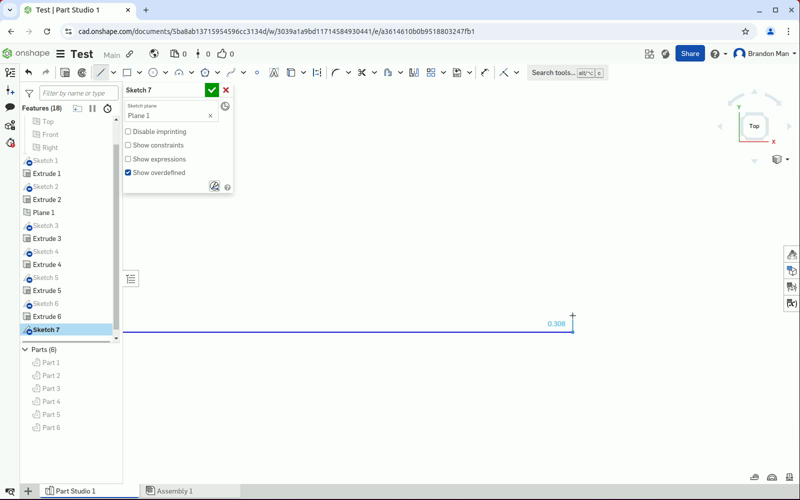
scroll(-6)
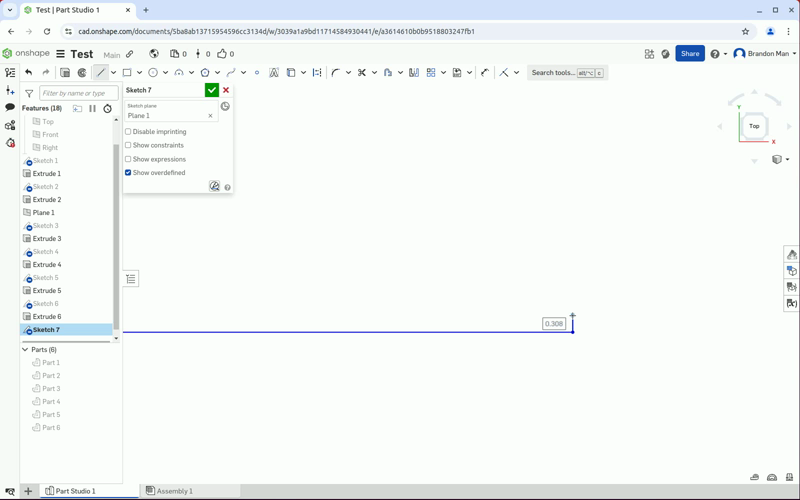
scroll(-6)
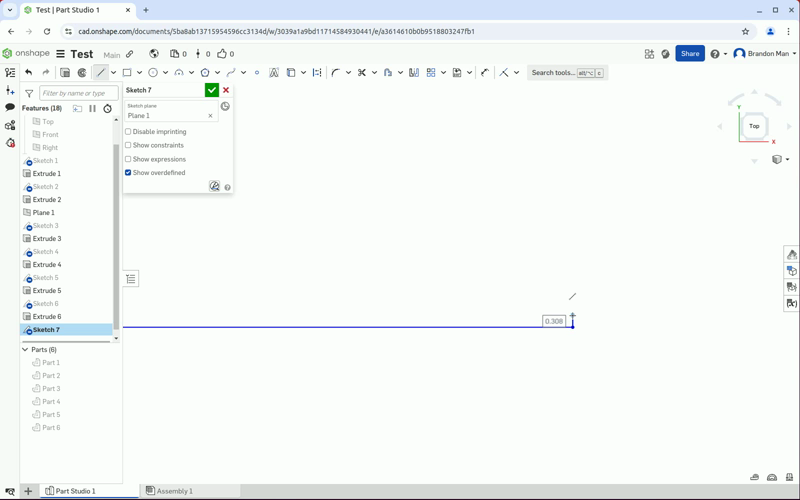
scroll(-6)
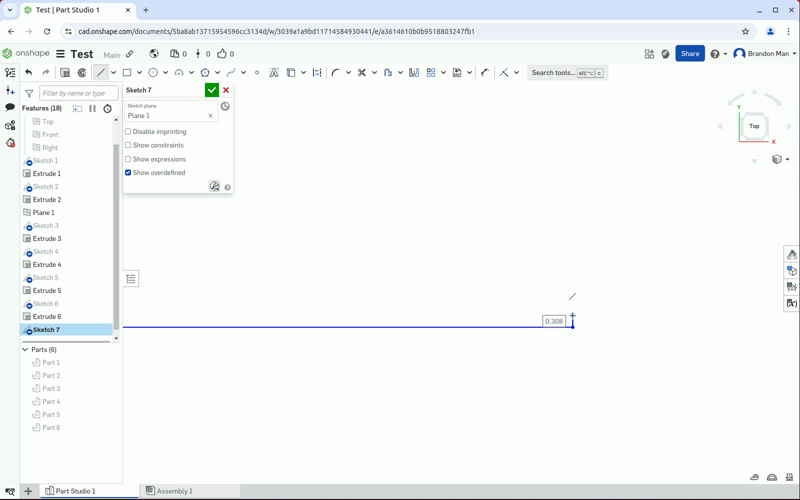
scroll(-6)
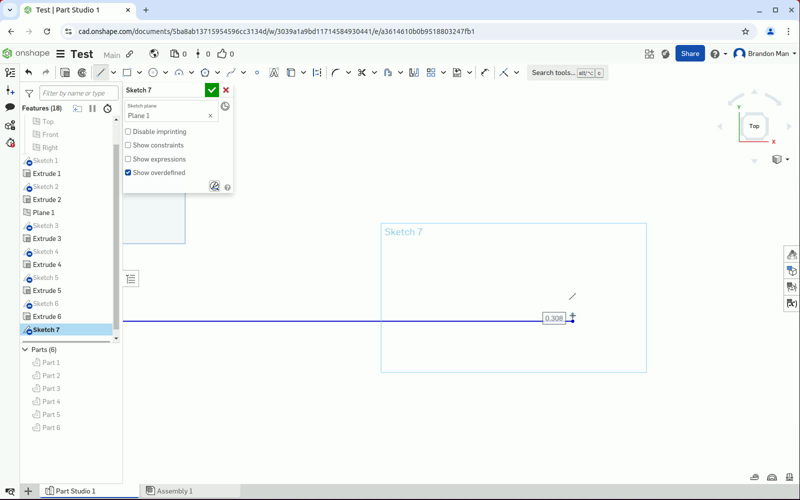
scroll(-6)
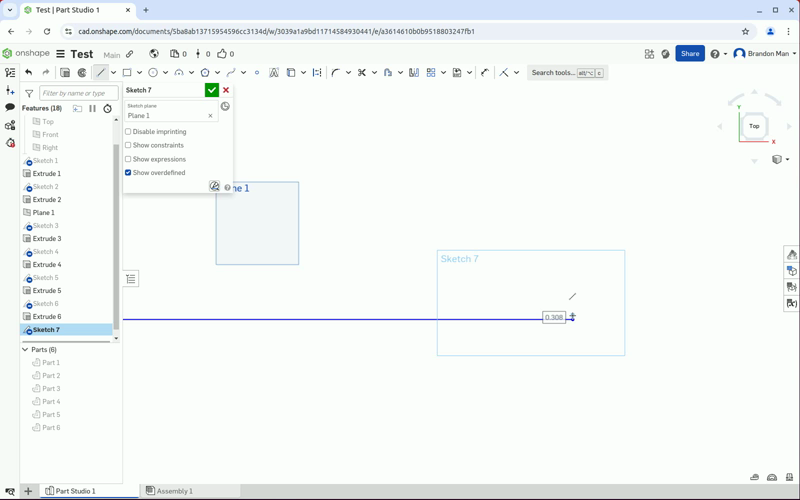
scroll(-6)
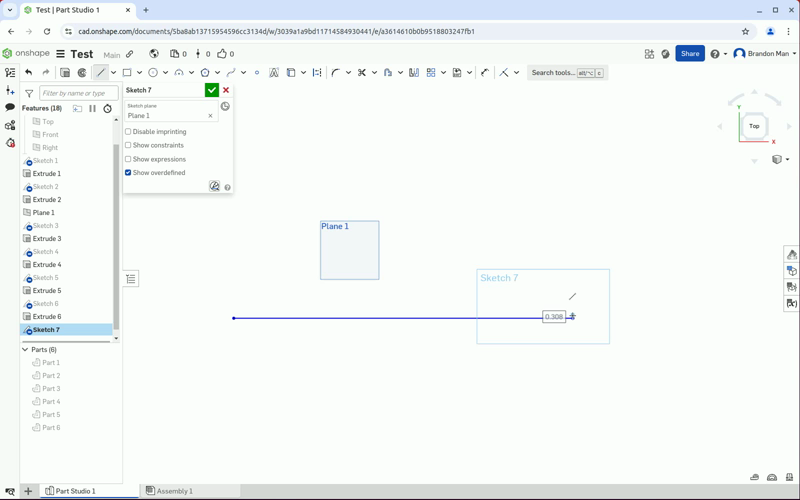
scroll(-6)
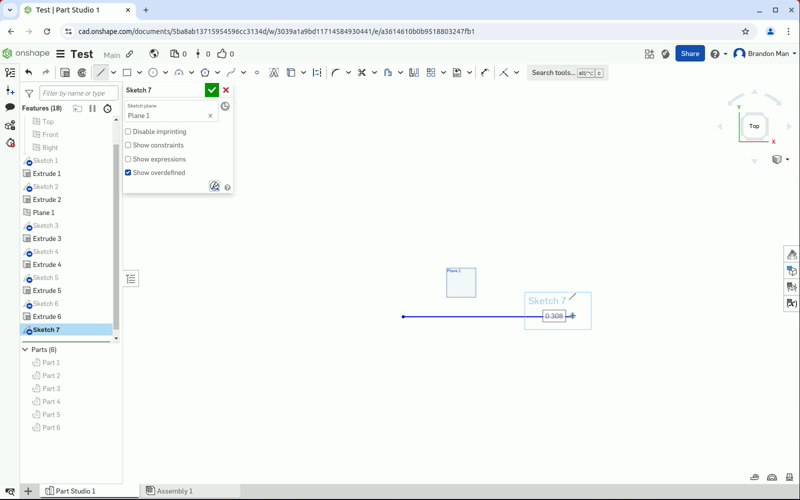
key_up(shift)
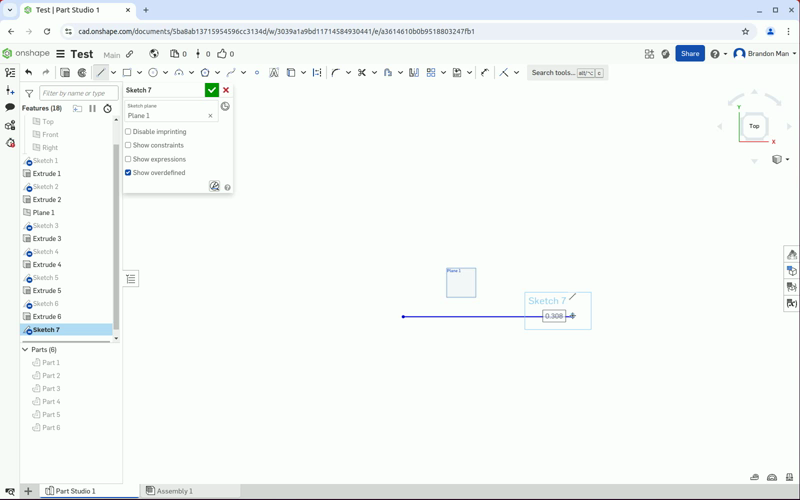
key_down(shift)
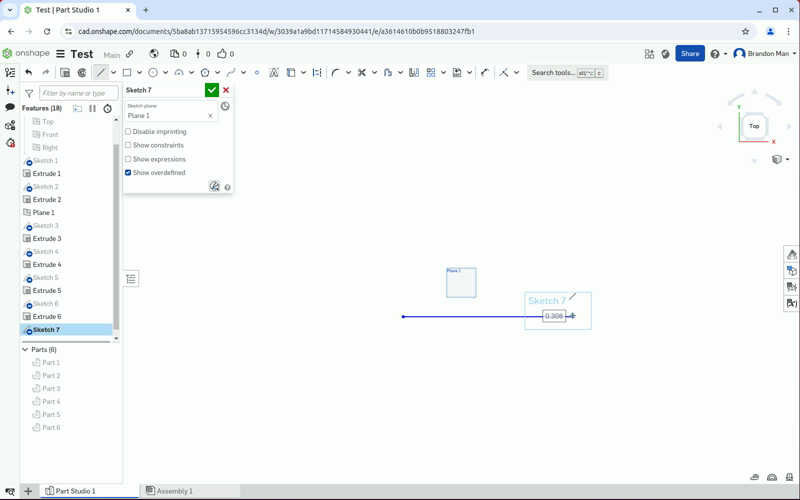
mouse_move(403, 315)
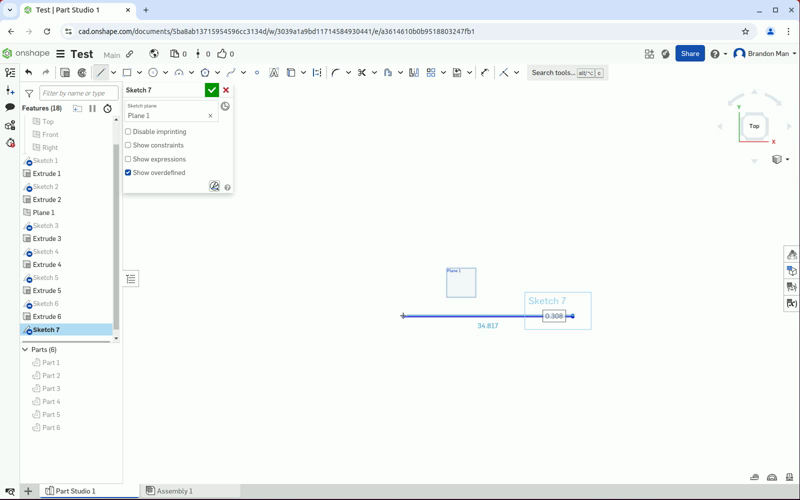
scroll(6)
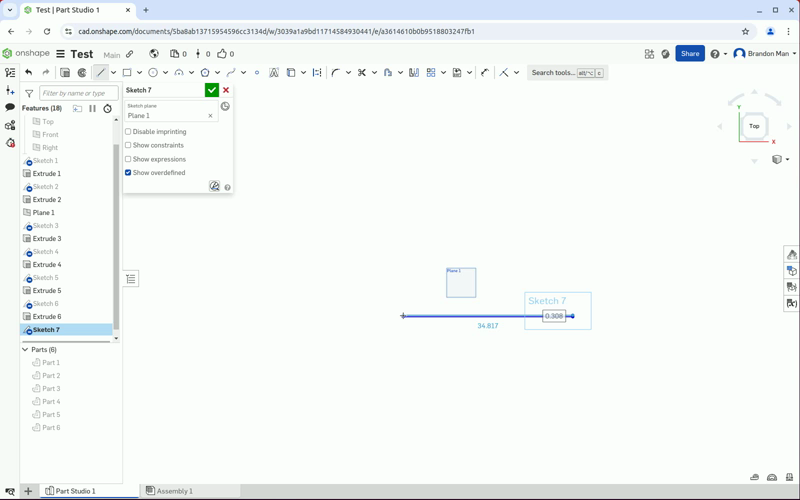
scroll(6)
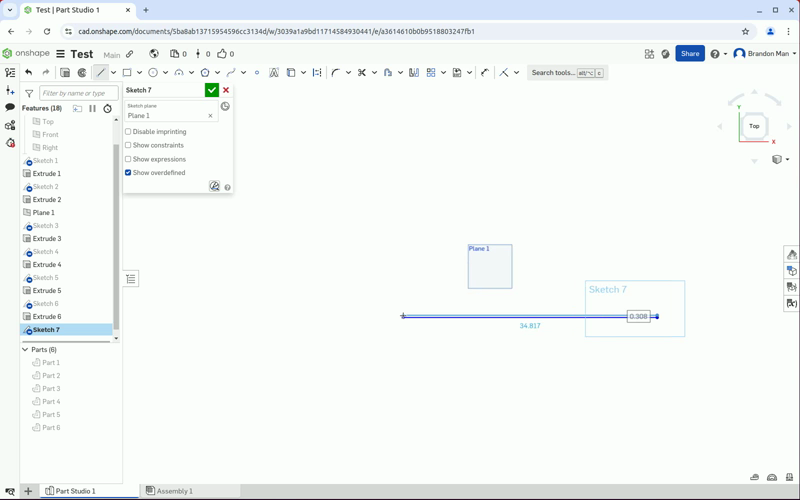
scroll(6)
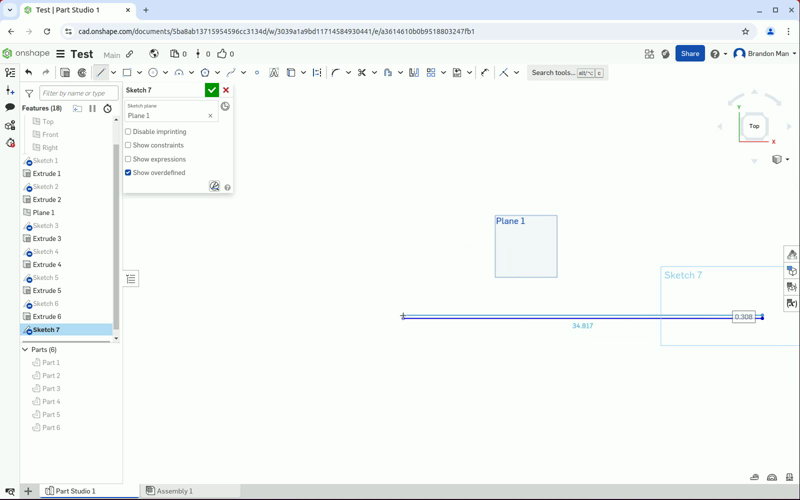
scroll(6)
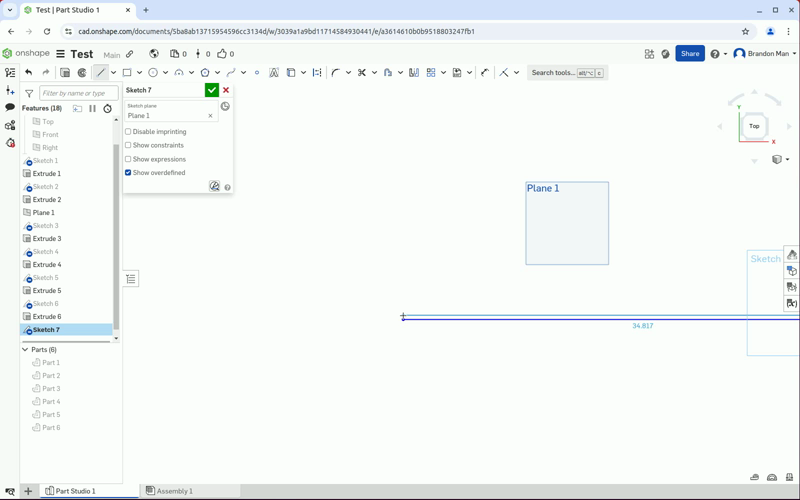
scroll(6)
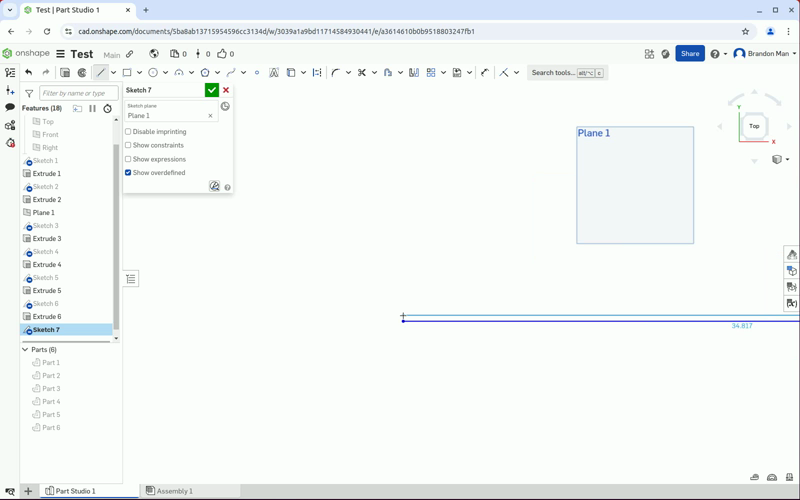
scroll(6)
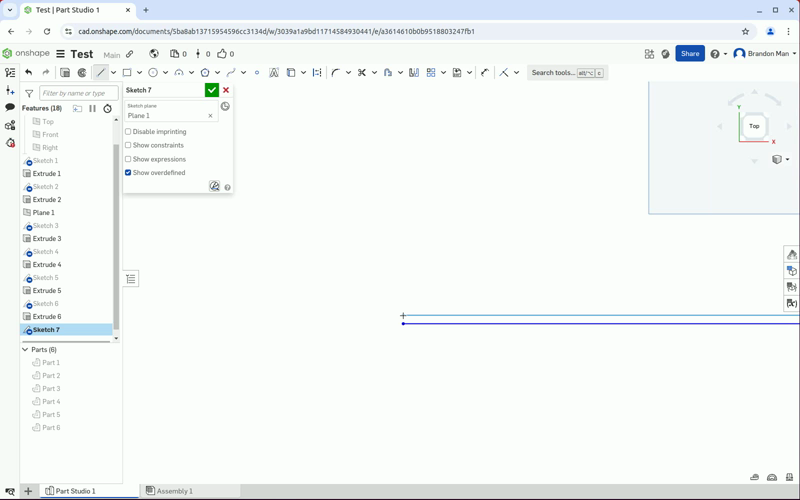
scroll(6)
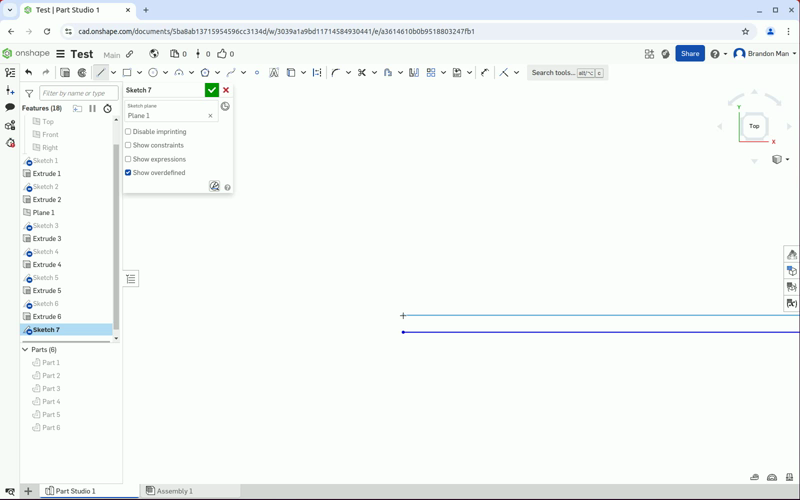
click(403, 315)
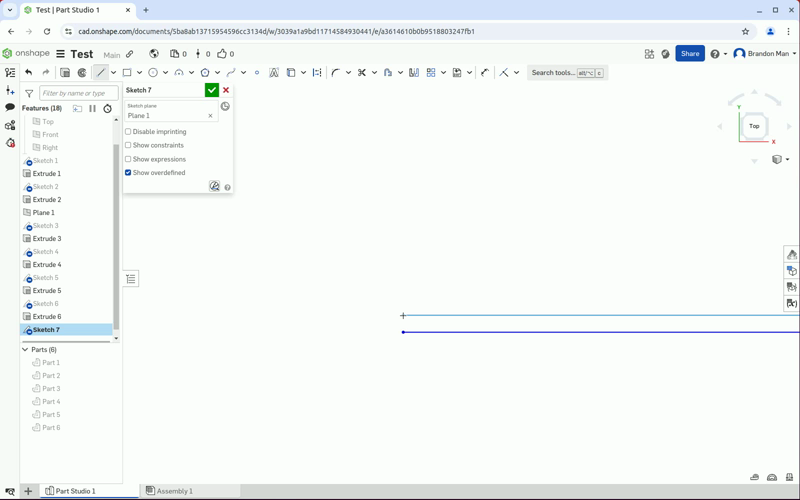
scroll(-6)
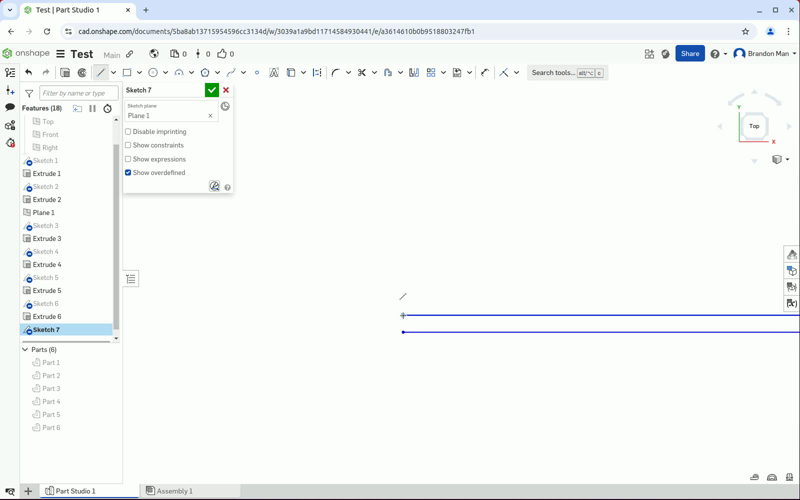
scroll(-6)
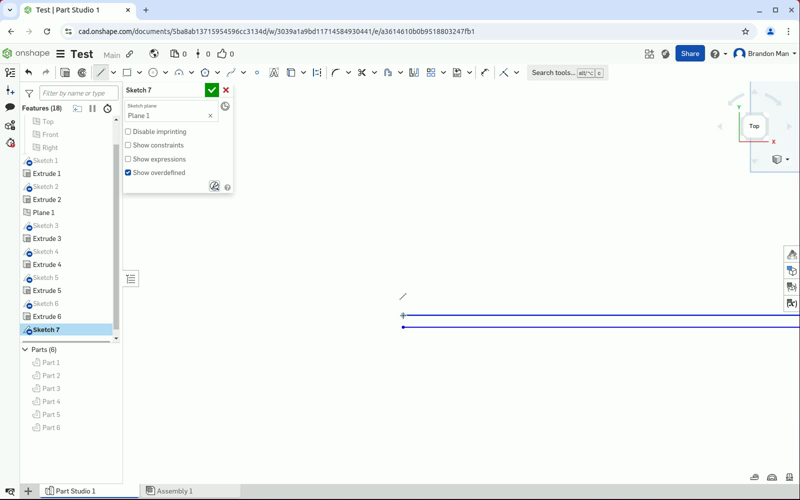
scroll(-6)
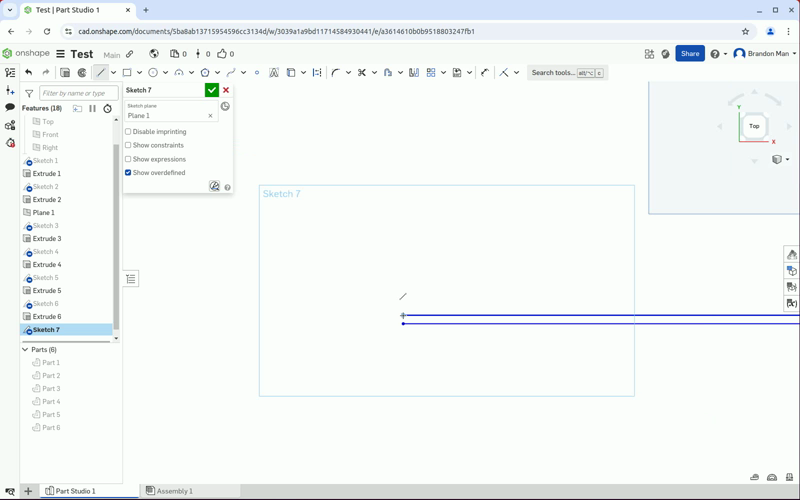
scroll(-6)
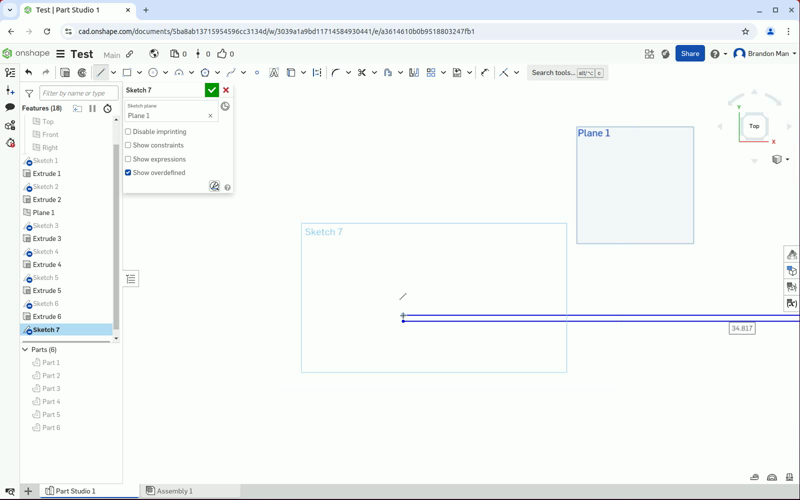
scroll(-6)
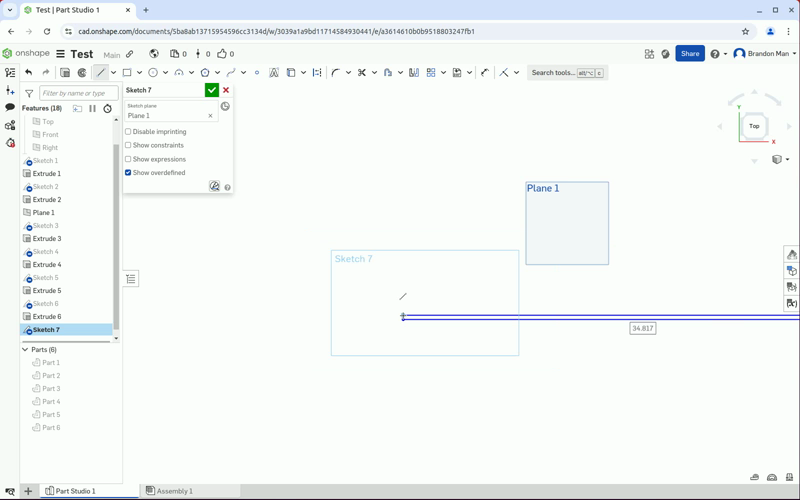
scroll(-6)
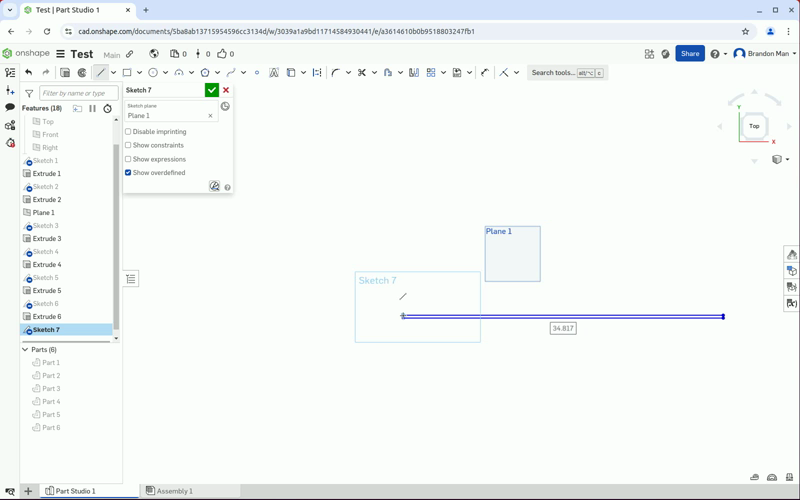
scroll(-6)
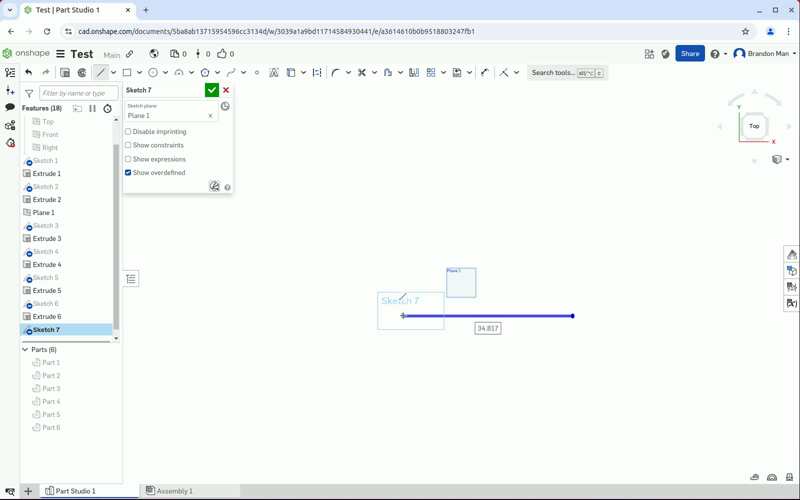
key_up(shift)
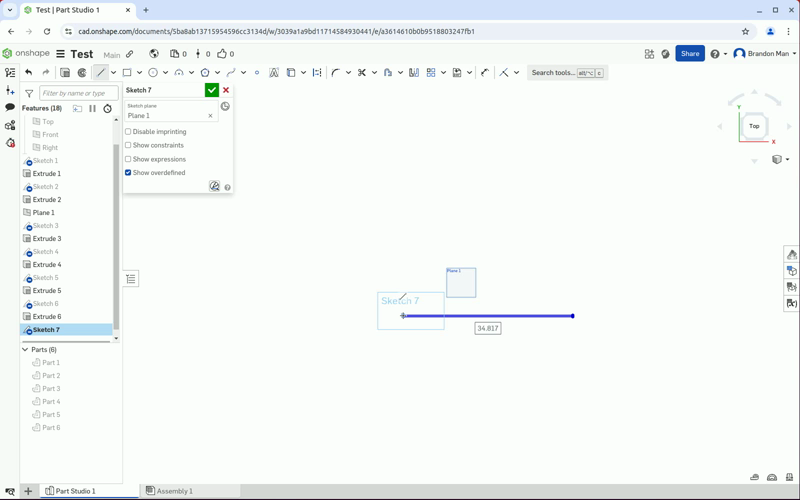
mouse_move(433, 315)
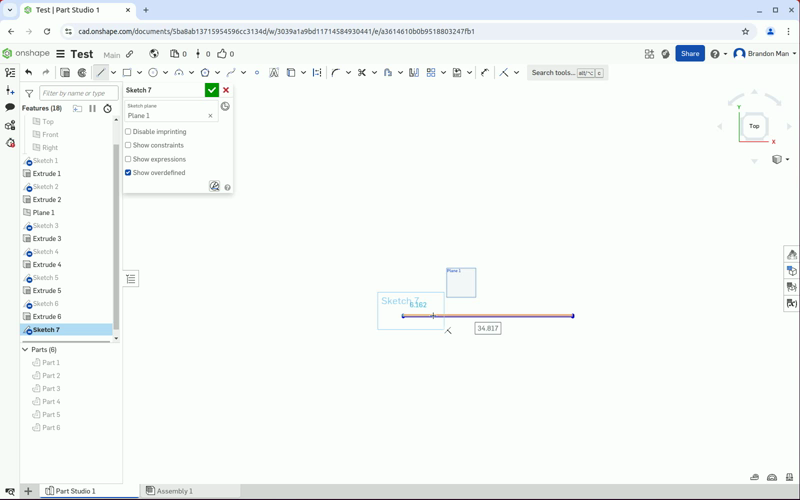
key_down(shift)
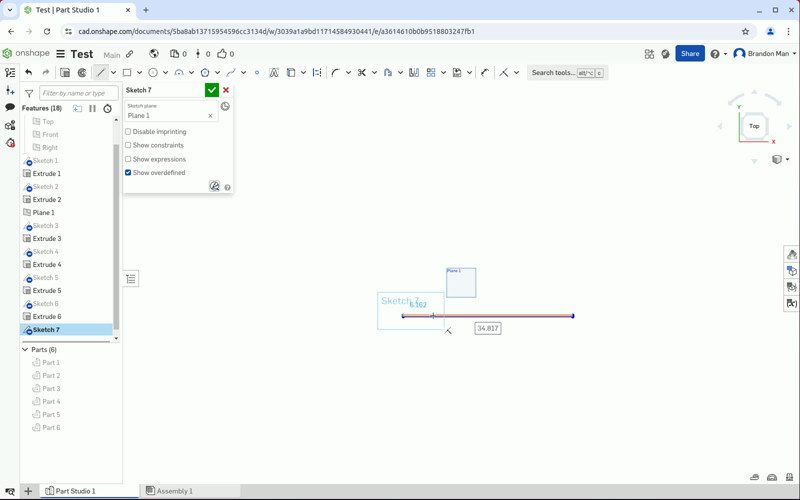
mouse_move(403, 316)
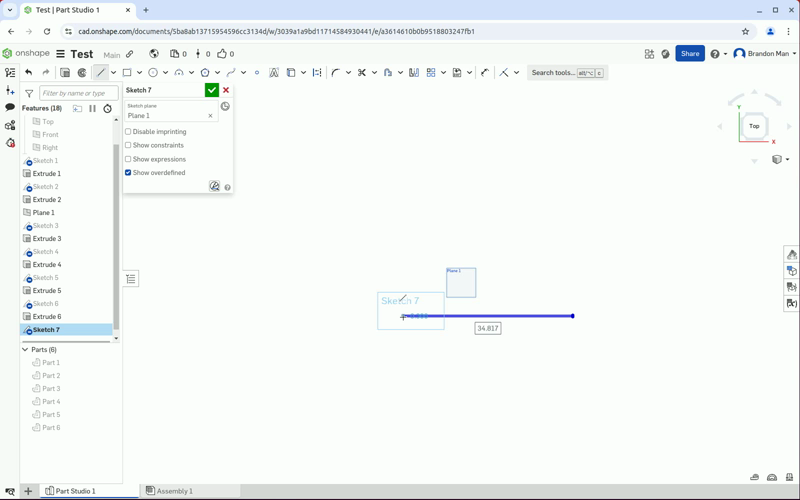
scroll(6)
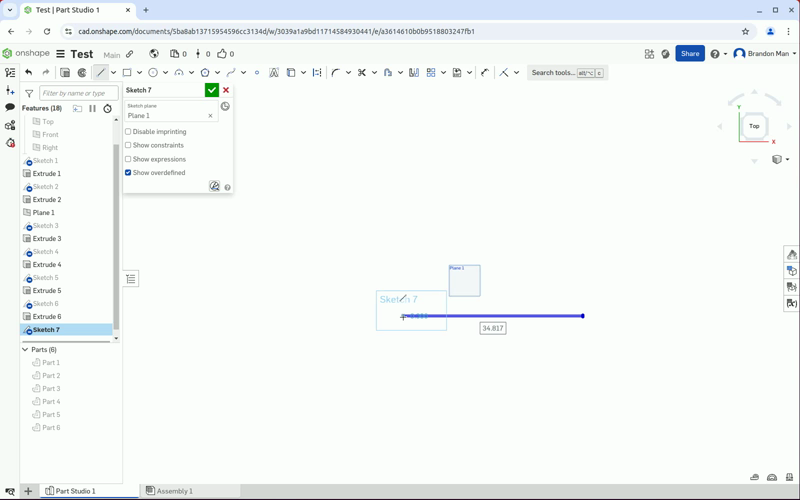
scroll(6)
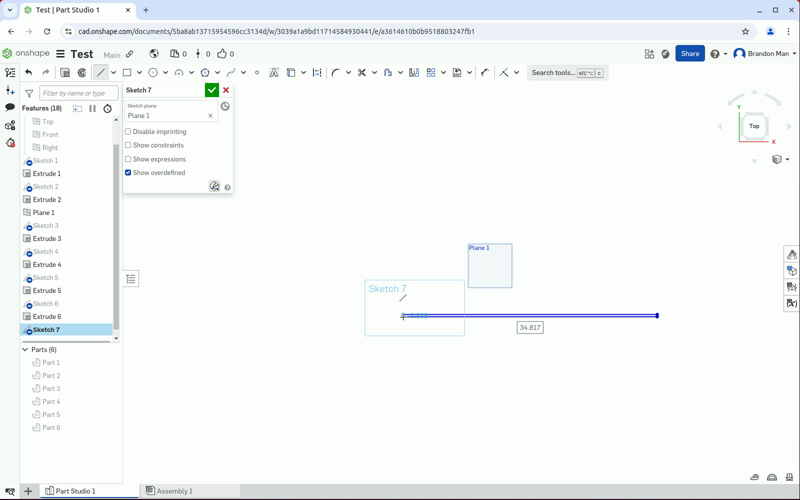
scroll(6)
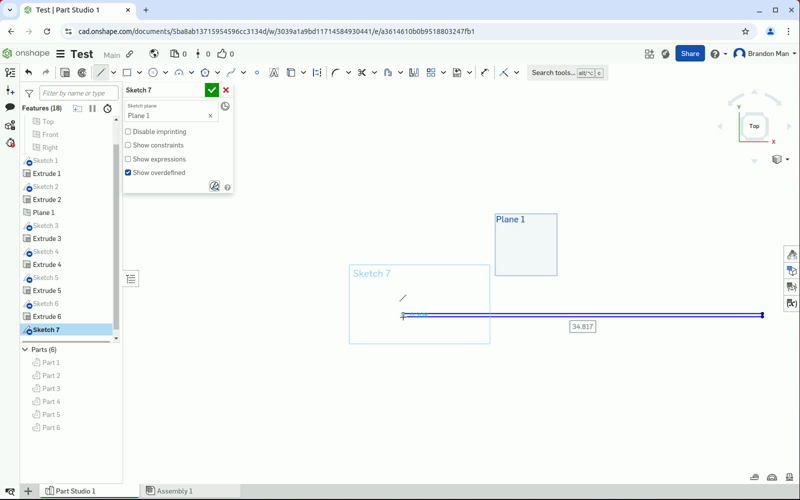
scroll(6)
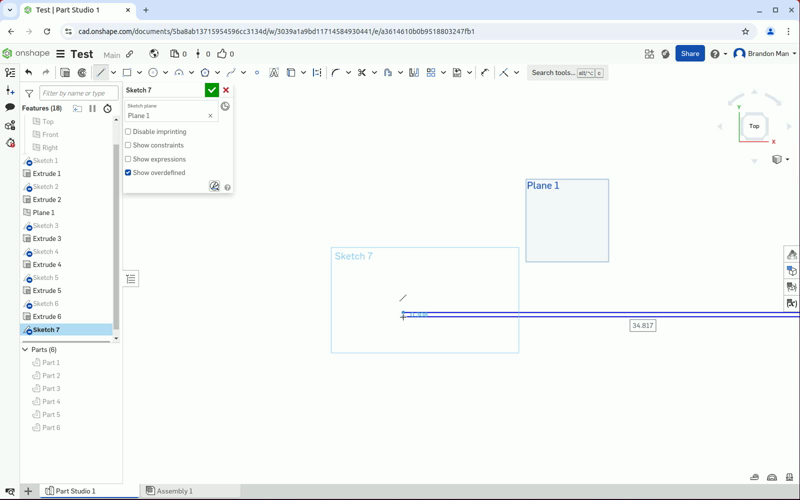
scroll(6)
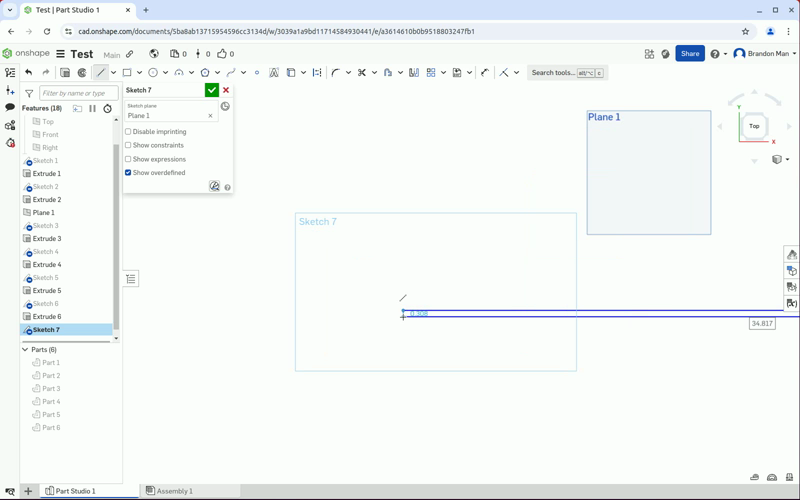
scroll(6)
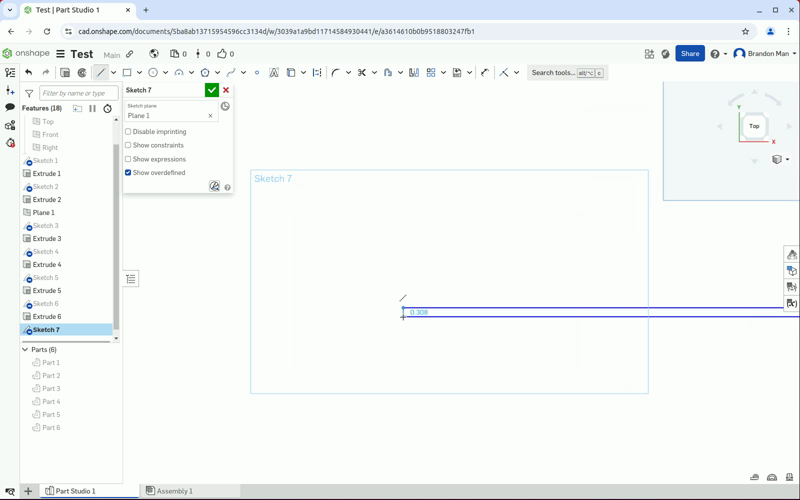
scroll(6)
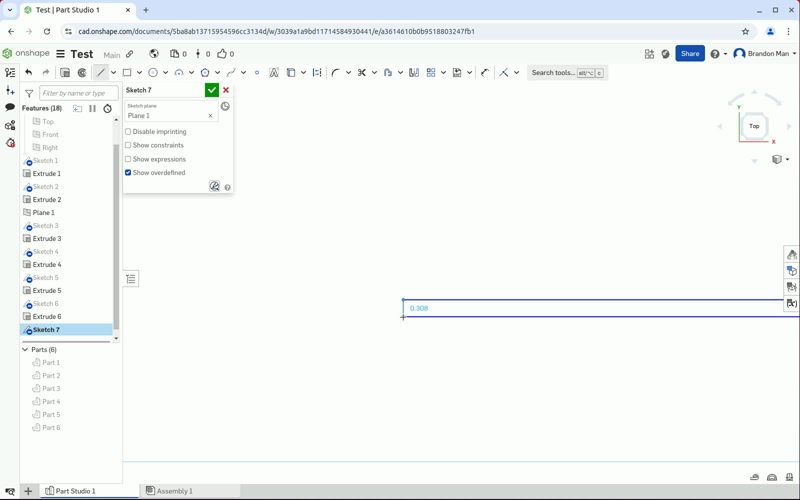
key_up(shift)
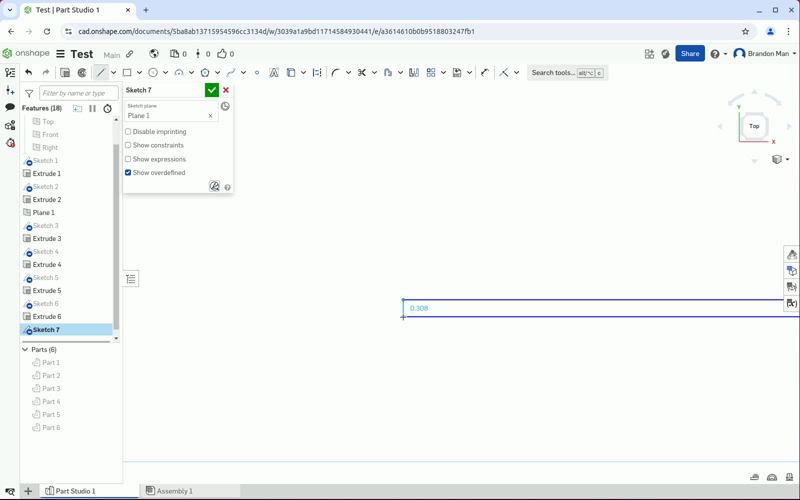
click(403, 316)
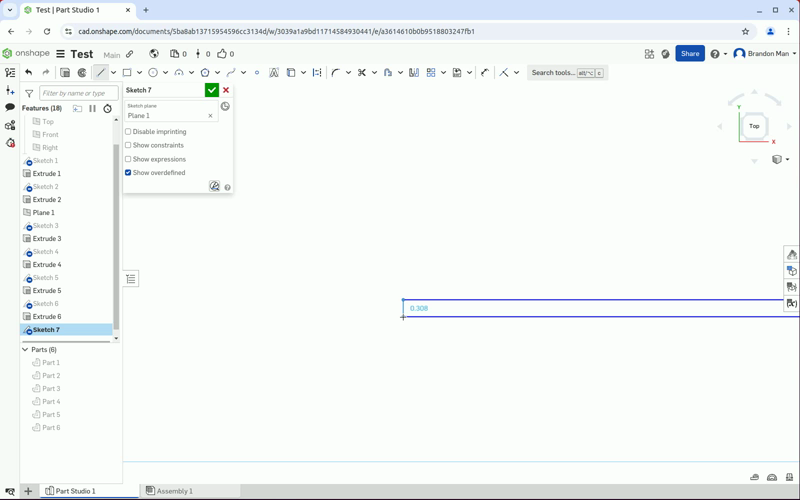
scroll(-6)
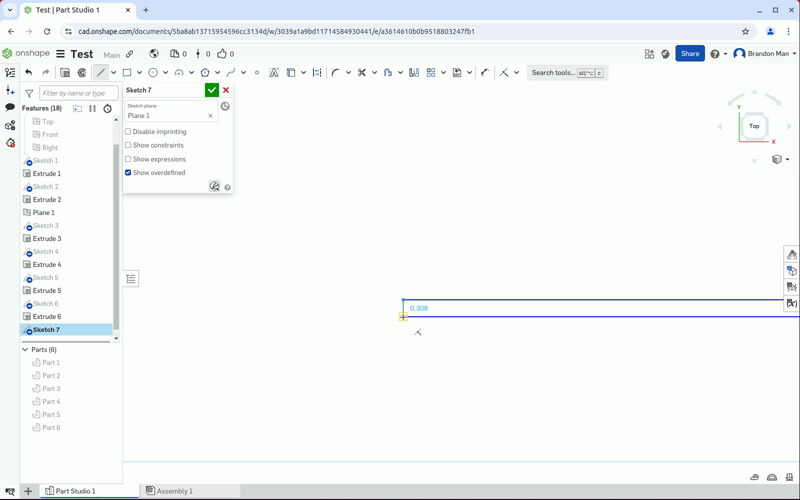
scroll(-6)
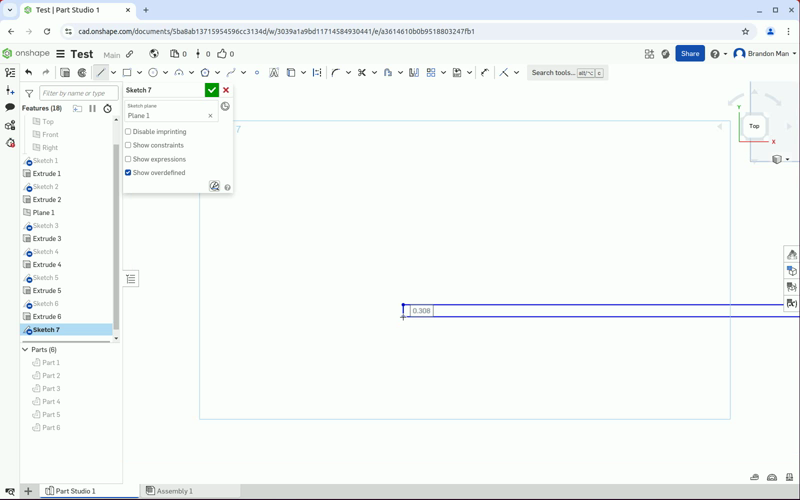
scroll(-6)
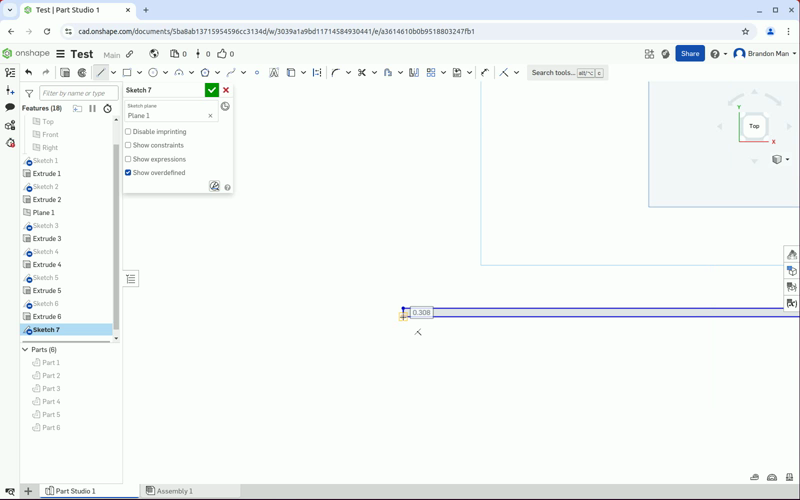
scroll(-6)
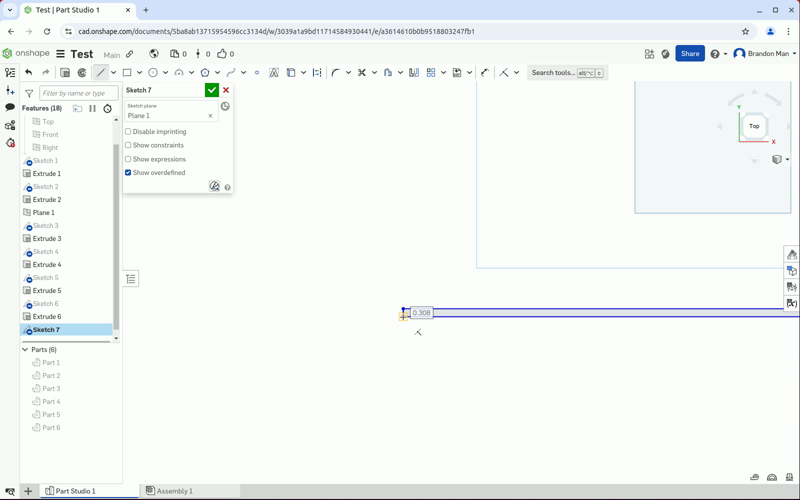
scroll(-6)
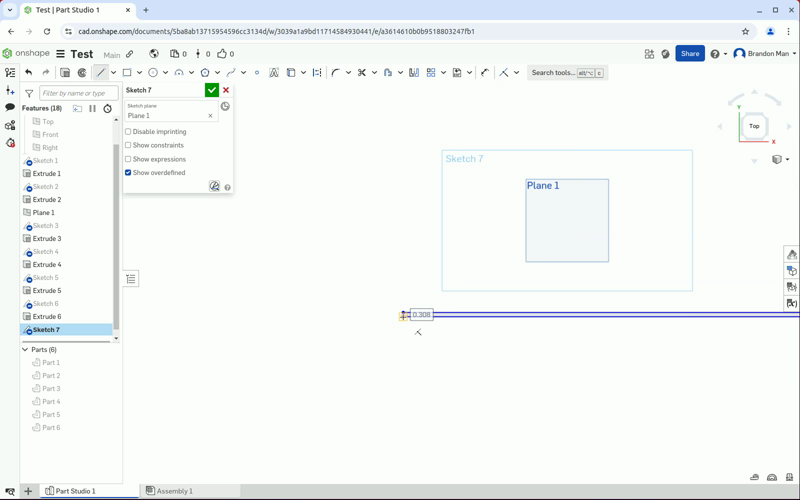
scroll(-6)
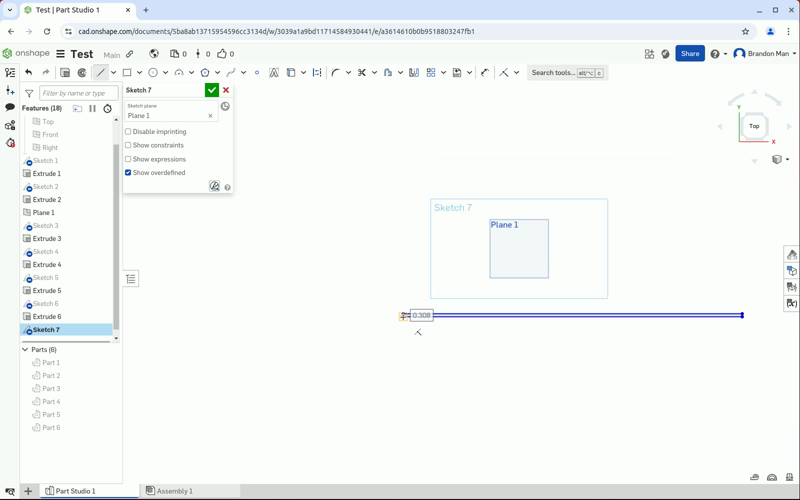
scroll(-6)
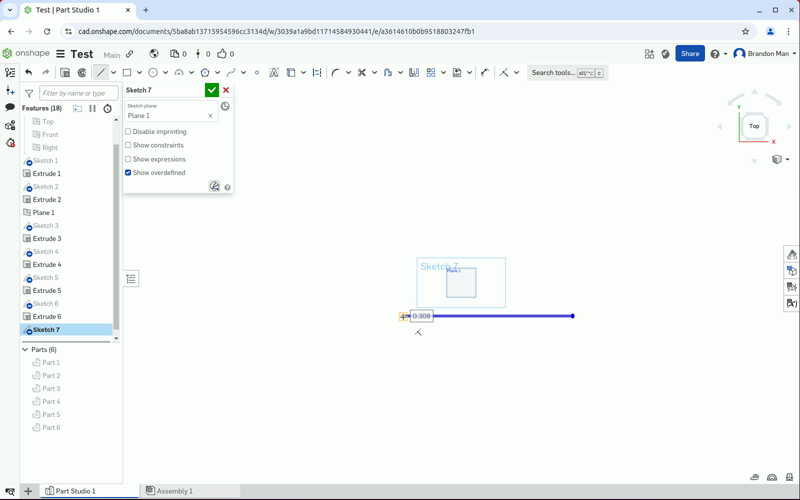
key(esc)
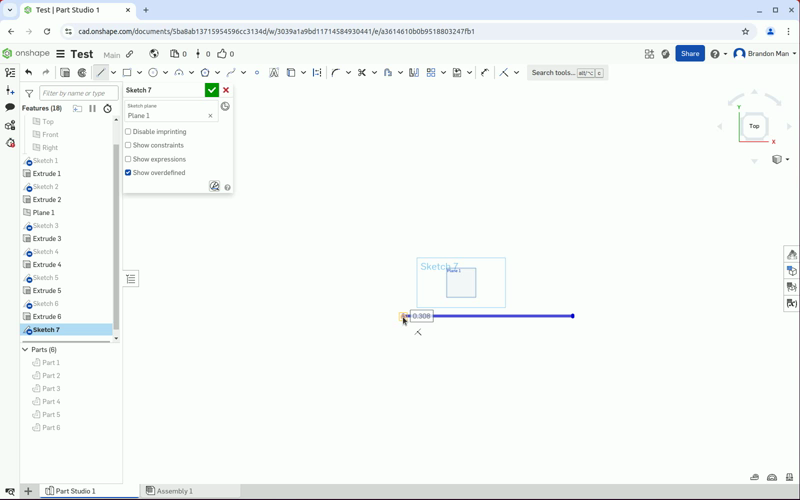
mouse_move(506, 315)
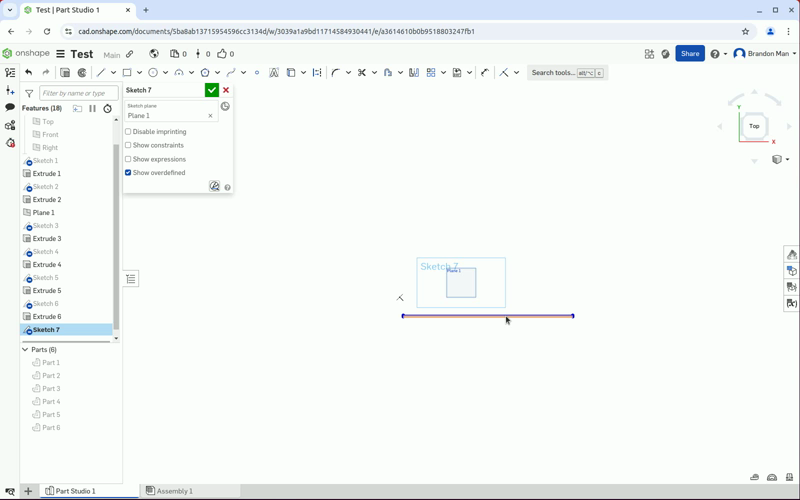
scroll(6)
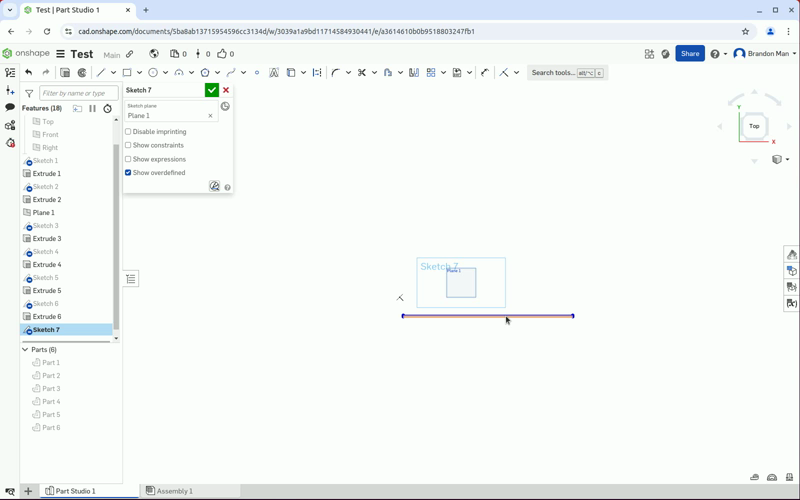
scroll(6)
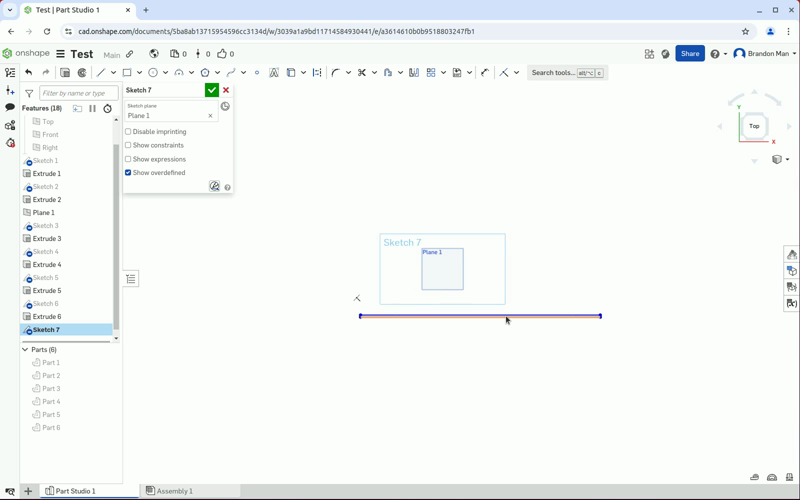
scroll(6)
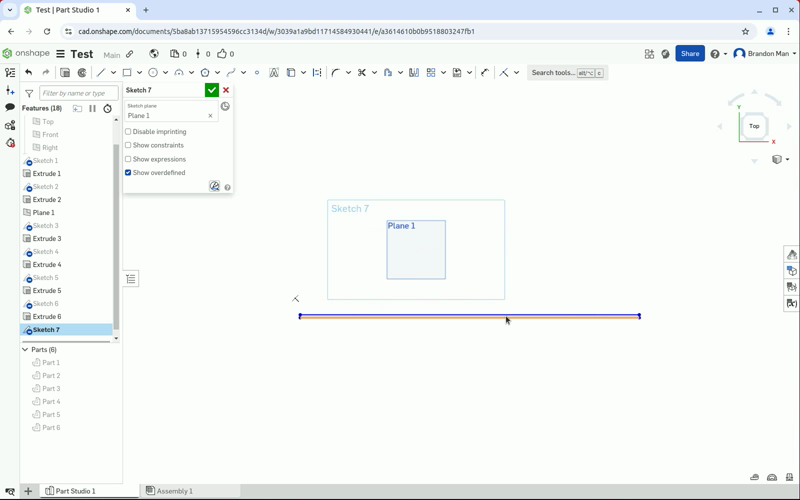
scroll(6)
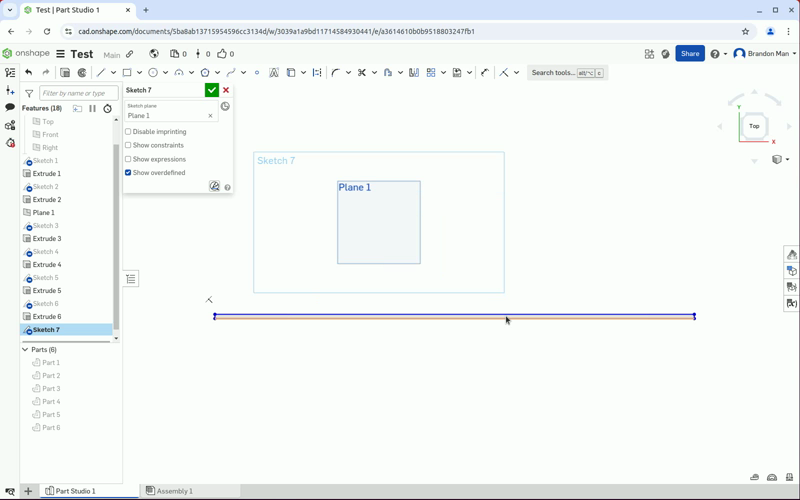
scroll(6)
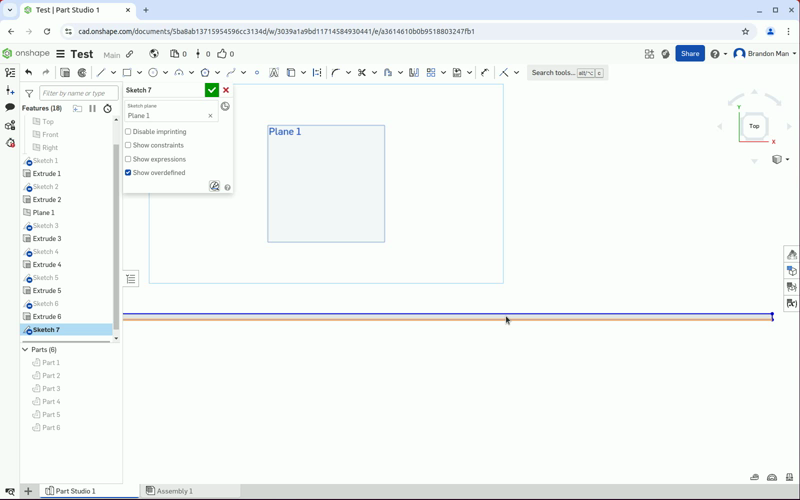
scroll(6)
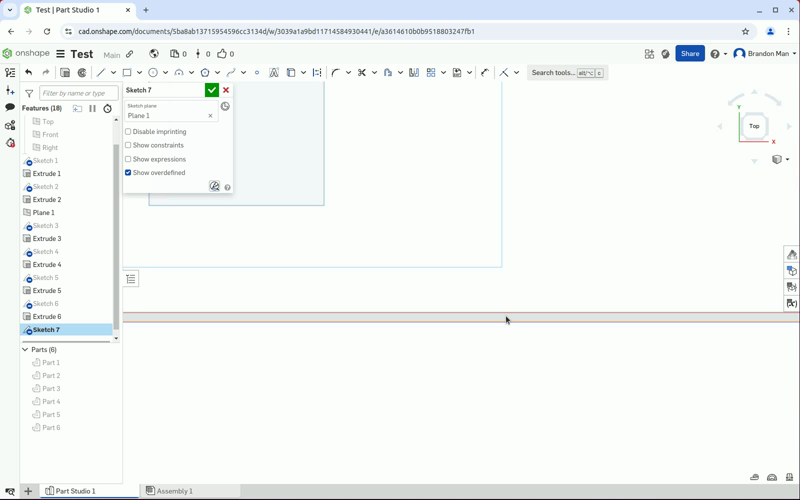
scroll(6)
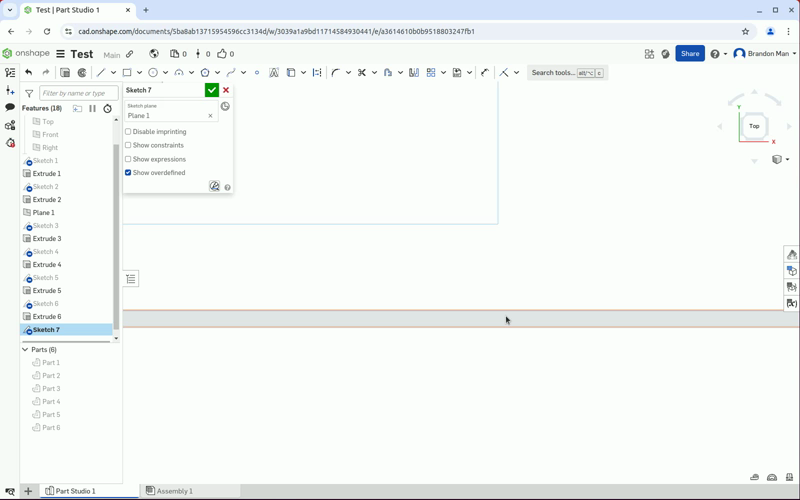
click(506, 315)
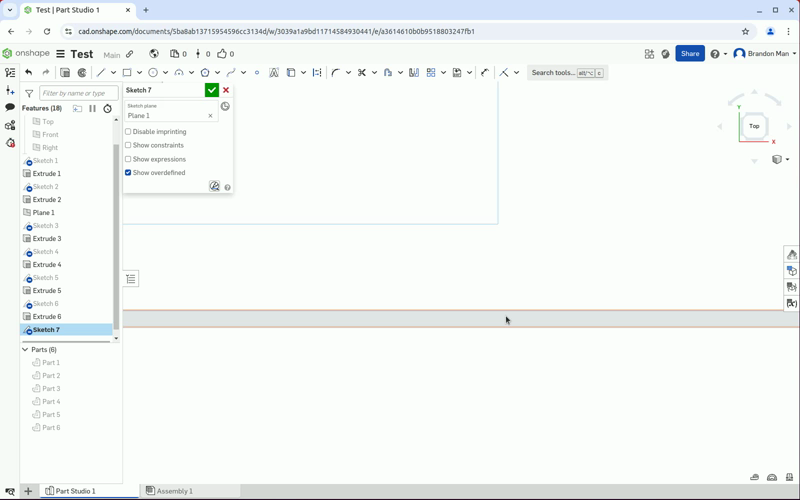
scroll(-6)
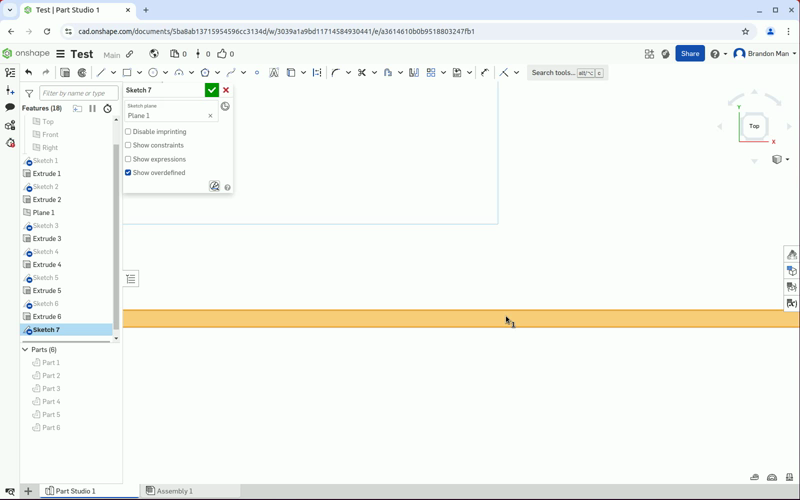
scroll(-6)
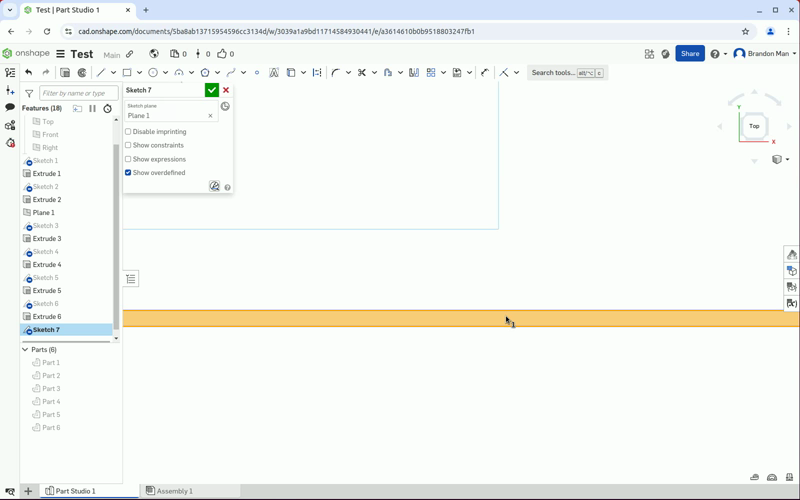
scroll(-6)
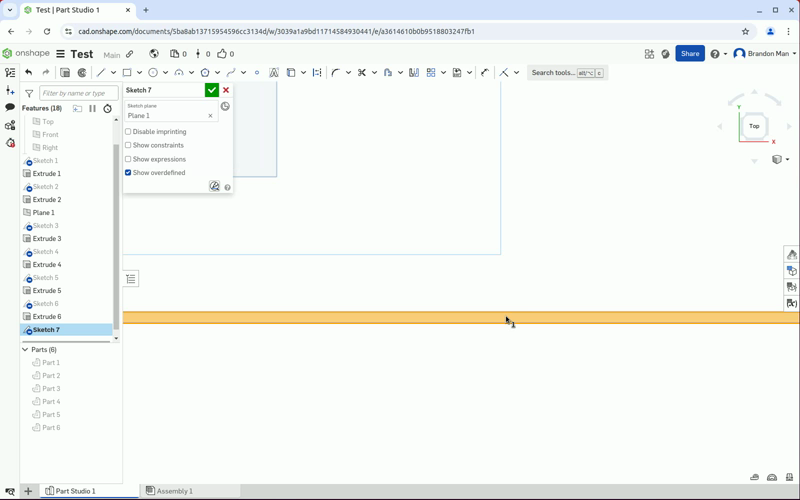
scroll(-6)
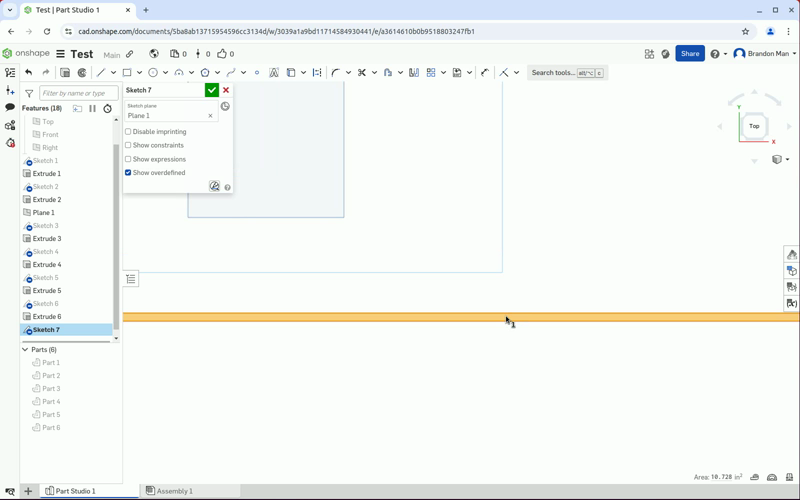
scroll(-6)
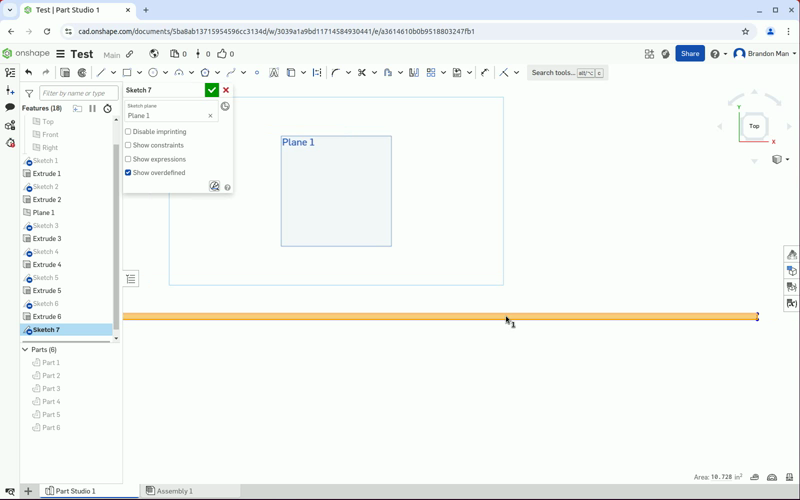
scroll(-6)
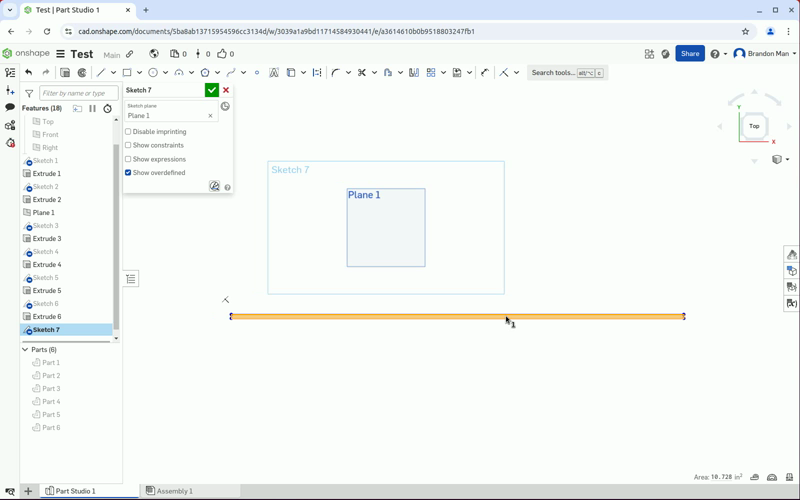
scroll(-6)
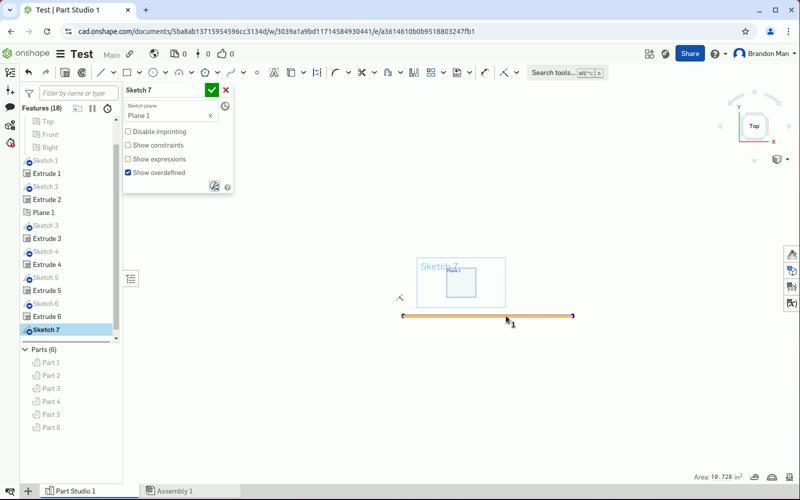
mouse_move(73, 352)
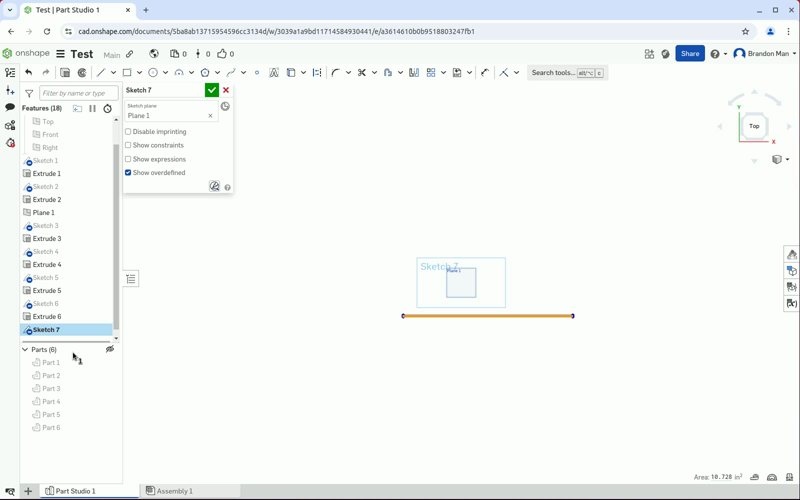
key(shift+y)
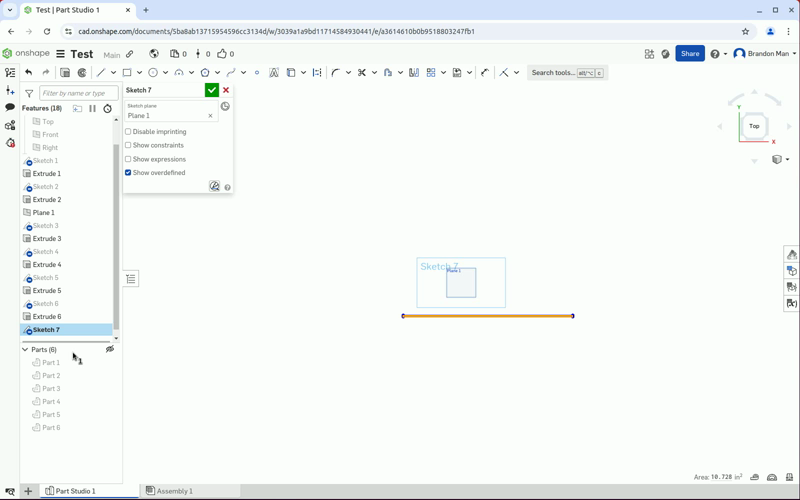
key(shift+e)
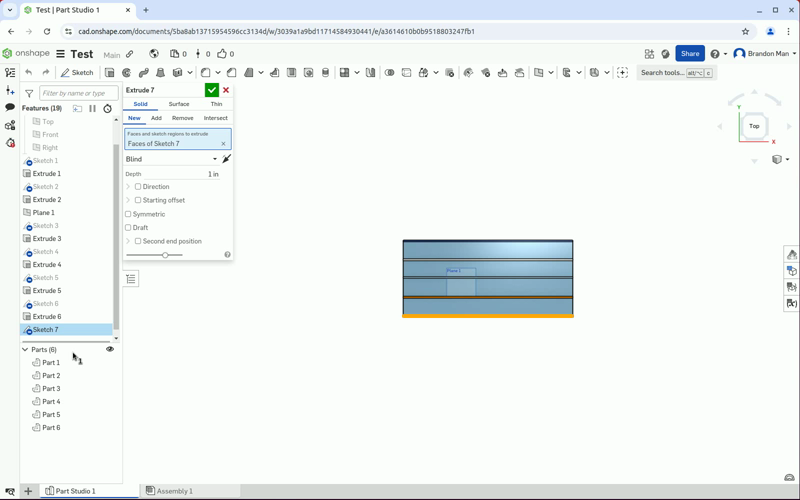
mouse_move(143, 106)
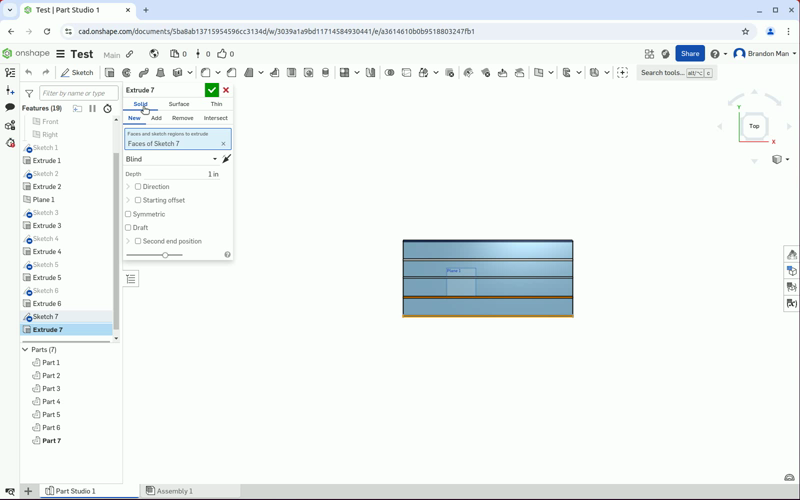
click(143, 106)
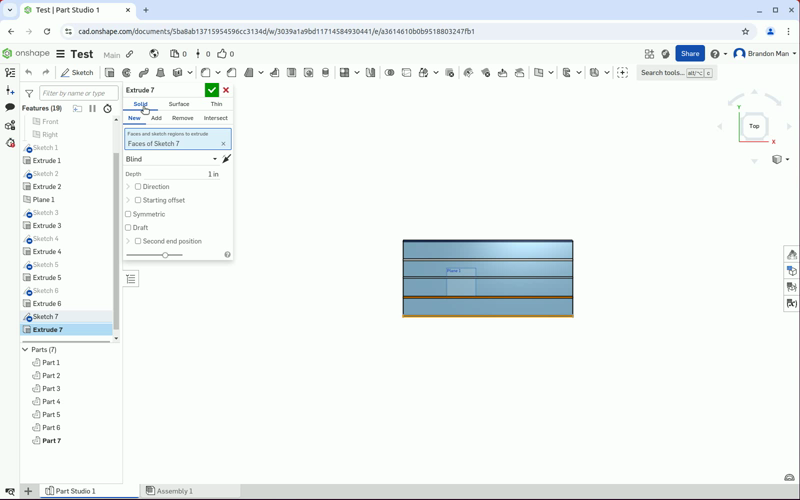
mouse_move(137, 120)
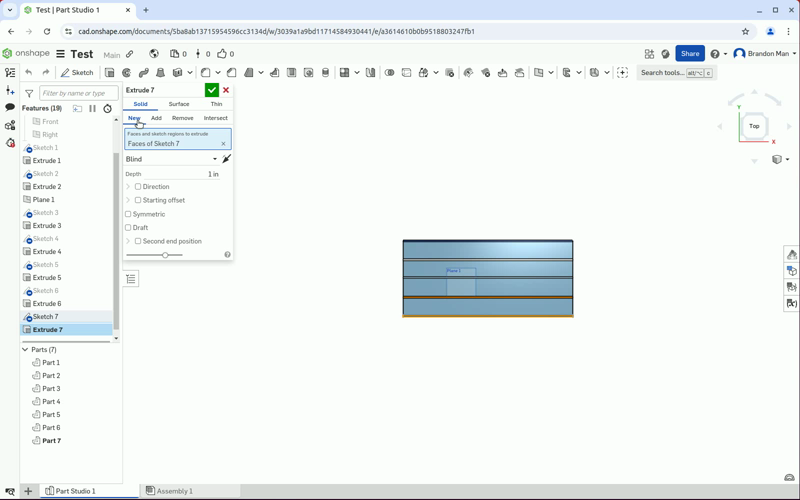
click(137, 120)
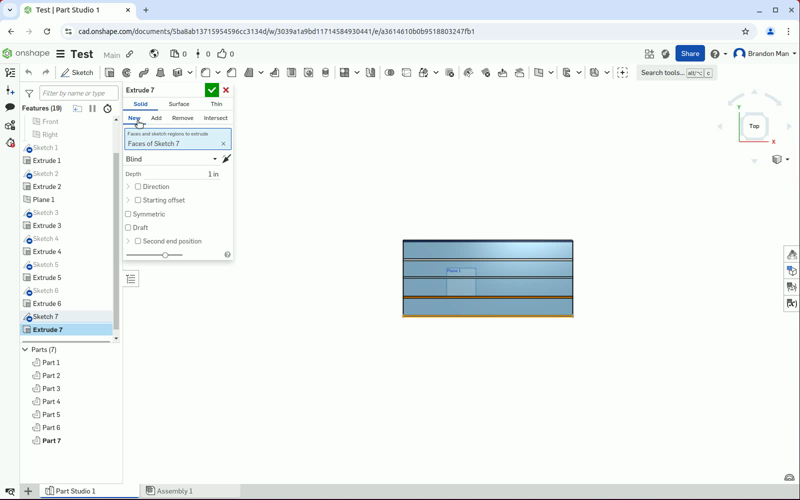
key(tab, 4)
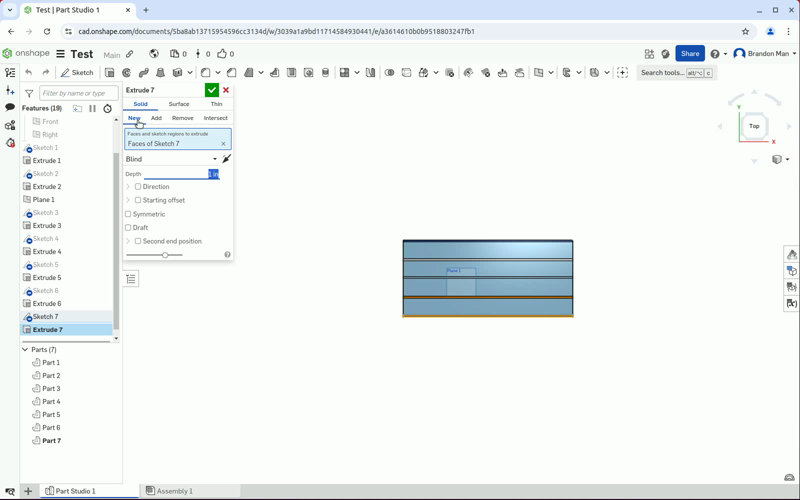
text(0.241)
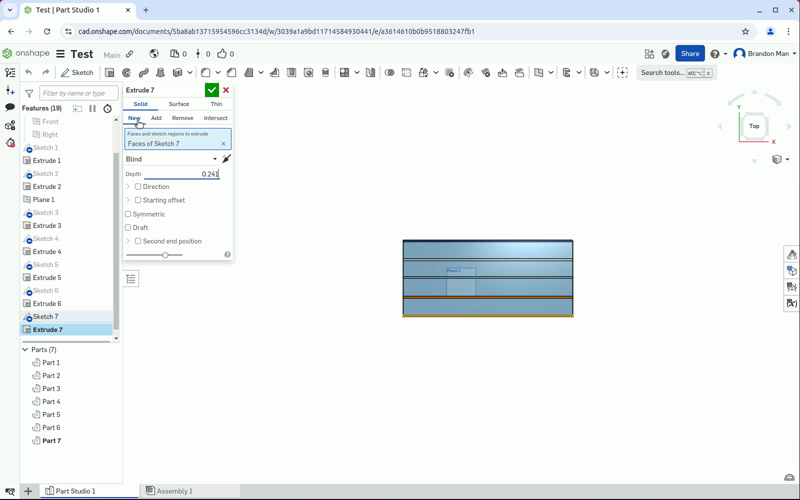
key(enter)
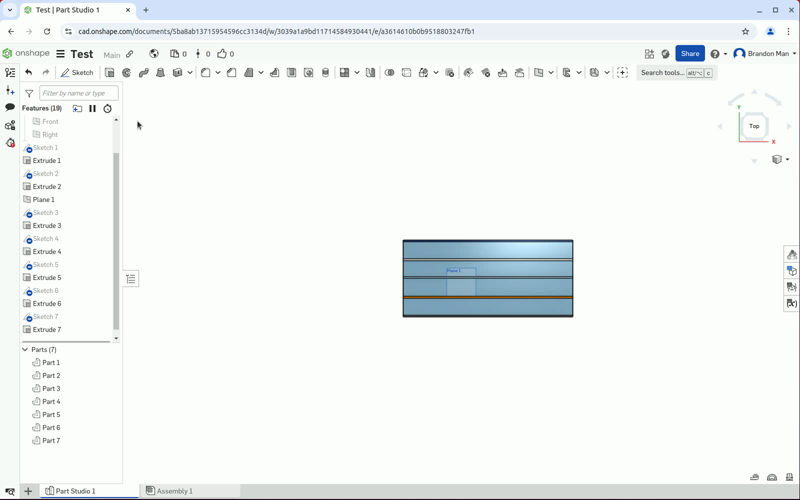
key(shift+h)
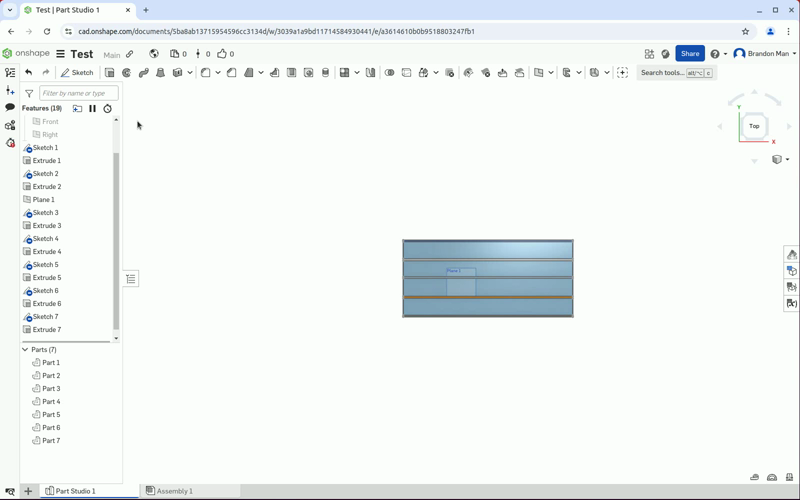
key(shift+h)
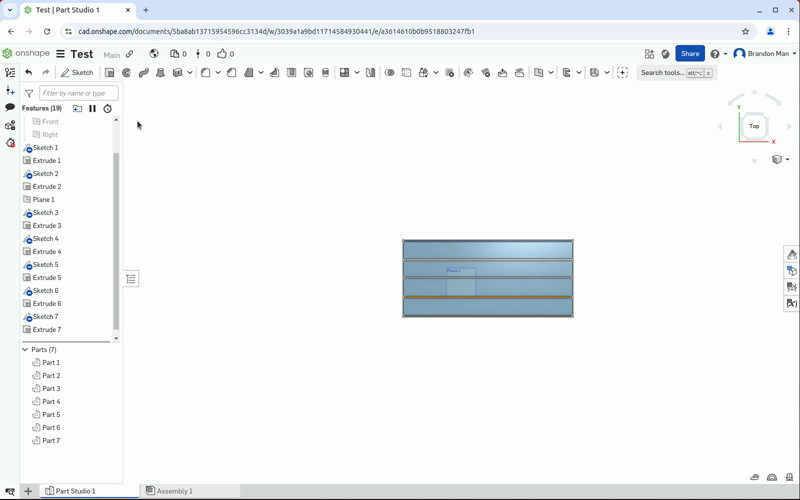
key(shift+7)
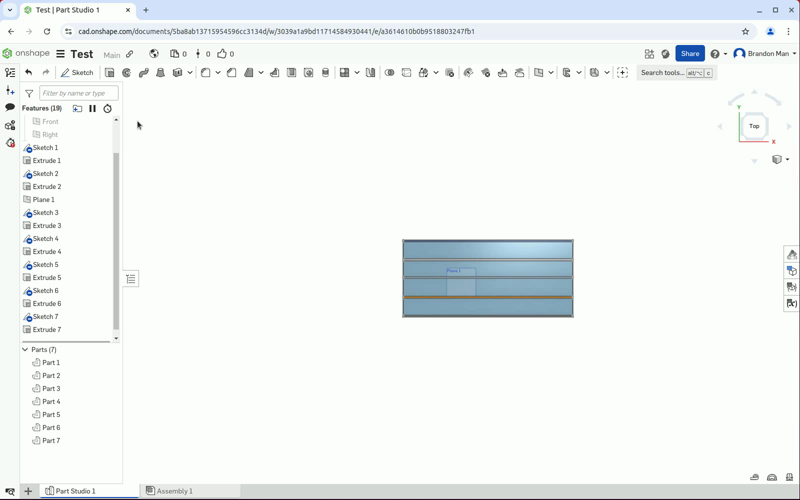
key(up, 3)
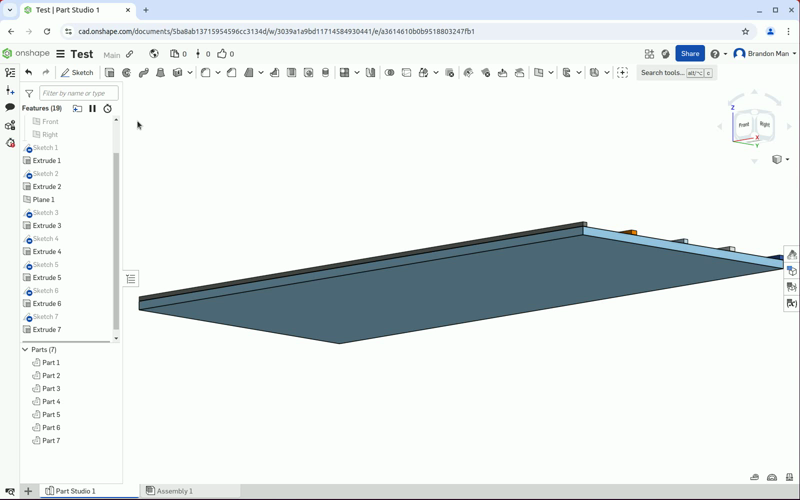
key(left, 3)
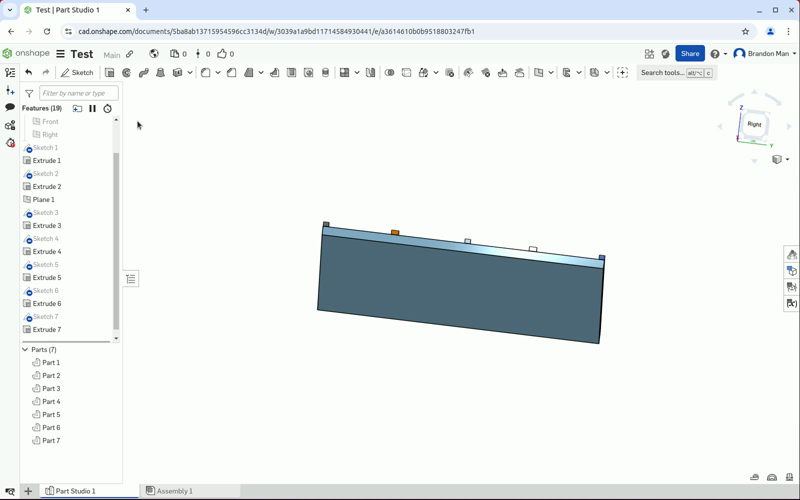
key(right, 3)
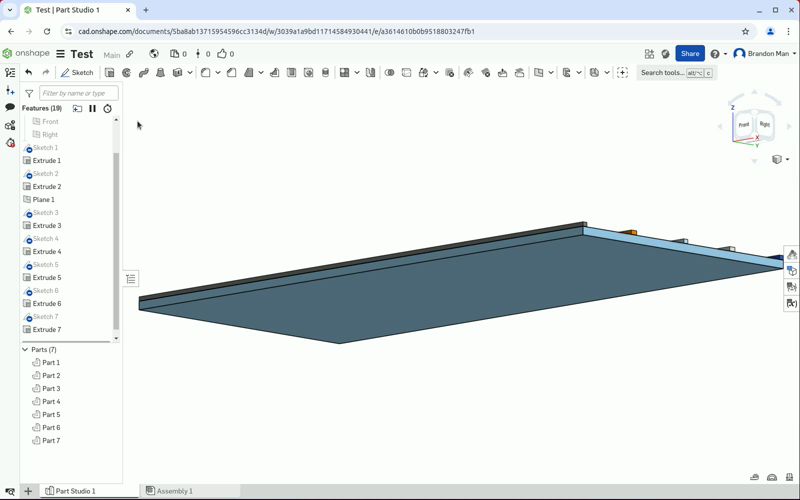
key(down, 3)
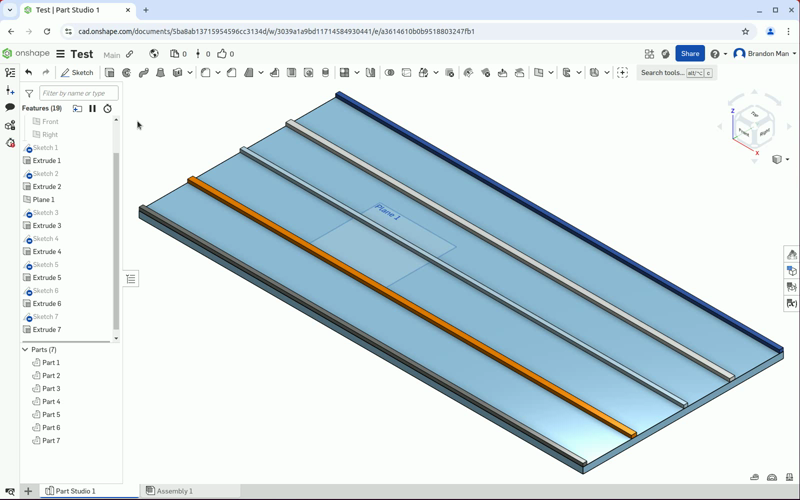
mouse_move(69, 150)
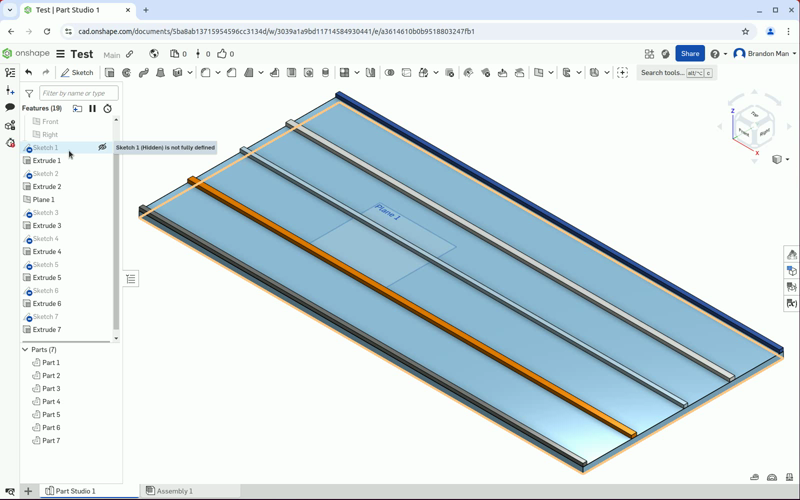
click(69, 150)